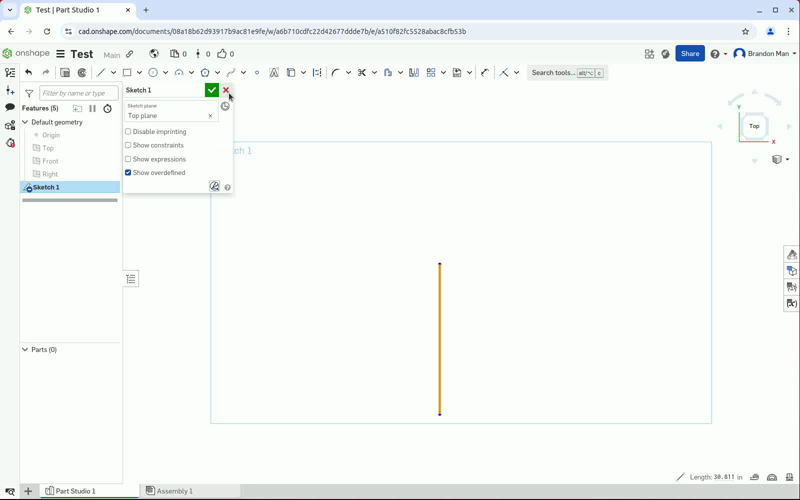
key(shift+h)
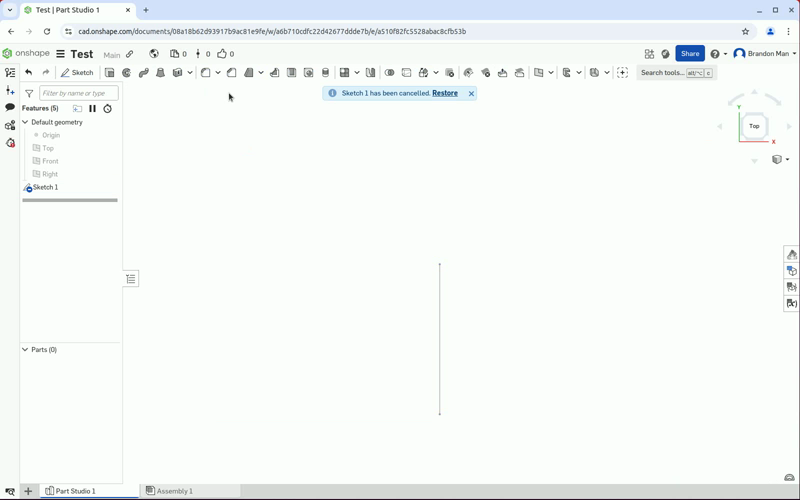
key(shift+s)
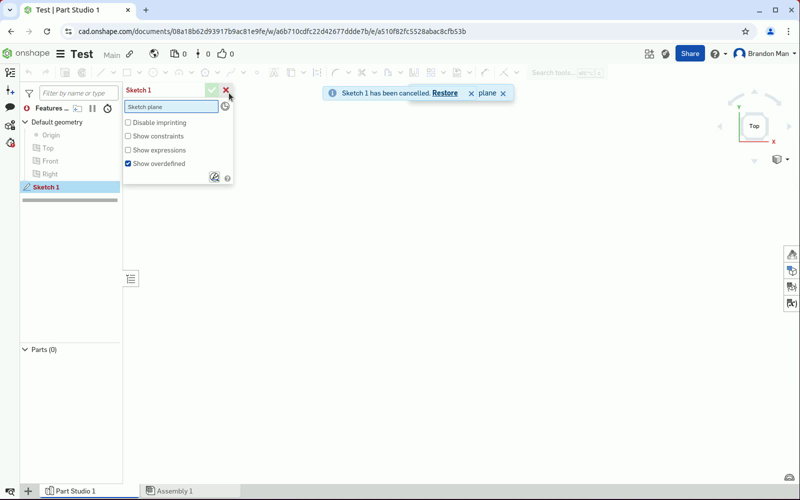
mouse_move(73, 150)
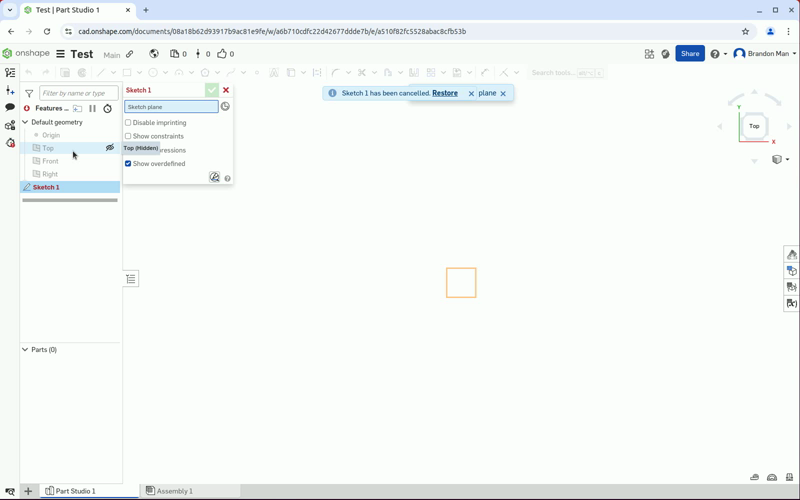
click(73, 150)
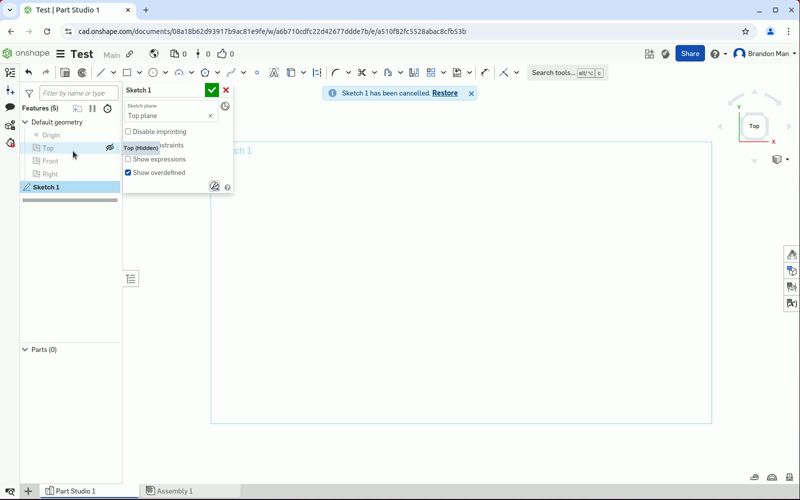
mouse_move(73, 352)
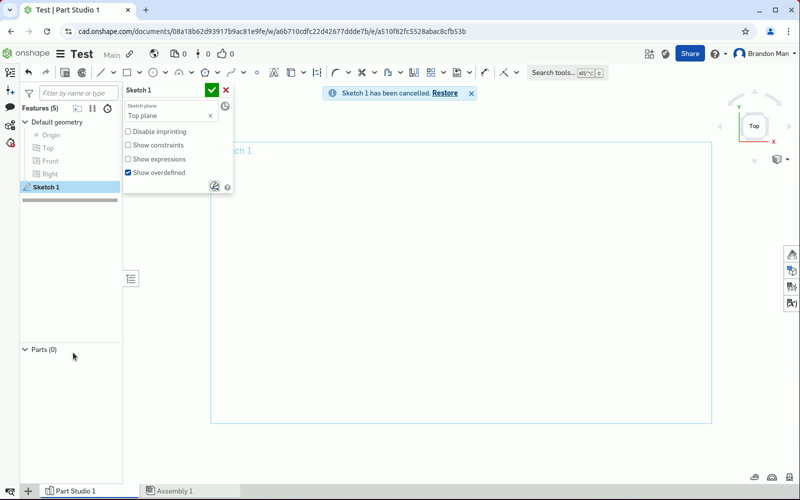
key(y)
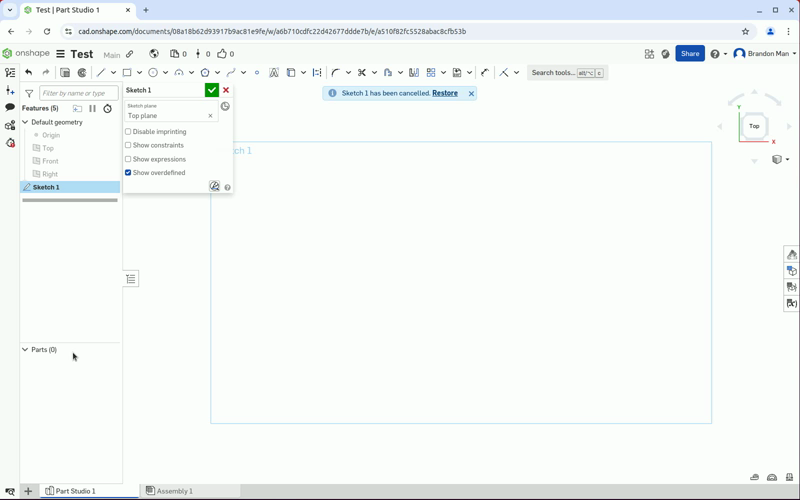
key(a)
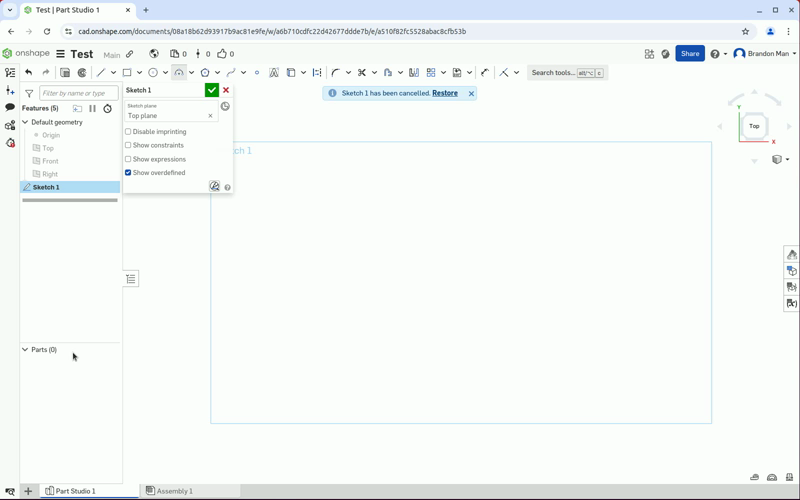
key_down(shift)
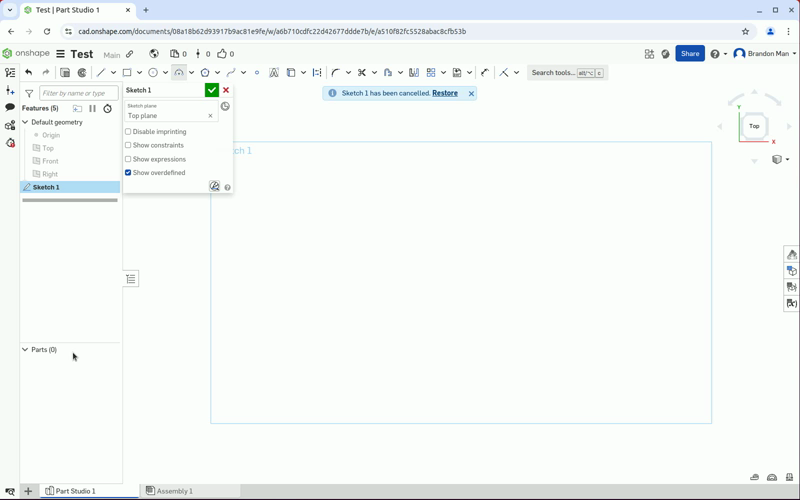
mouse_move(538, 184)
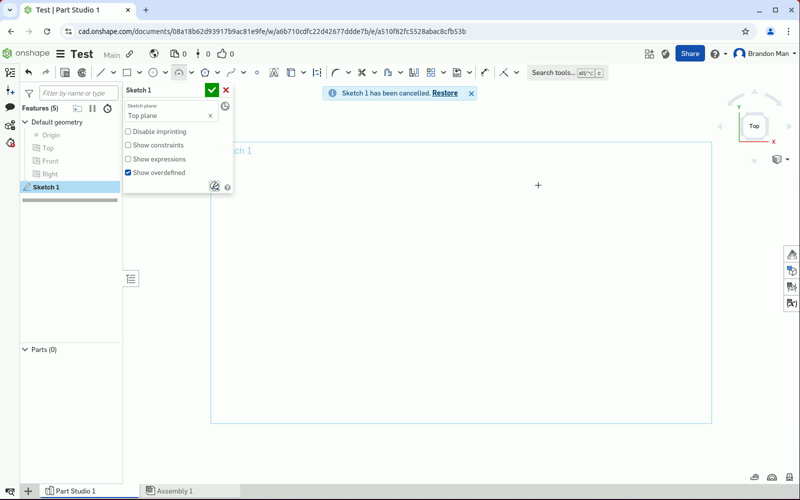
click(538, 184)
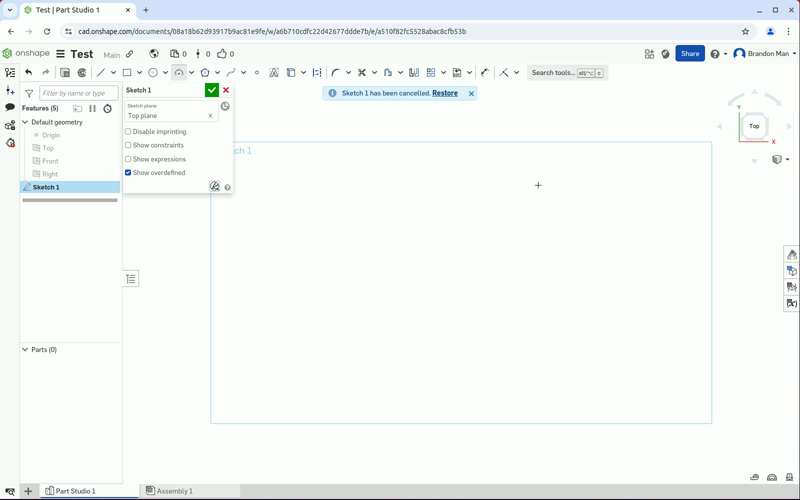
key_up(shift)
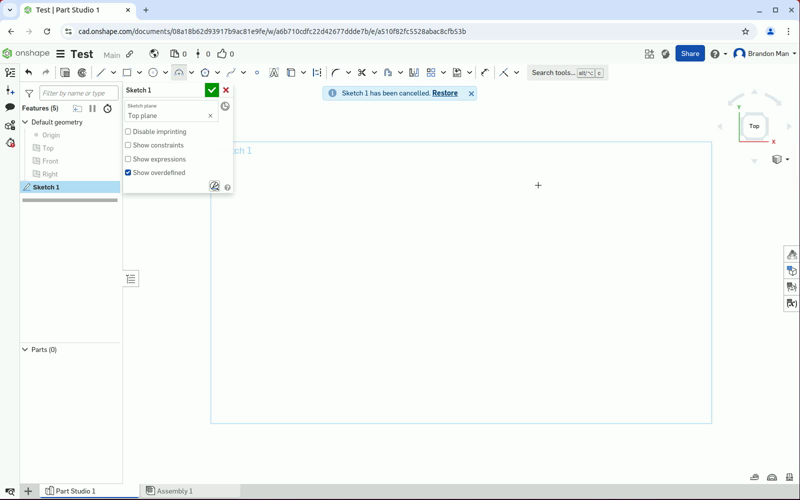
key_down(shift)
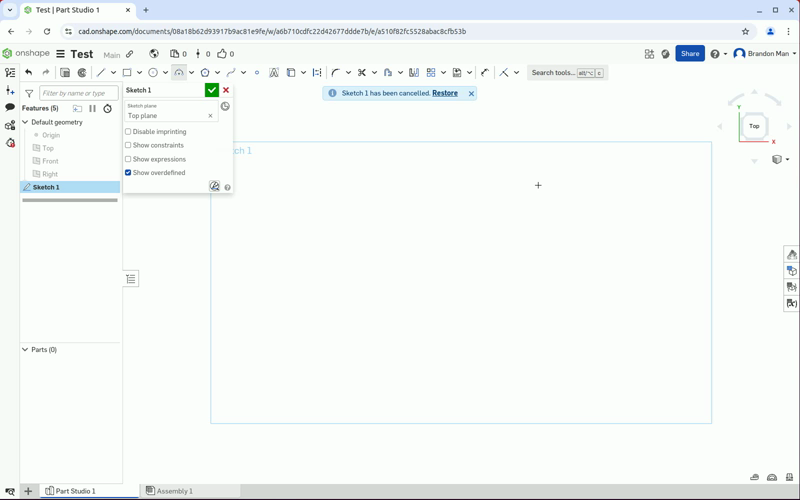
mouse_move(542, 188)
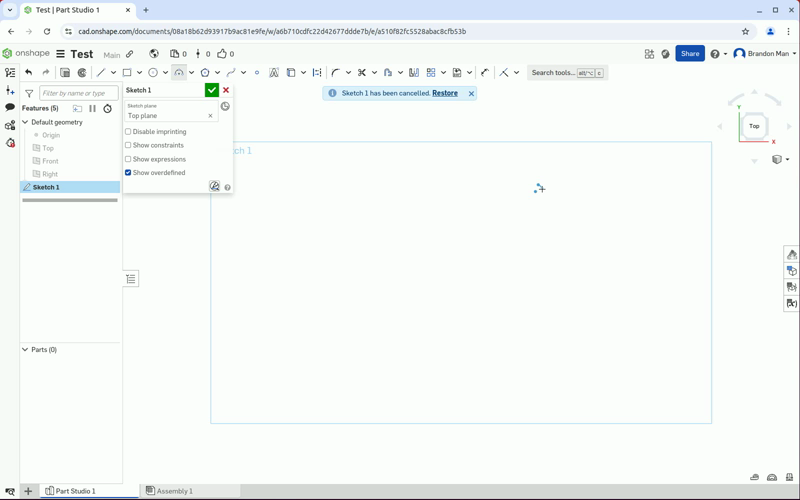
scroll(6)
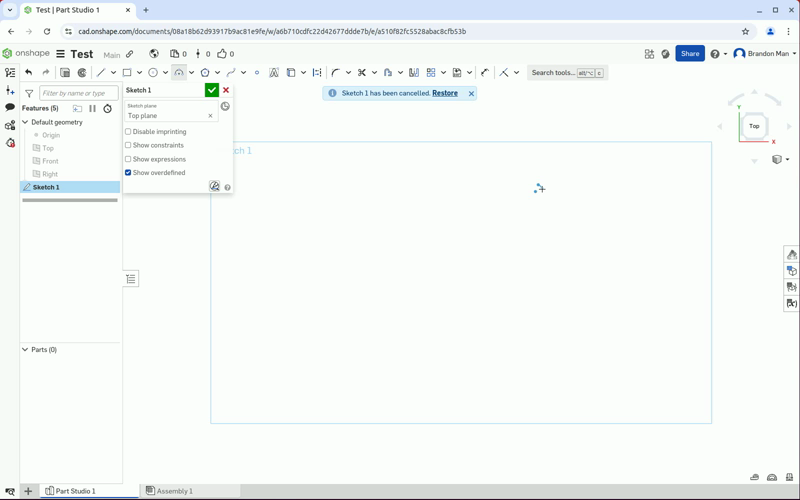
scroll(6)
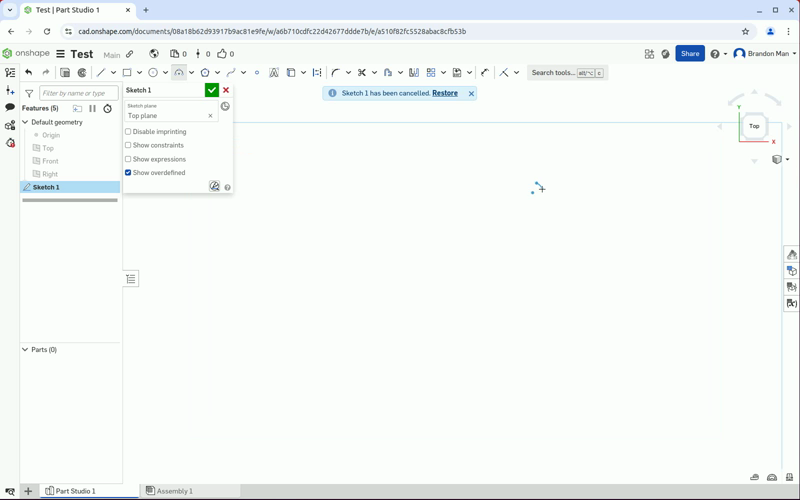
scroll(6)
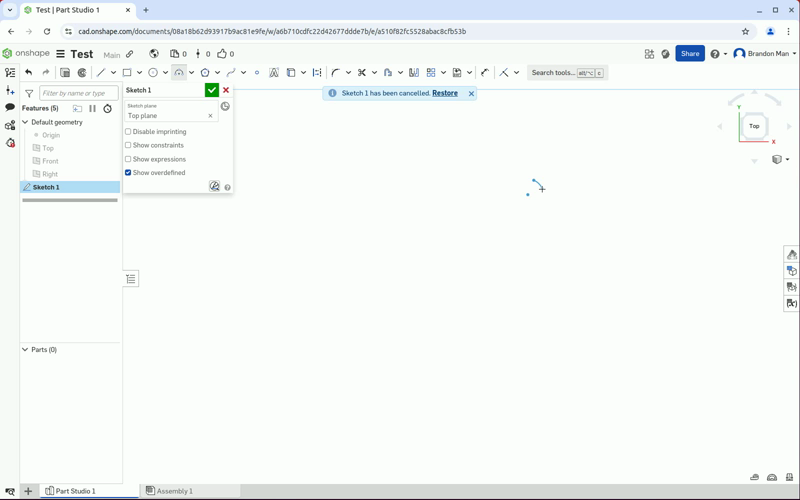
scroll(6)
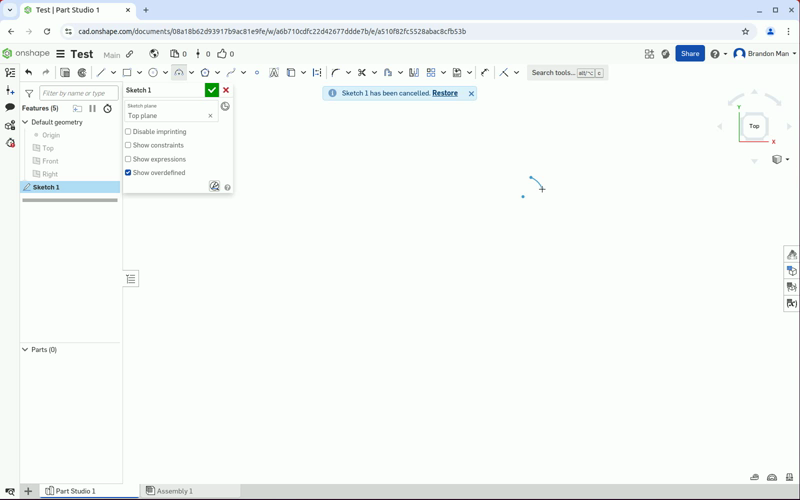
scroll(6)
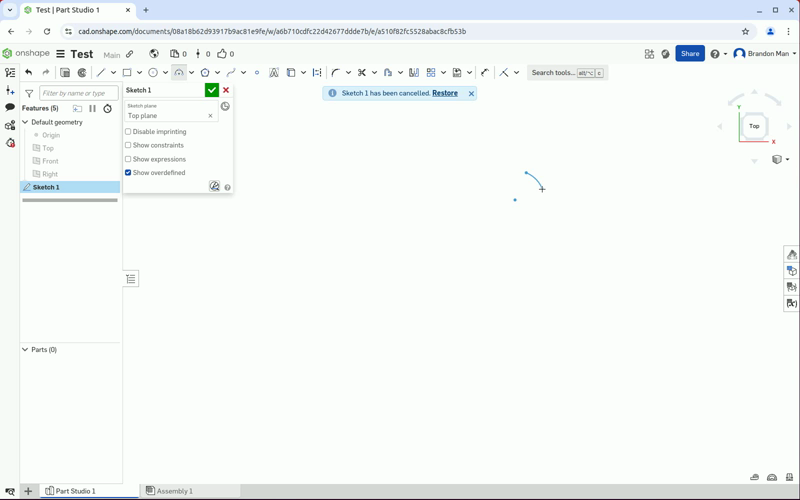
scroll(6)
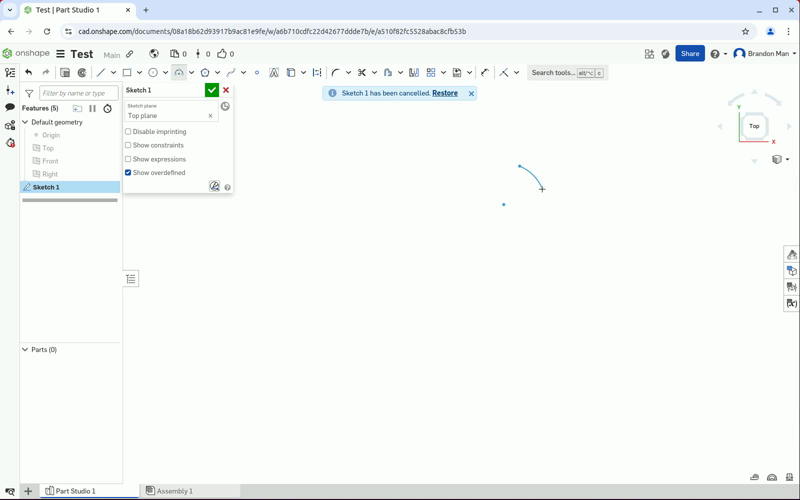
scroll(6)
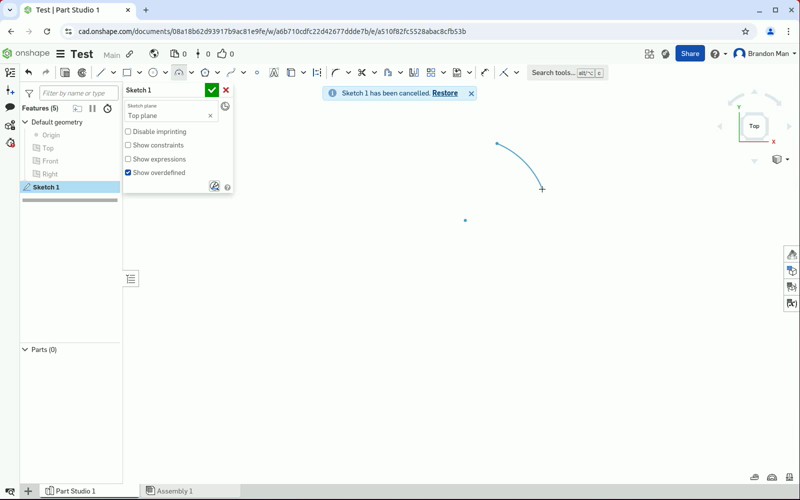
click(542, 188)
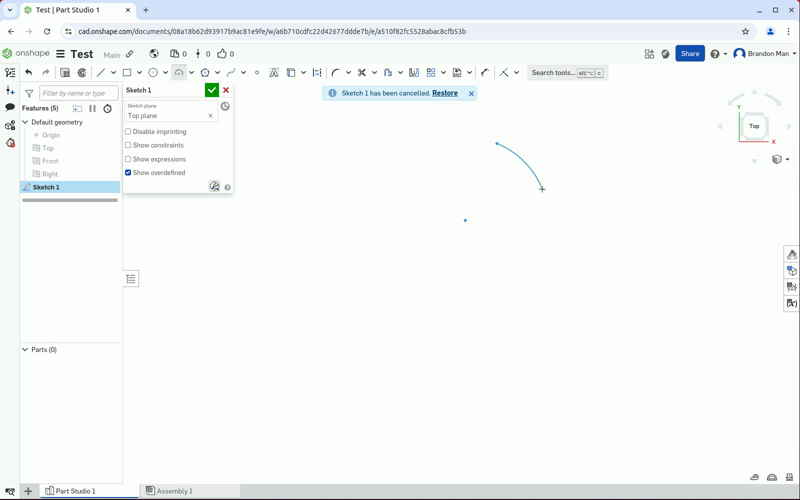
scroll(-6)
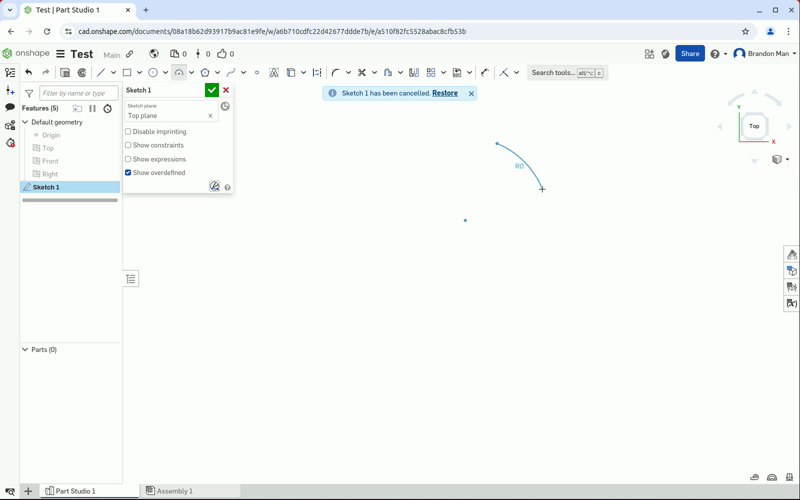
scroll(-6)
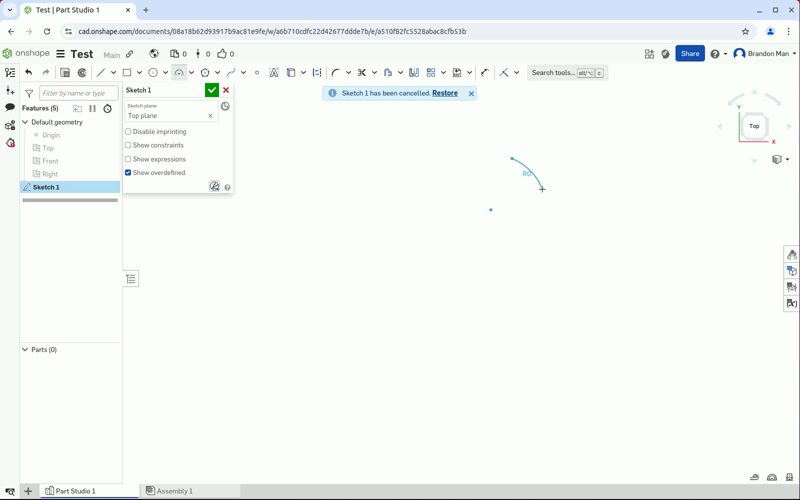
scroll(-6)
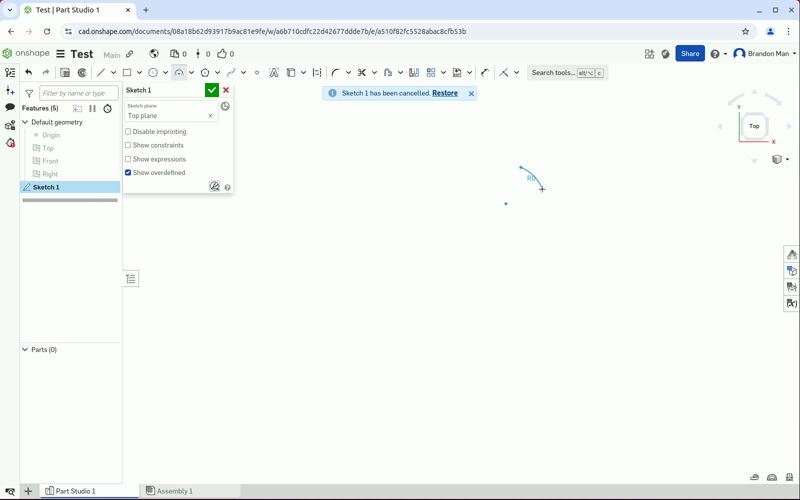
scroll(-6)
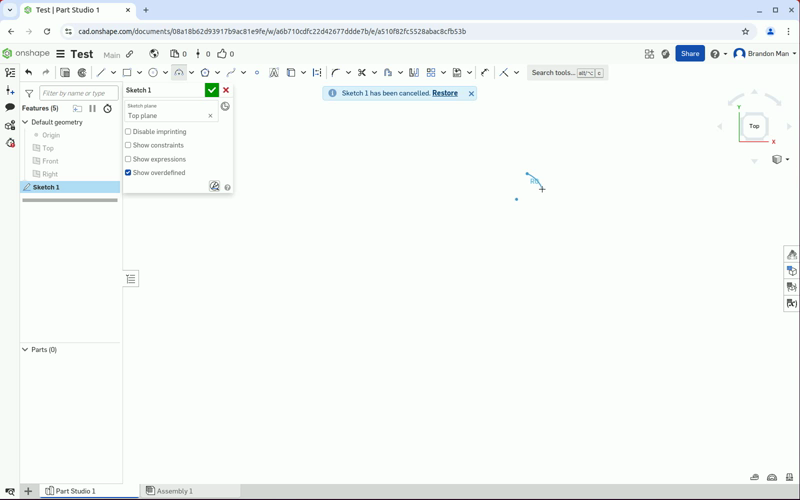
scroll(-6)
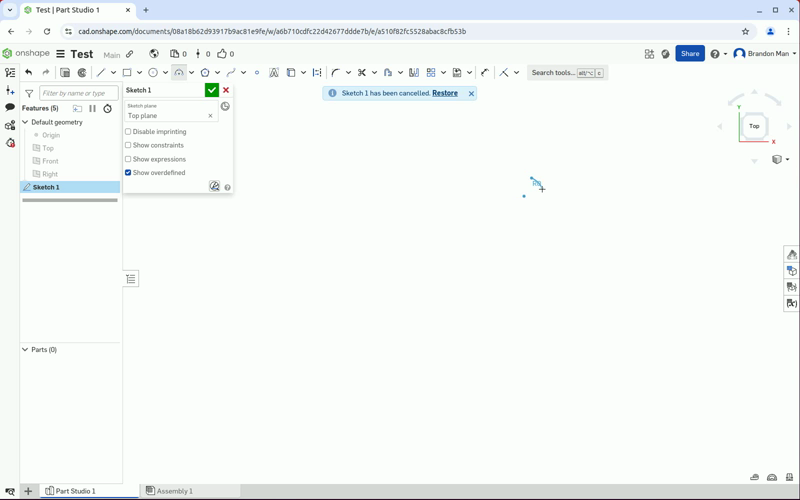
scroll(-6)
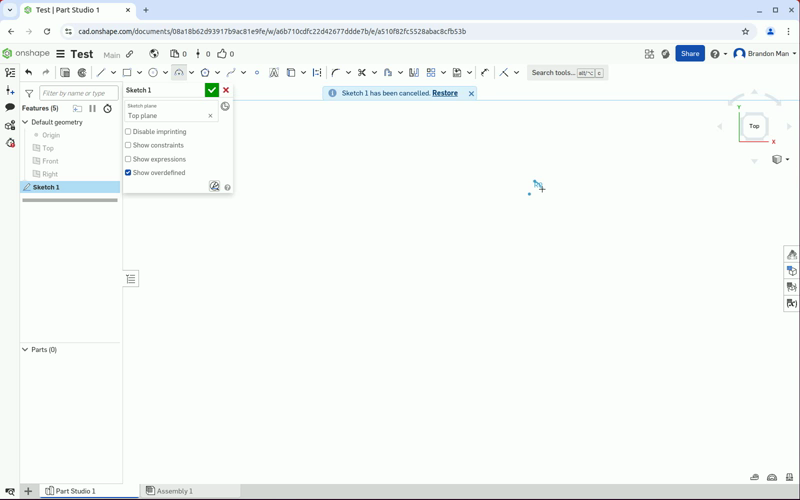
scroll(-6)
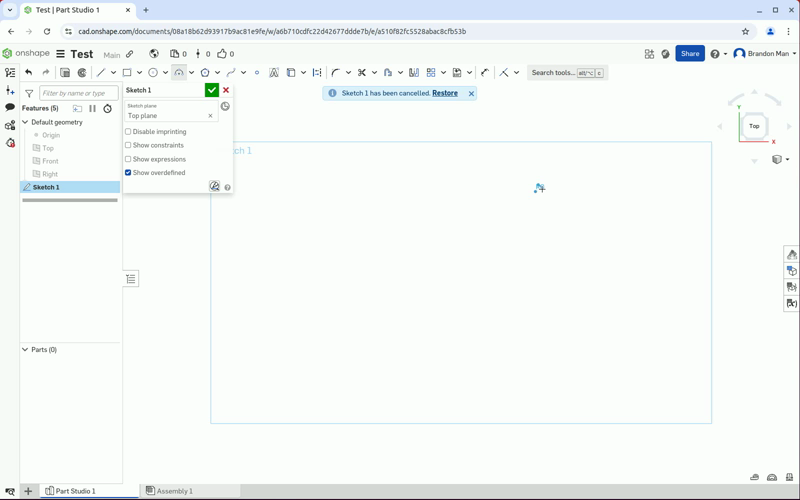
mouse_move(539, 187)
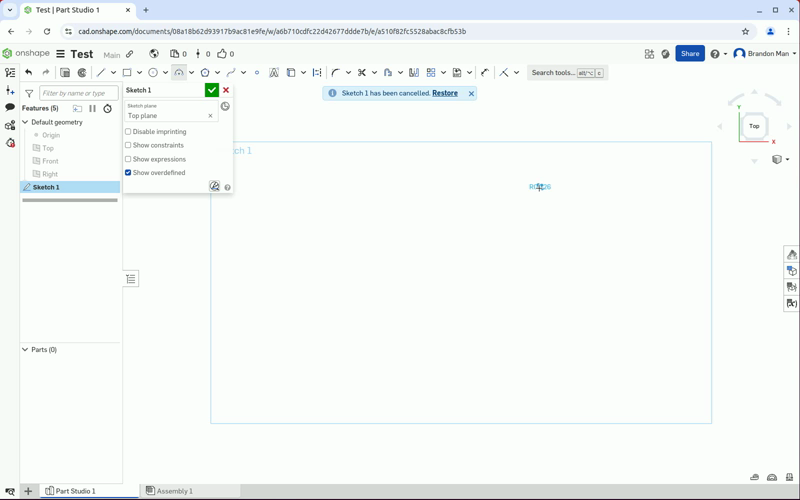
scroll(6)
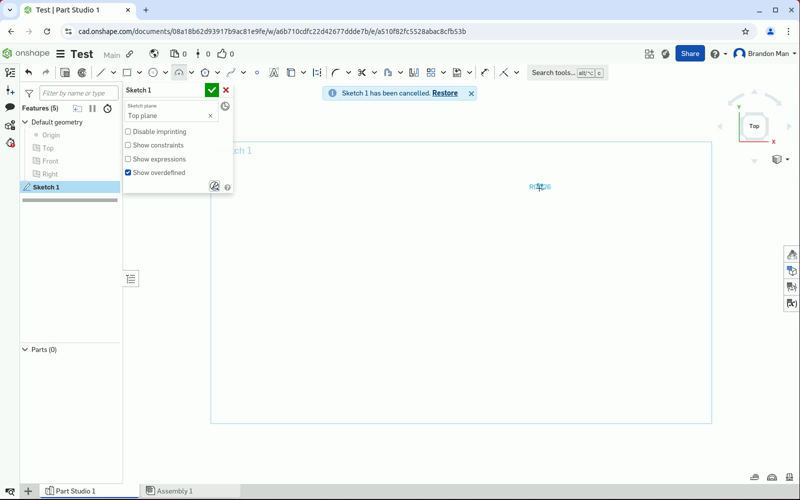
scroll(6)
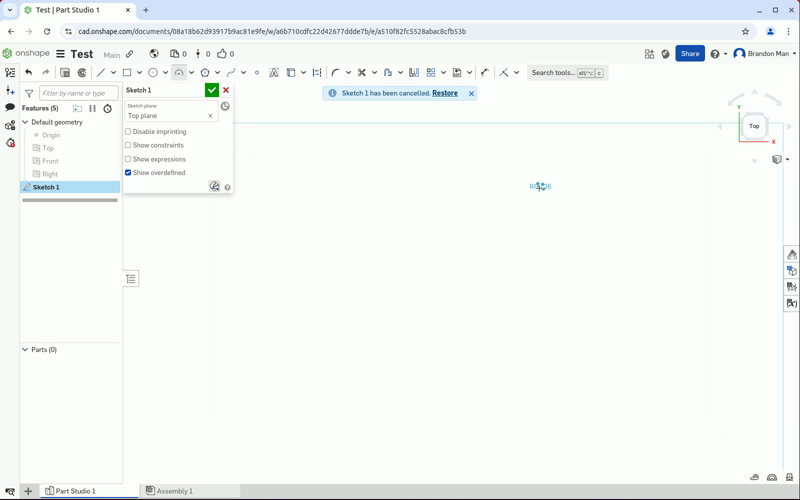
scroll(6)
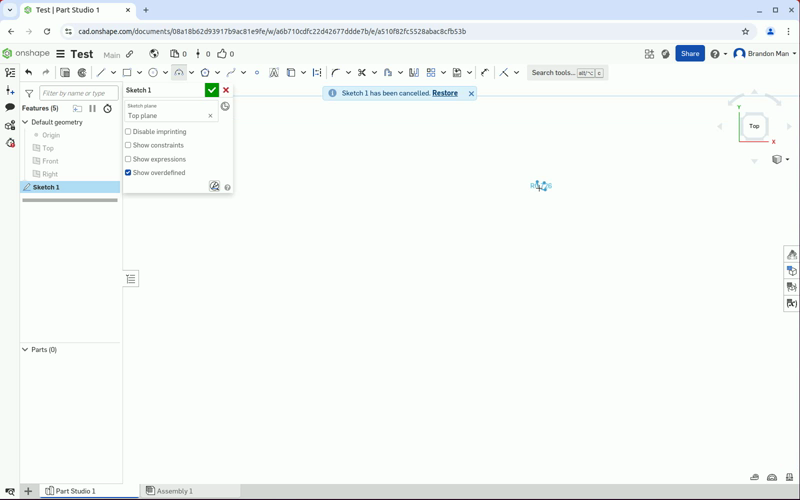
scroll(6)
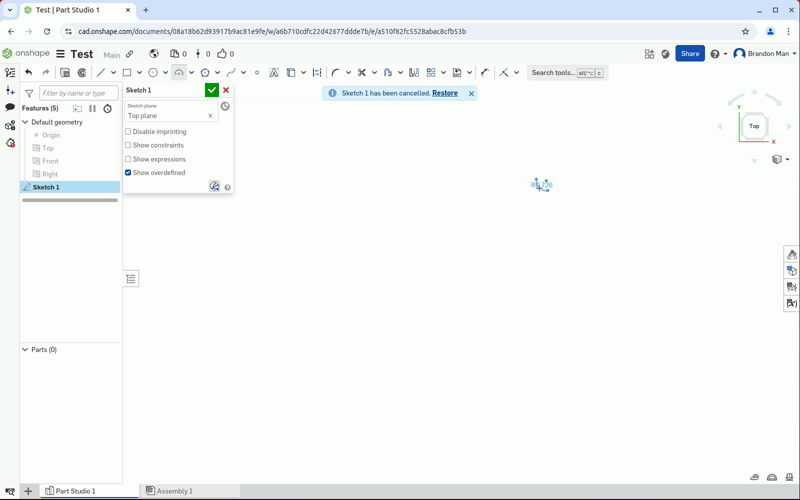
scroll(6)
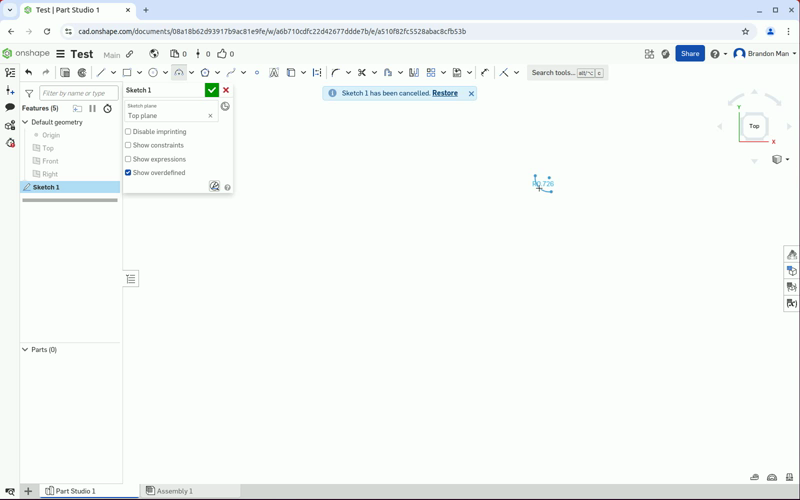
scroll(6)
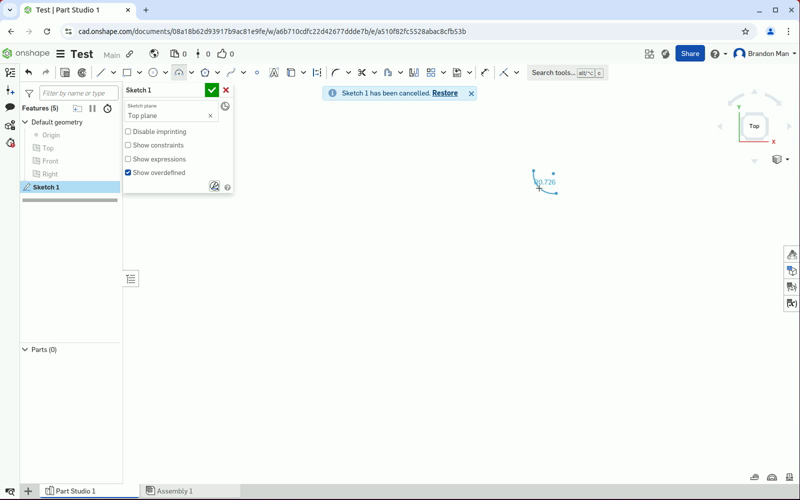
scroll(6)
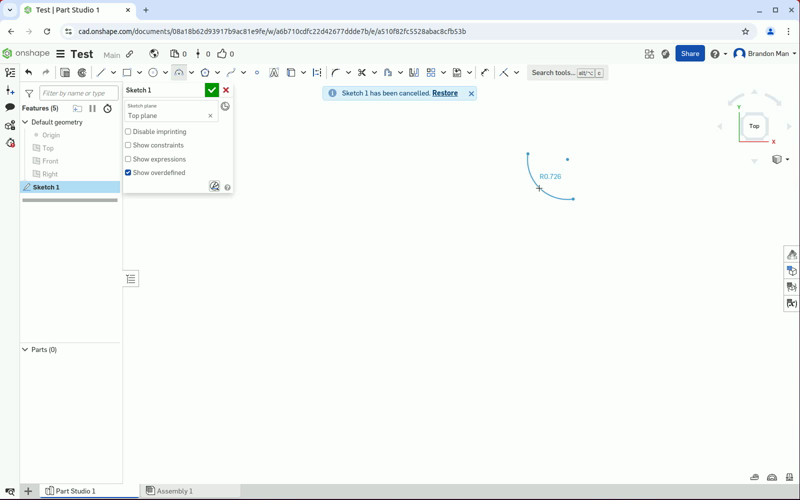
click(539, 187)
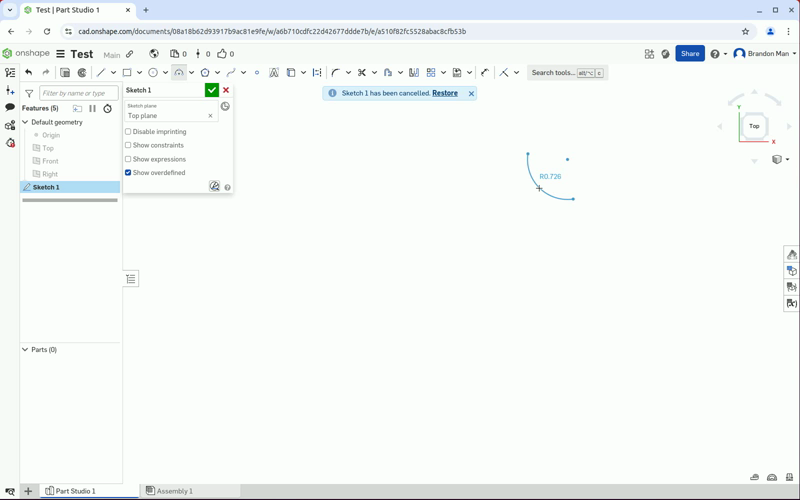
scroll(-6)
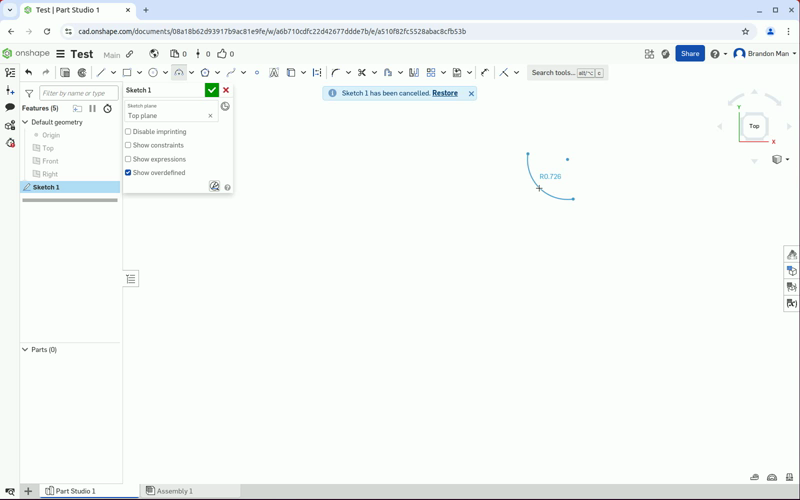
scroll(-6)
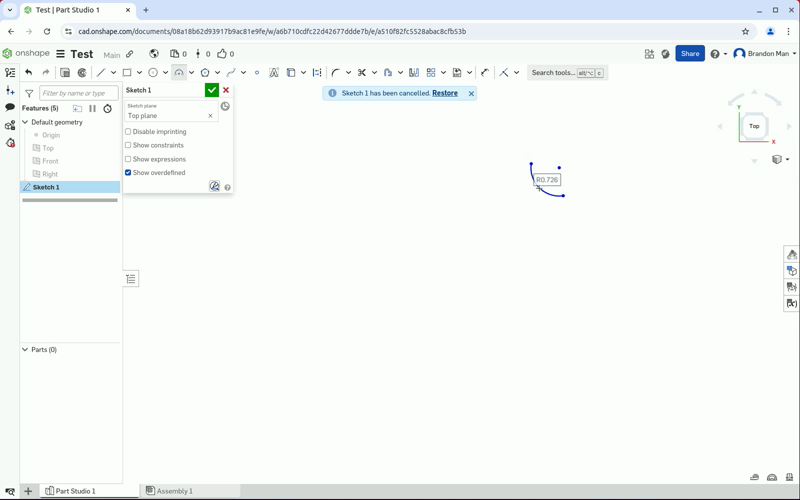
scroll(-6)
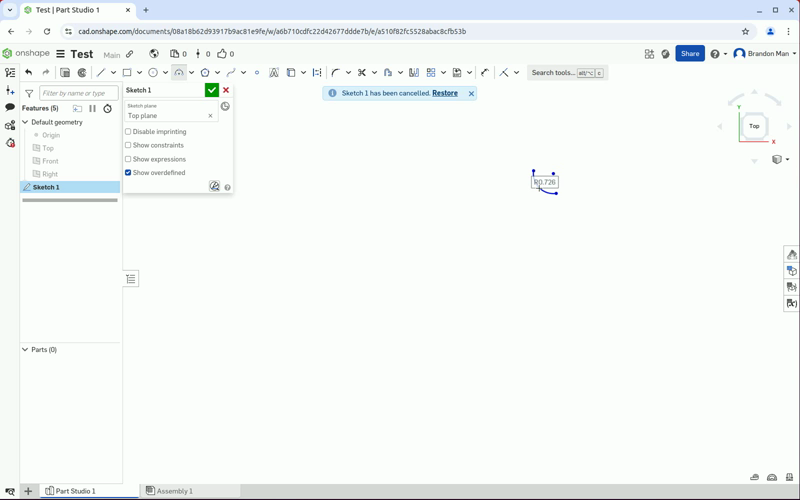
scroll(-6)
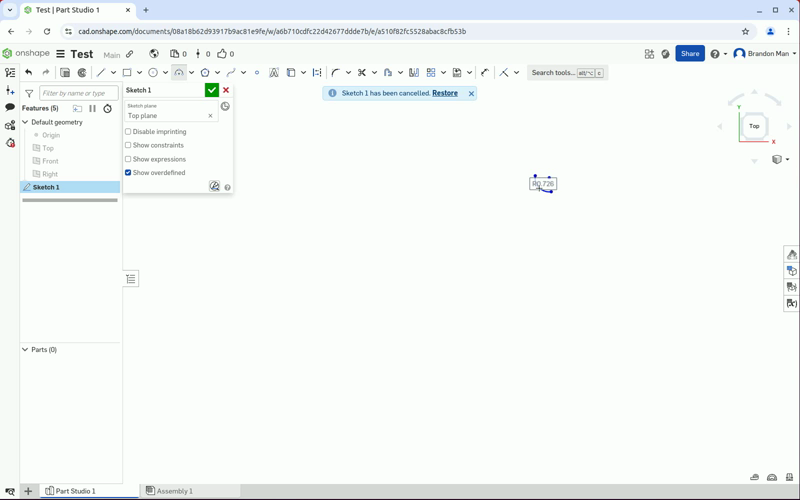
scroll(-6)
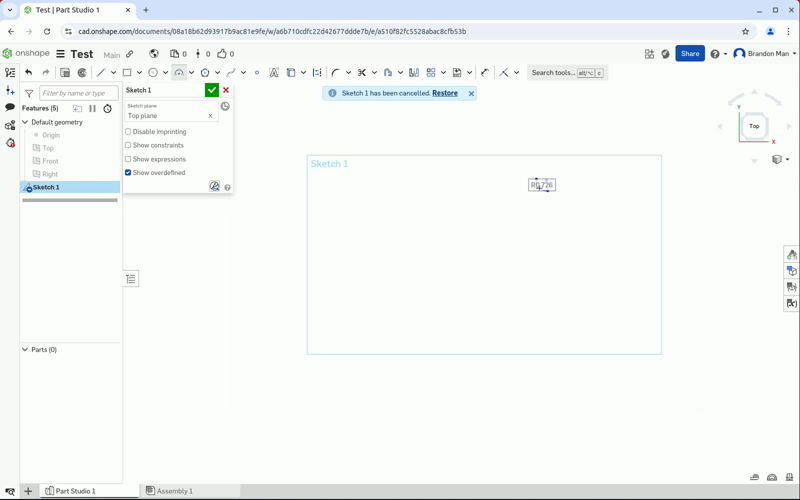
scroll(-6)
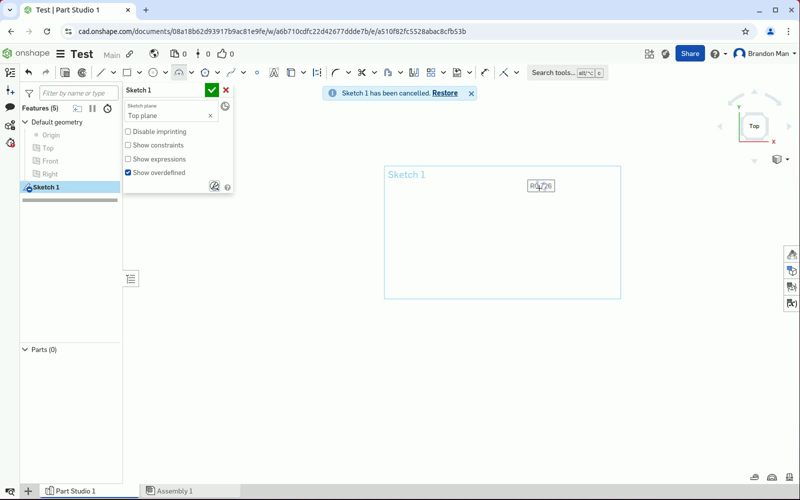
scroll(-6)
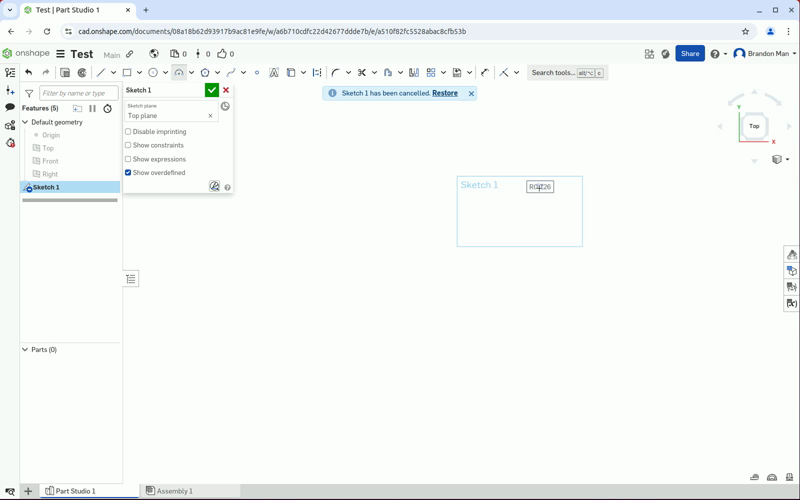
key_up(shift)
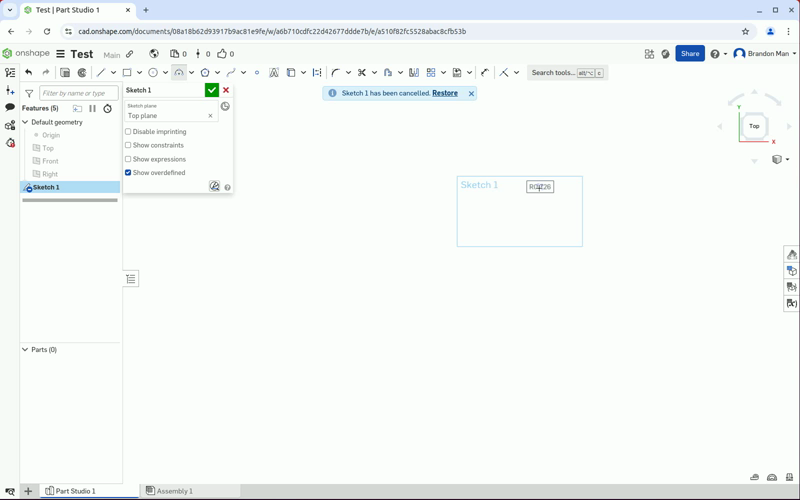
key(esc)
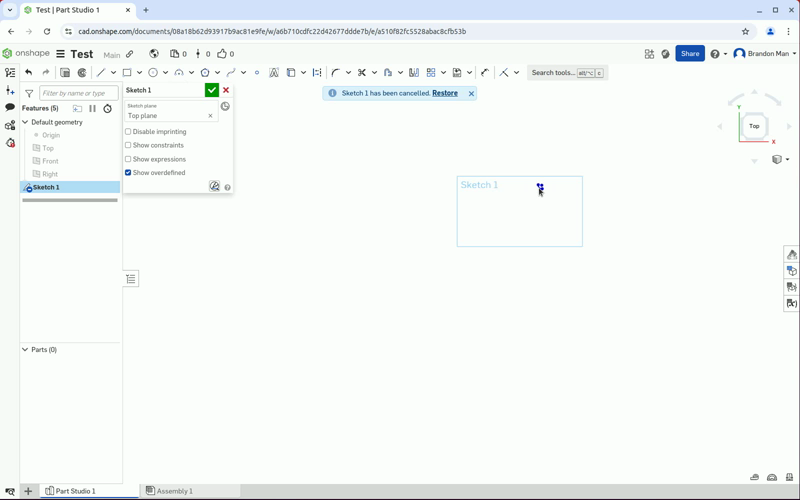
key(l)
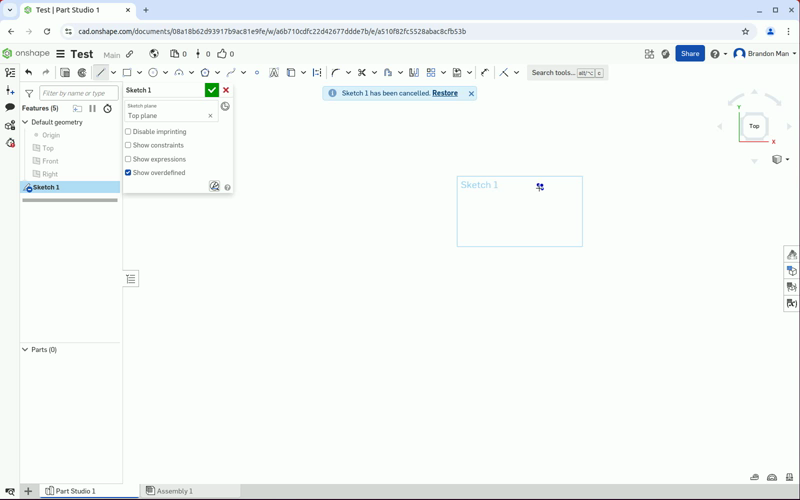
mouse_move(542, 188)
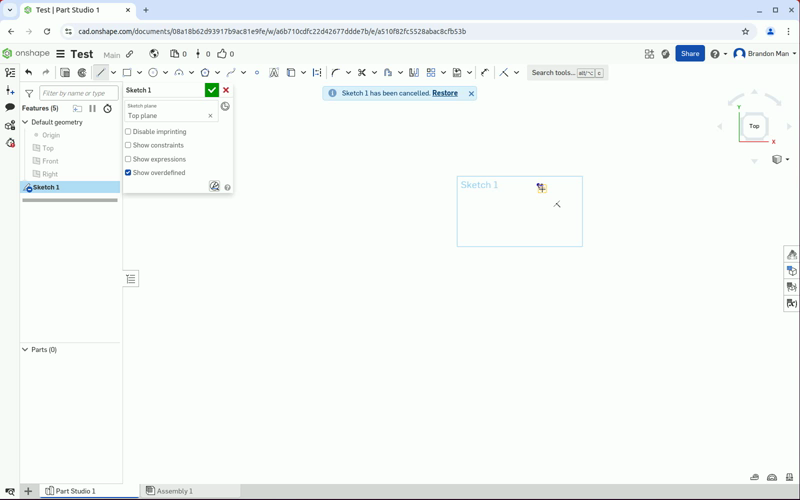
scroll(6)
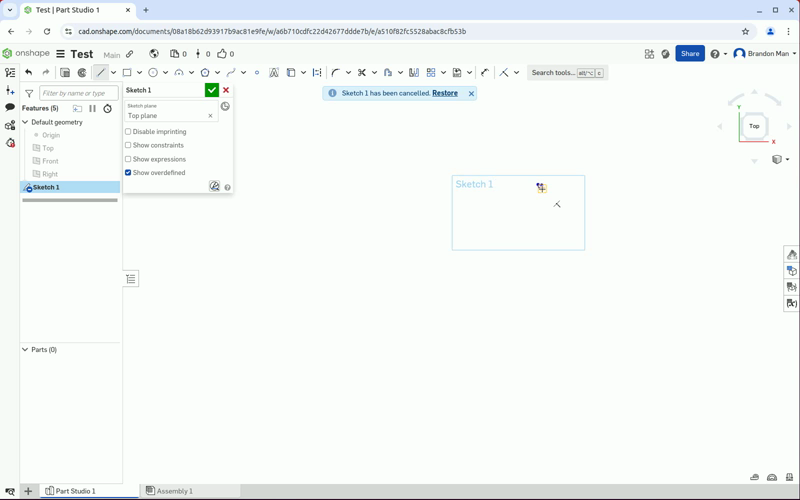
scroll(6)
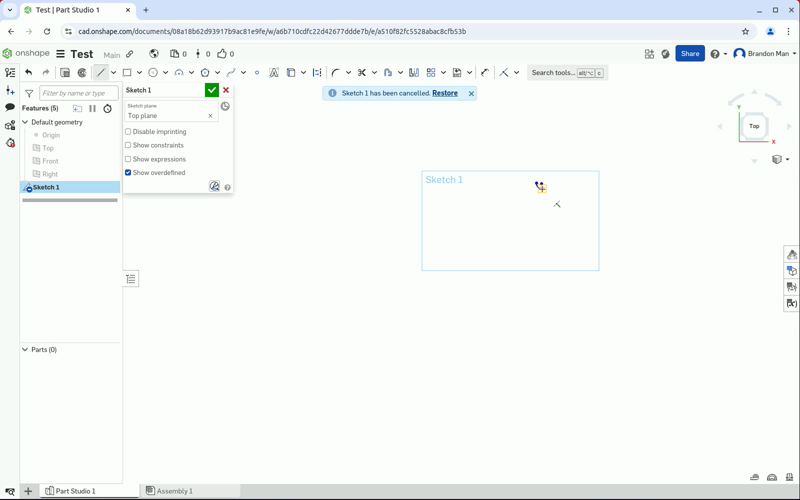
scroll(6)
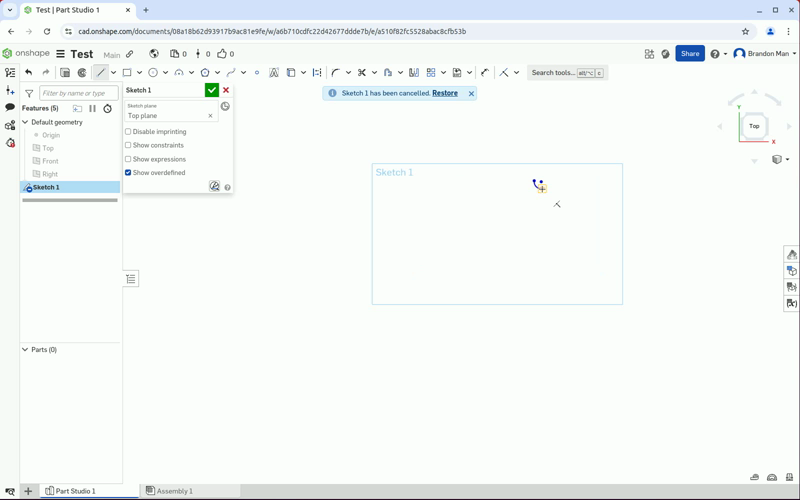
scroll(6)
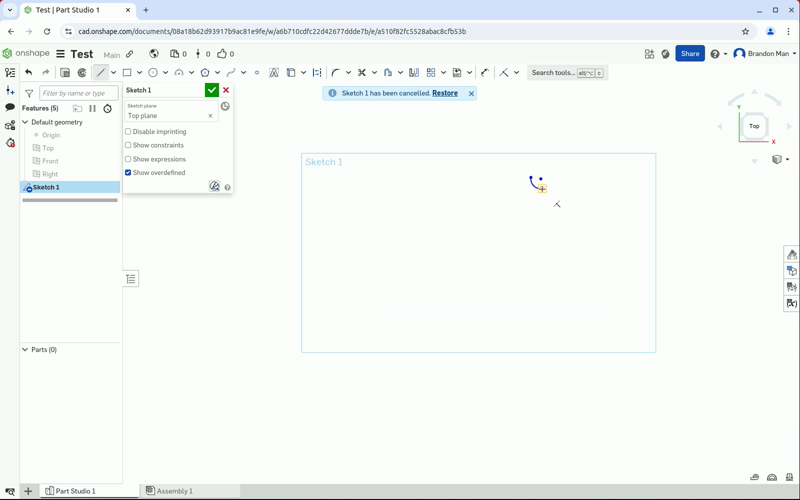
scroll(6)
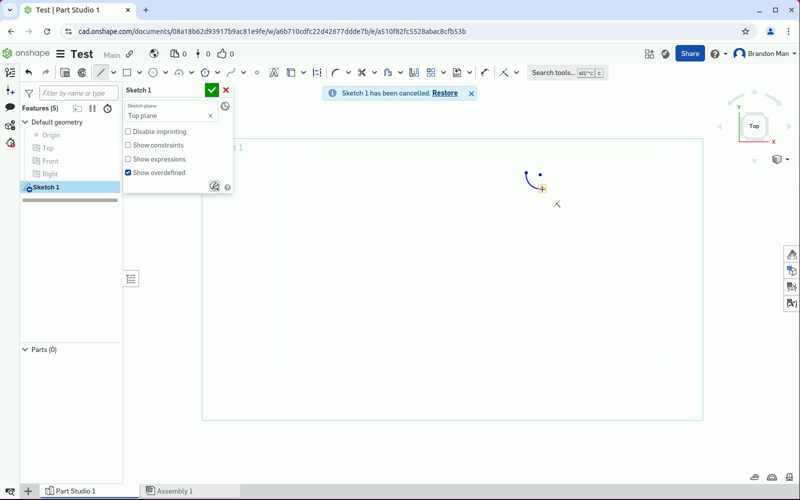
scroll(6)
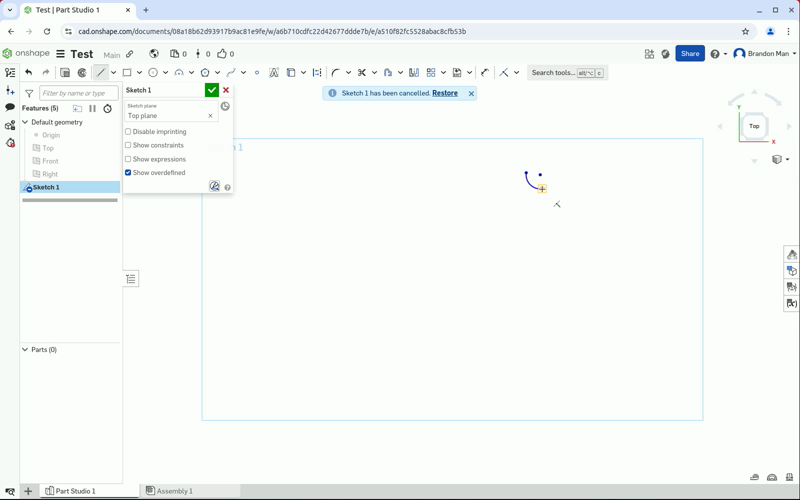
scroll(6)
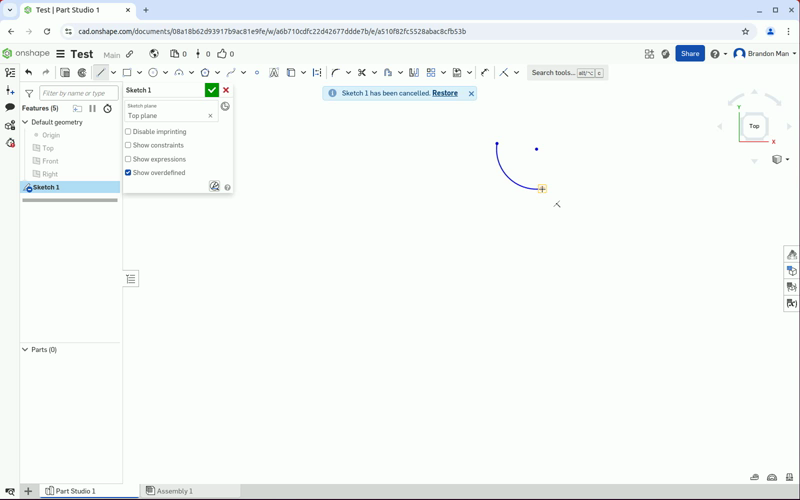
click(542, 188)
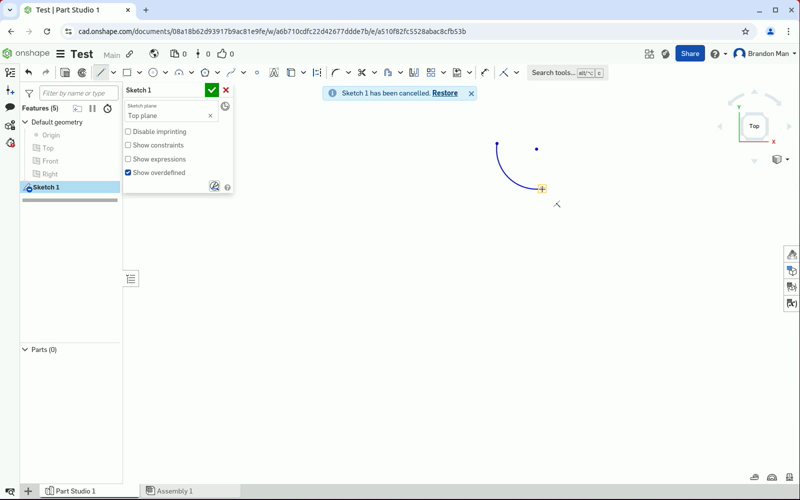
scroll(-6)
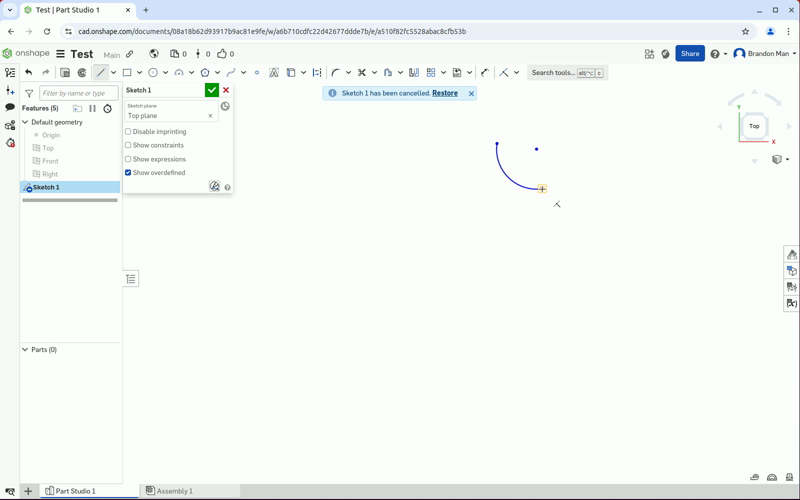
scroll(-6)
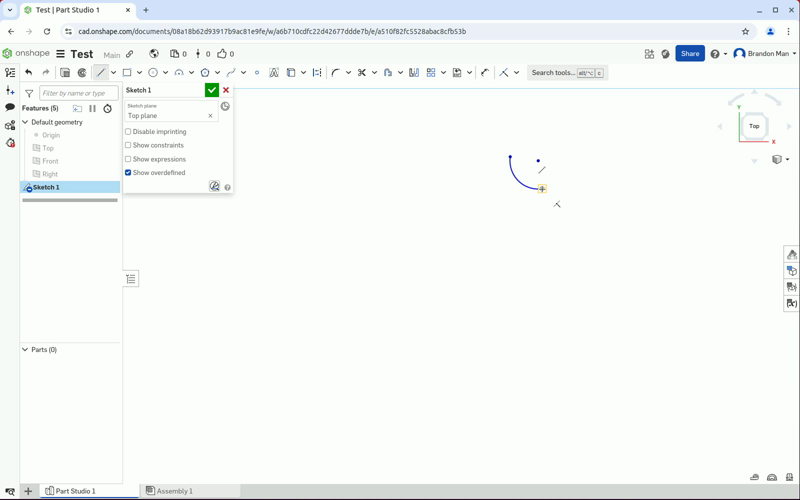
scroll(-6)
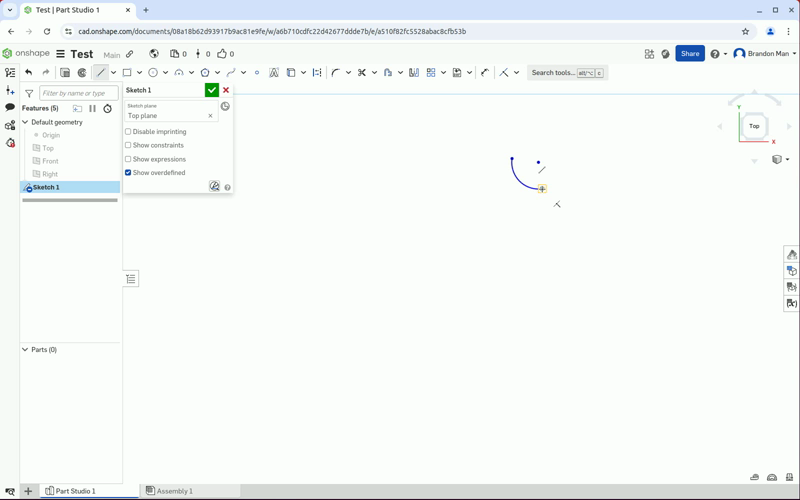
scroll(-6)
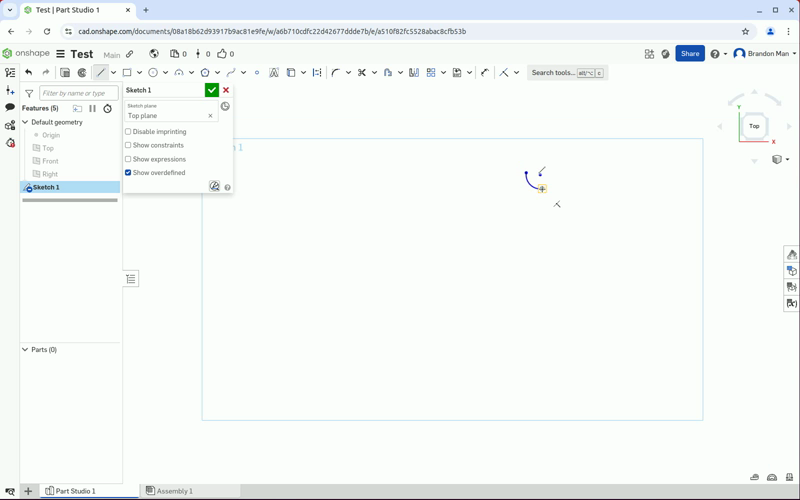
scroll(-6)
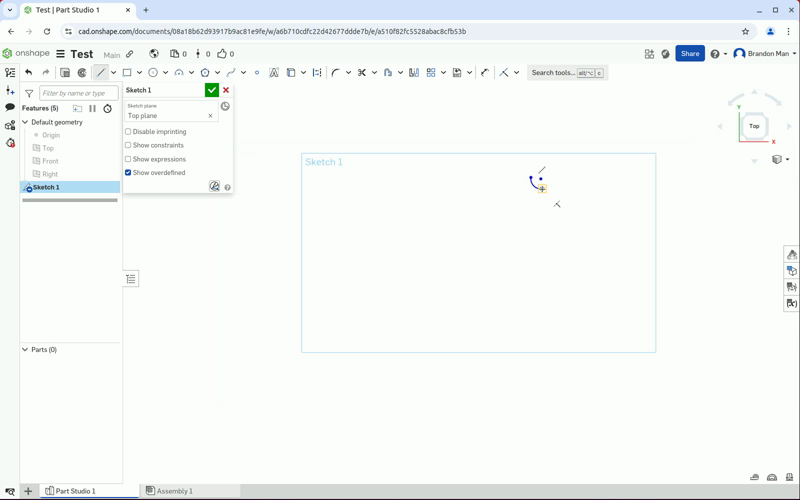
scroll(-6)
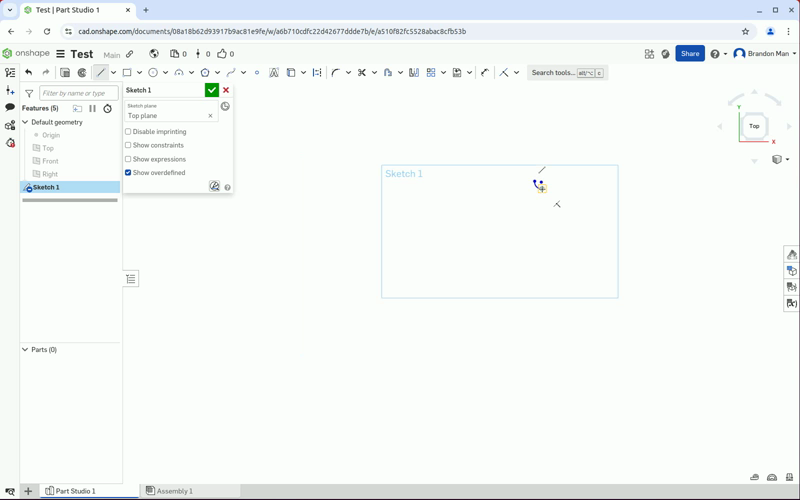
scroll(-6)
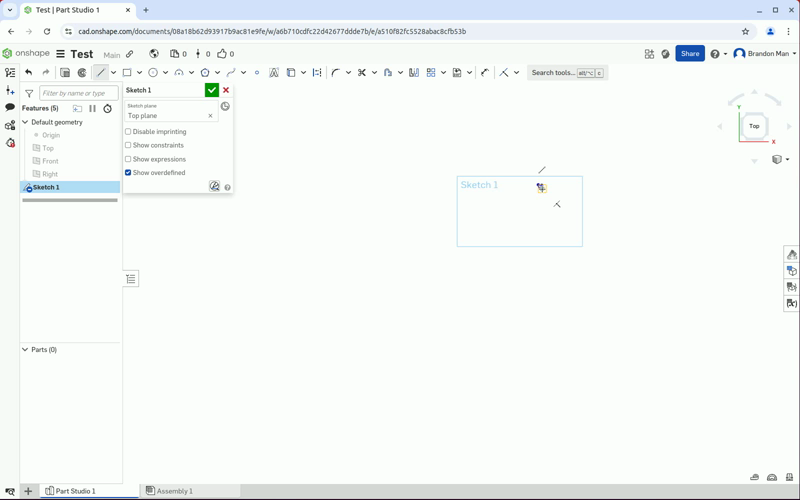
key_down(shift)
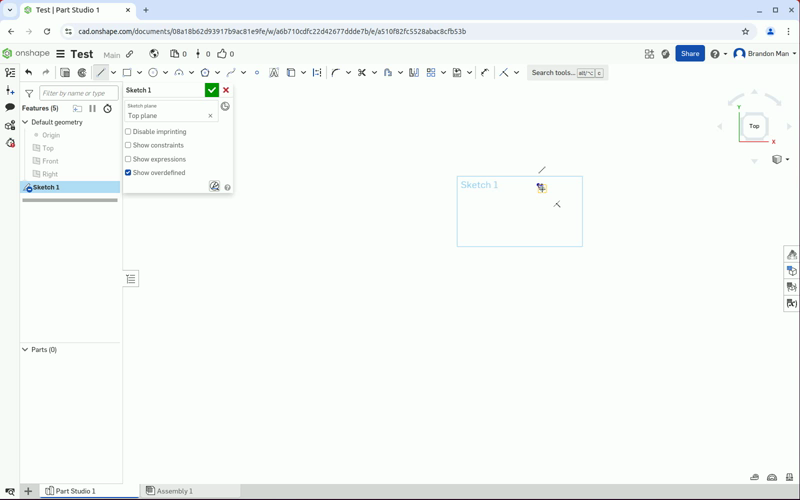
mouse_move(572, 188)
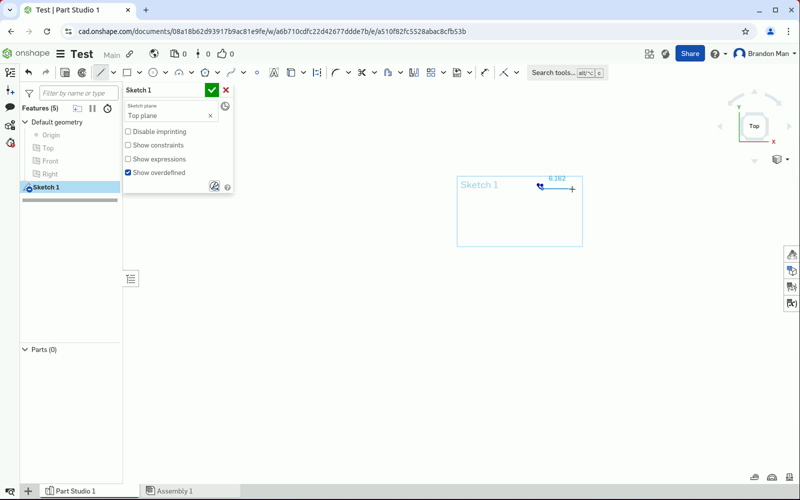
mouse_move(570, 188)
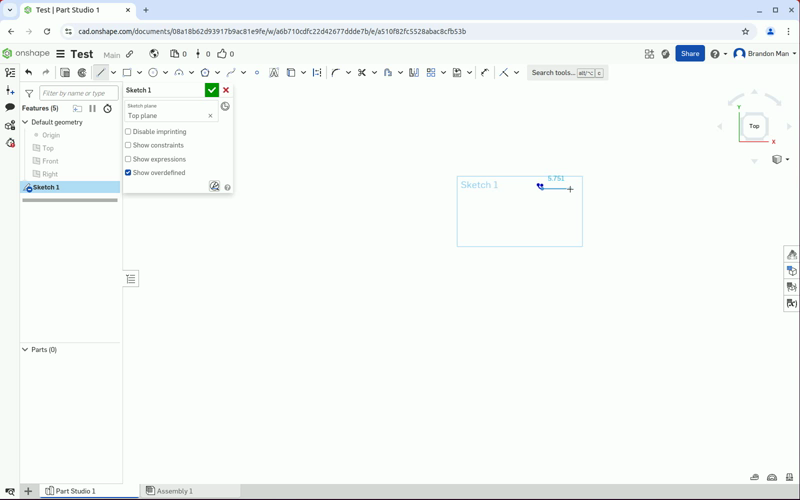
click(570, 188)
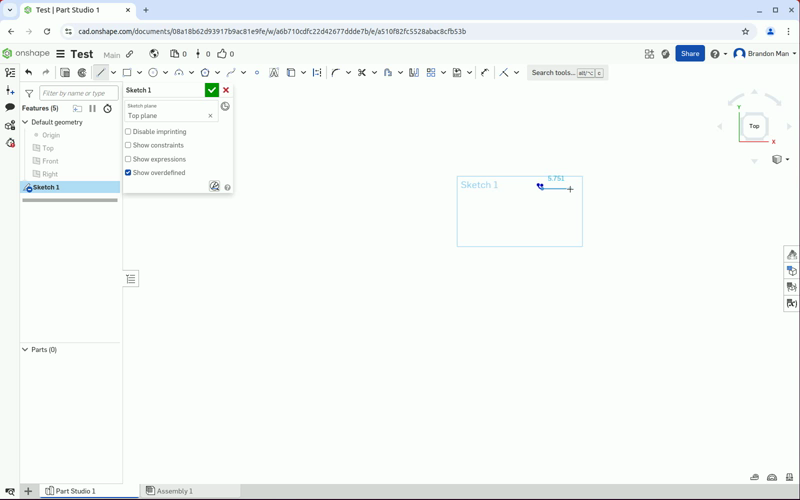
key_up(shift)
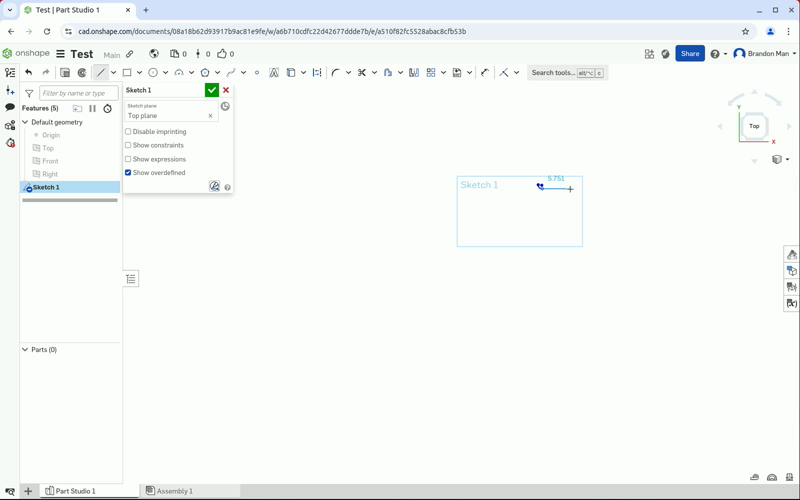
key(esc)
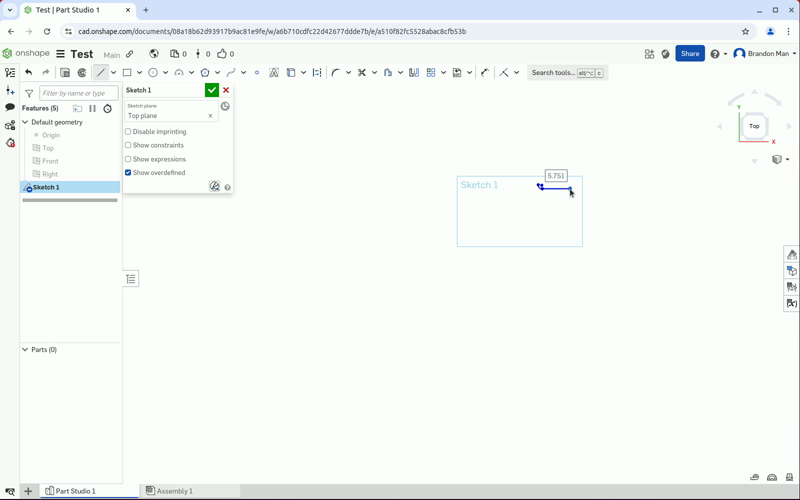
key(a)
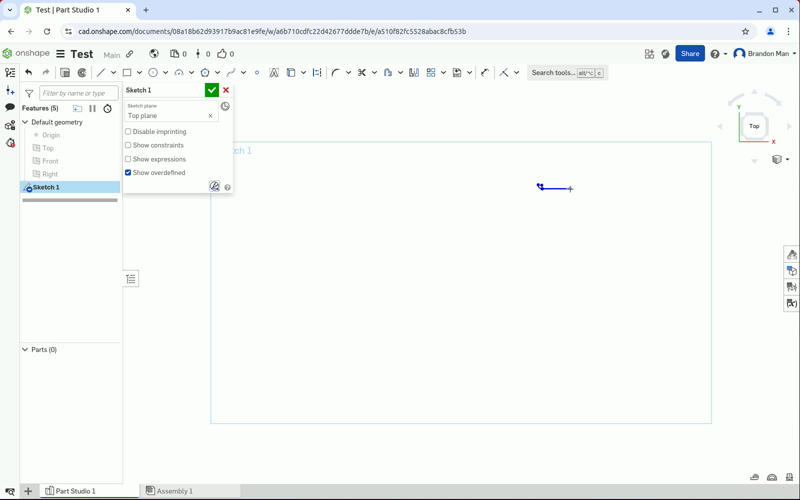
mouse_move(570, 188)
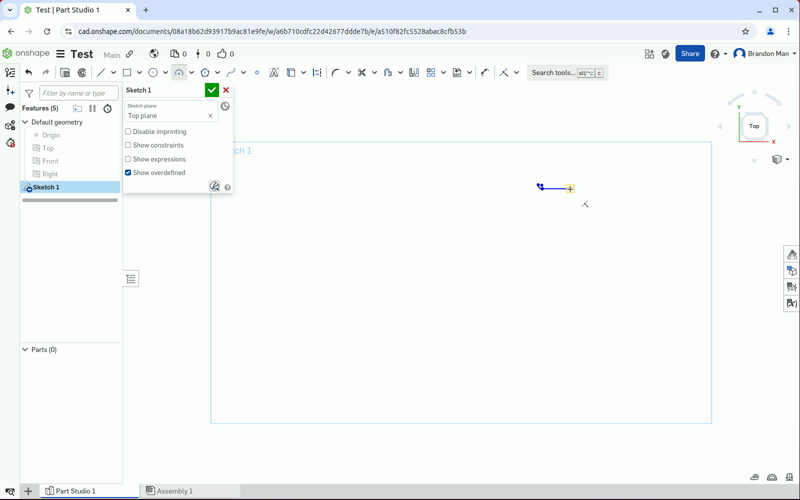
click(570, 188)
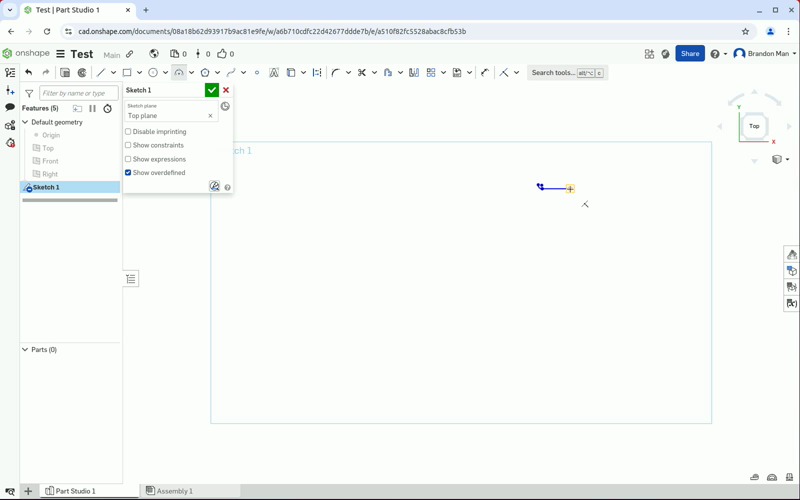
key_down(shift)
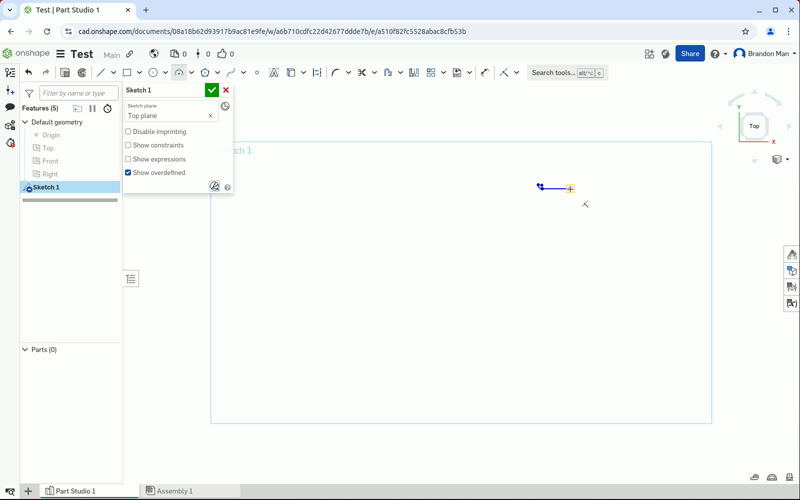
mouse_move(574, 184)
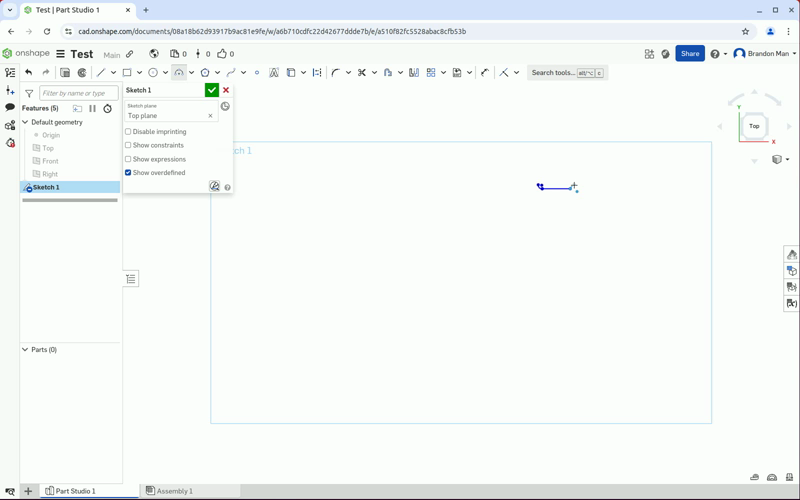
scroll(6)
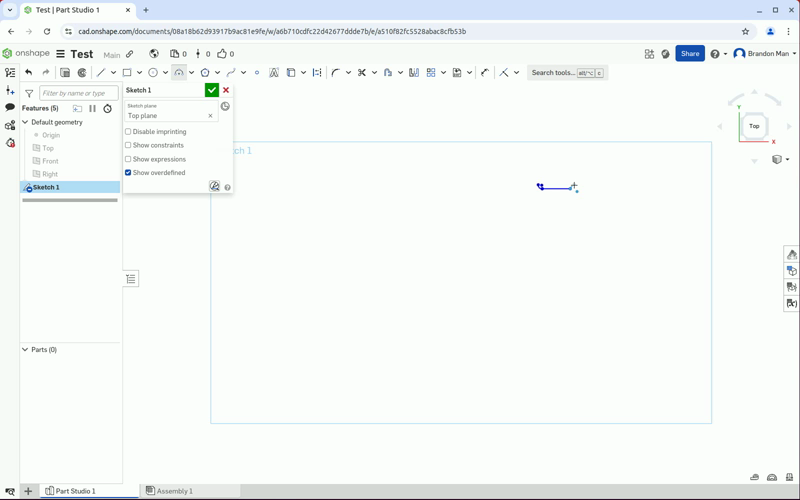
scroll(6)
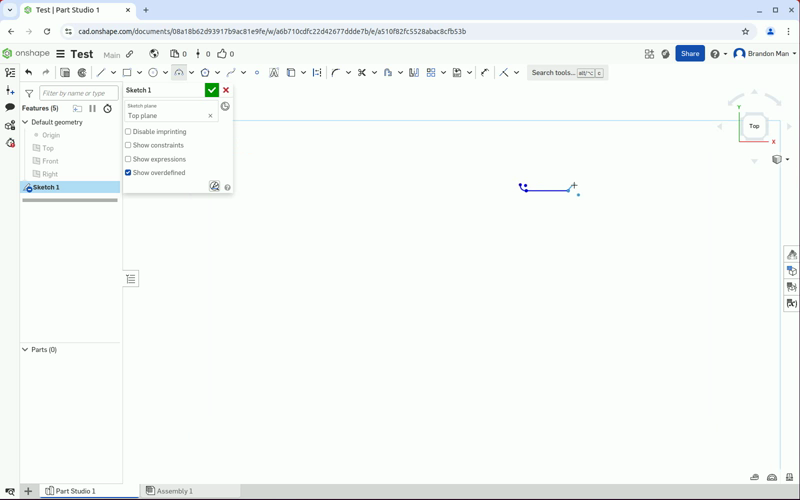
scroll(6)
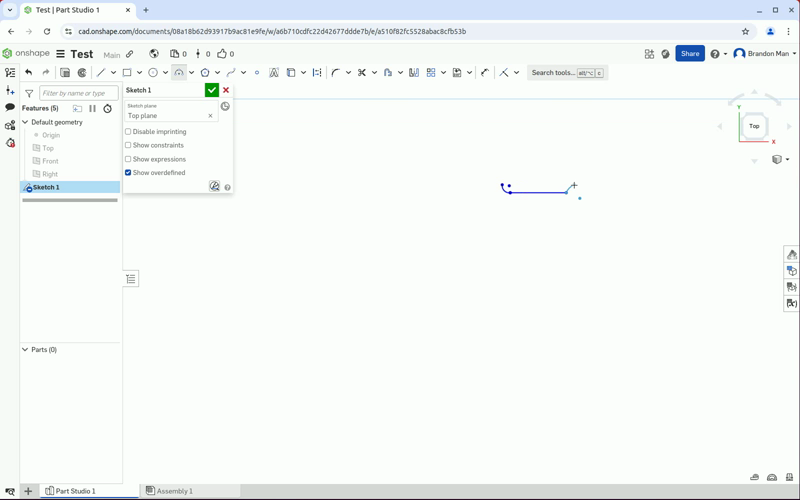
scroll(6)
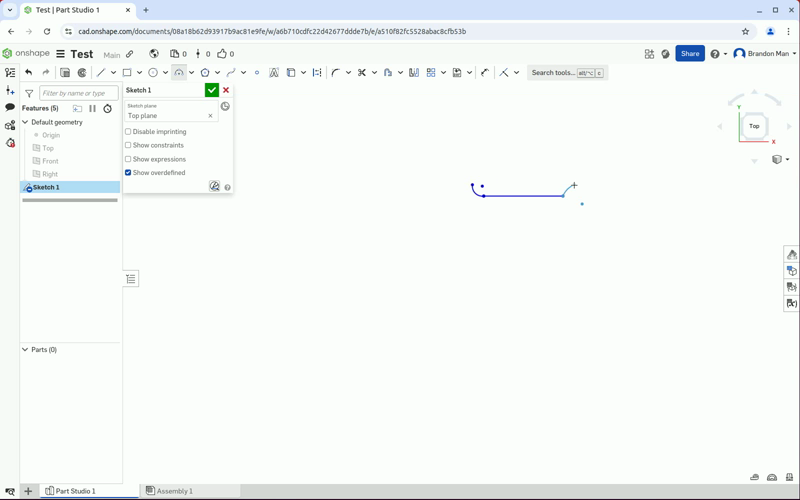
scroll(6)
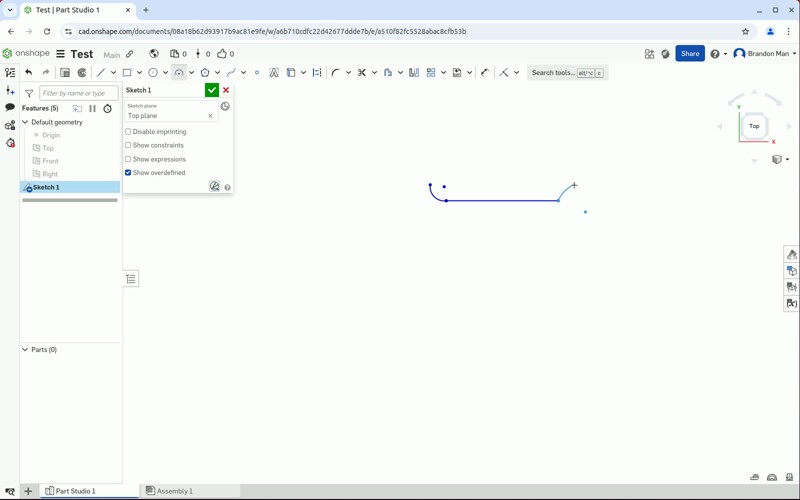
scroll(6)
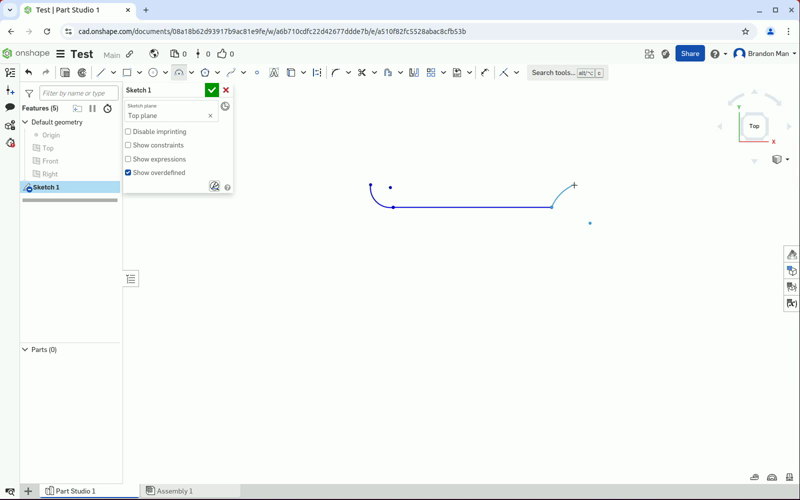
scroll(6)
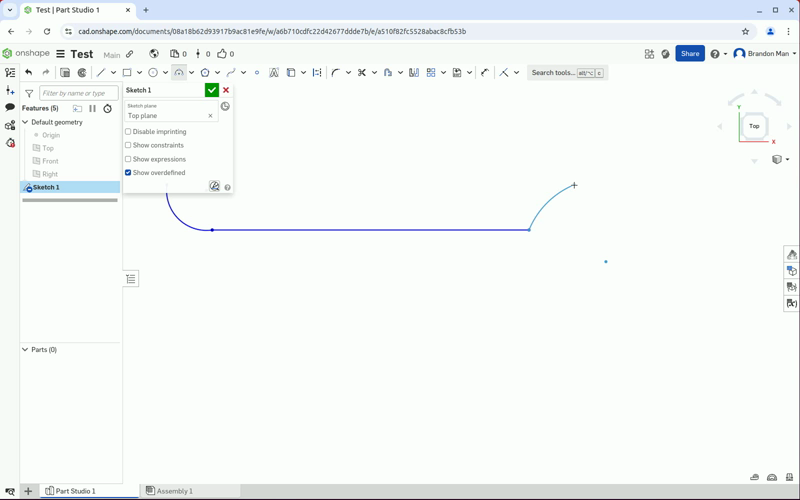
click(574, 184)
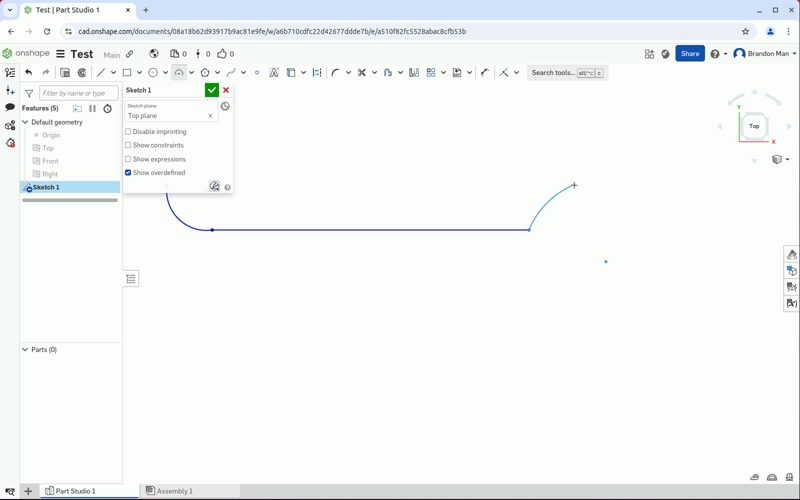
scroll(-6)
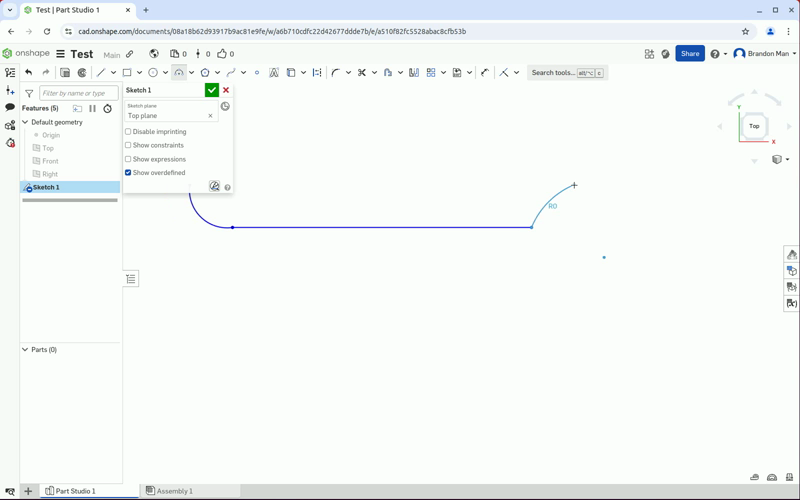
scroll(-6)
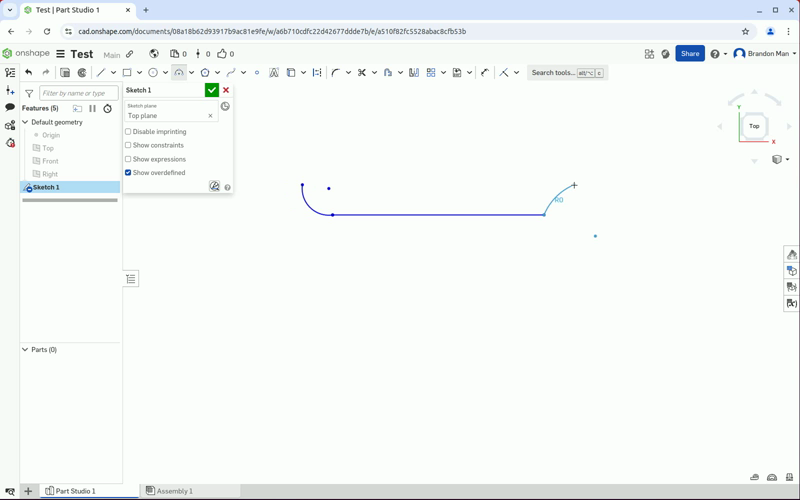
scroll(-6)
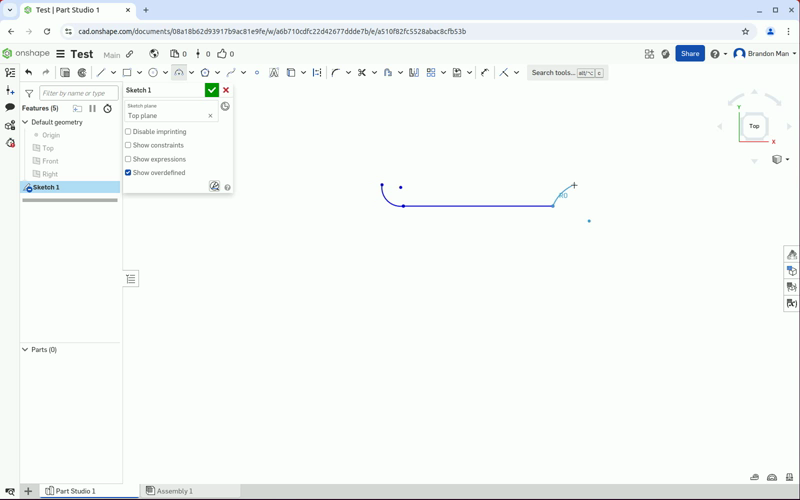
scroll(-6)
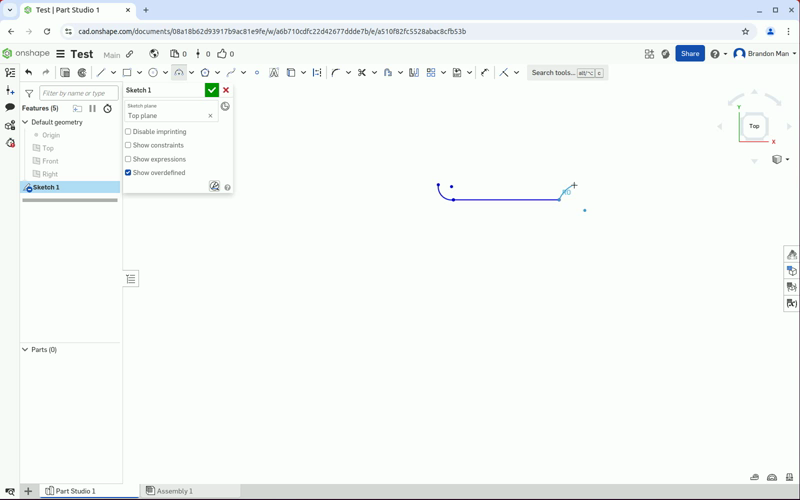
scroll(-6)
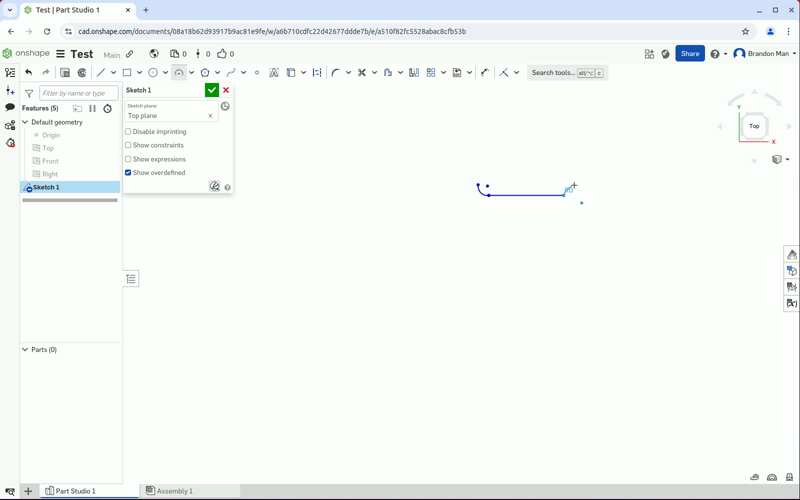
scroll(-6)
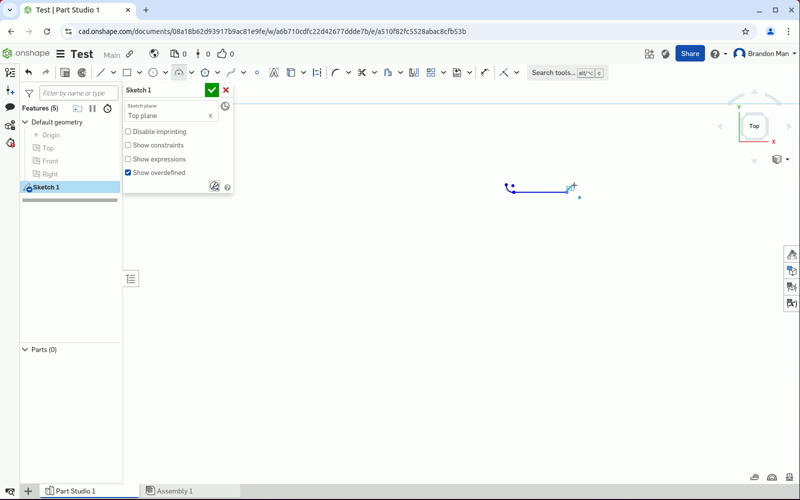
scroll(-6)
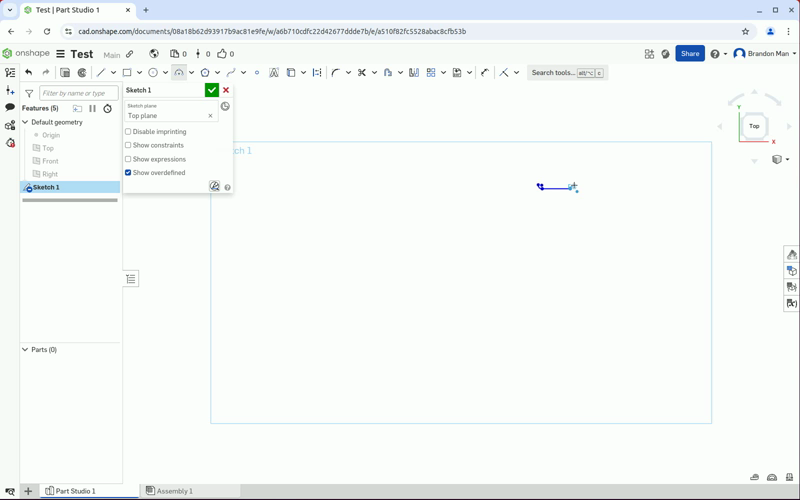
mouse_move(573, 187)
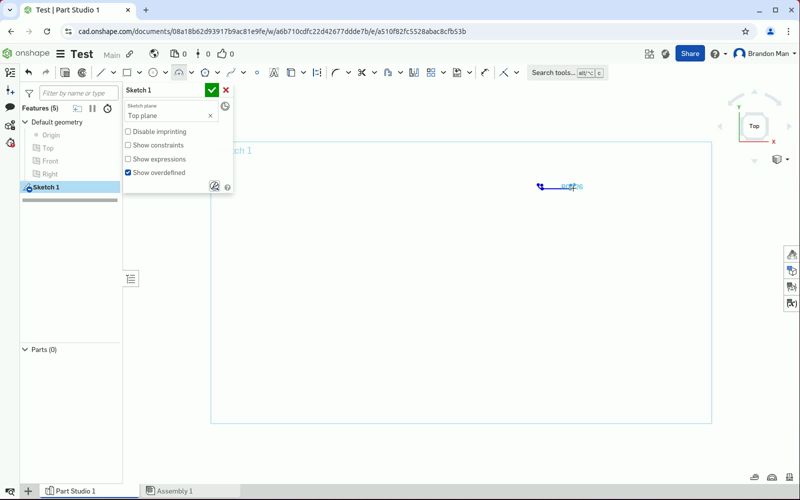
scroll(6)
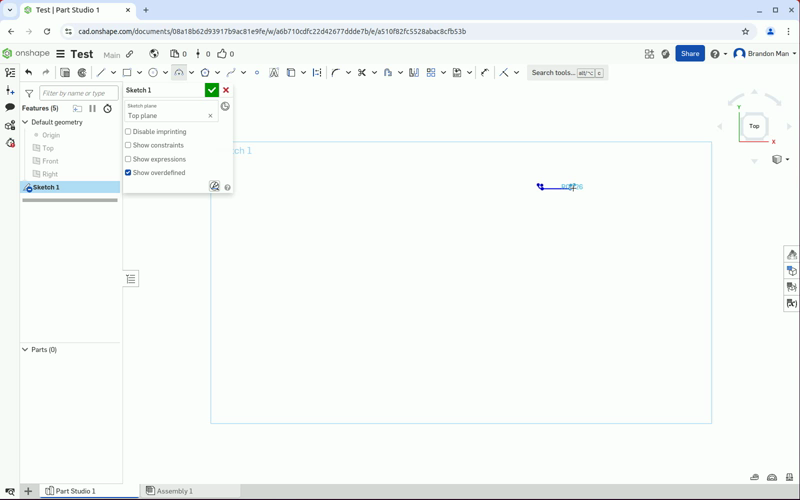
scroll(6)
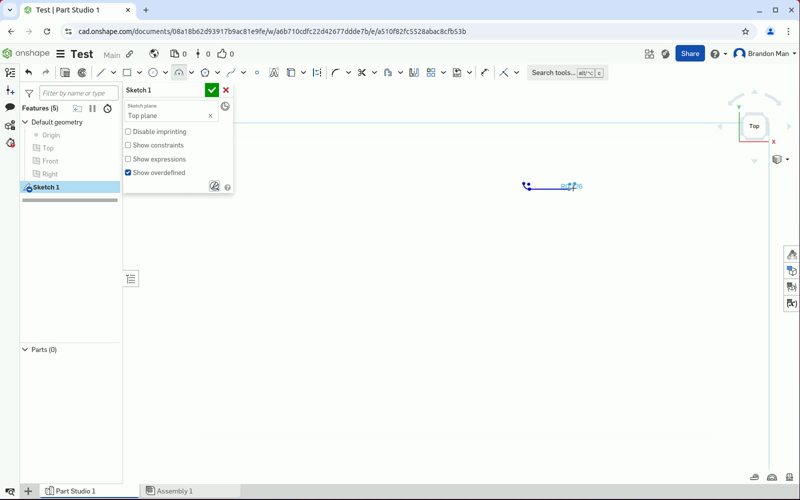
scroll(6)
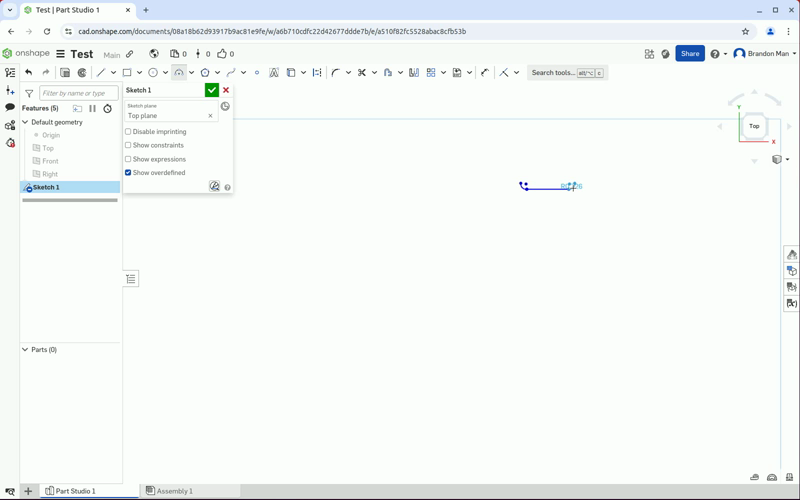
scroll(6)
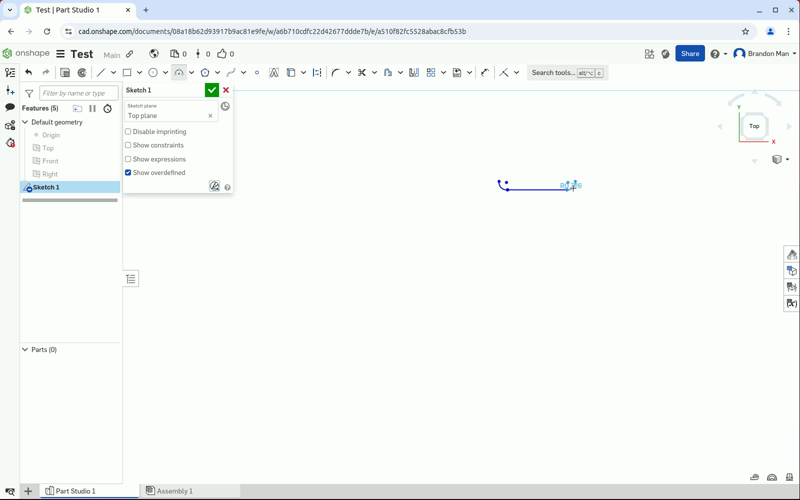
scroll(6)
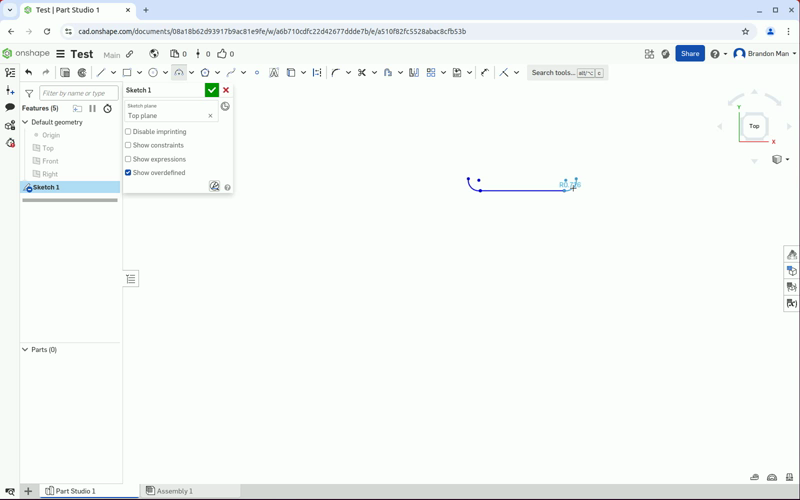
scroll(6)
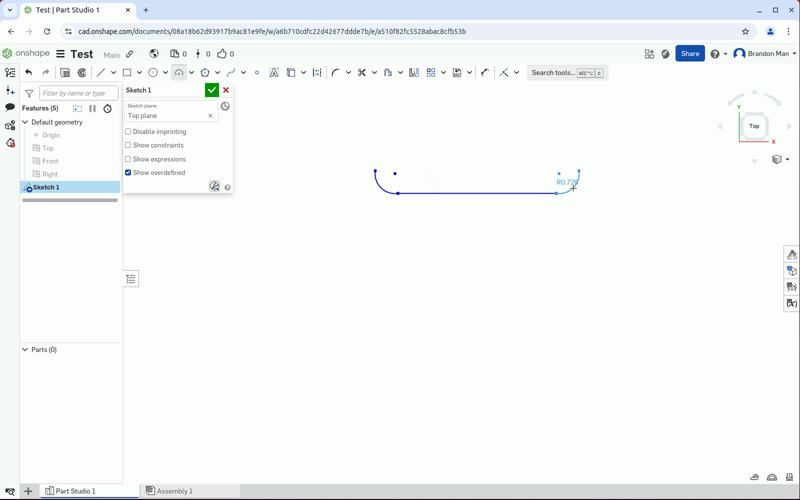
scroll(6)
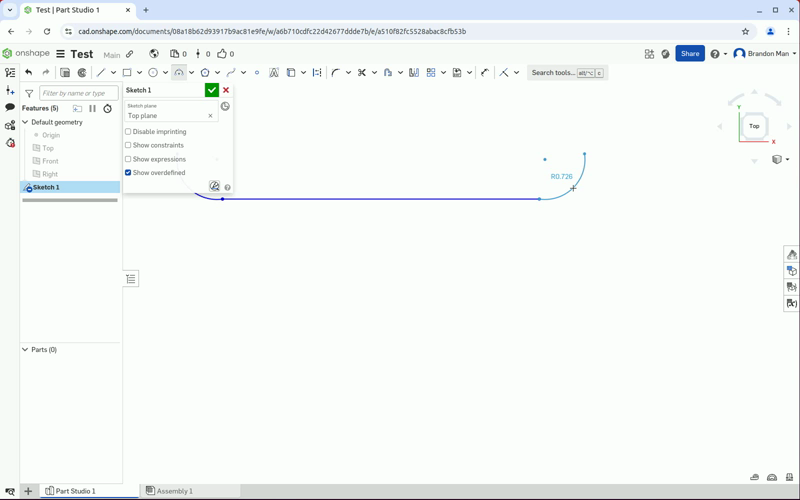
click(573, 187)
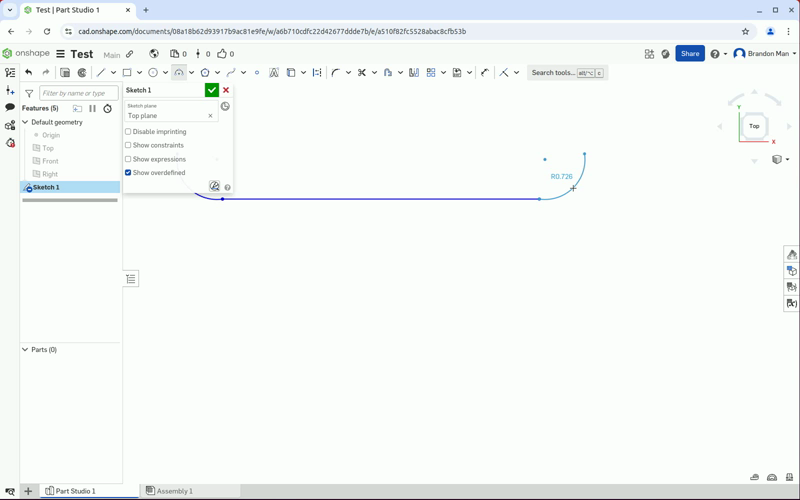
scroll(-6)
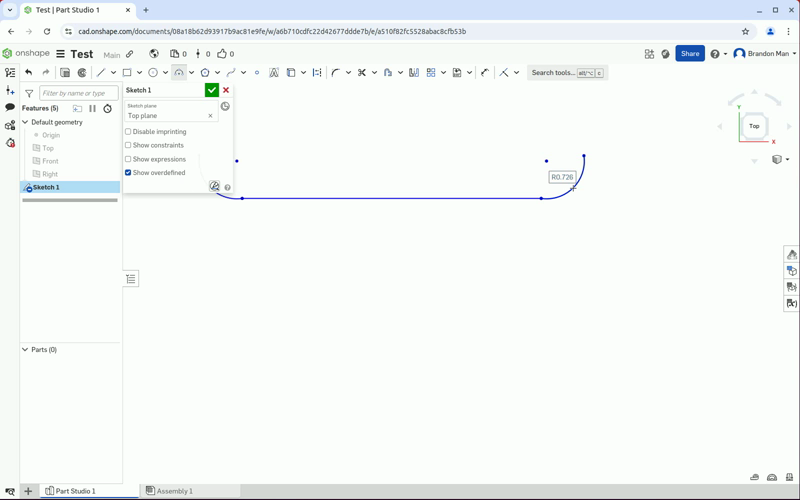
scroll(-6)
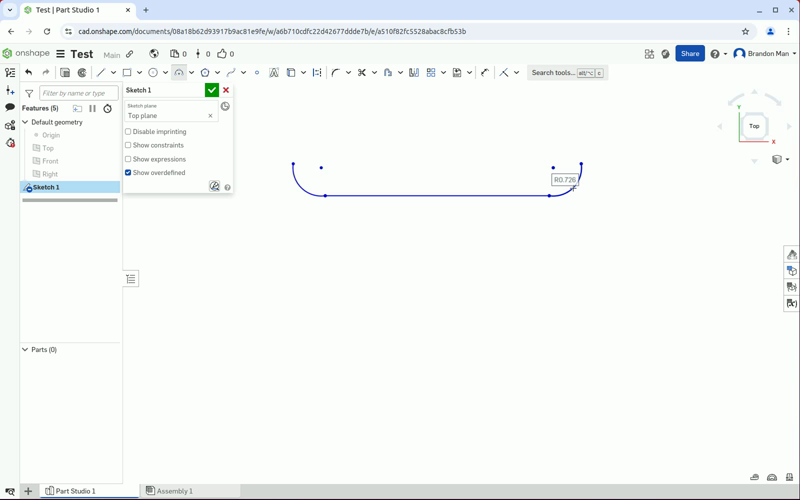
scroll(-6)
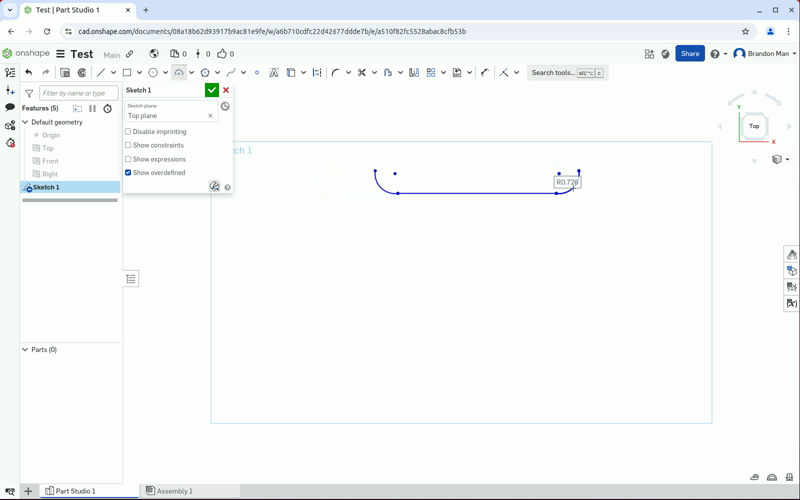
scroll(-6)
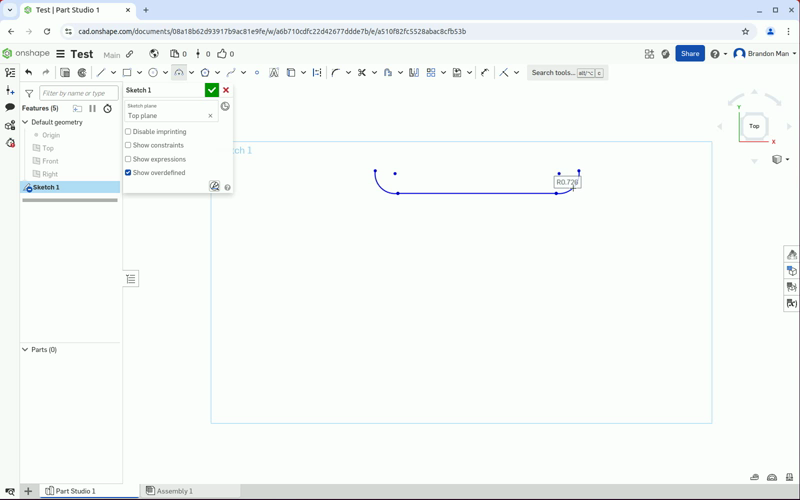
scroll(-6)
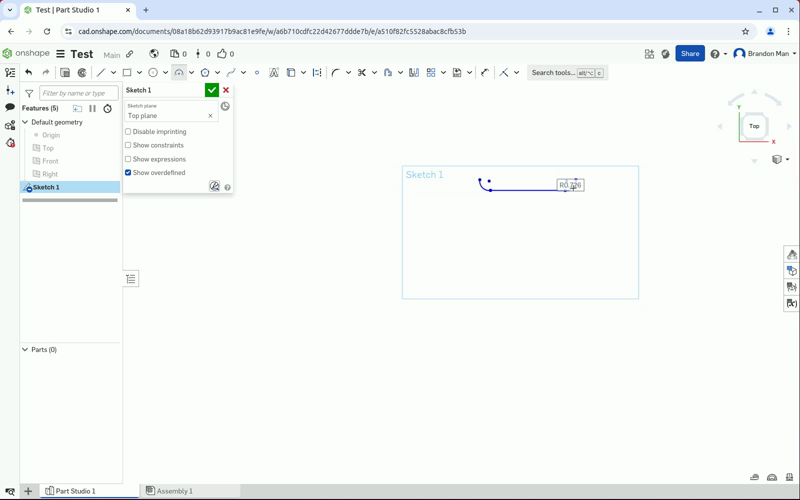
scroll(-6)
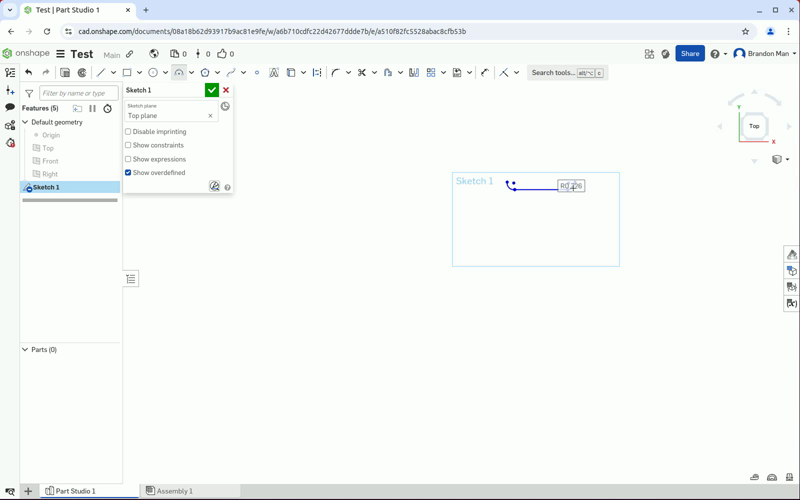
scroll(-6)
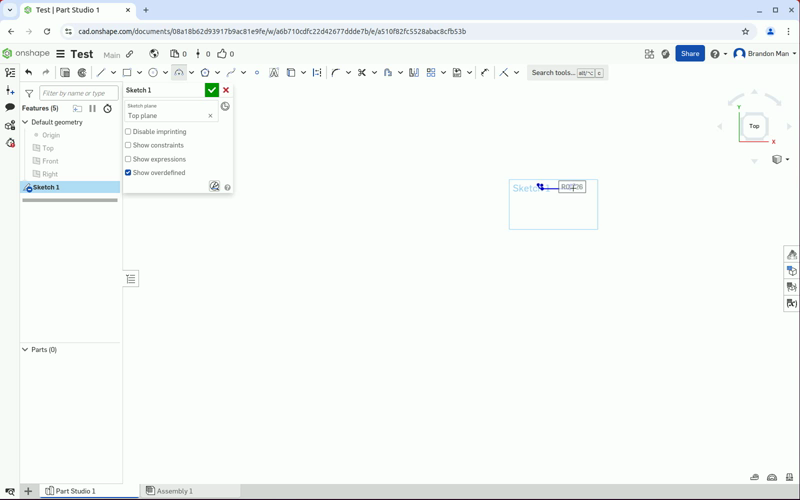
key_up(shift)
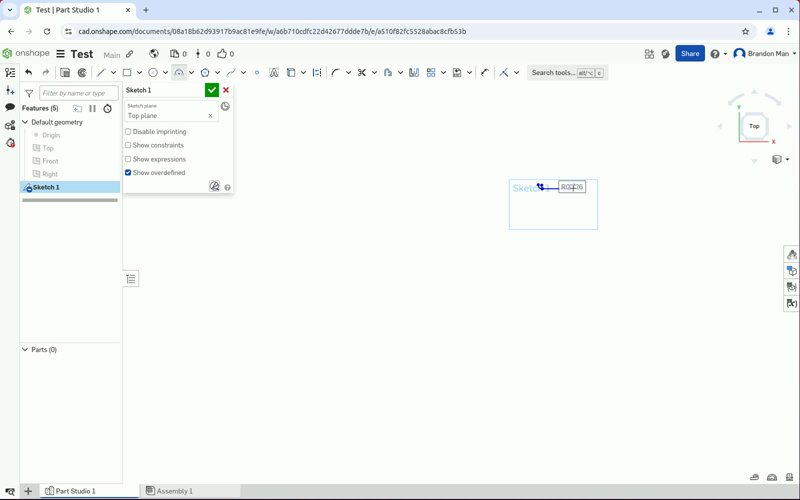
key(esc)
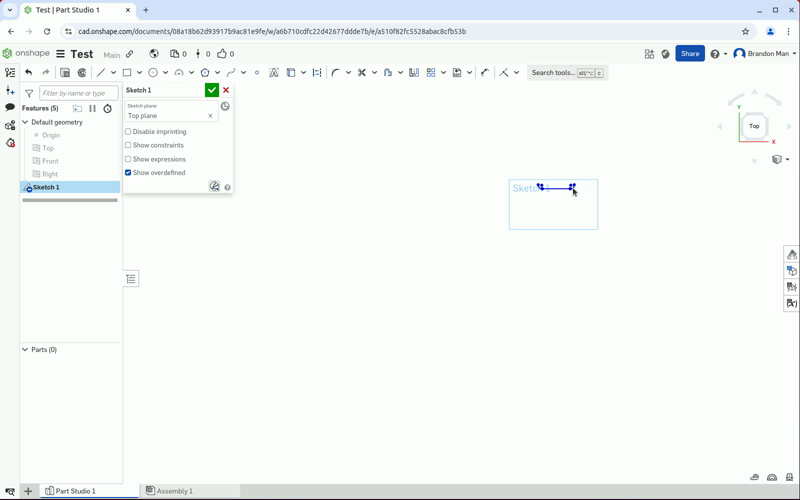
key(l)
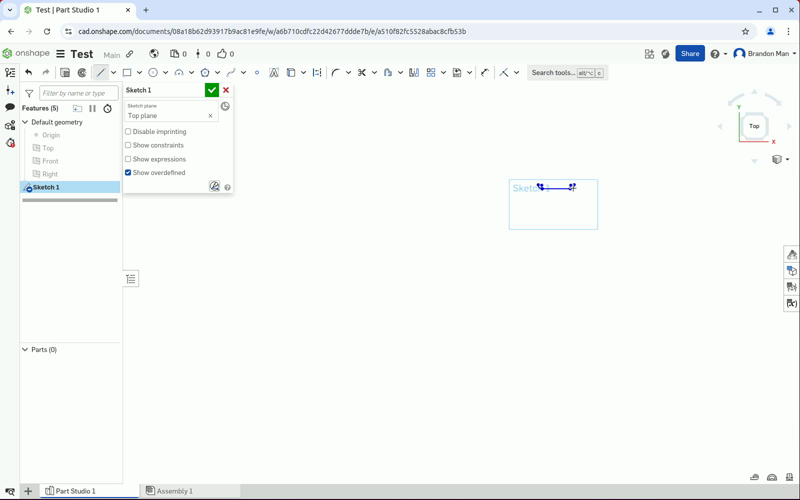
mouse_move(574, 184)
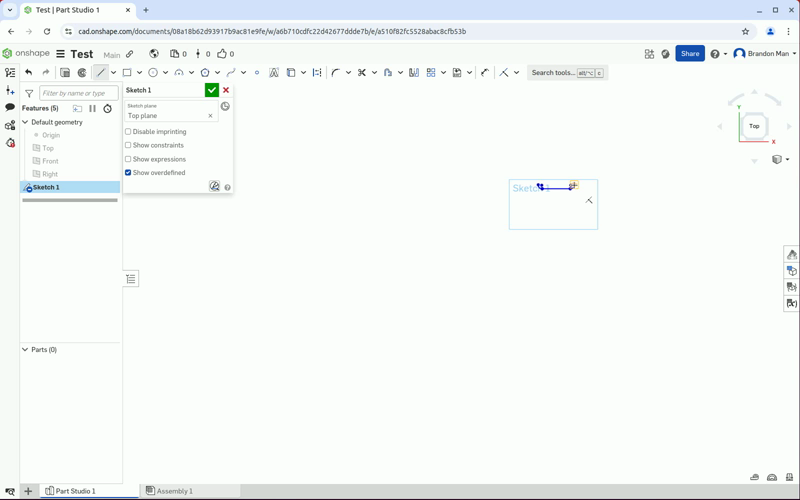
scroll(6)
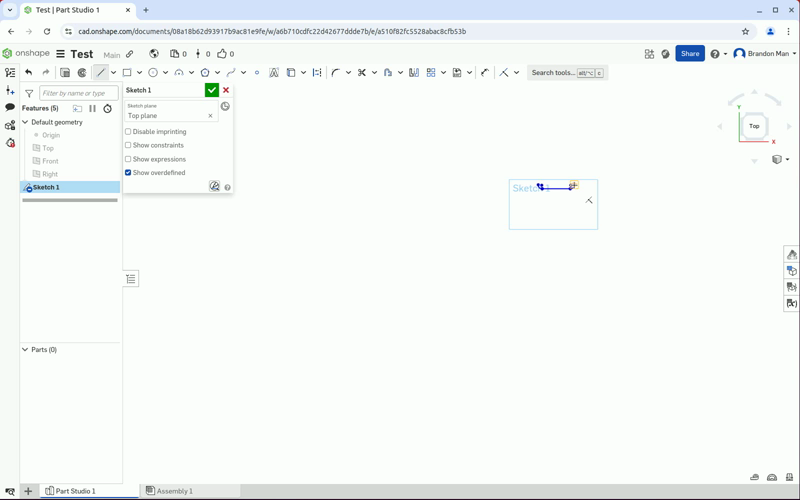
scroll(6)
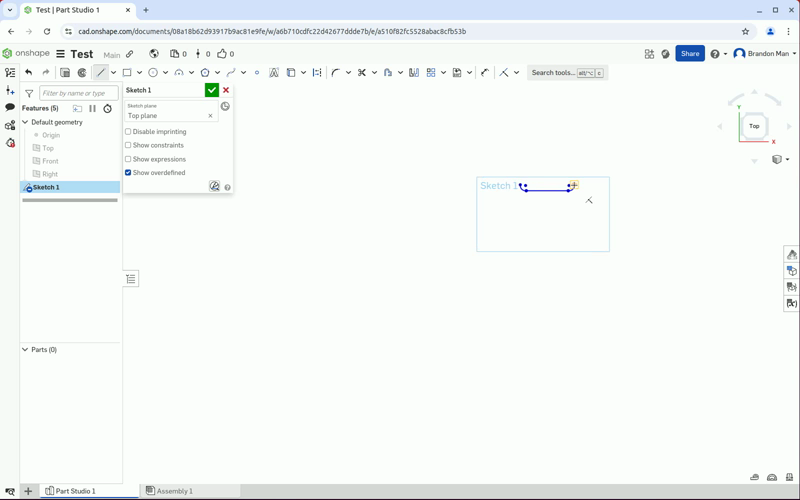
scroll(6)
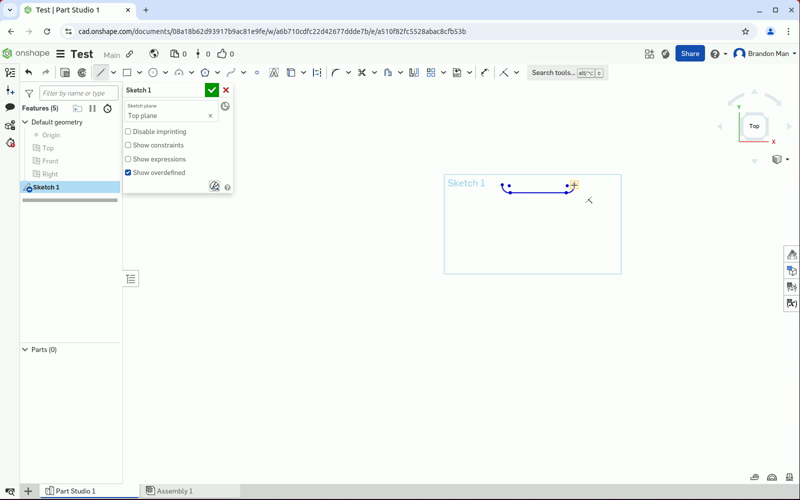
scroll(6)
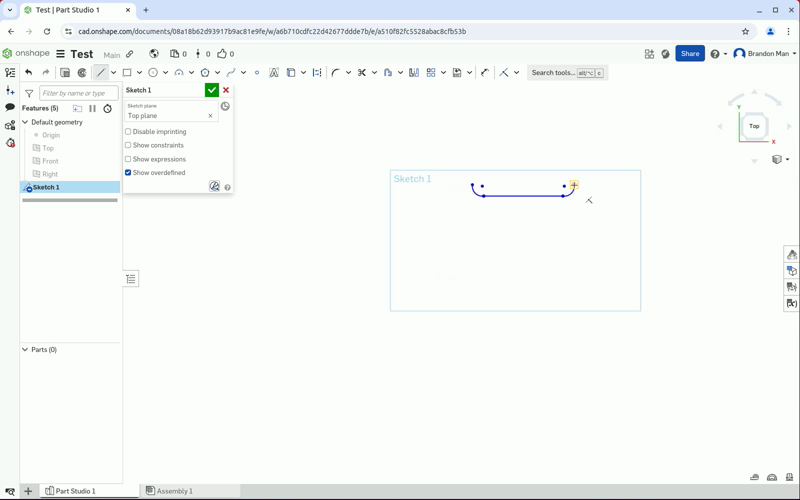
scroll(6)
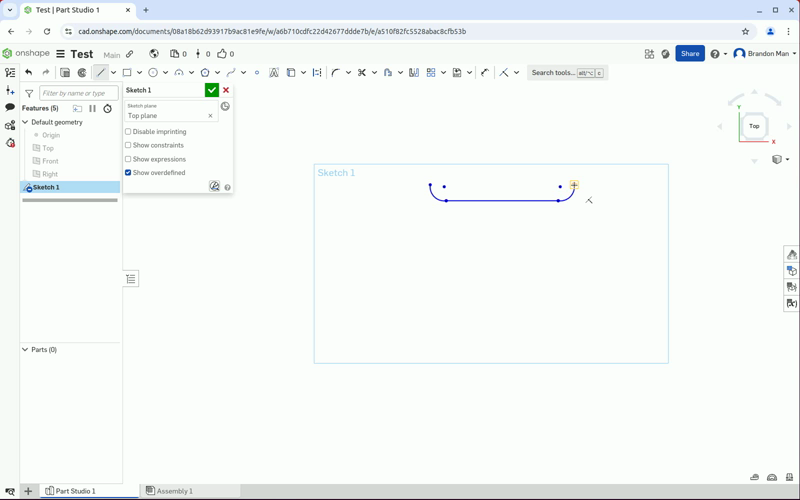
scroll(6)
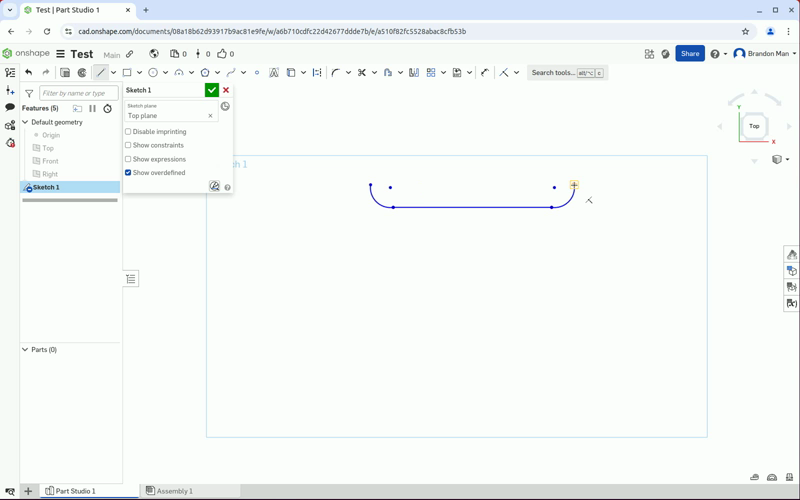
scroll(6)
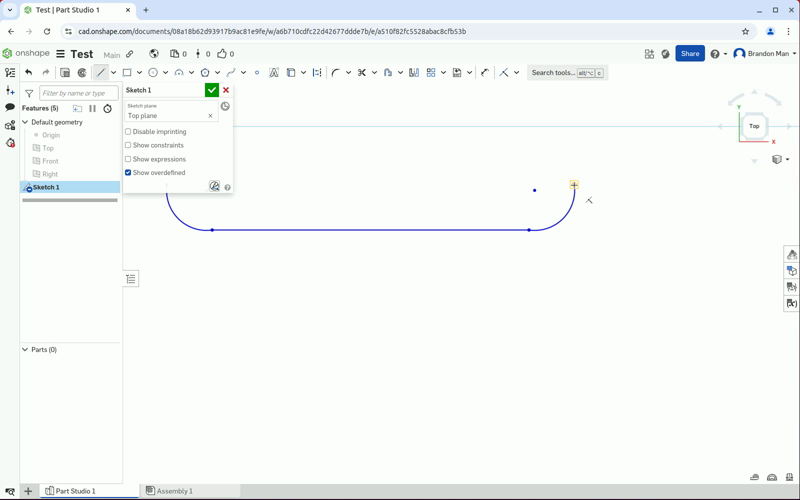
click(574, 184)
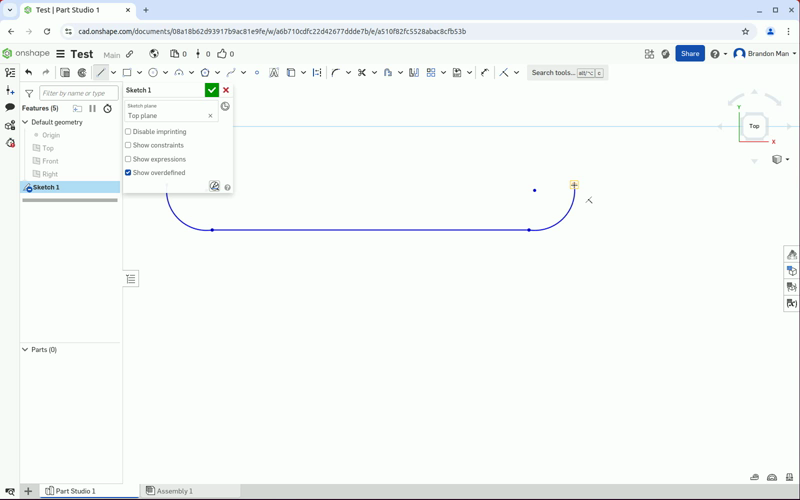
scroll(-6)
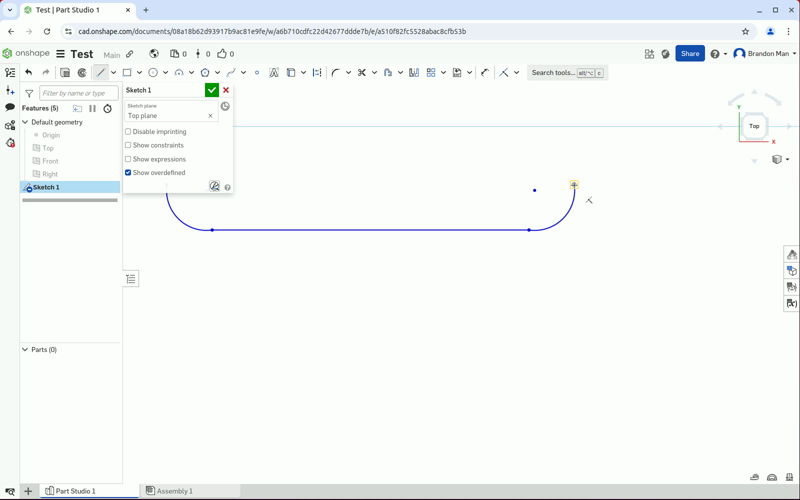
scroll(-6)
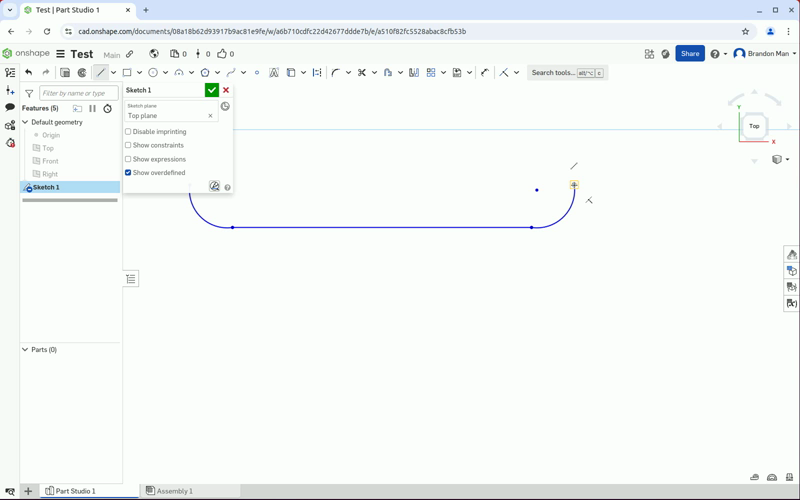
scroll(-6)
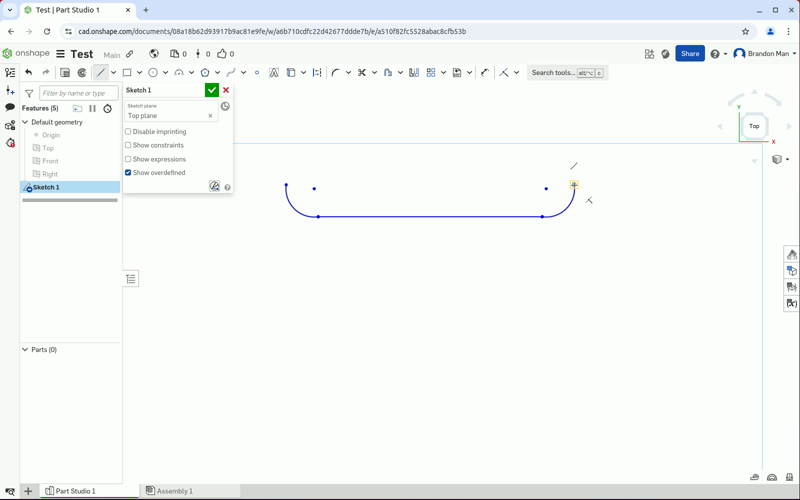
scroll(-6)
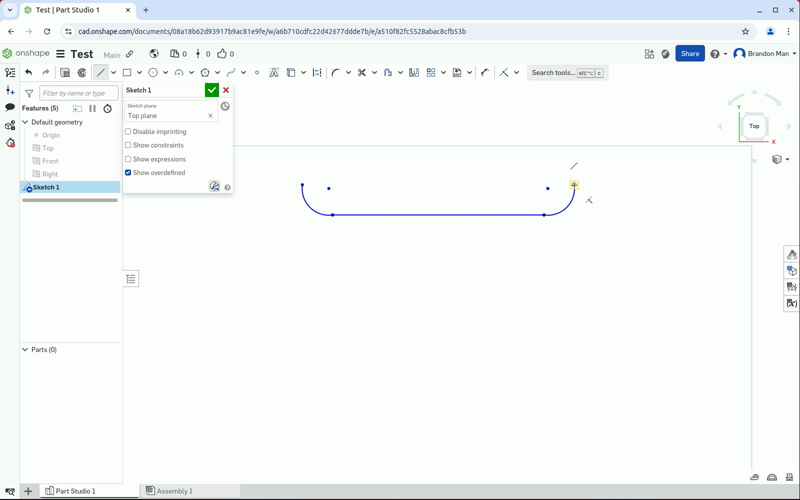
scroll(-6)
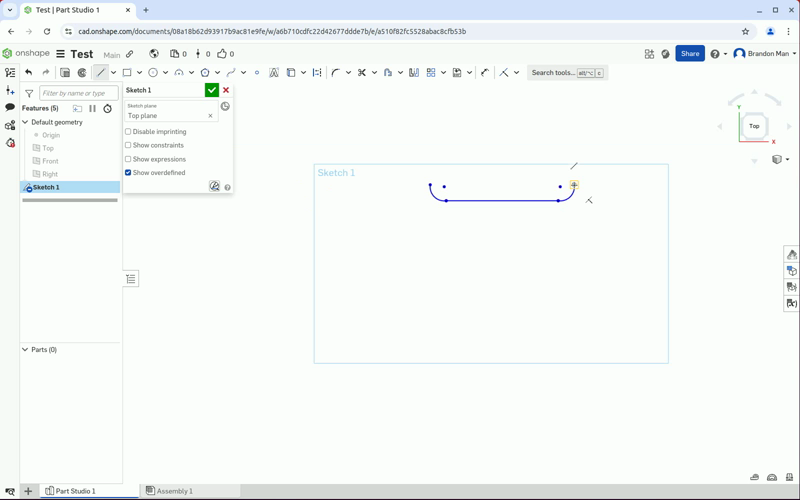
scroll(-6)
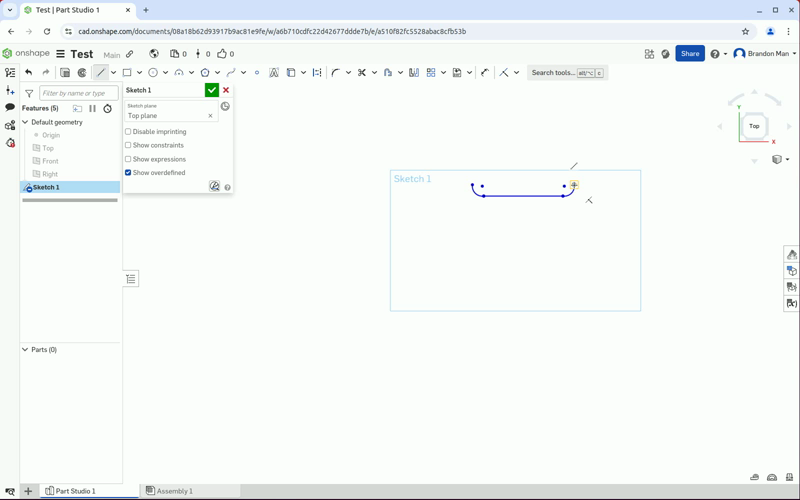
scroll(-6)
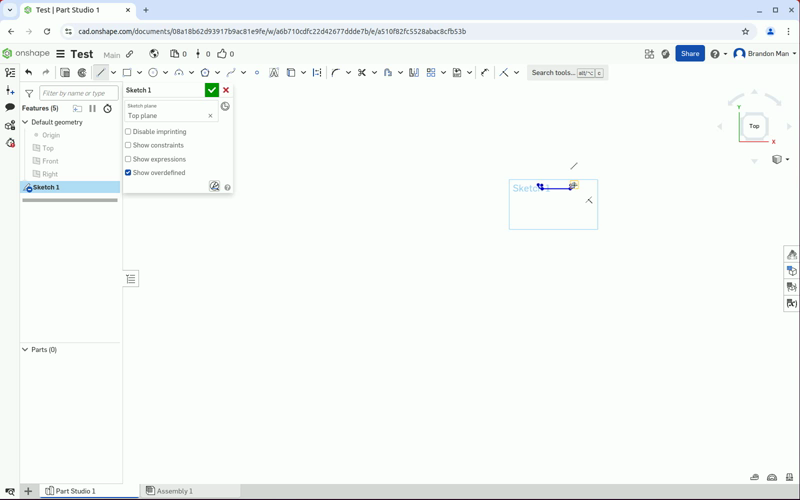
key_down(shift)
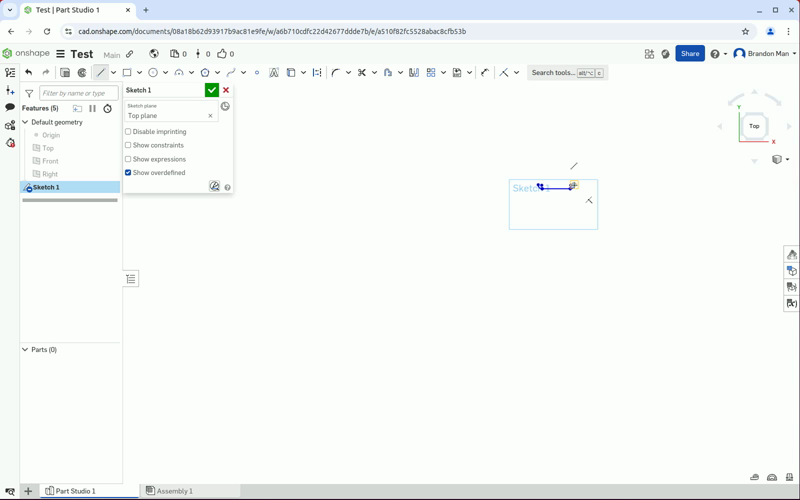
mouse_move(589, 184)
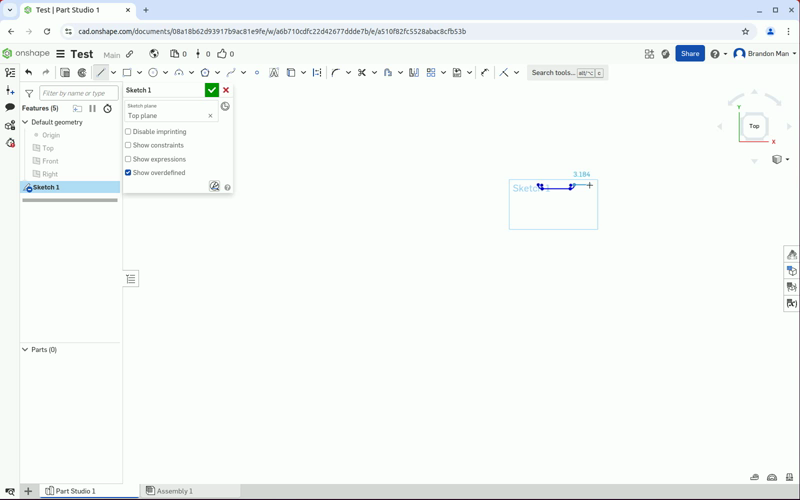
mouse_move(574, 174)
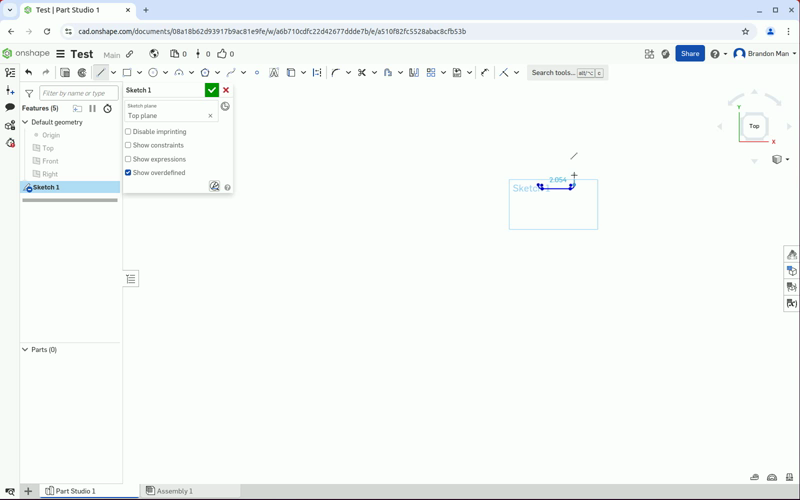
click(574, 174)
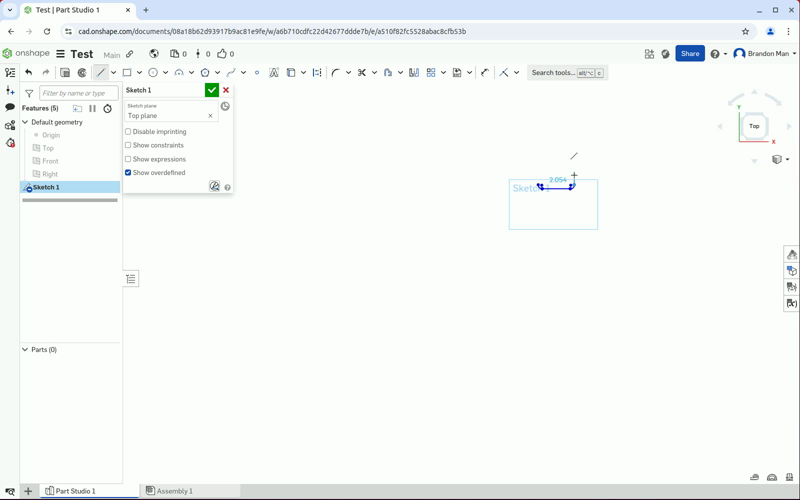
key_up(shift)
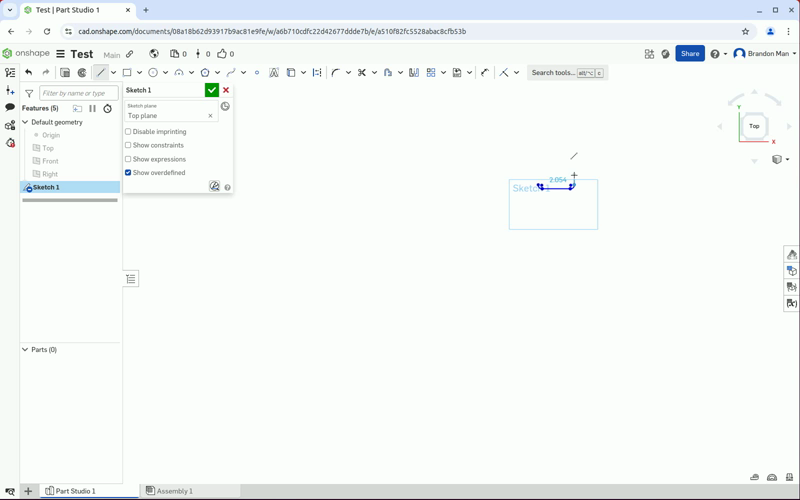
key_down(shift)
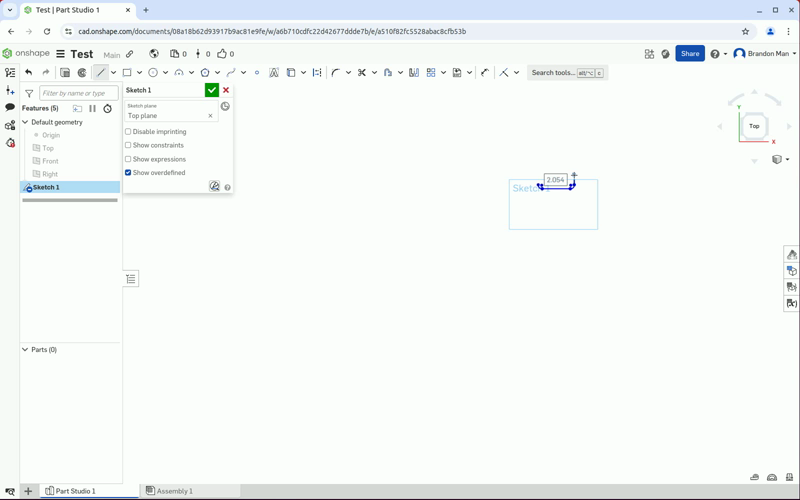
mouse_move(589, 174)
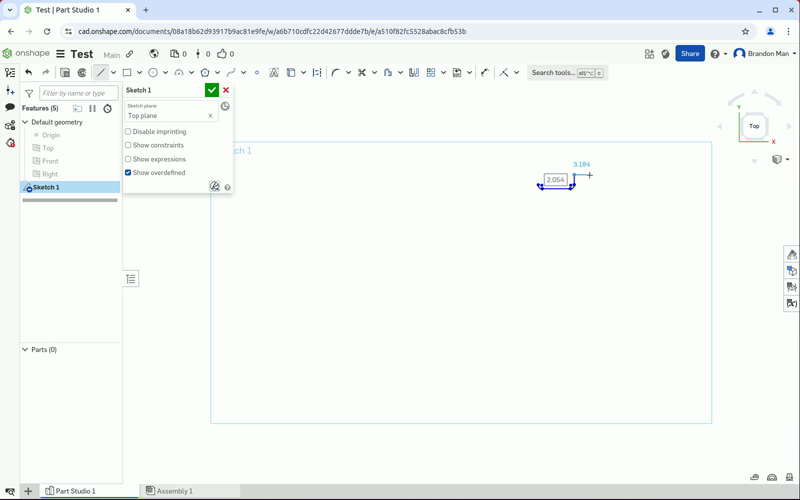
mouse_move(538, 174)
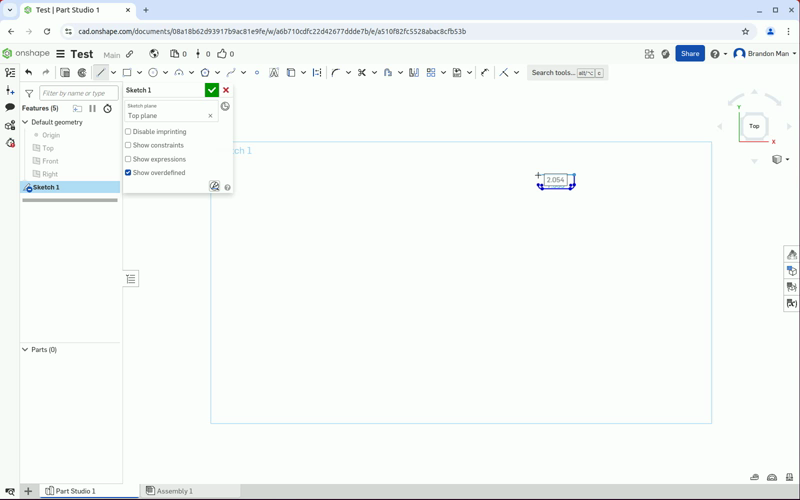
click(538, 174)
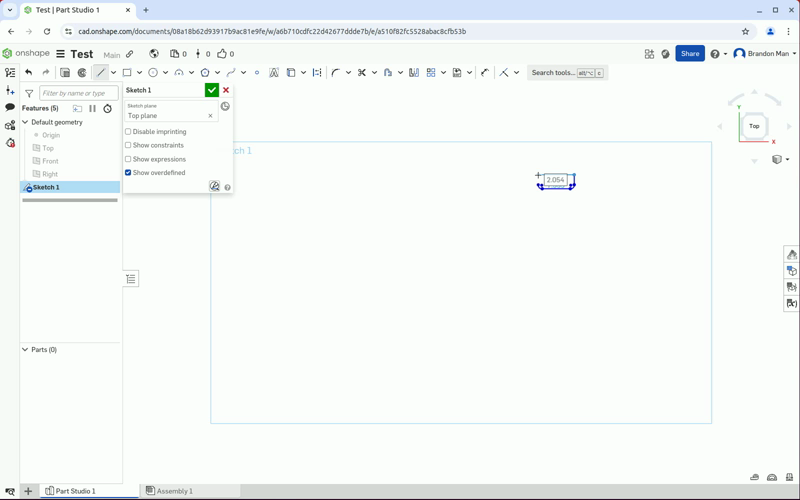
key_up(shift)
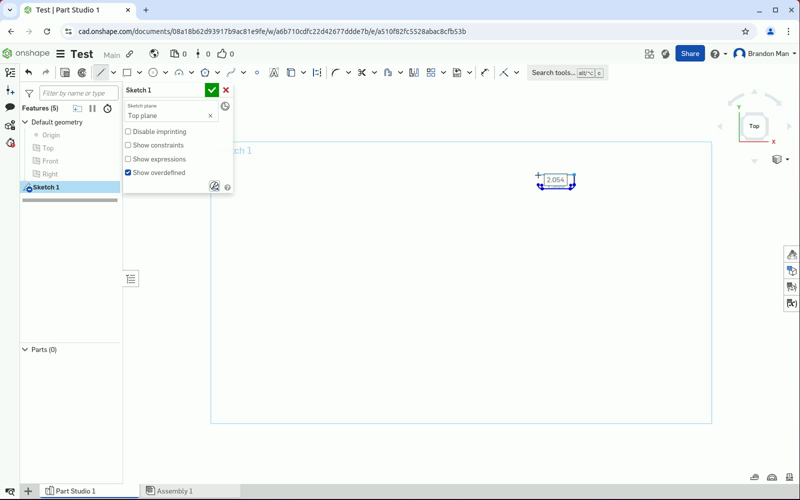
mouse_move(568, 174)
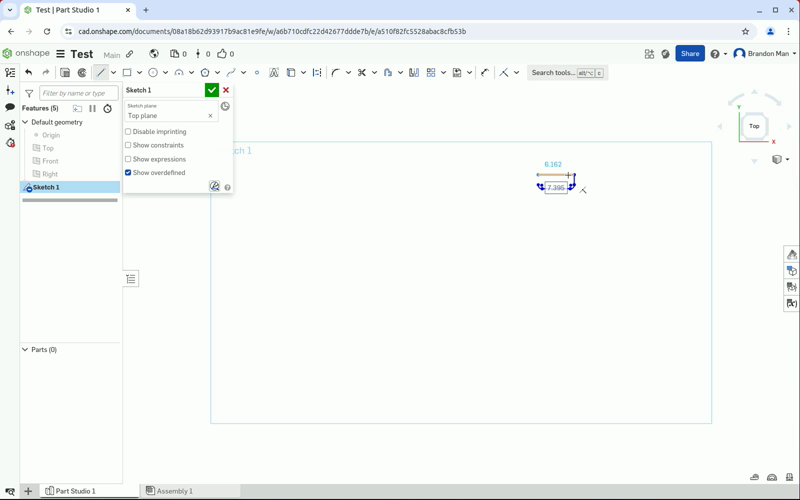
key_down(shift)
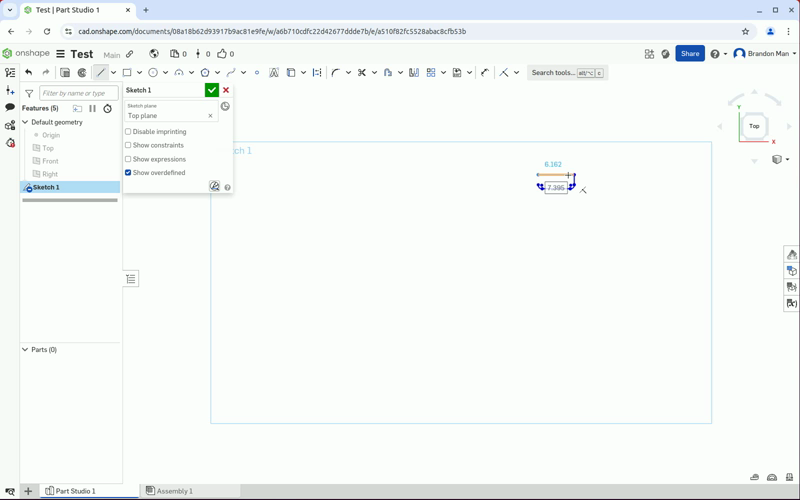
mouse_move(538, 184)
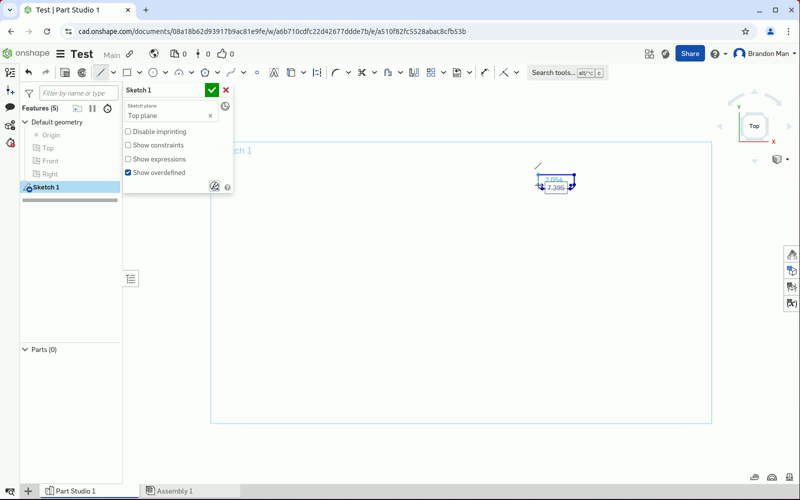
scroll(6)
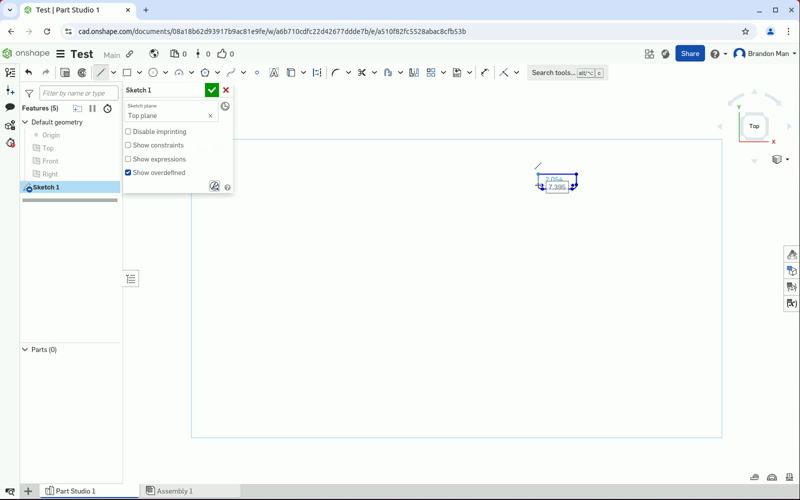
scroll(6)
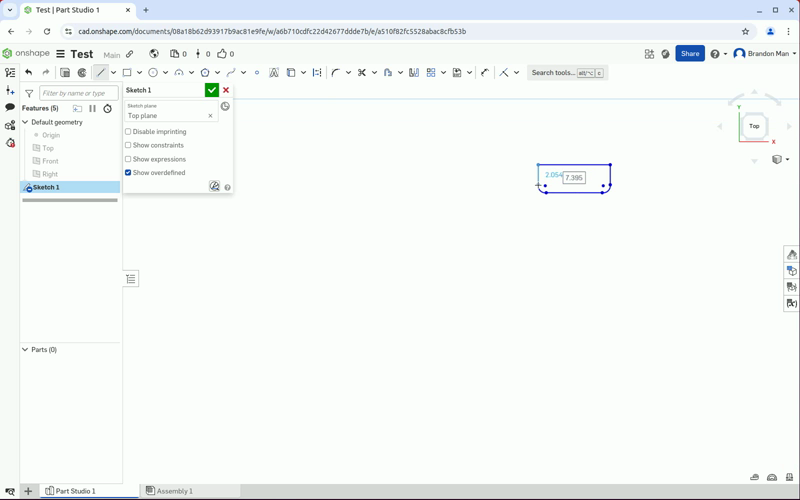
scroll(6)
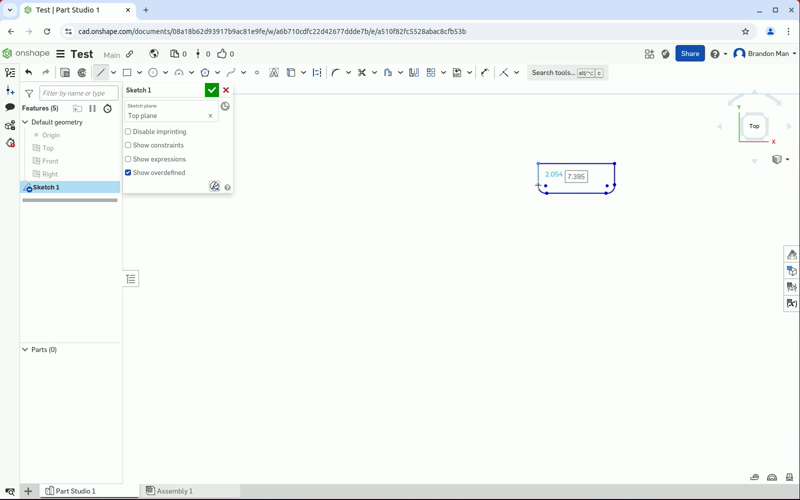
scroll(6)
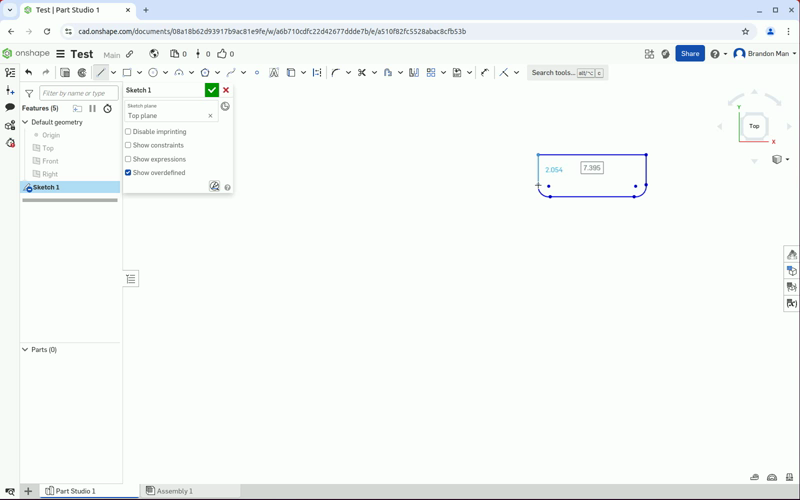
scroll(6)
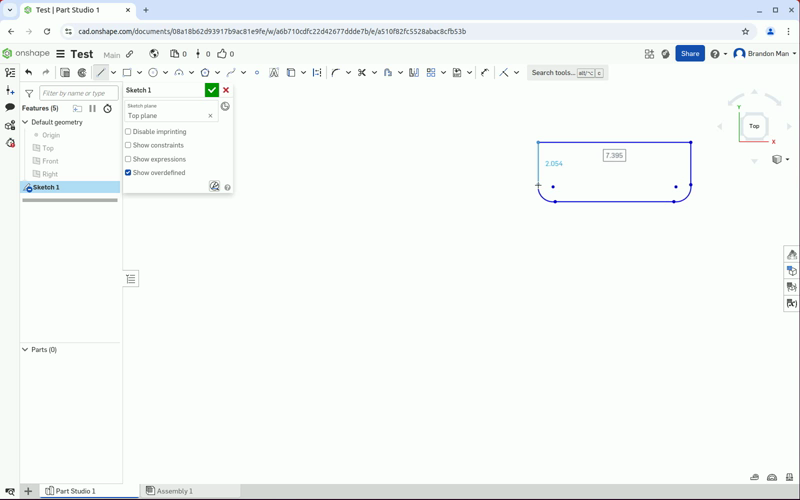
scroll(6)
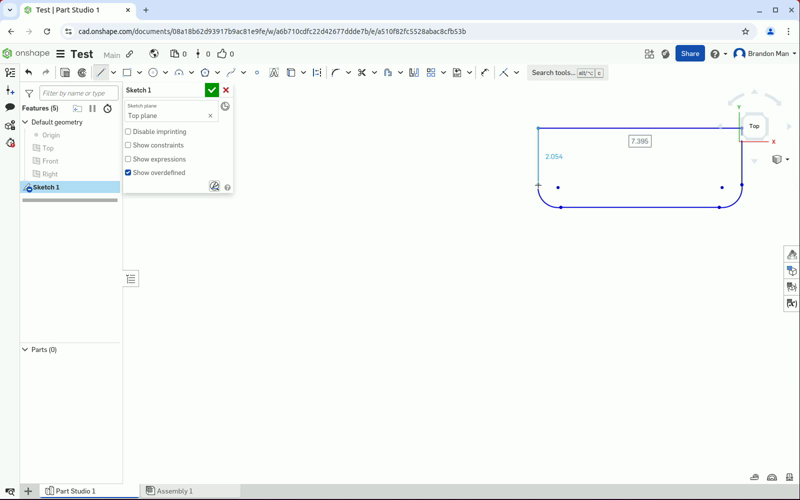
scroll(6)
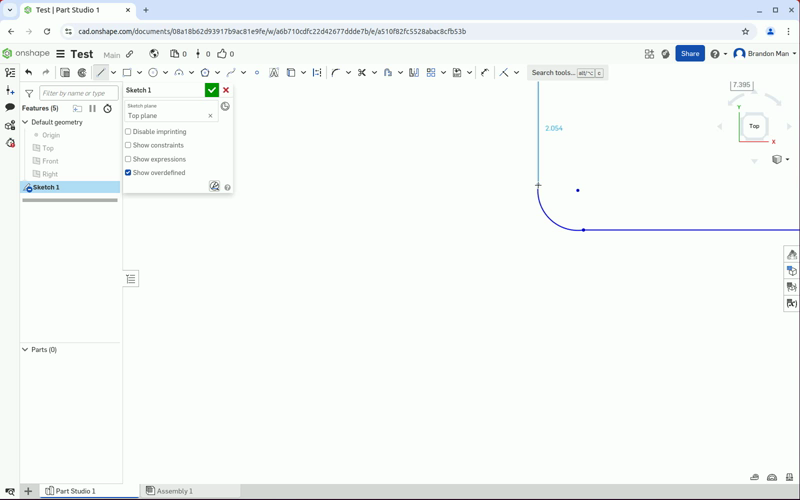
key_up(shift)
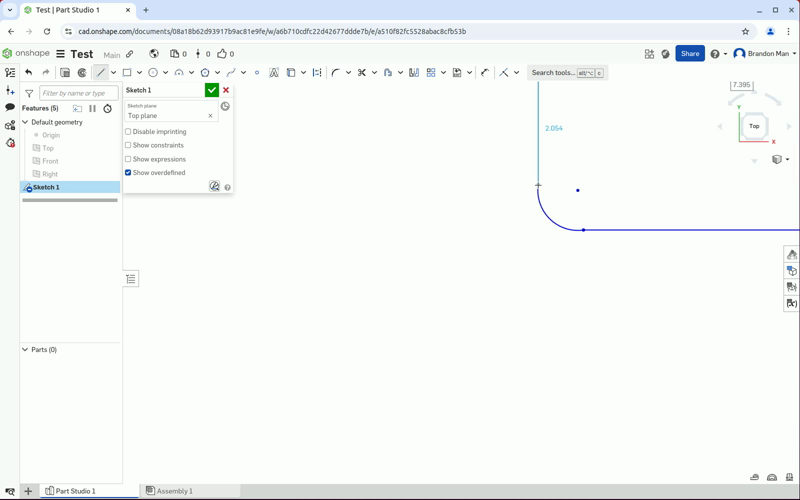
click(538, 184)
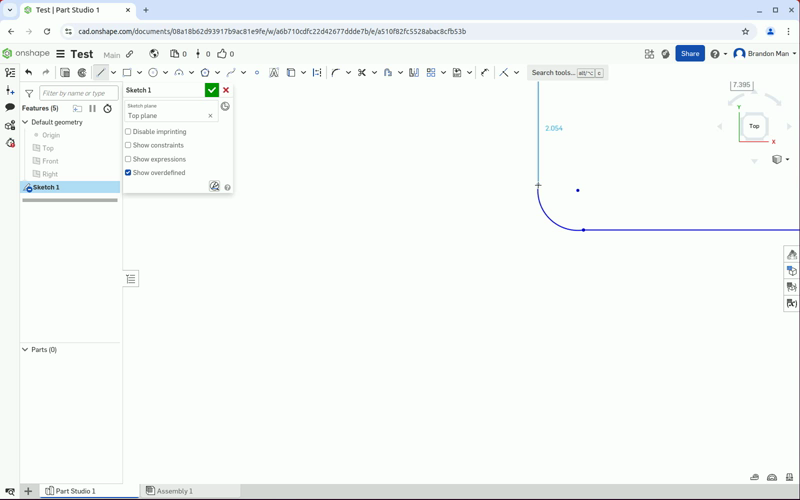
scroll(-6)
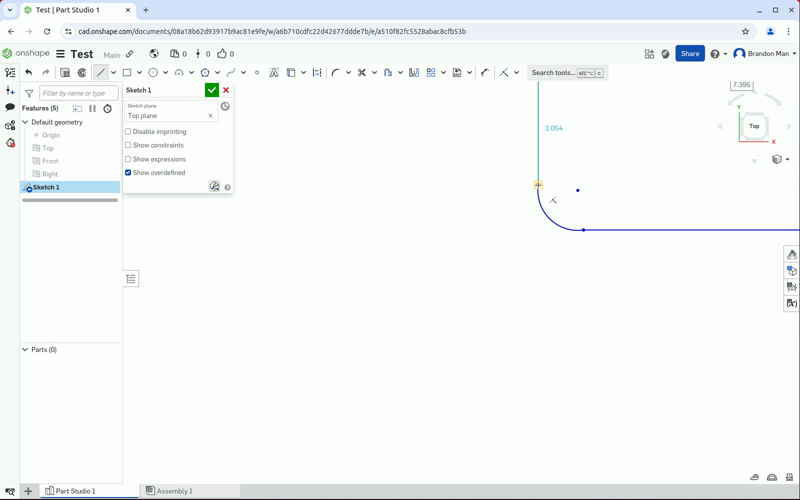
scroll(-6)
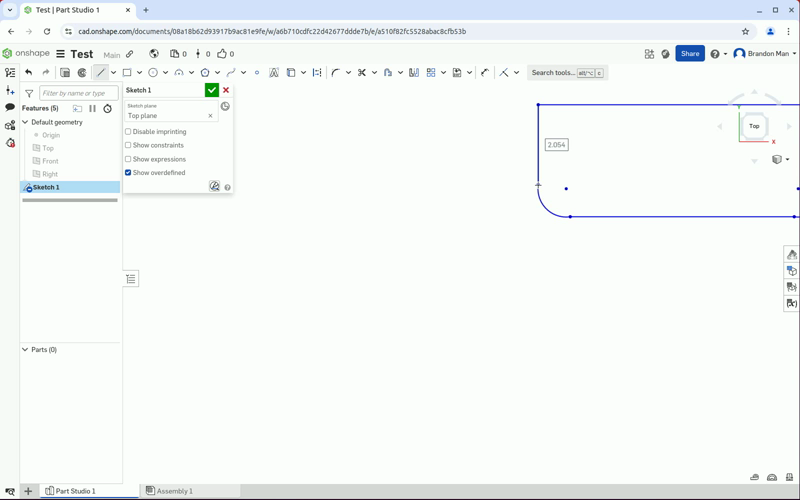
scroll(-6)
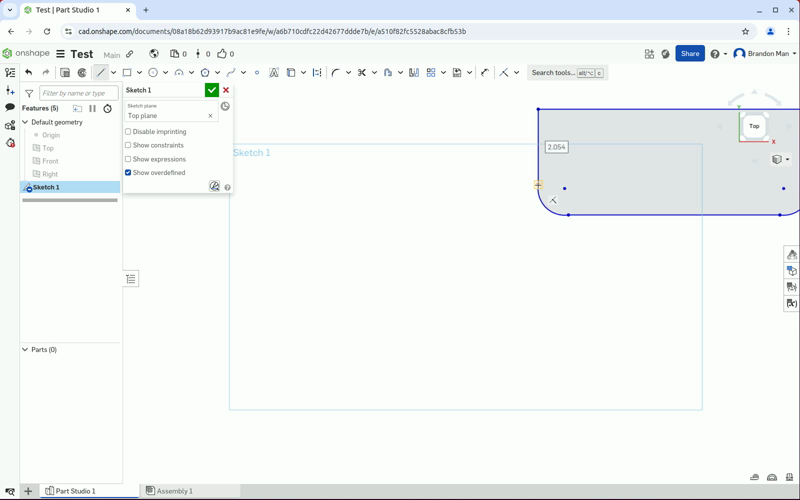
scroll(-6)
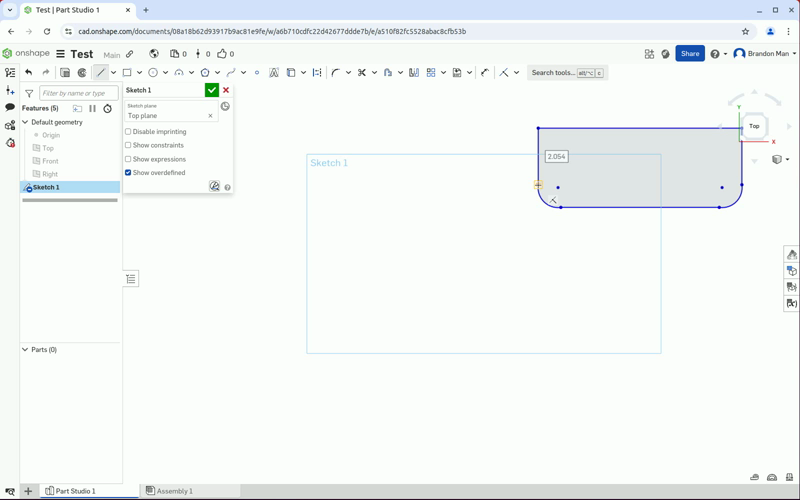
scroll(-6)
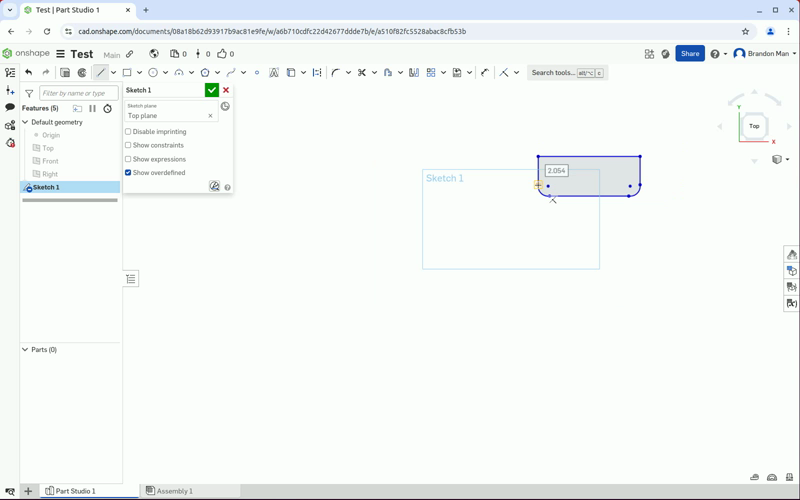
scroll(-6)
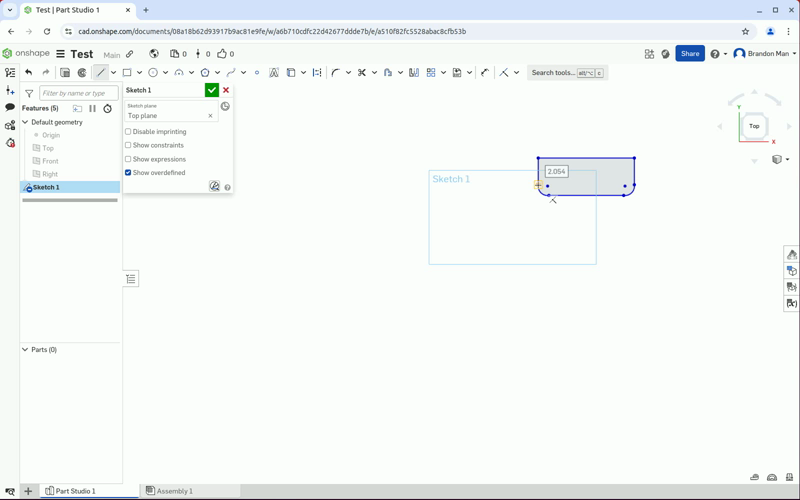
scroll(-6)
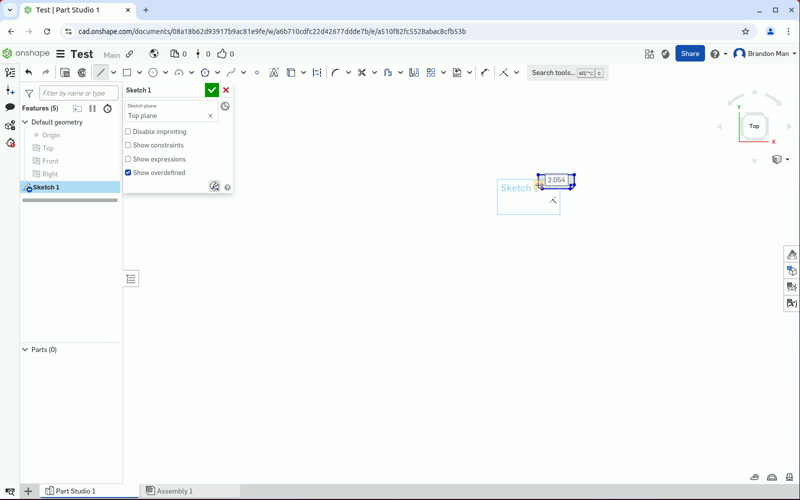
key(esc)
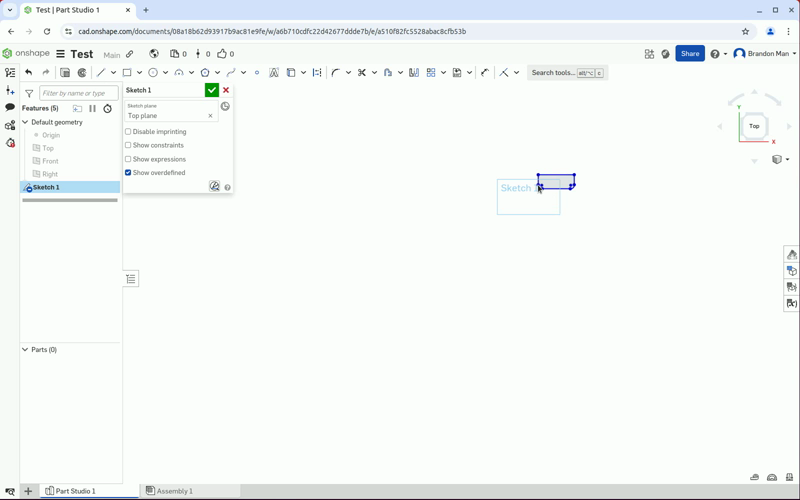
key(c)
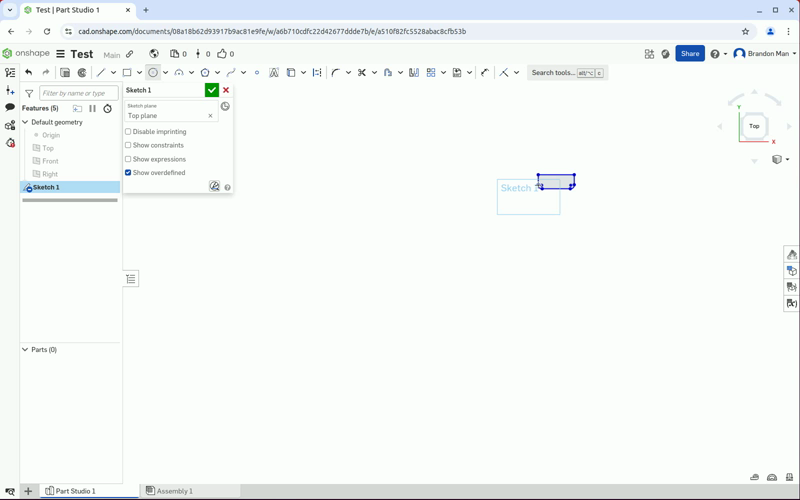
key_down(shift)
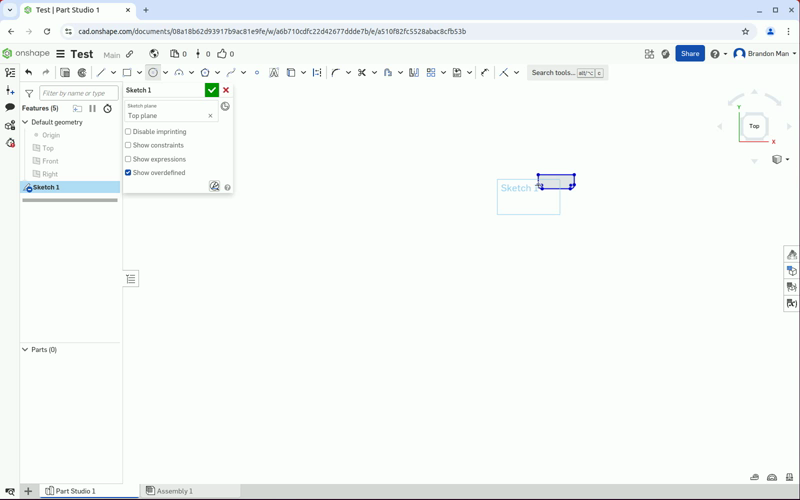
mouse_move(545, 181)
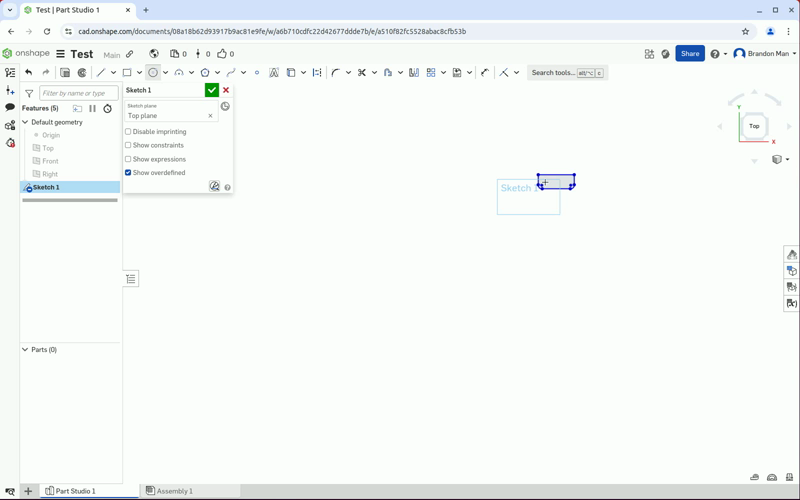
scroll(6)
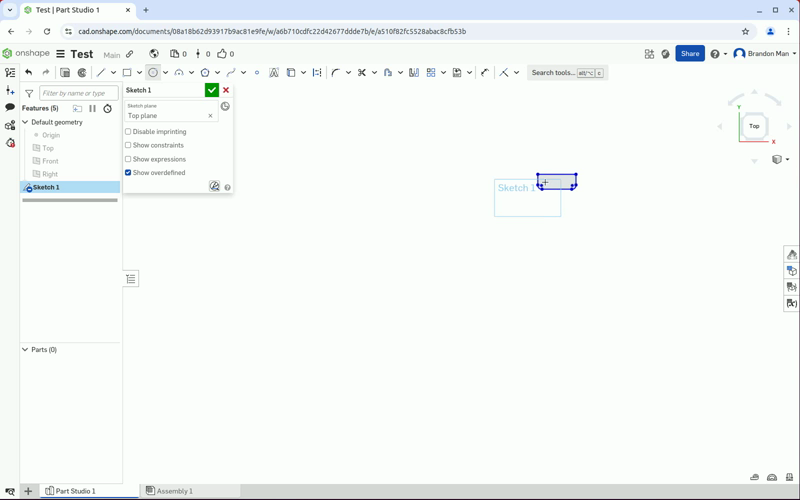
scroll(6)
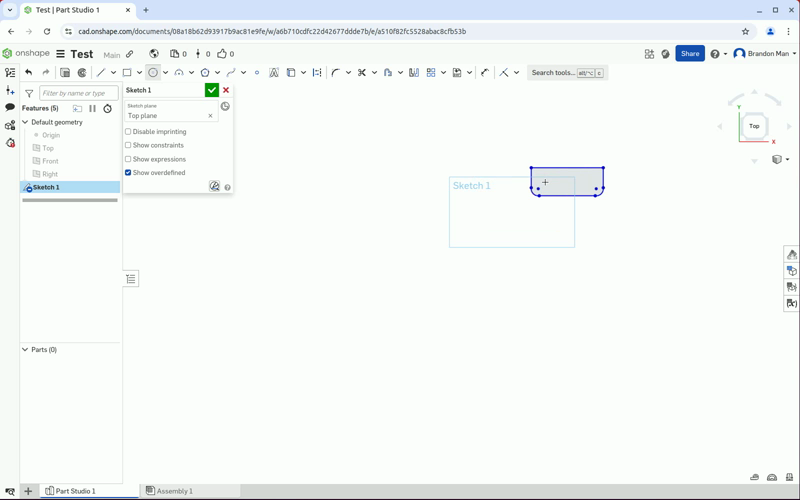
scroll(6)
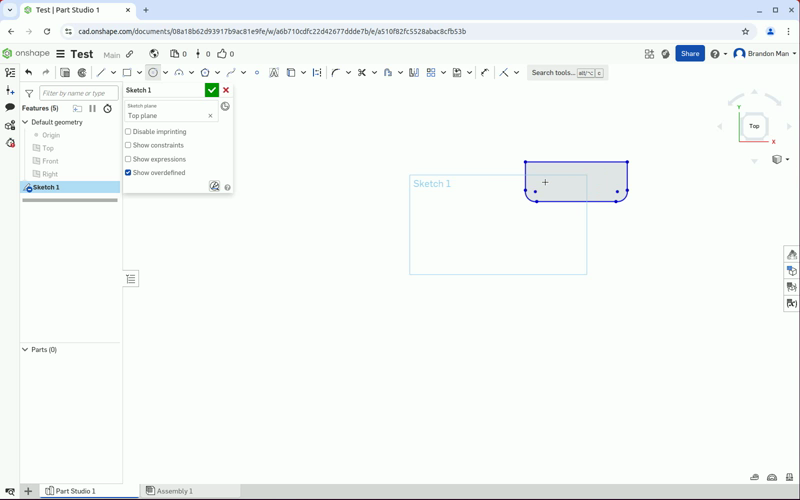
scroll(6)
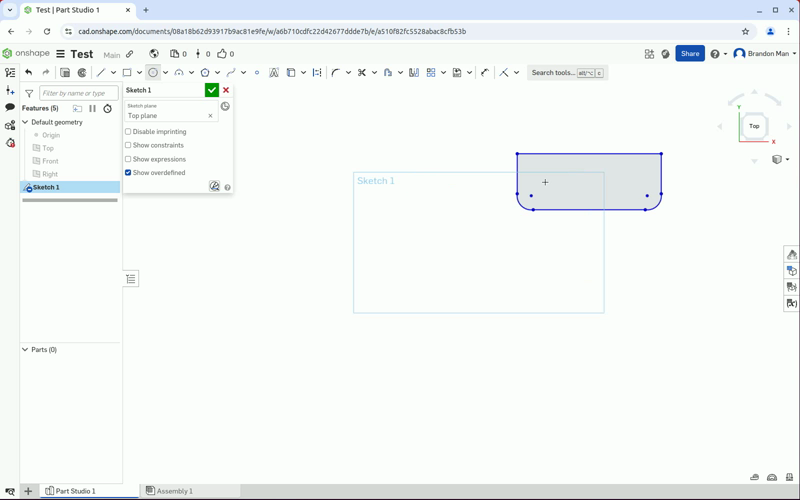
scroll(6)
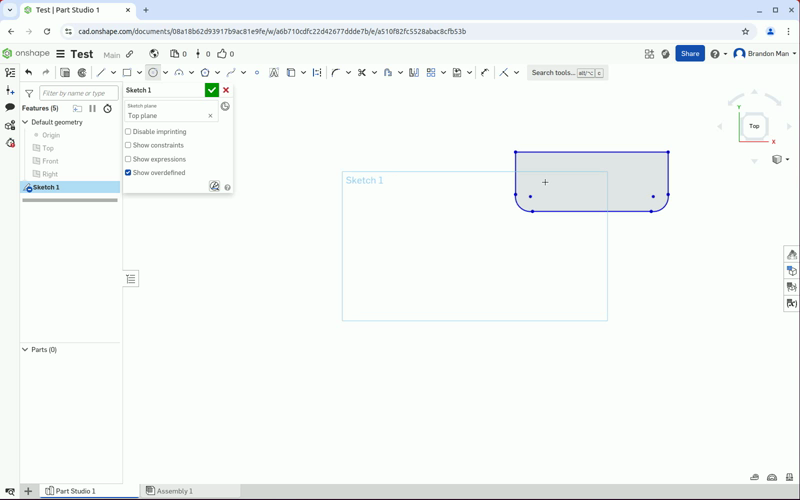
scroll(6)
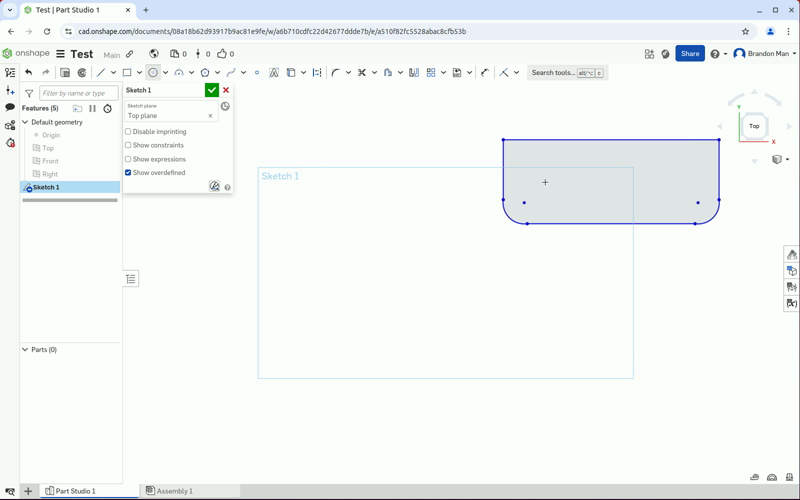
scroll(6)
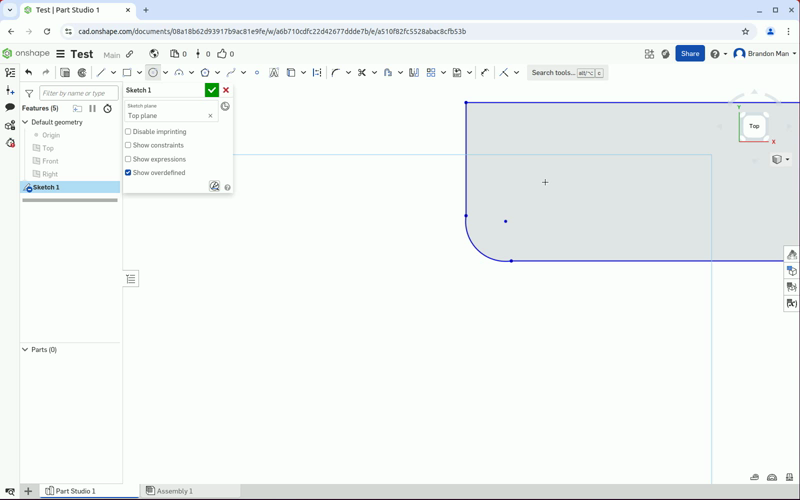
click(545, 181)
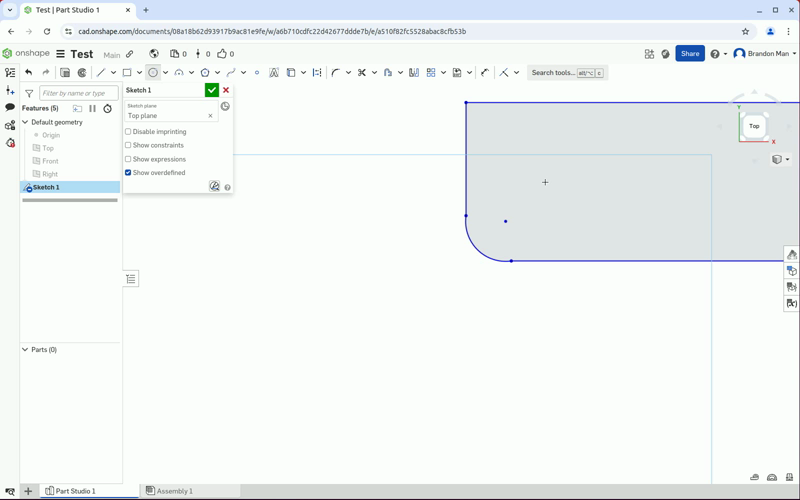
scroll(-6)
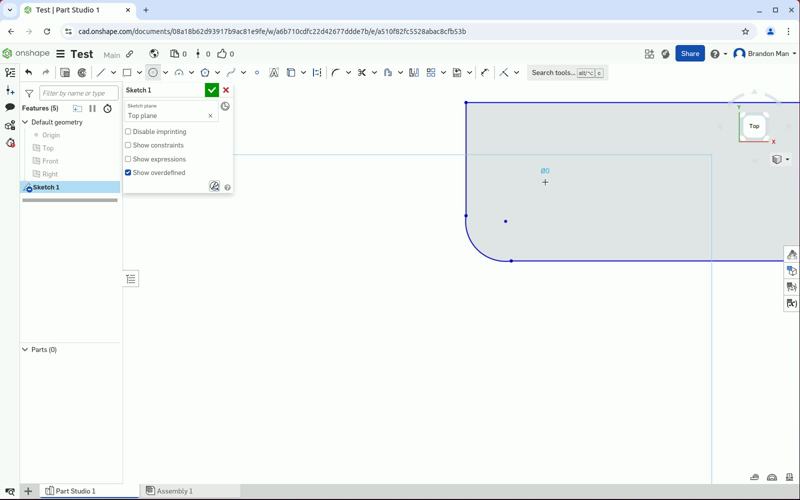
scroll(-6)
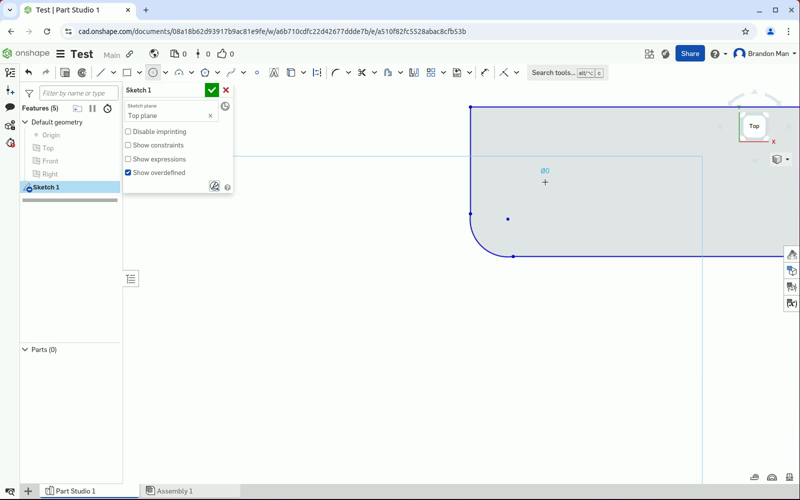
scroll(-6)
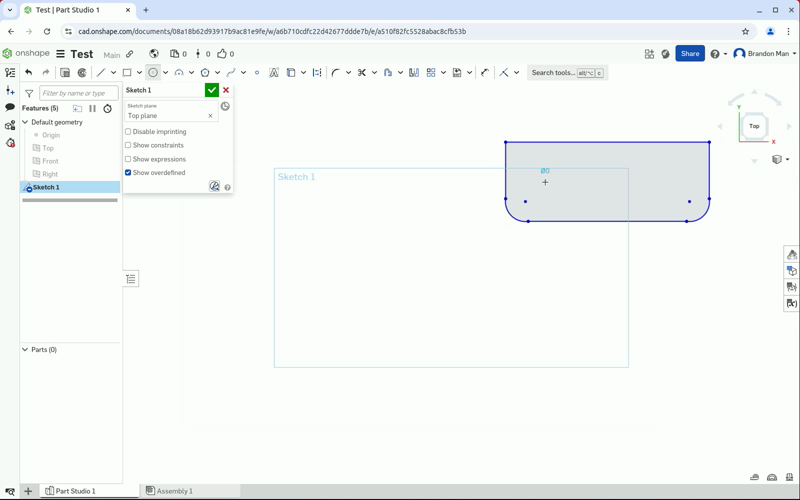
scroll(-6)
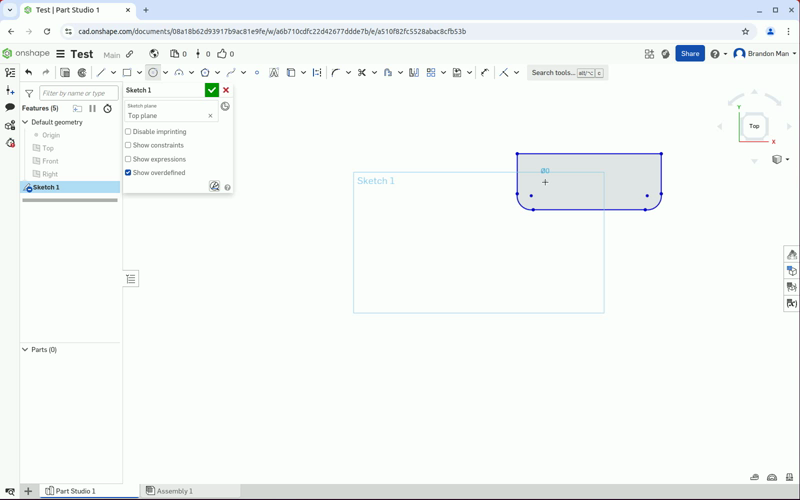
scroll(-6)
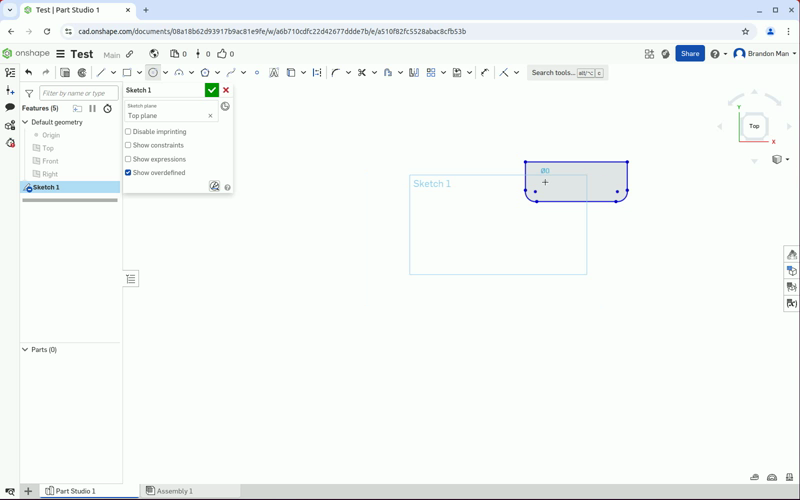
scroll(-6)
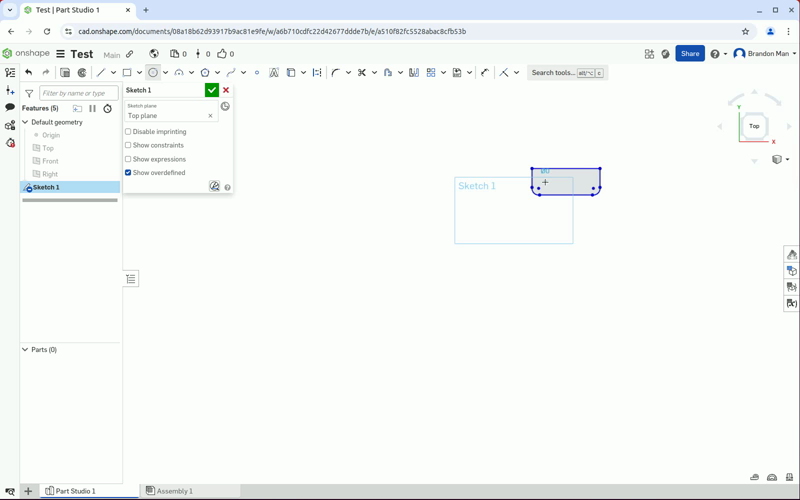
scroll(-6)
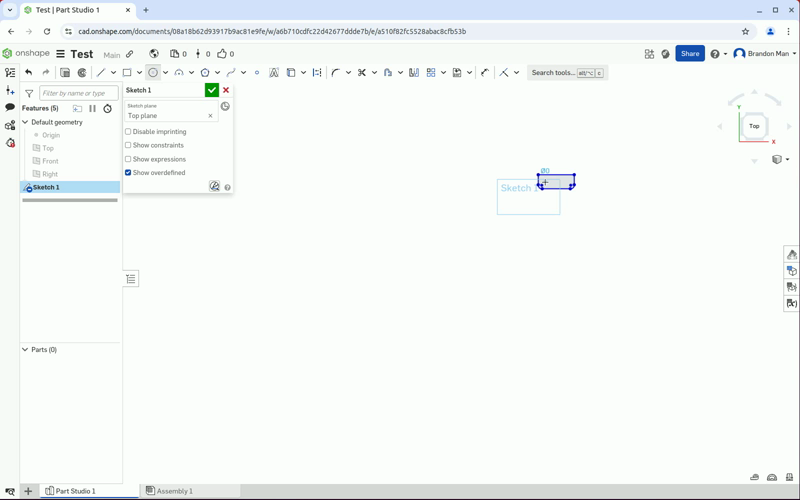
key_up(shift)
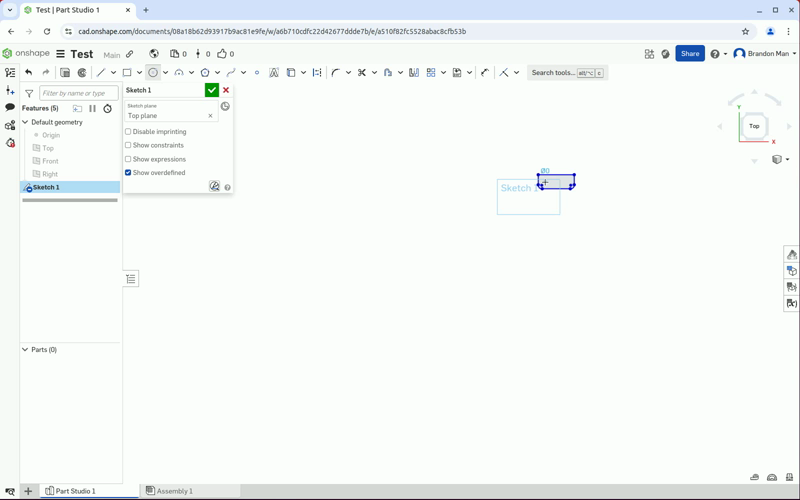
mouse_move(547, 181)
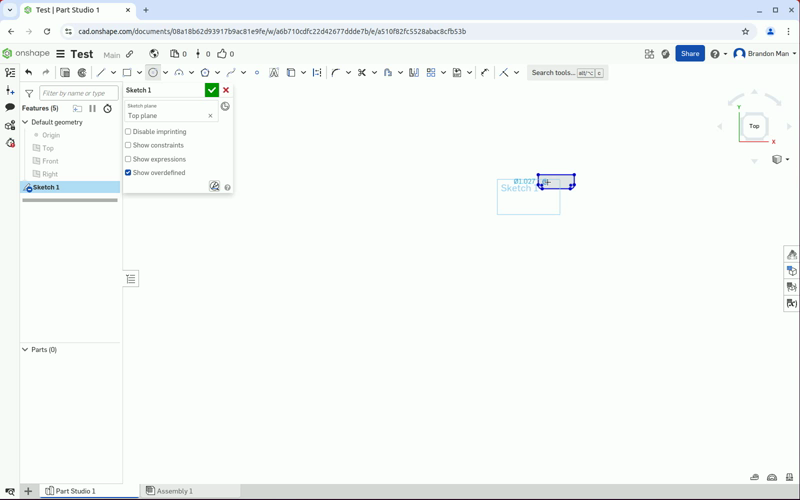
scroll(6)
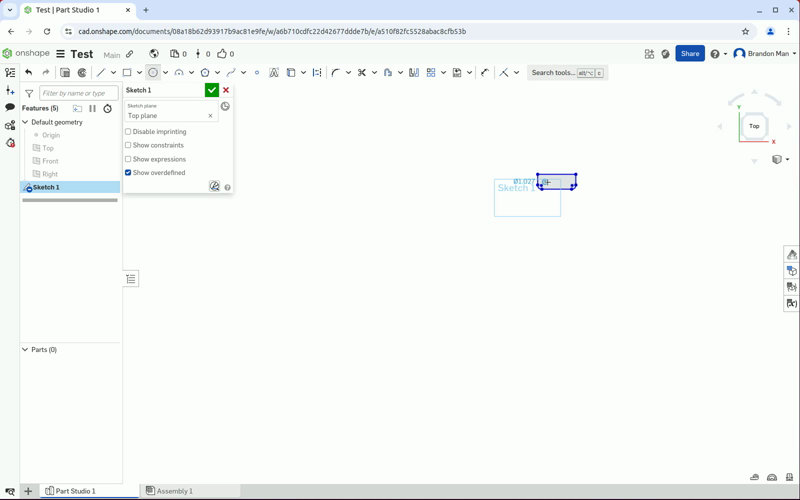
scroll(6)
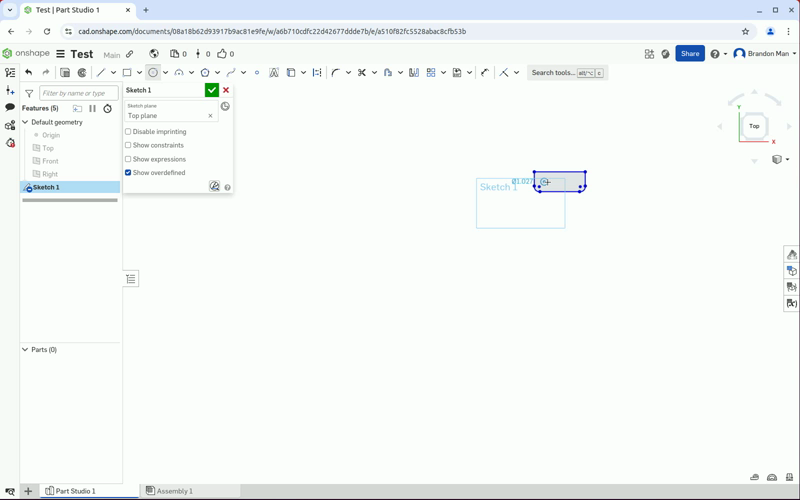
scroll(6)
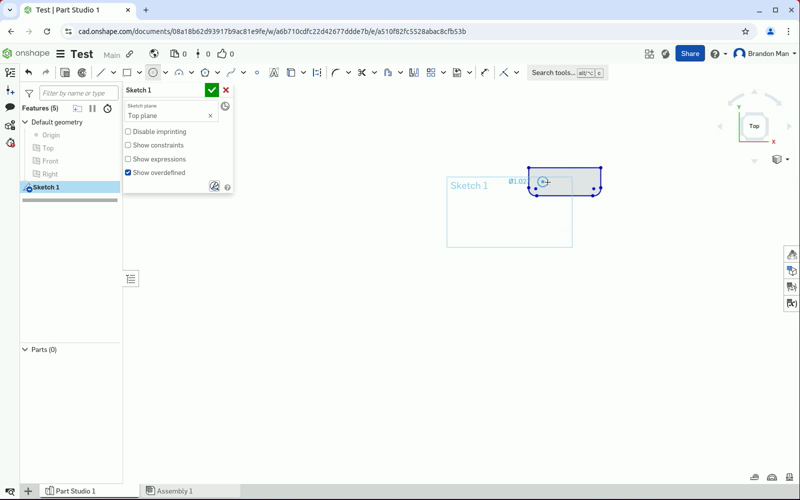
scroll(6)
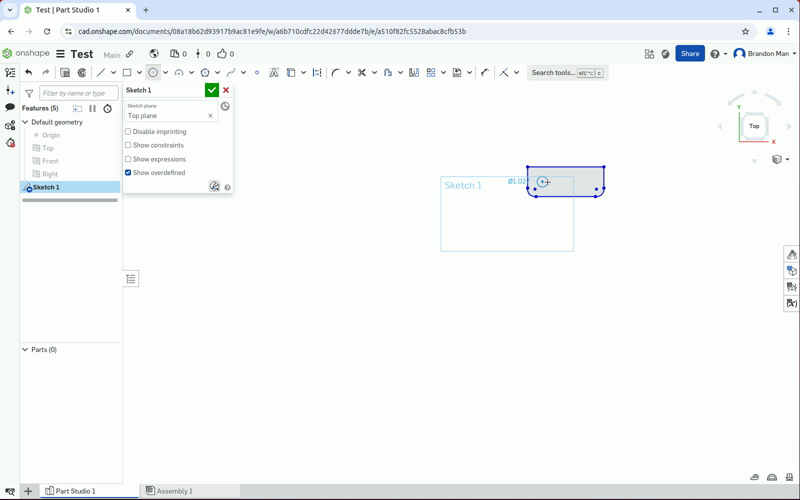
scroll(6)
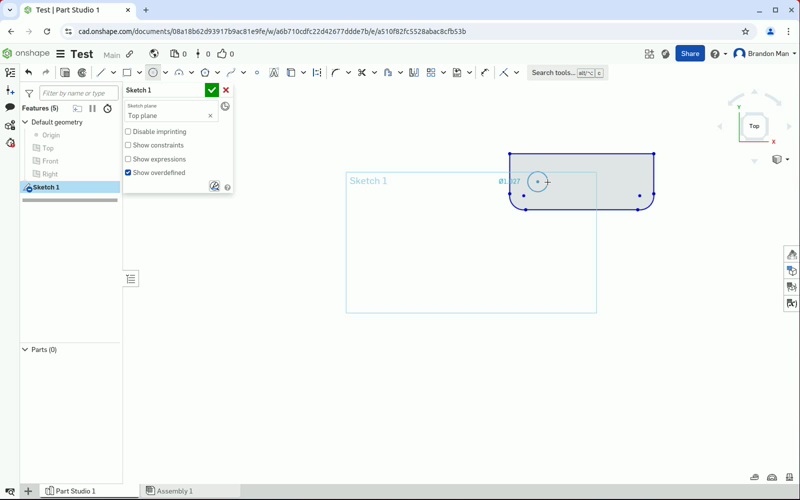
scroll(6)
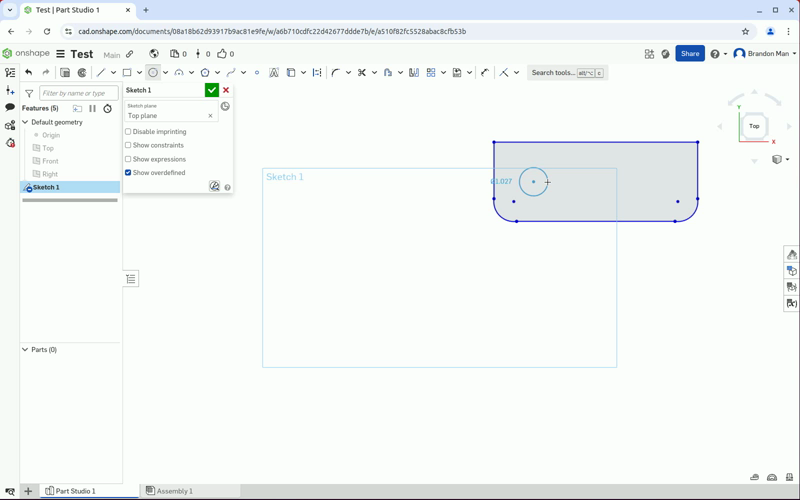
scroll(6)
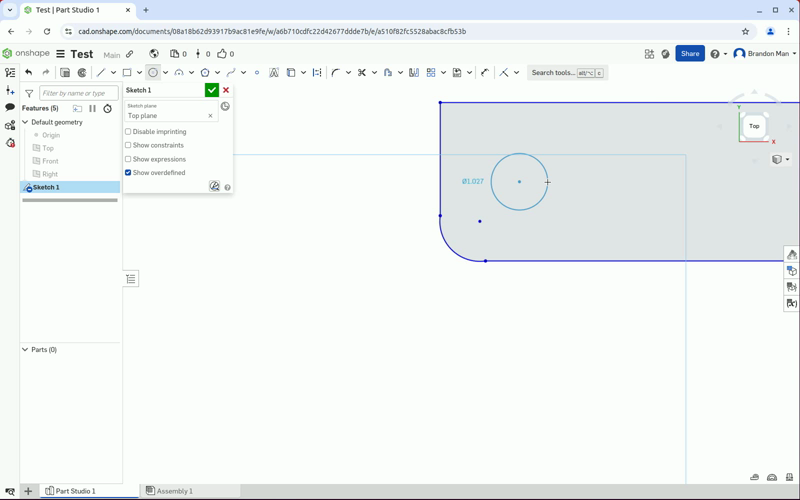
click(547, 181)
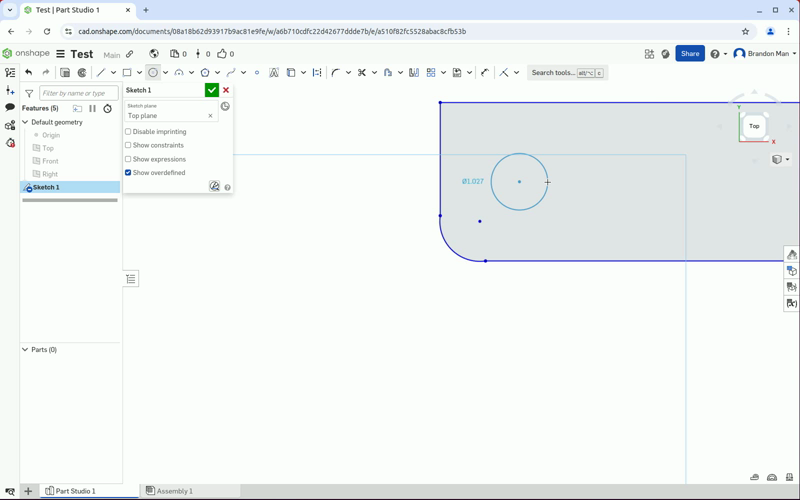
scroll(-6)
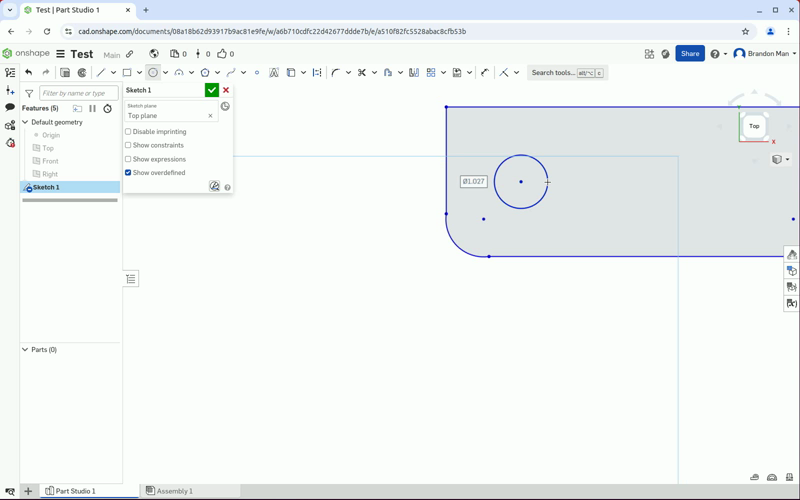
scroll(-6)
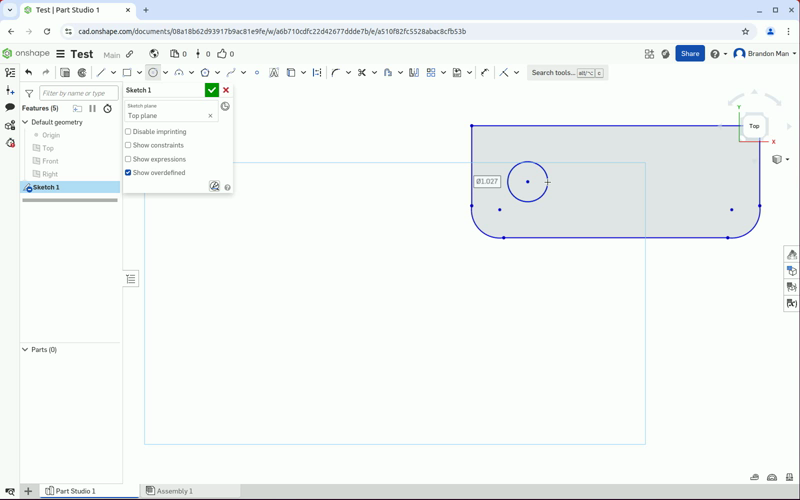
scroll(-6)
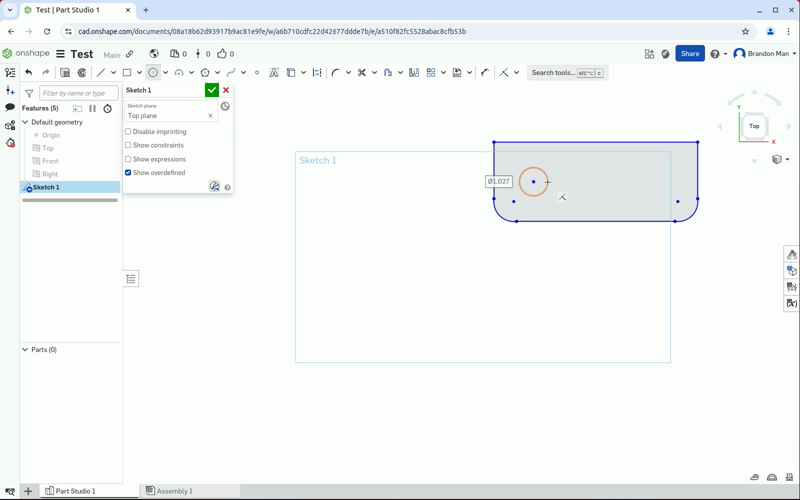
scroll(-6)
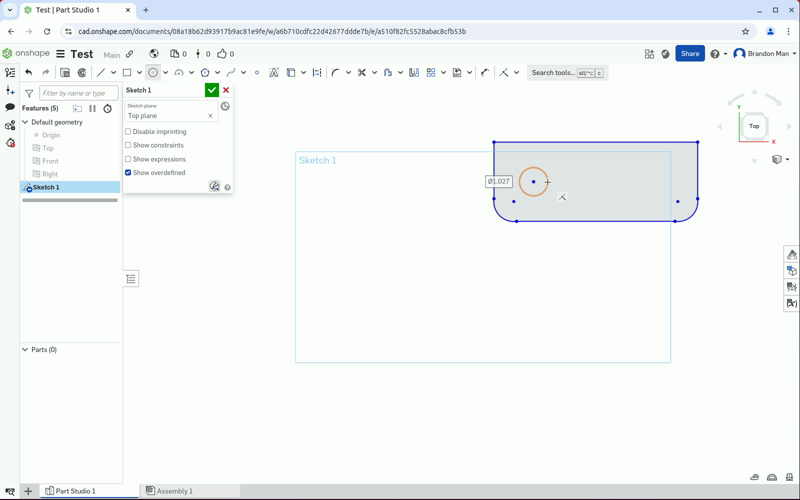
scroll(-6)
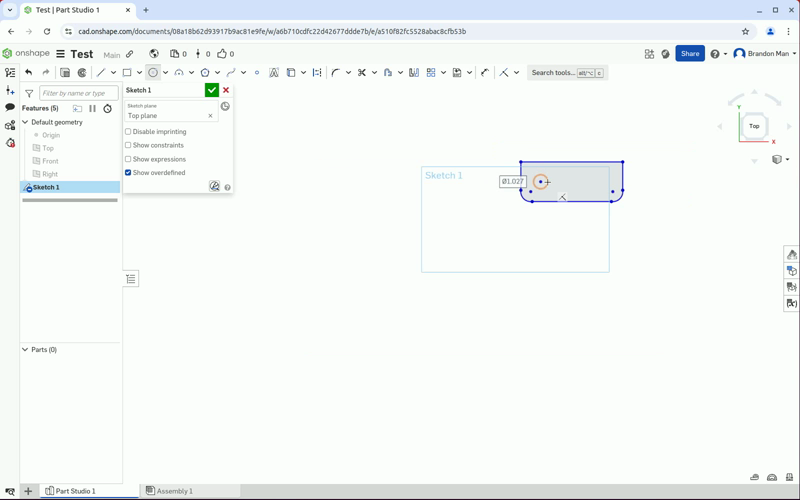
scroll(-6)
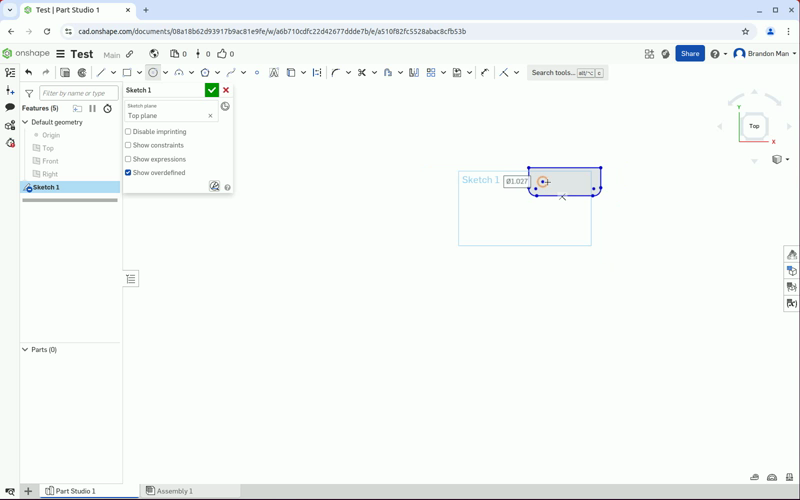
scroll(-6)
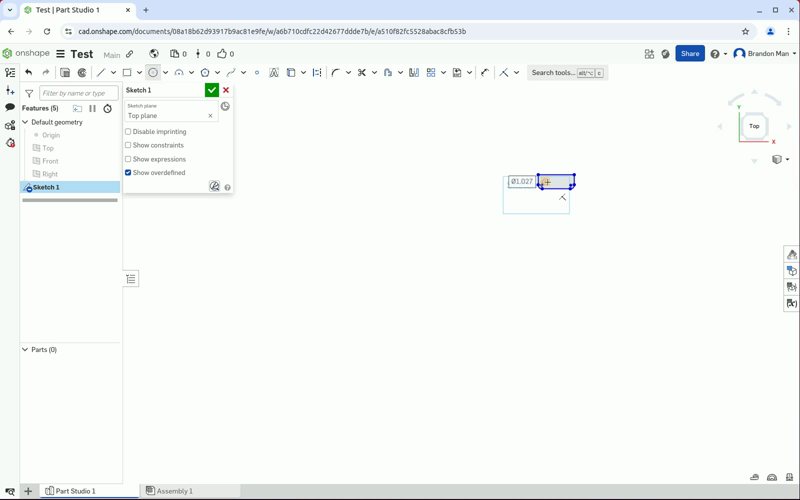
key(esc)
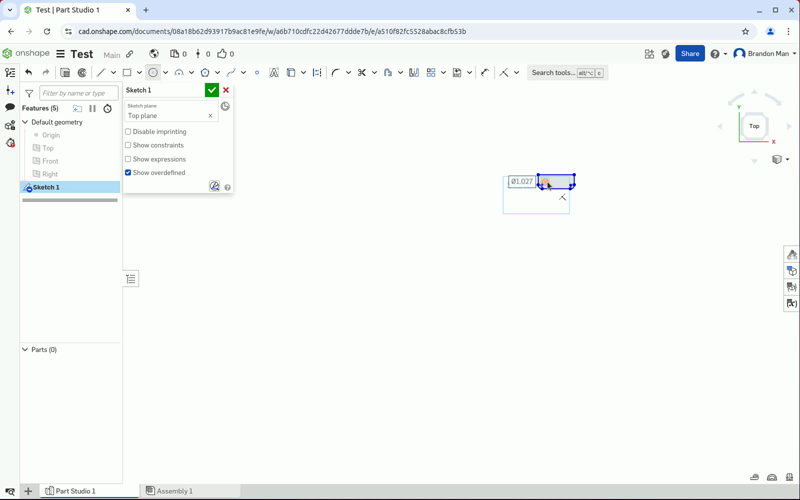
key(c)
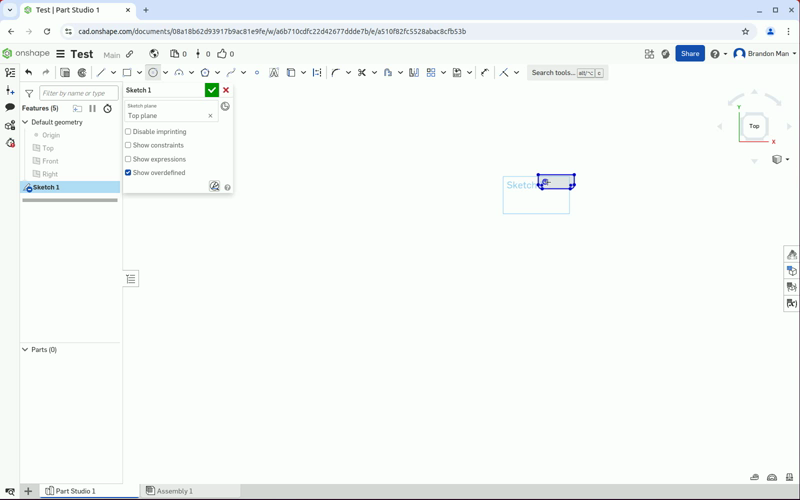
key_down(shift)
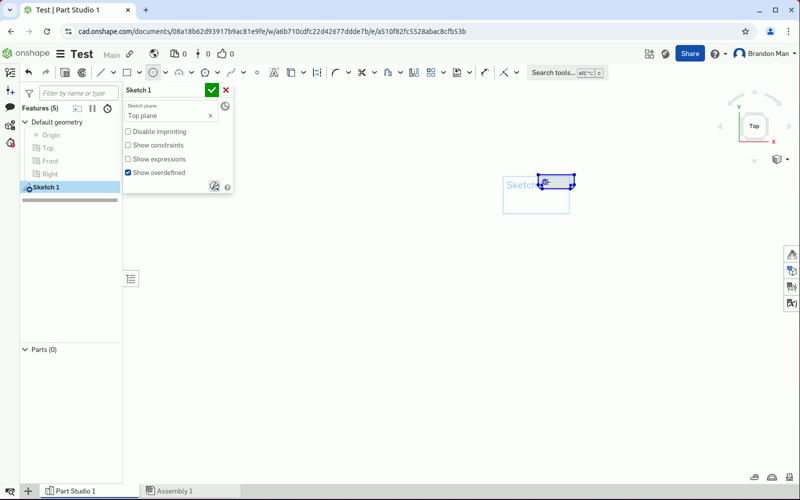
mouse_move(567, 181)
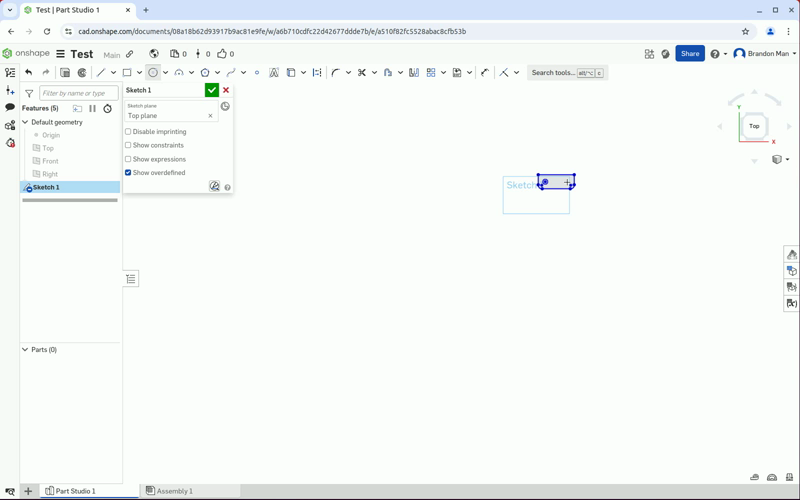
scroll(6)
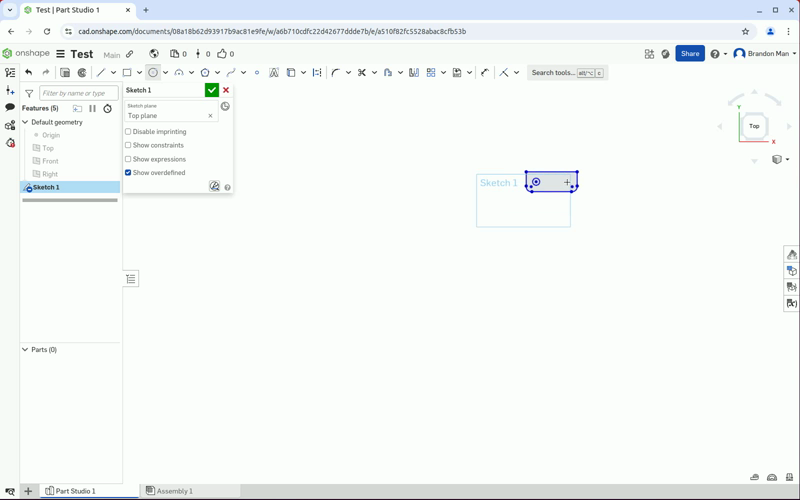
scroll(6)
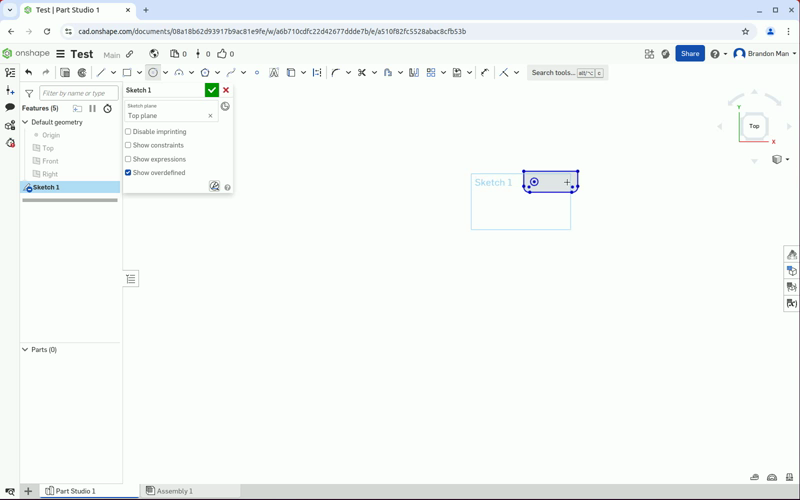
scroll(6)
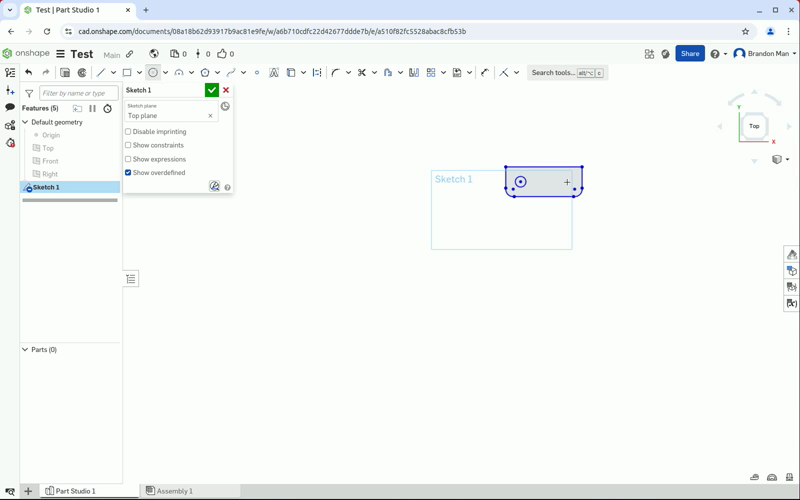
scroll(6)
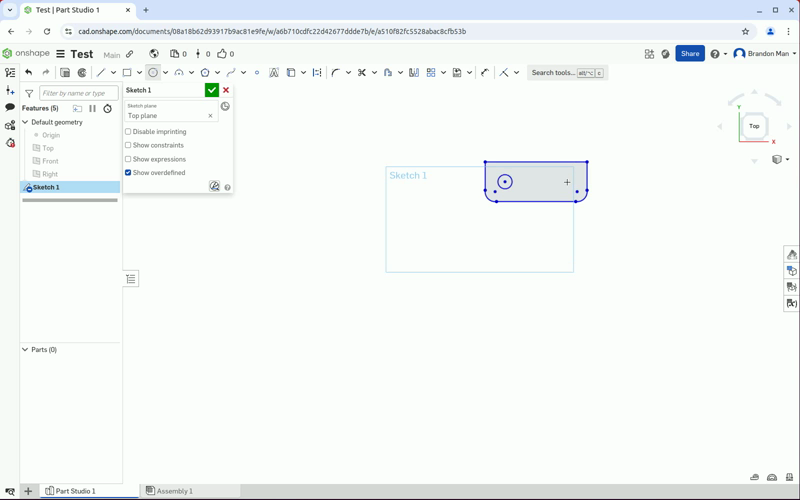
scroll(6)
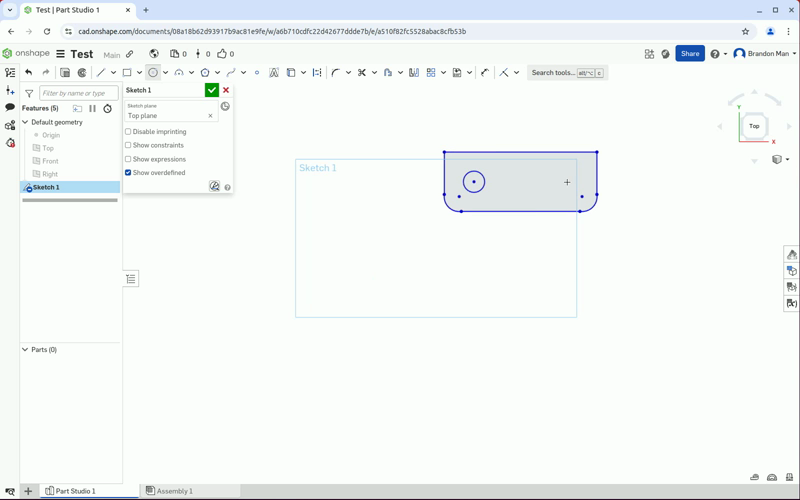
scroll(6)
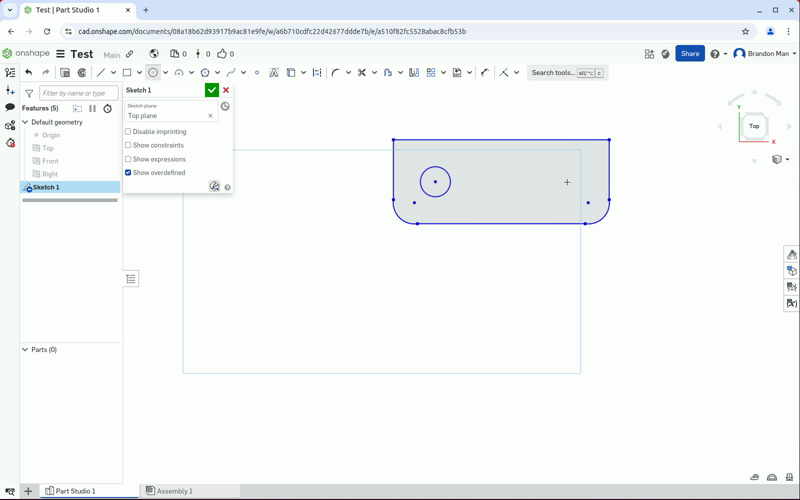
scroll(6)
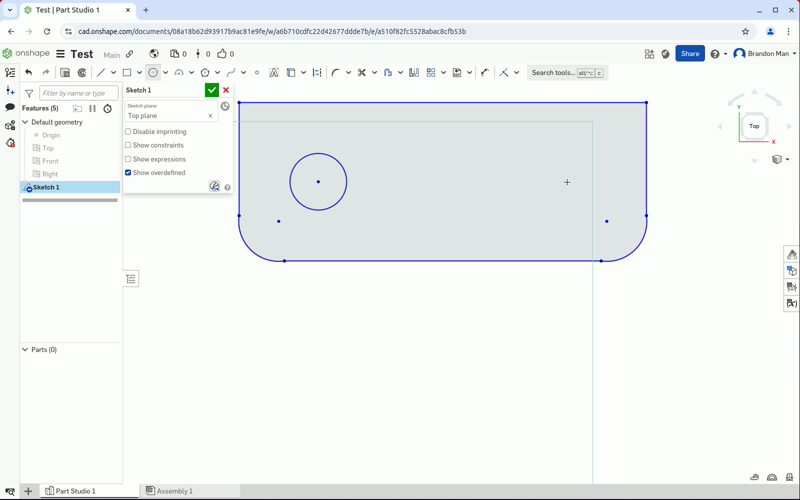
click(567, 181)
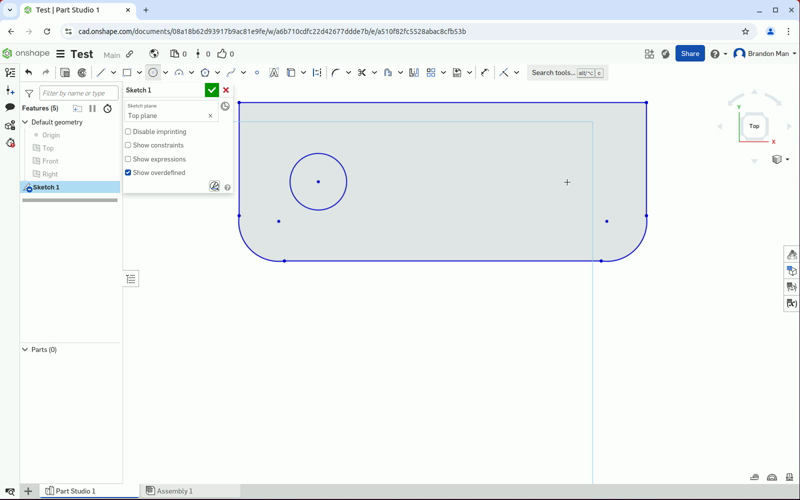
scroll(-6)
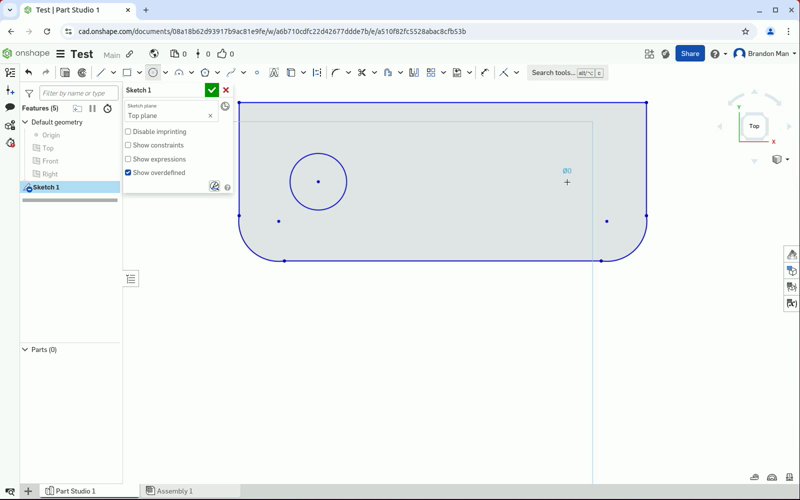
scroll(-6)
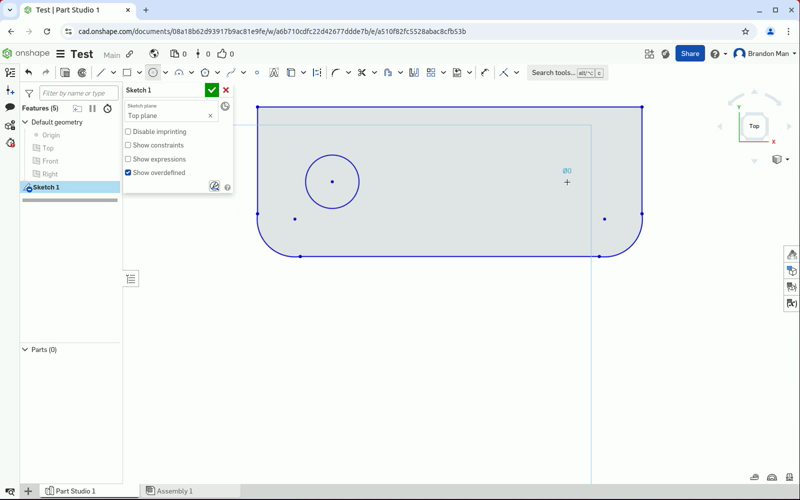
scroll(-6)
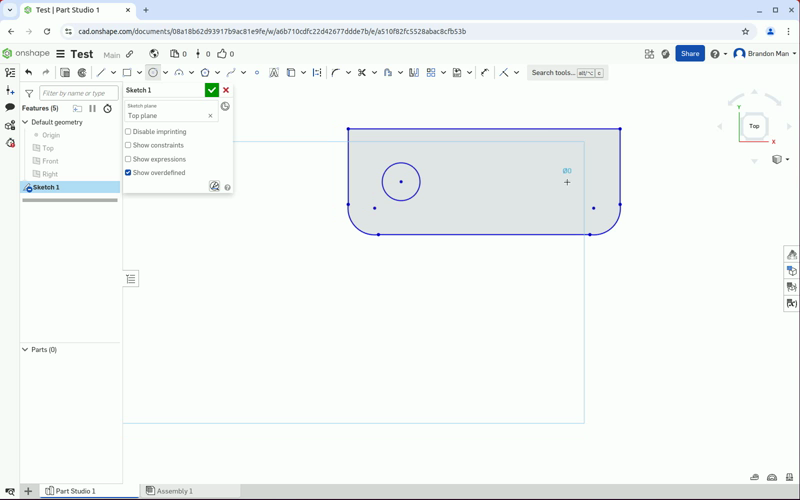
scroll(-6)
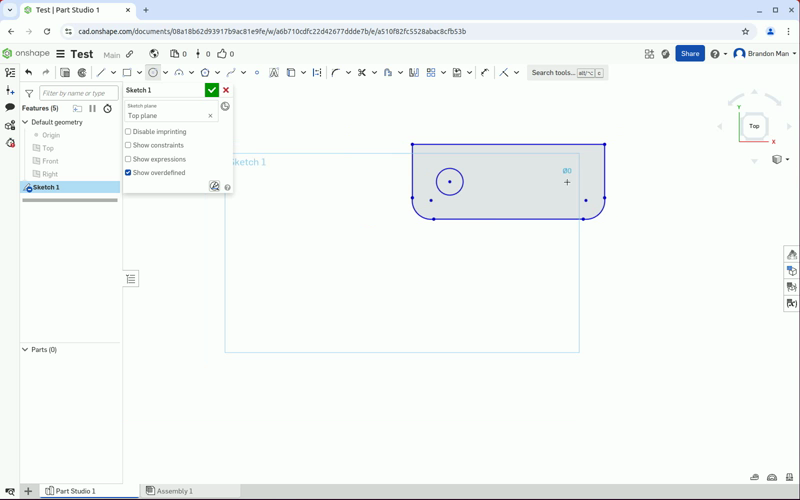
scroll(-6)
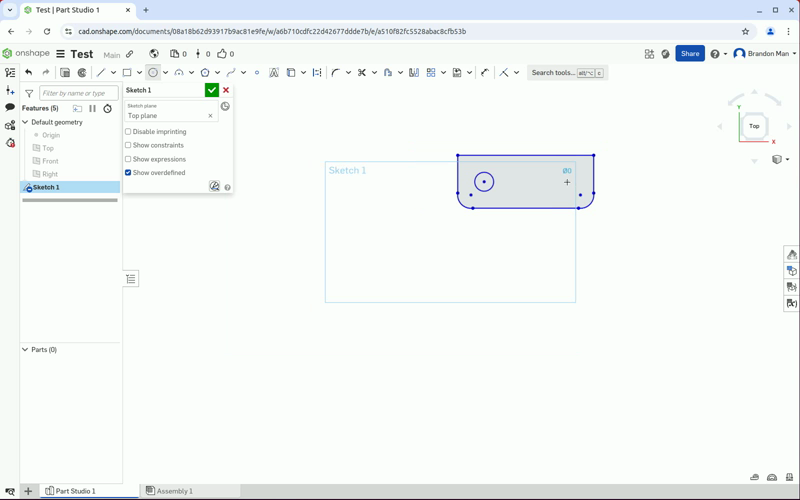
scroll(-6)
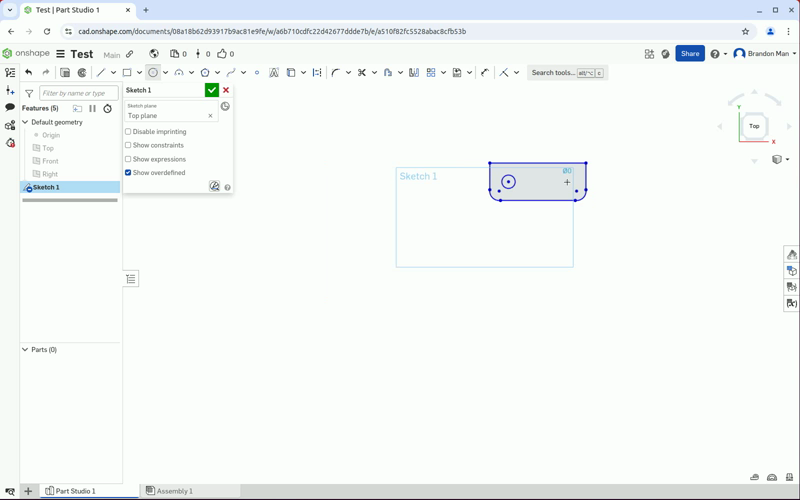
scroll(-6)
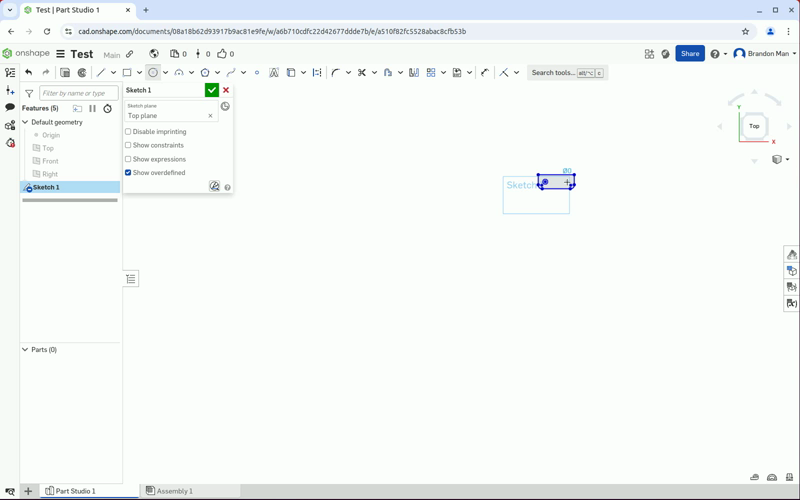
key_up(shift)
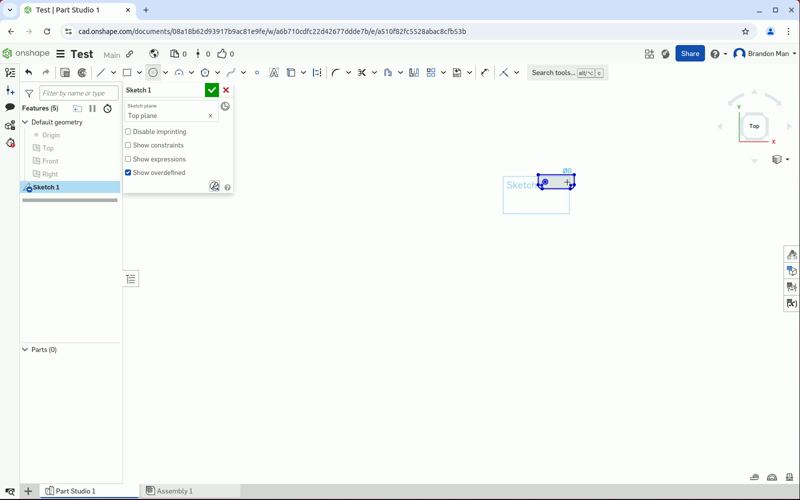
mouse_move(570, 181)
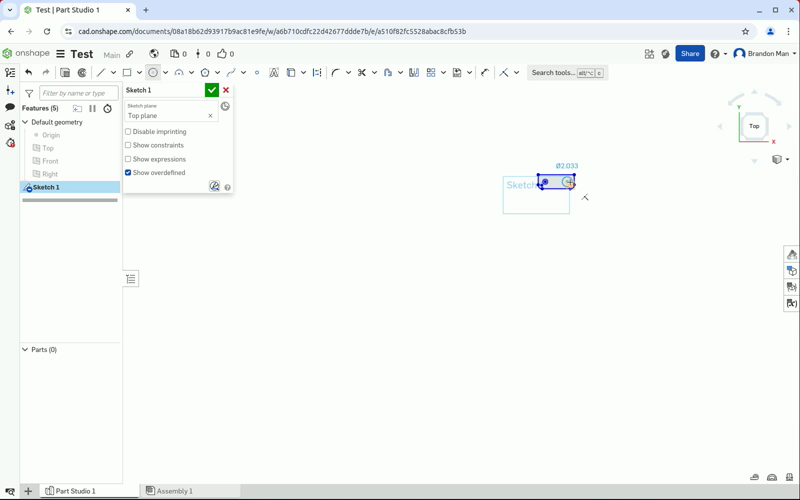
scroll(6)
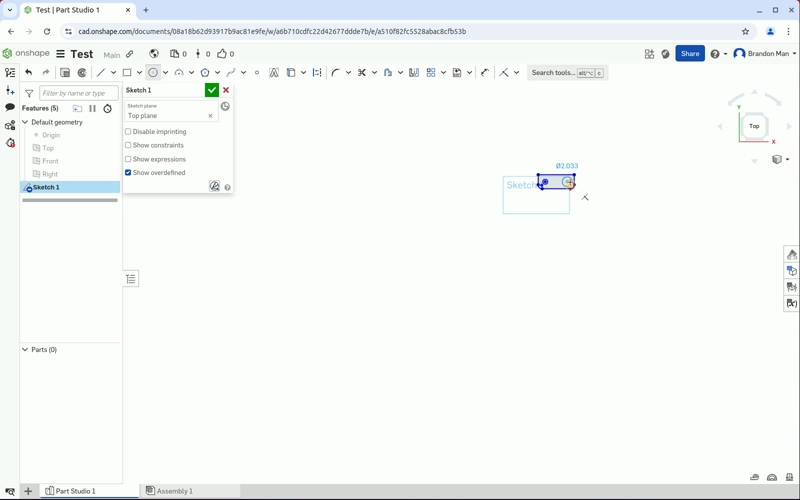
scroll(6)
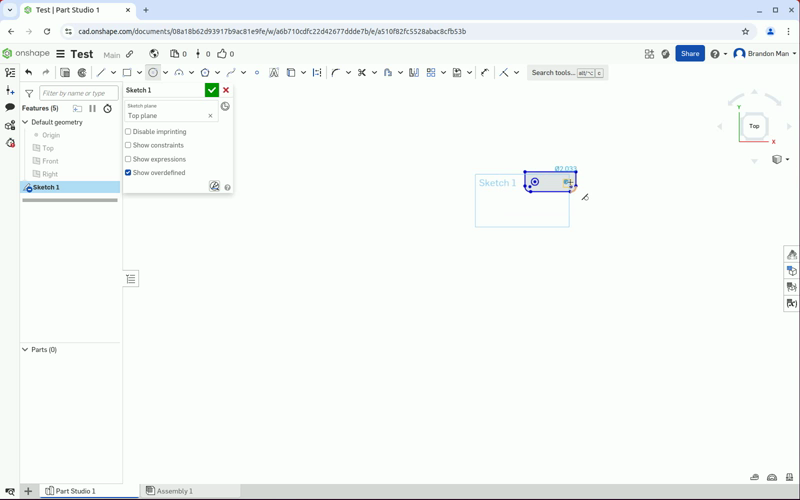
scroll(6)
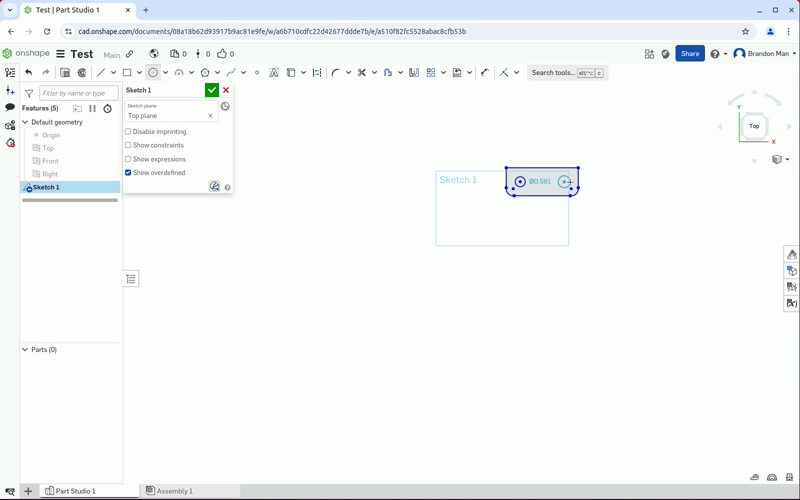
scroll(6)
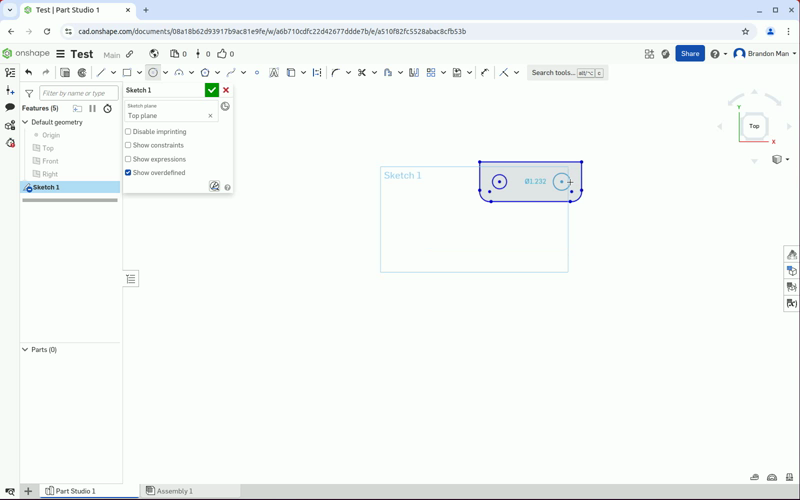
scroll(6)
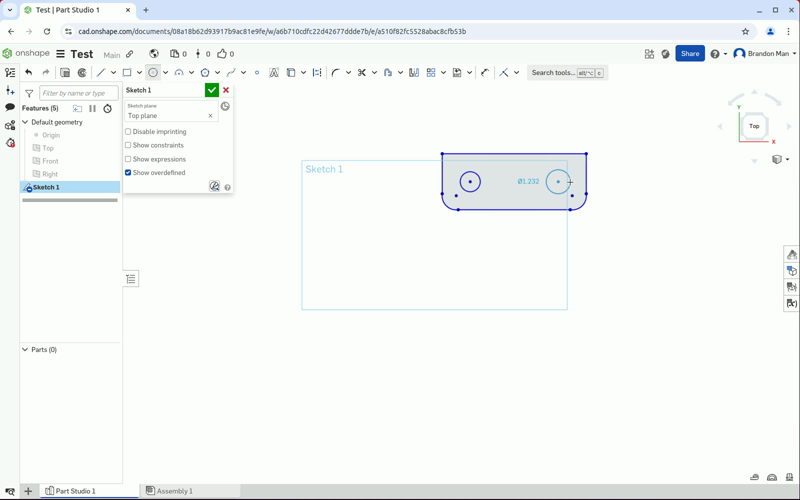
scroll(6)
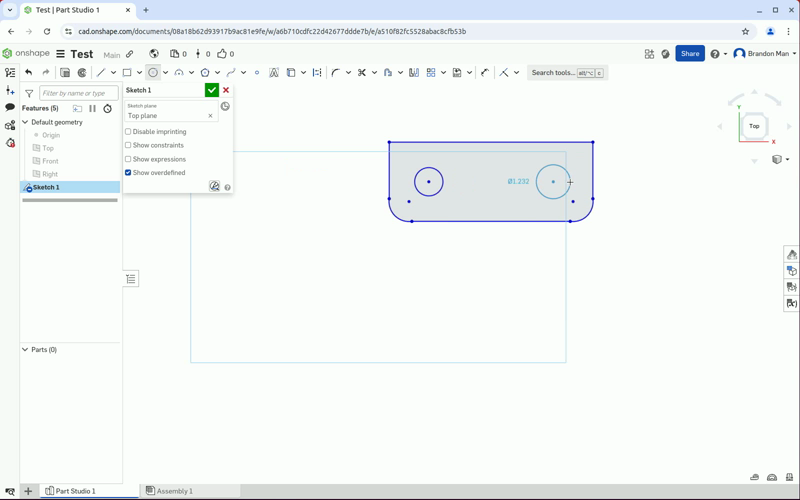
scroll(6)
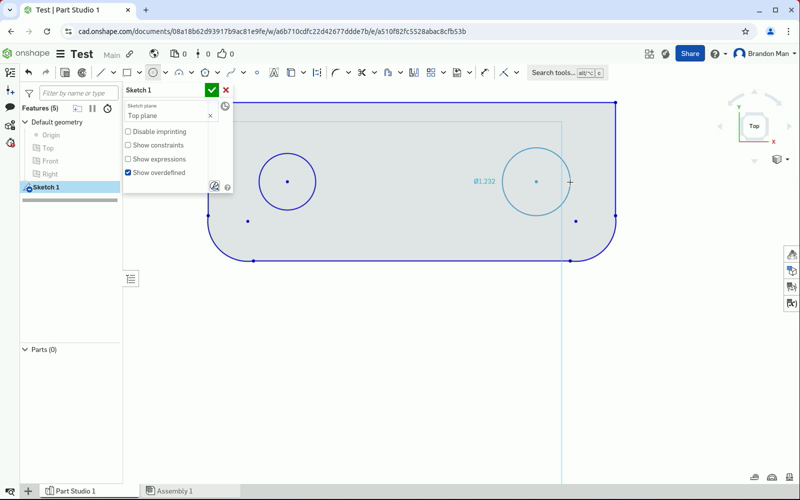
click(570, 181)
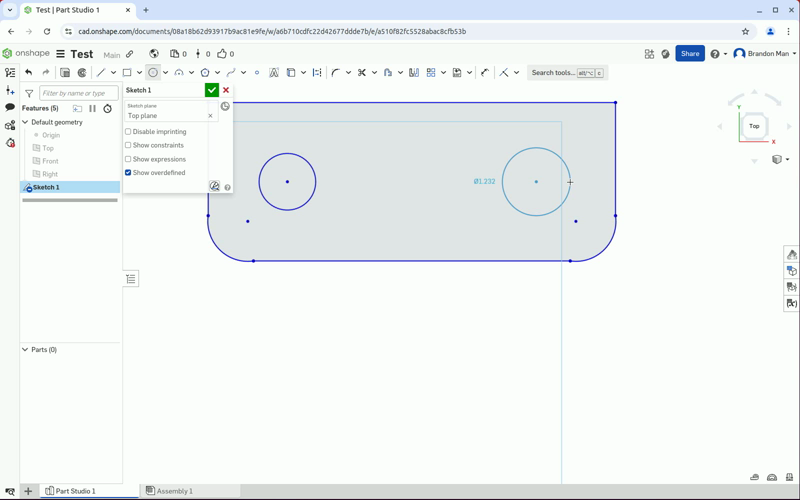
scroll(-6)
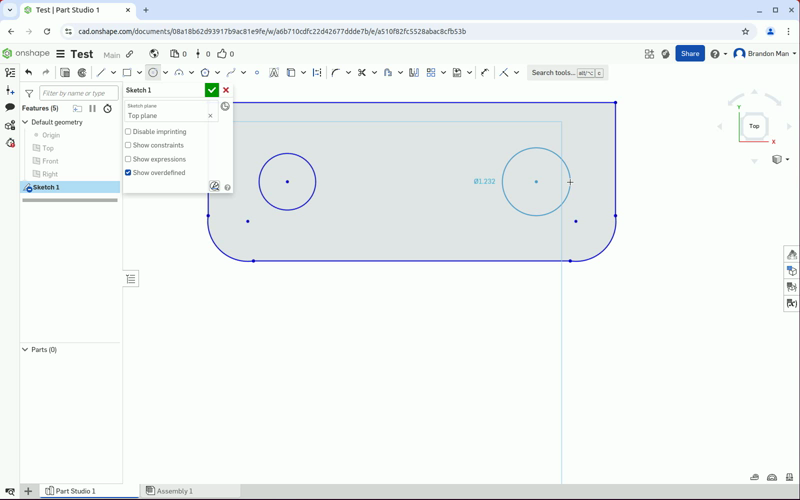
scroll(-6)
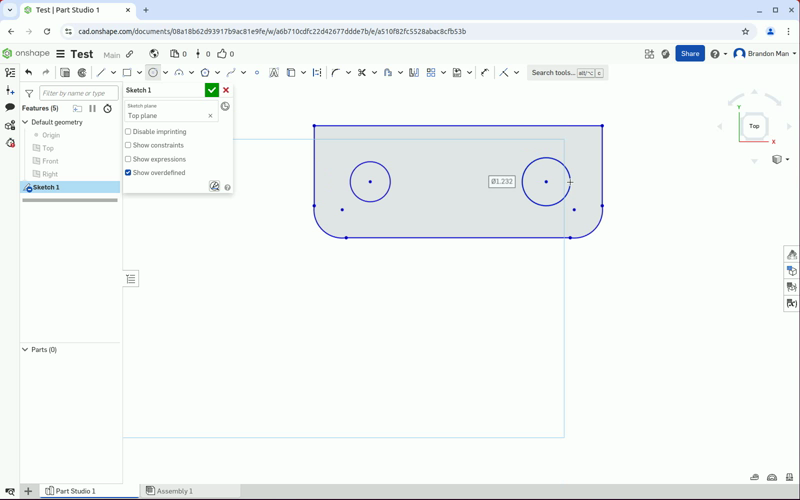
scroll(-6)
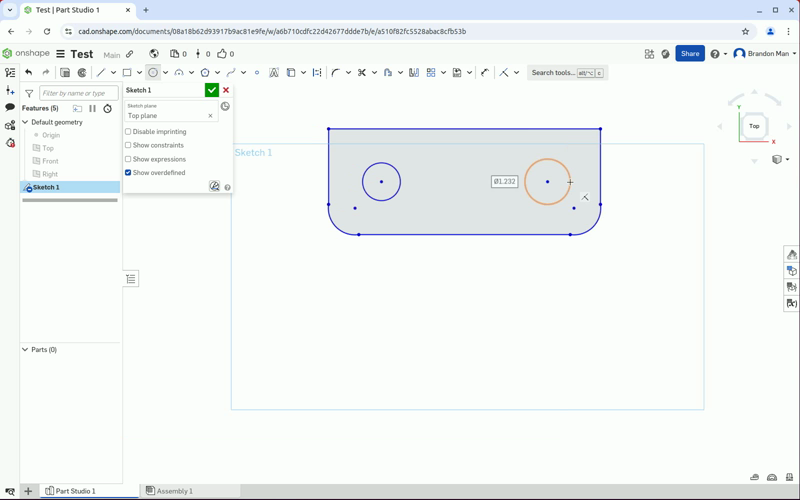
scroll(-6)
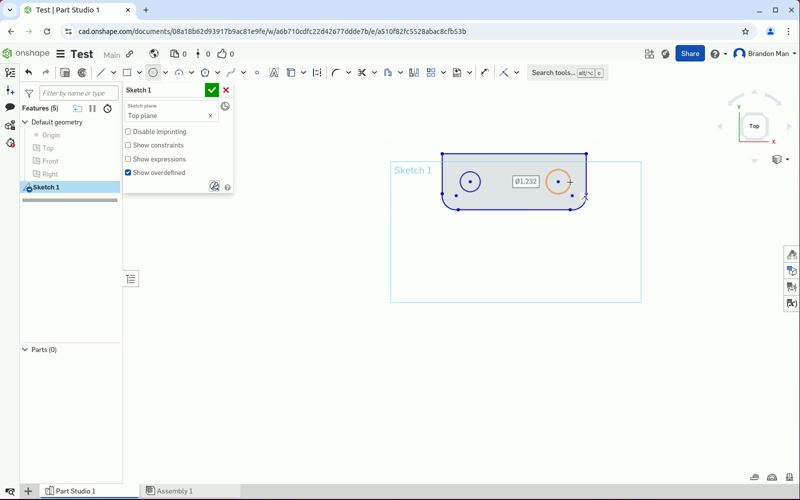
scroll(-6)
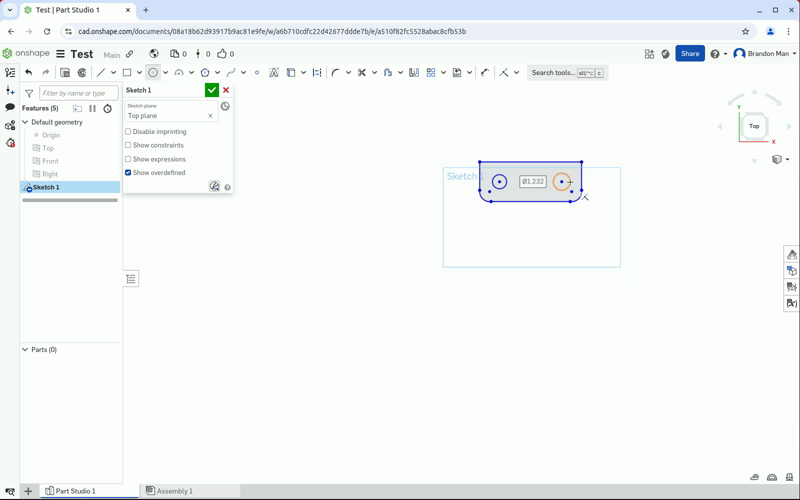
scroll(-6)
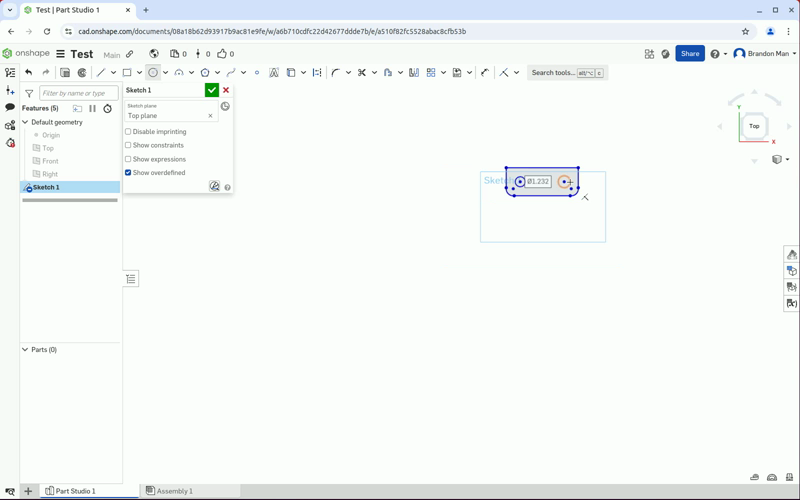
scroll(-6)
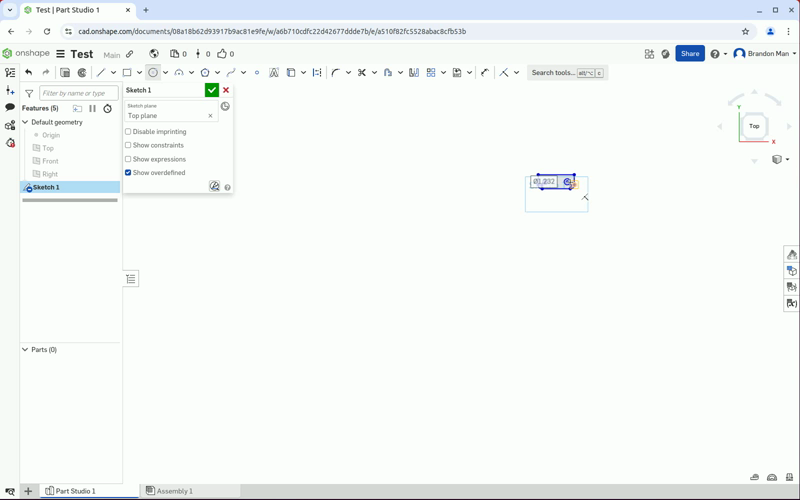
key(esc)
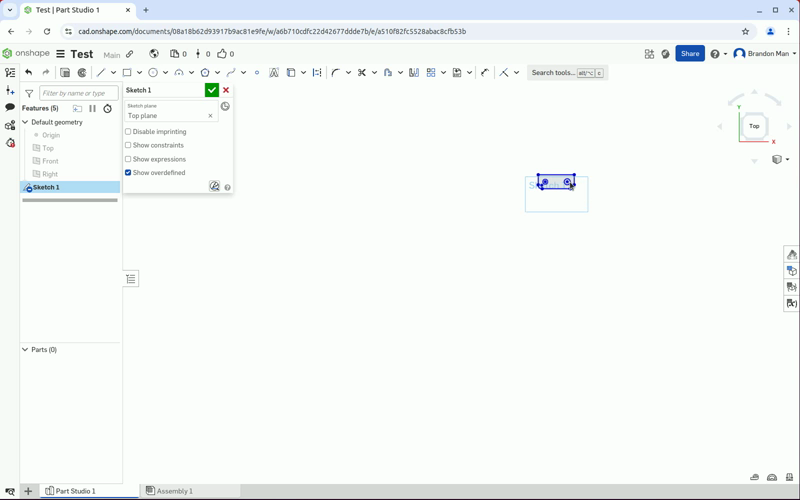
mouse_move(556, 179)
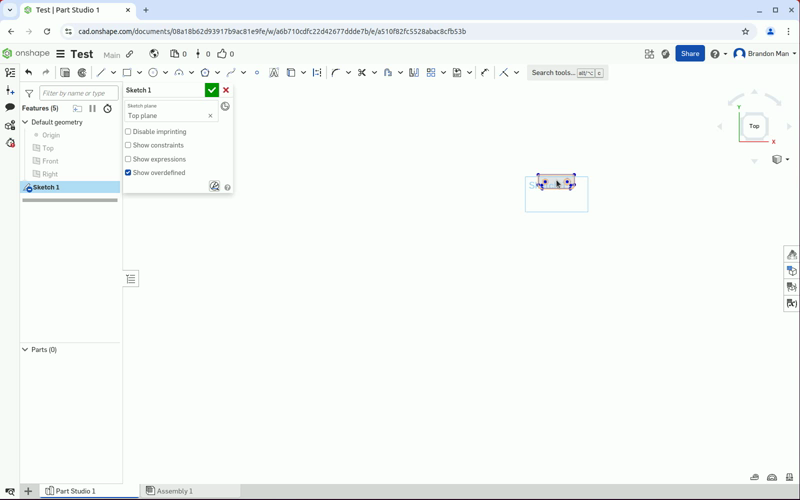
scroll(6)
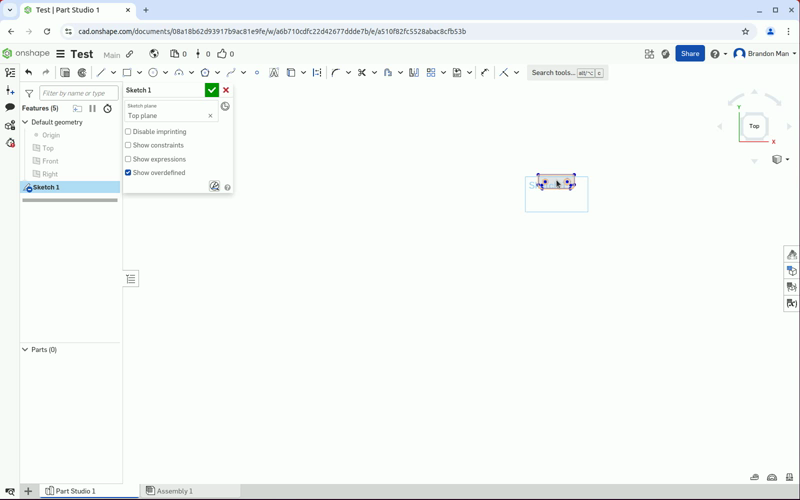
scroll(6)
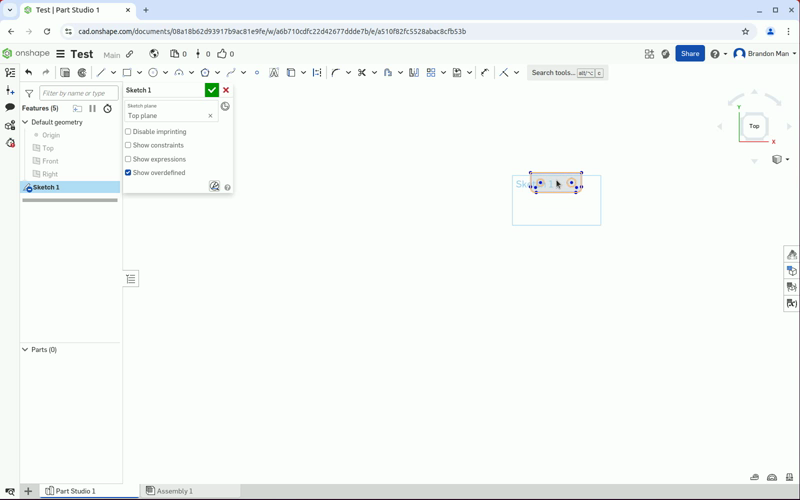
scroll(6)
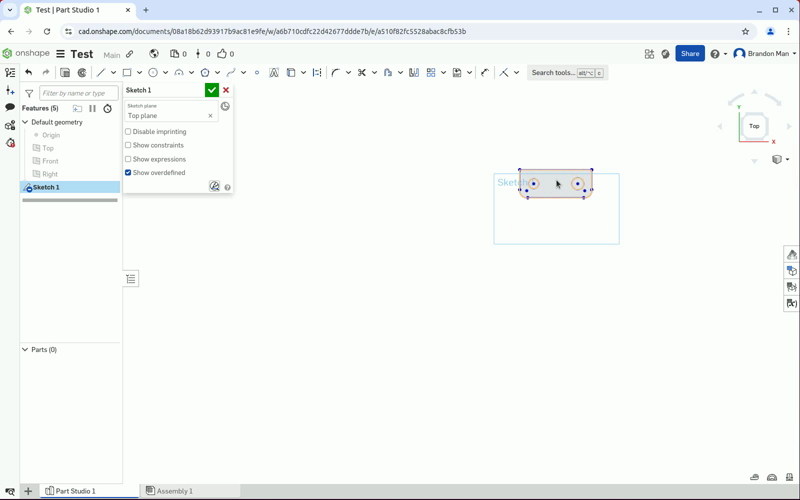
scroll(6)
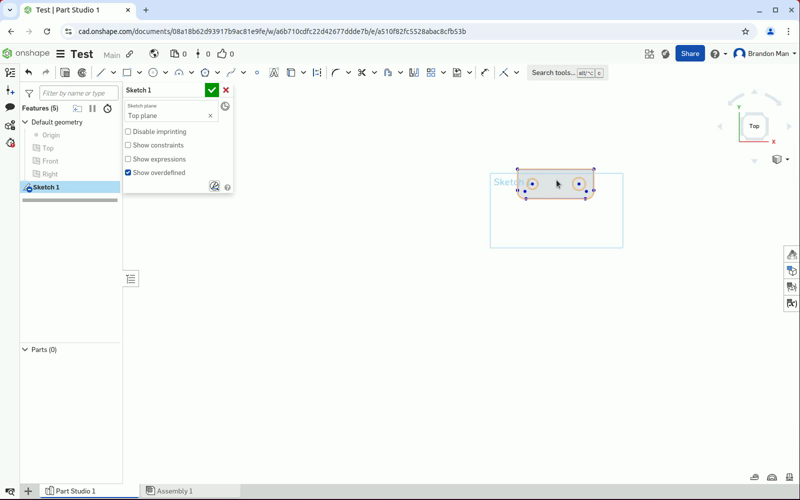
scroll(6)
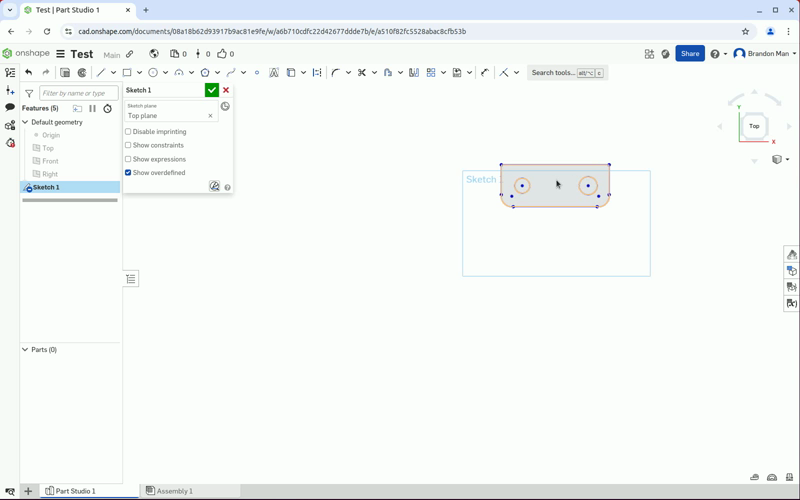
scroll(6)
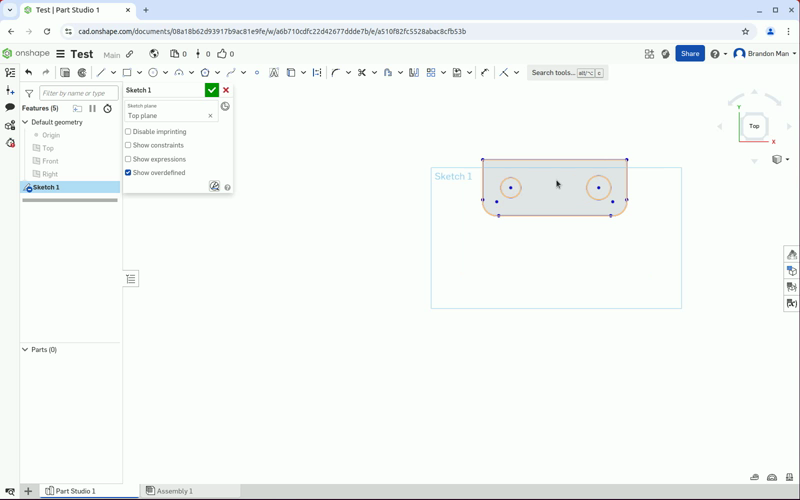
scroll(6)
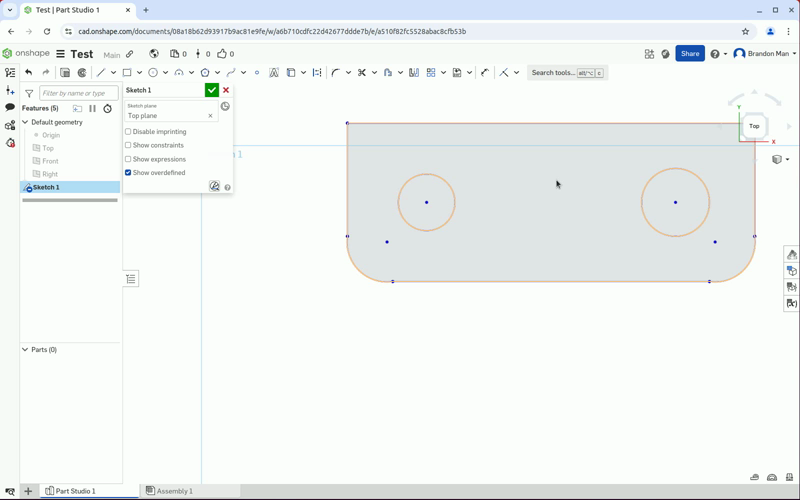
click(556, 179)
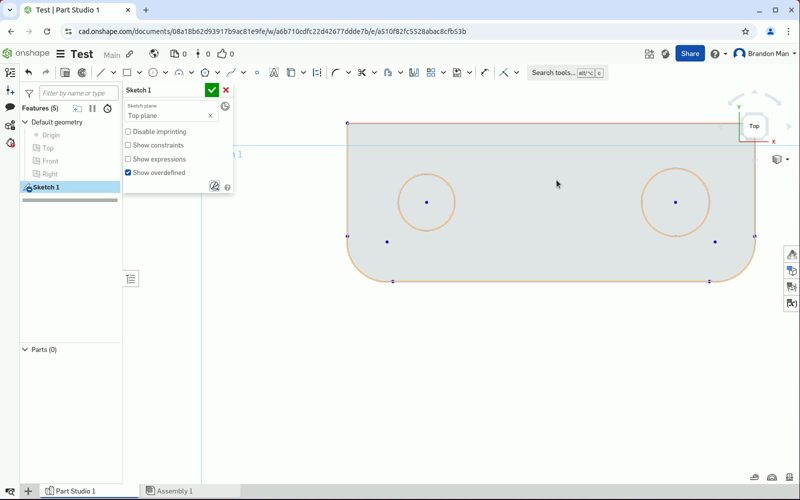
scroll(-6)
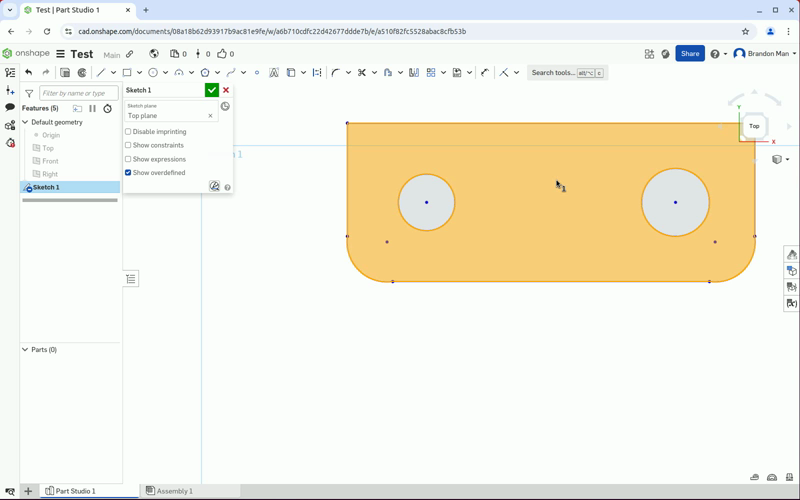
scroll(-6)
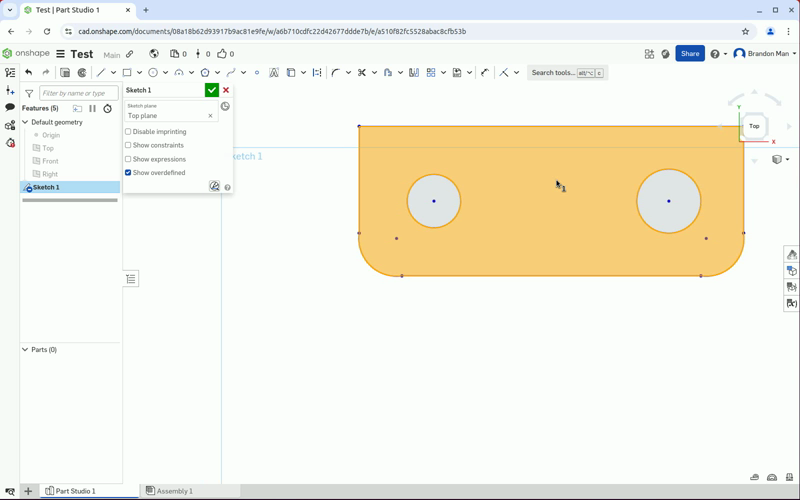
scroll(-6)
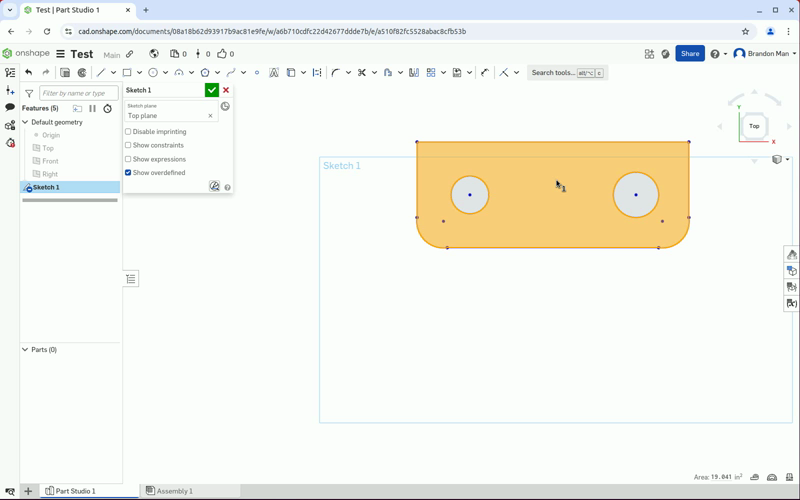
scroll(-6)
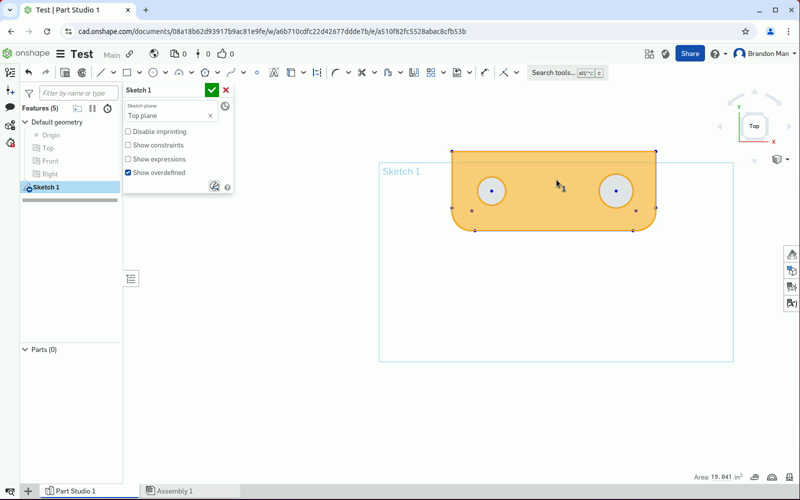
scroll(-6)
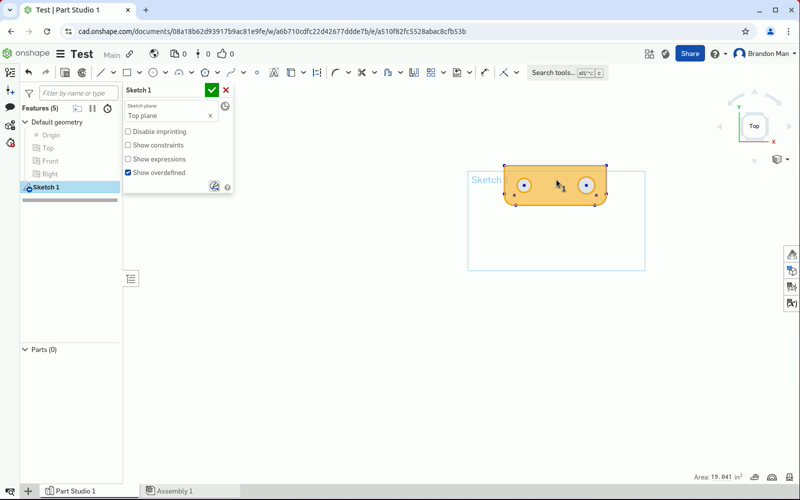
scroll(-6)
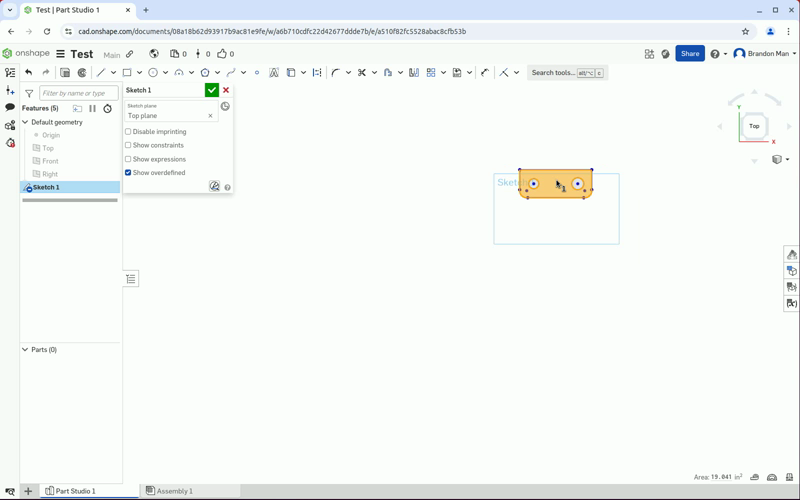
scroll(-6)
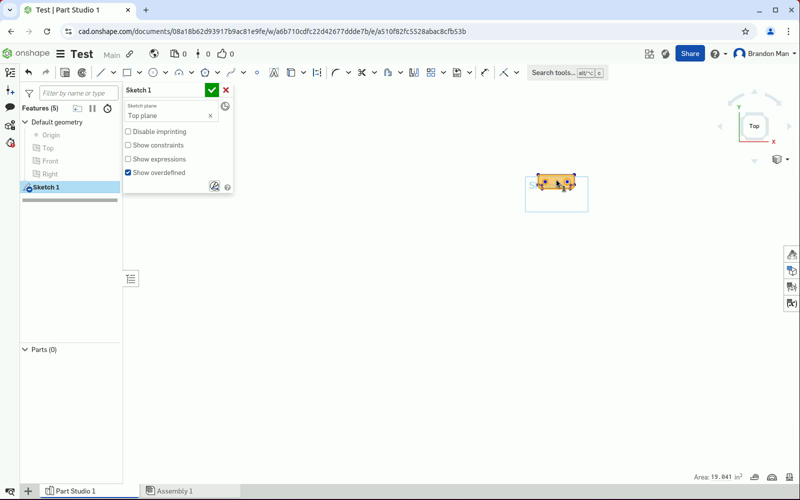
mouse_move(73, 352)
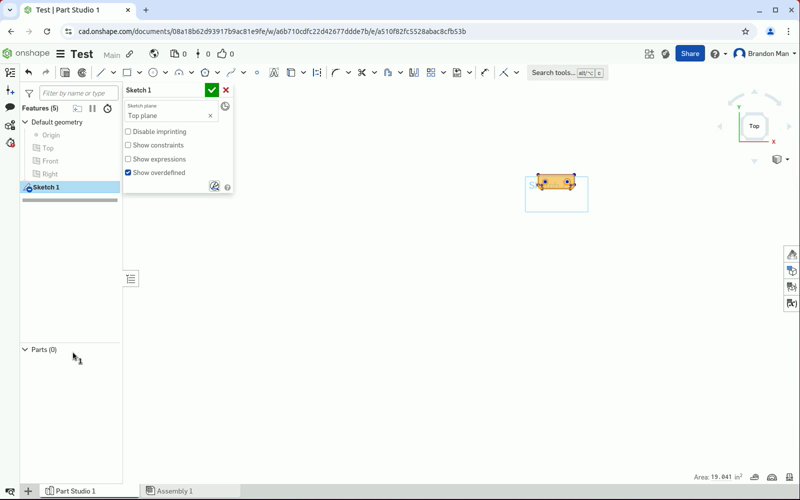
key(shift+y)
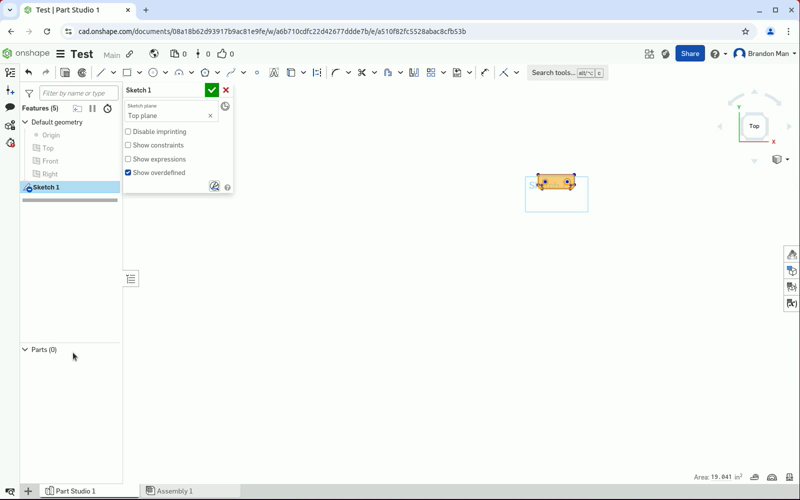
key(shift+e)
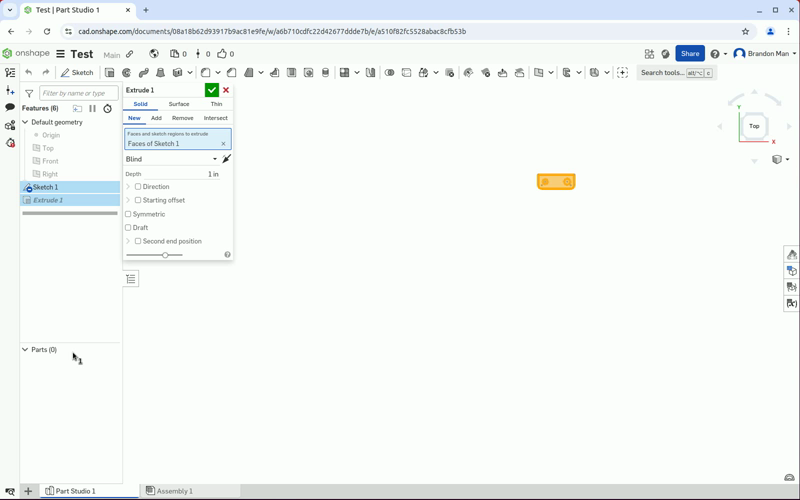
mouse_move(143, 106)
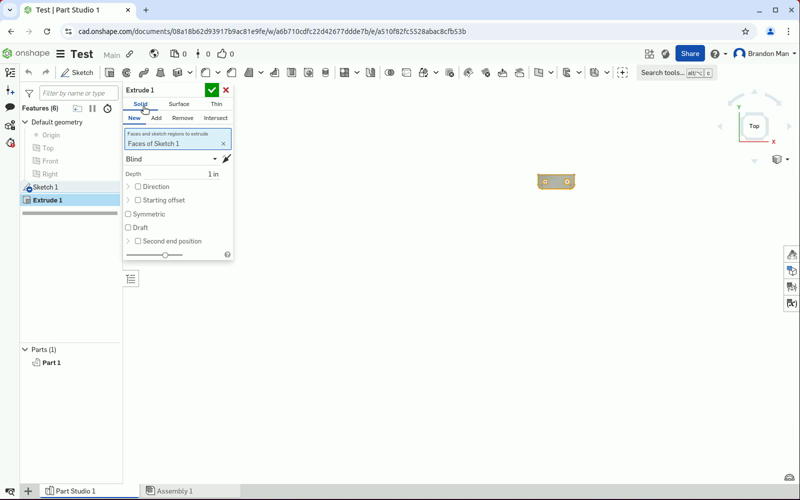
click(143, 106)
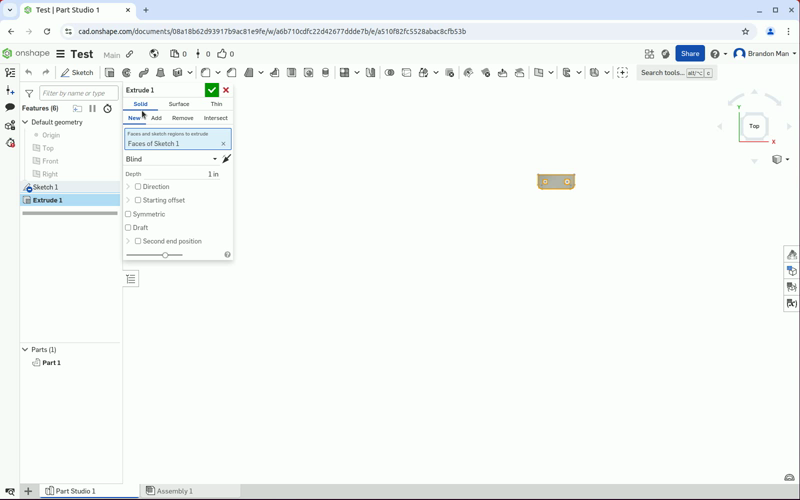
mouse_move(137, 120)
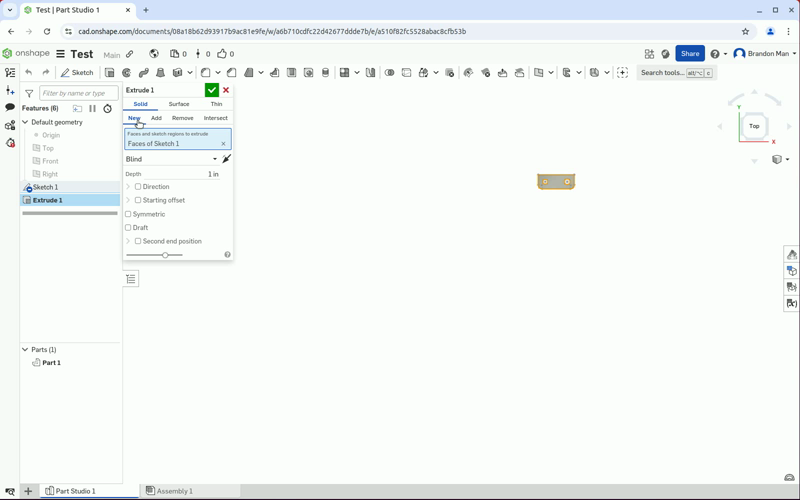
click(137, 120)
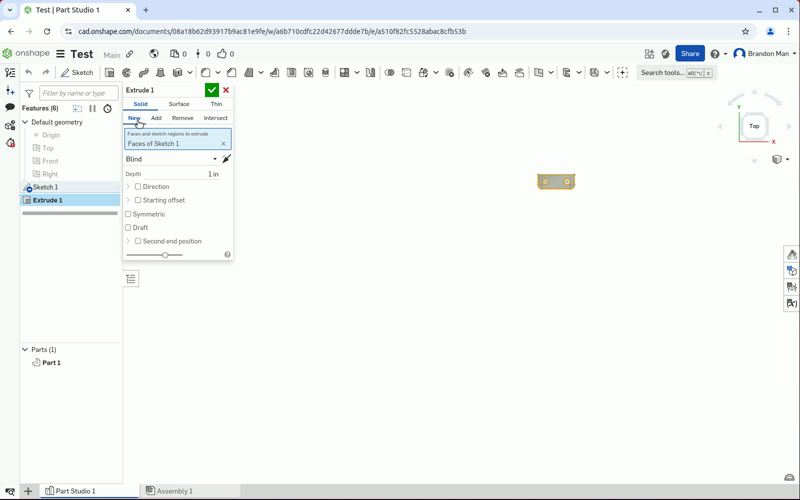
key(tab, 4)
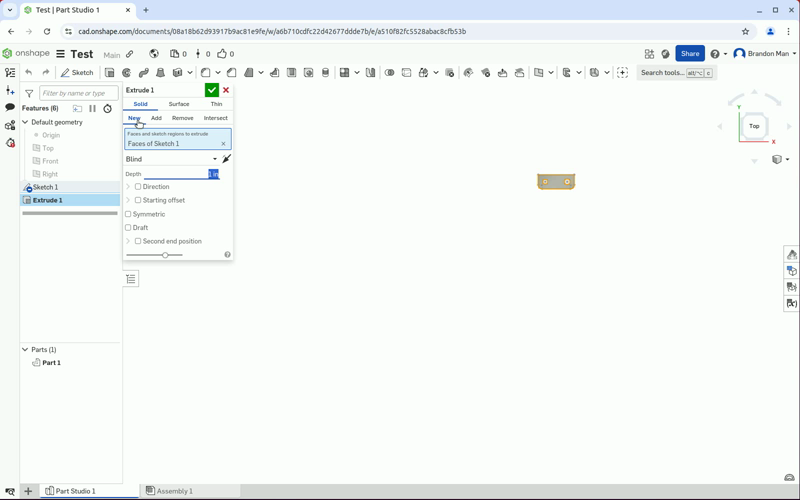
text(2.407)
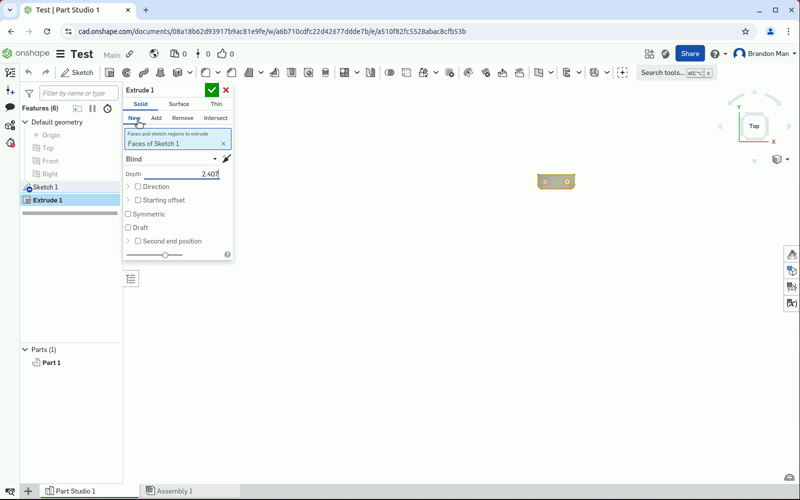
key(enter)
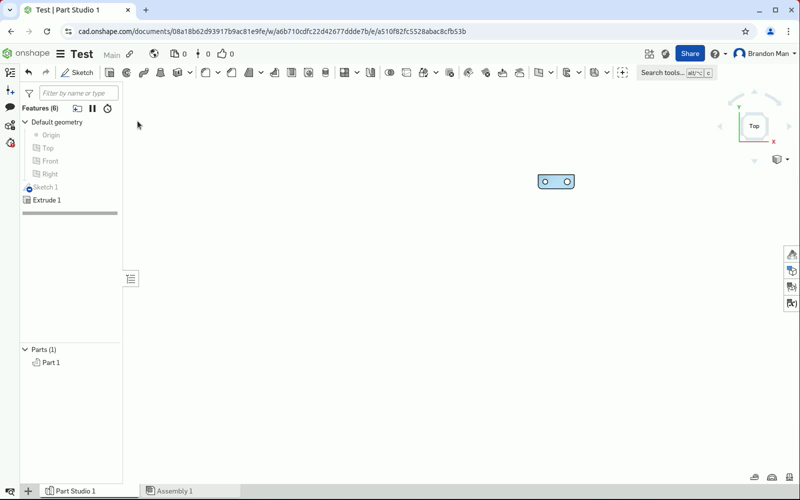
key(shift+h)
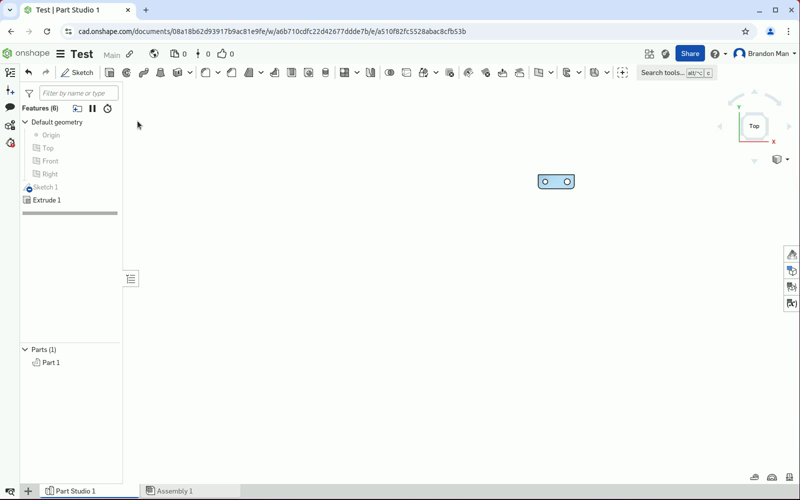
key(shift+h)
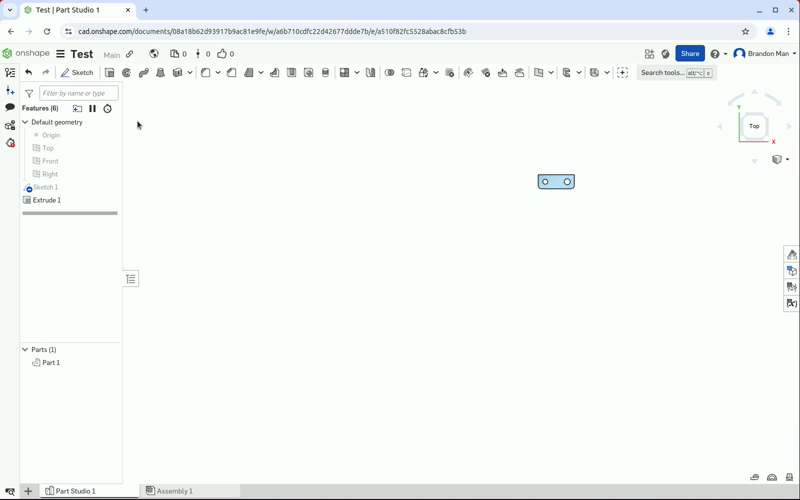
mouse_move(73, 189)
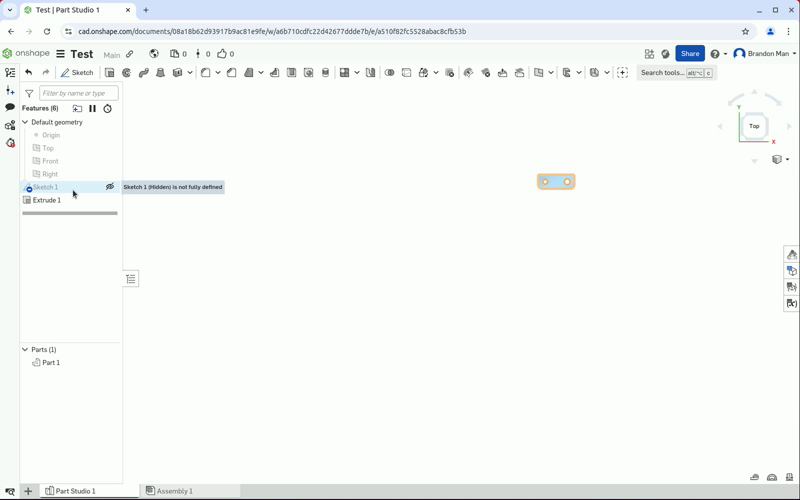
click(73, 189)
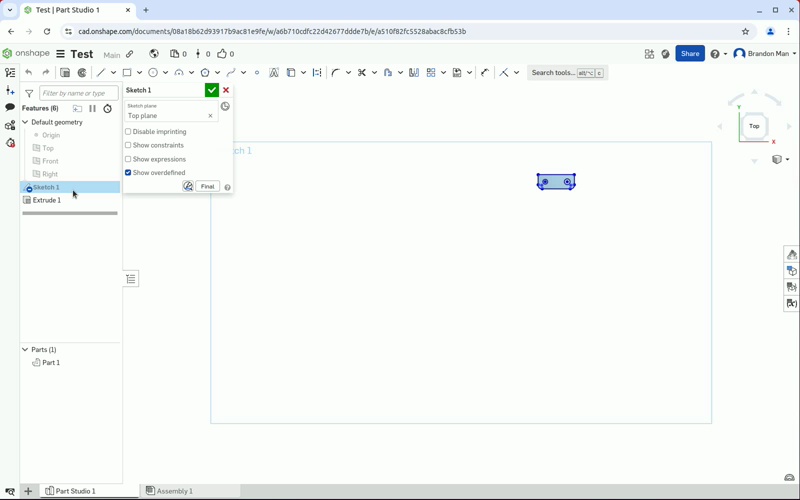
mouse_move(229, 92)
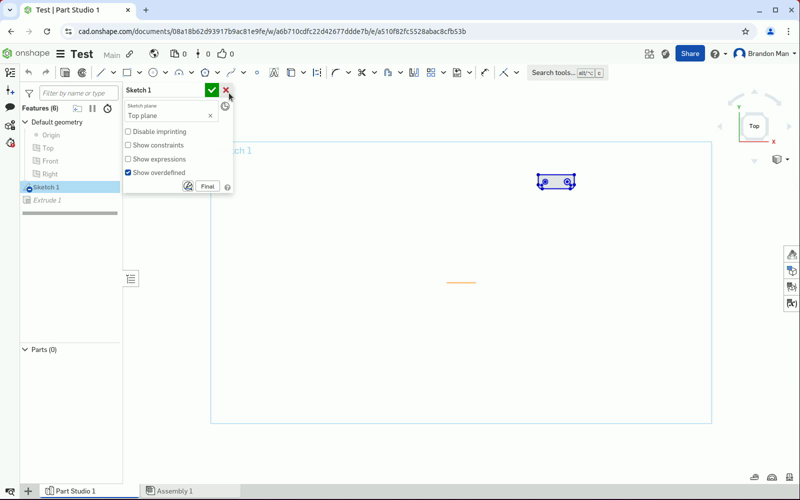
click(229, 92)
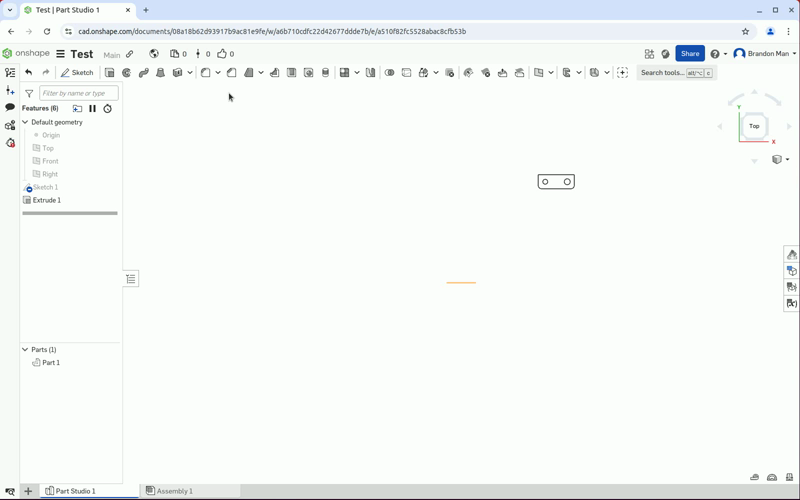
mouse_move(541, 75)
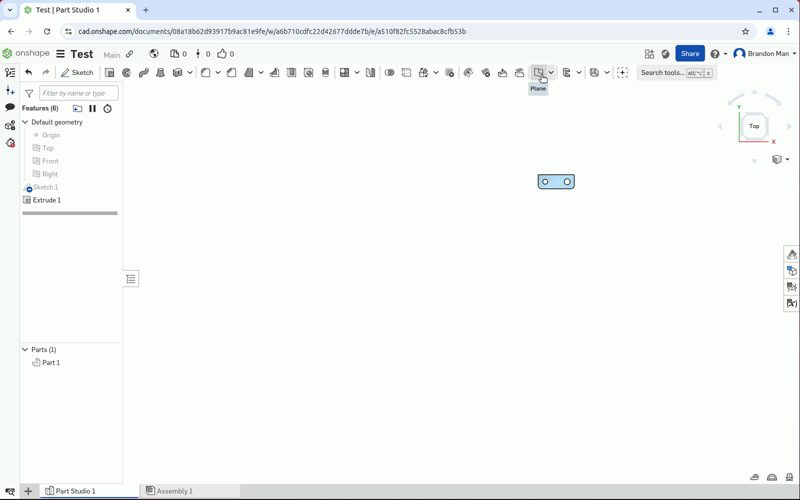
click(541, 75)
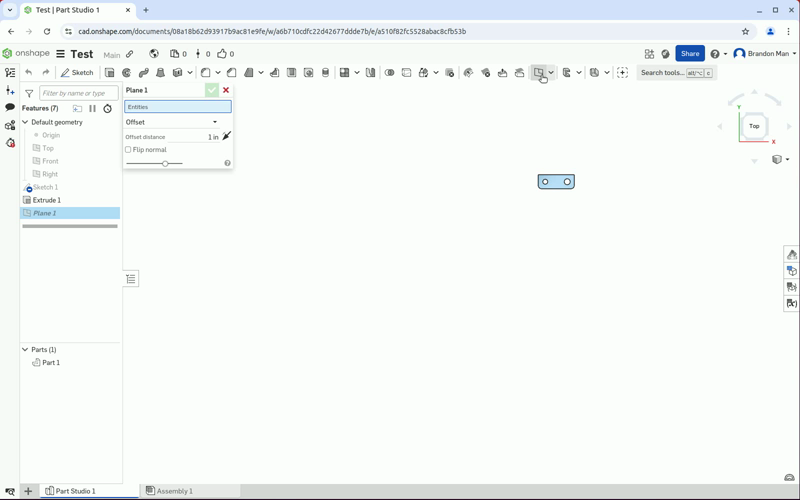
mouse_move(73, 150)
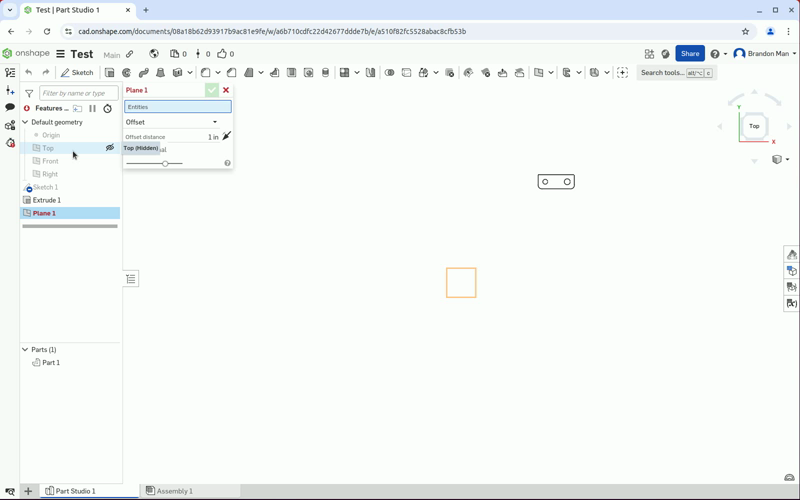
click(73, 150)
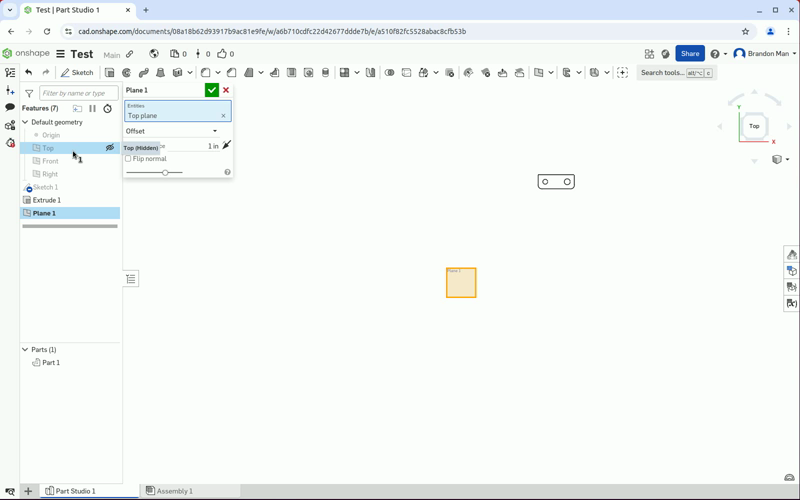
key(tab, 2)
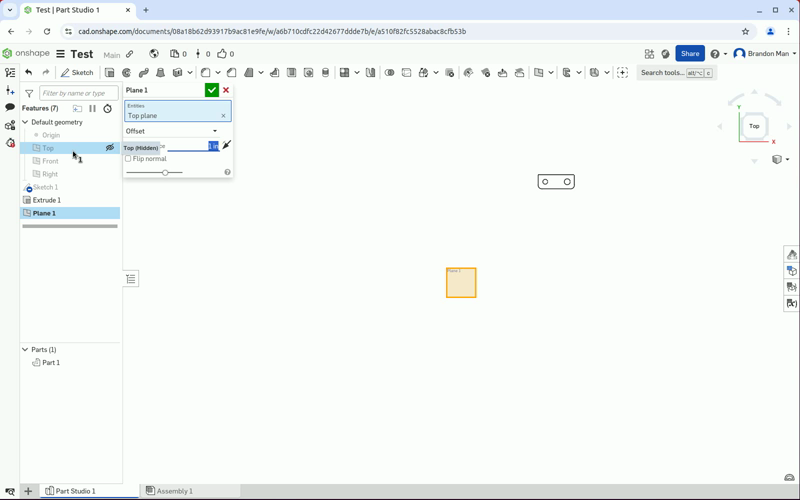
text(2.403)
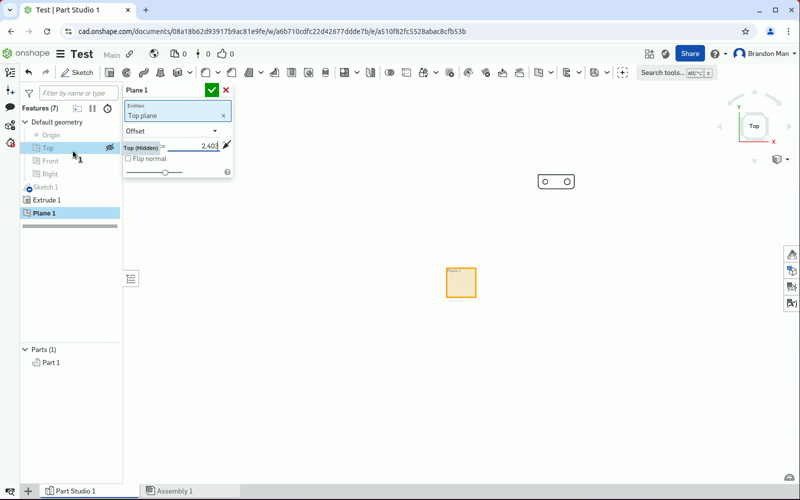
key(enter, 2)
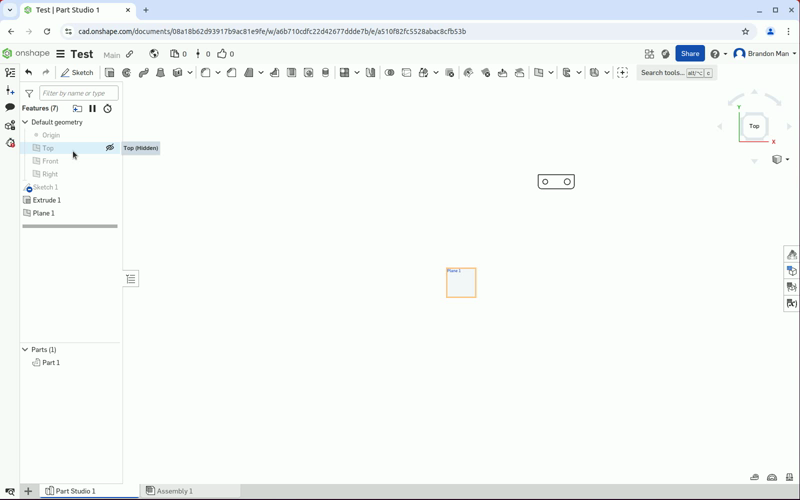
key(shift+s)
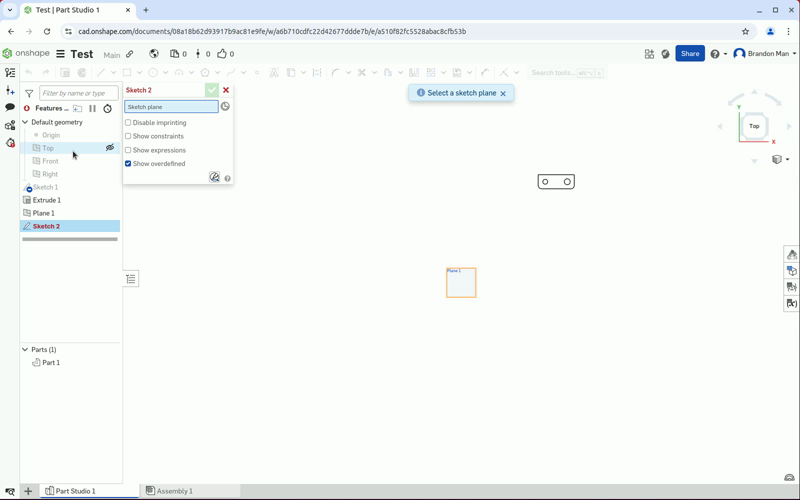
mouse_move(73, 215)
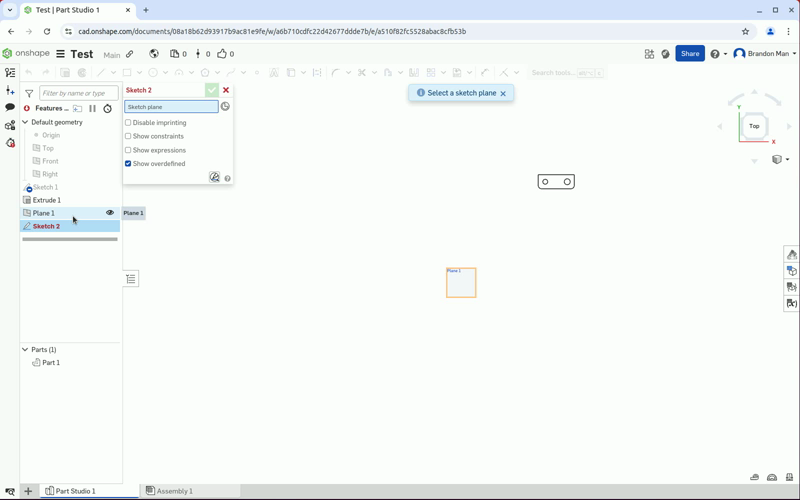
click(73, 215)
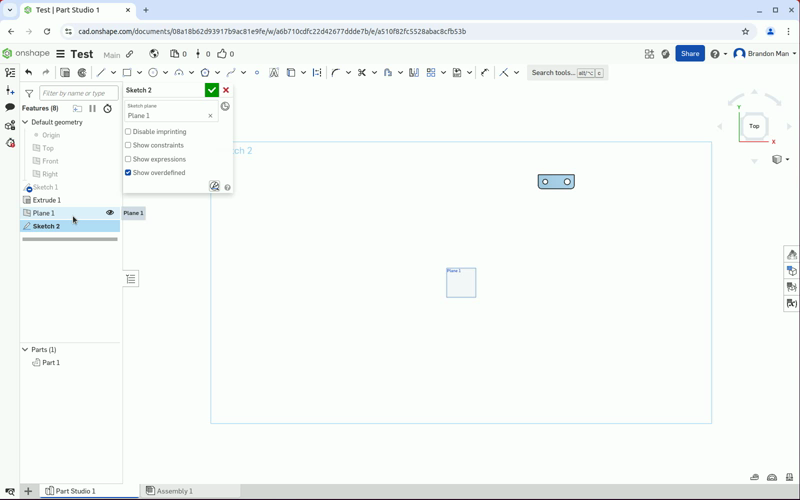
mouse_move(73, 352)
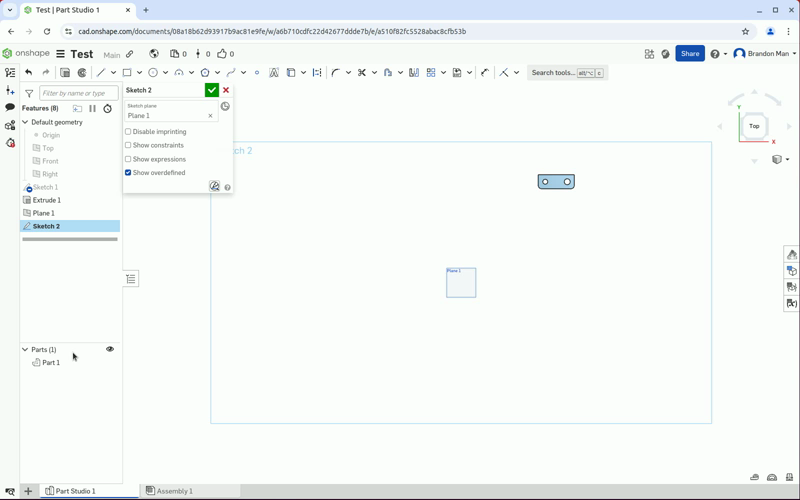
key(y)
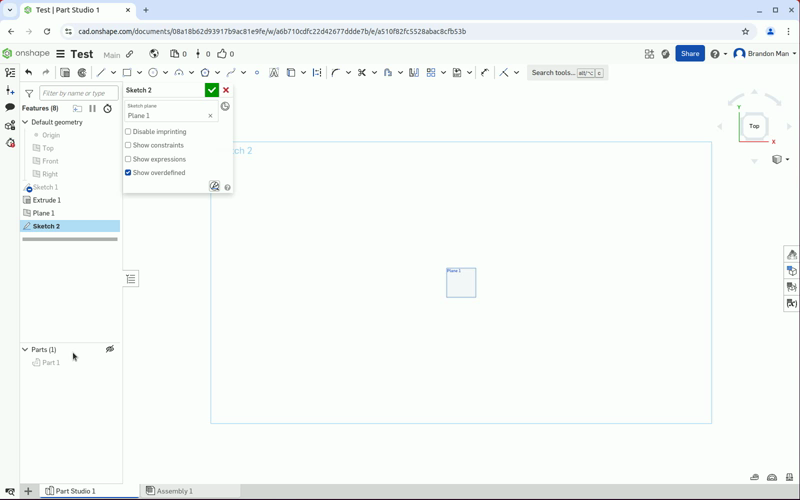
key(c)
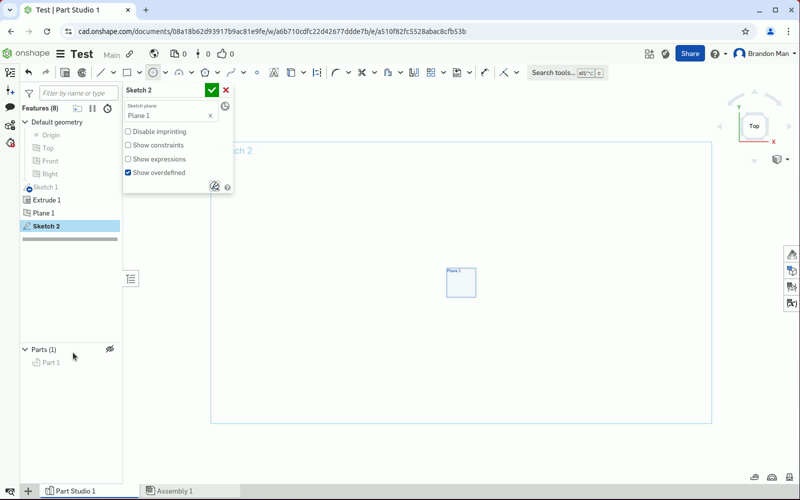
key_down(shift)
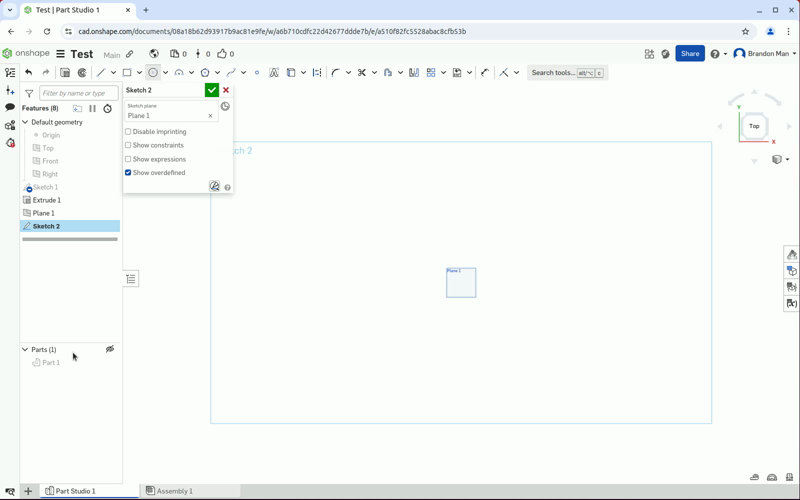
mouse_move(567, 180)
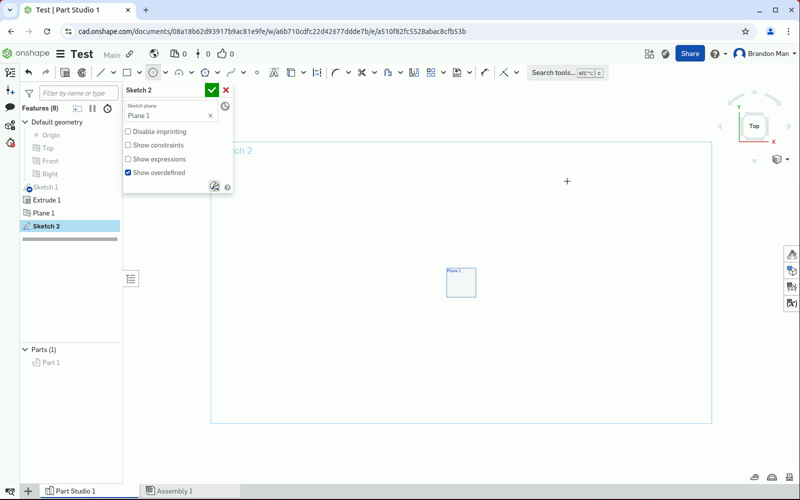
click(567, 180)
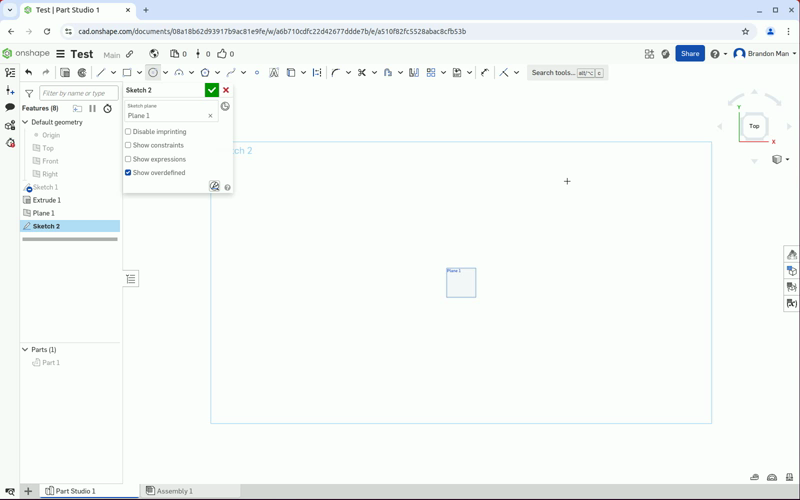
key_up(shift)
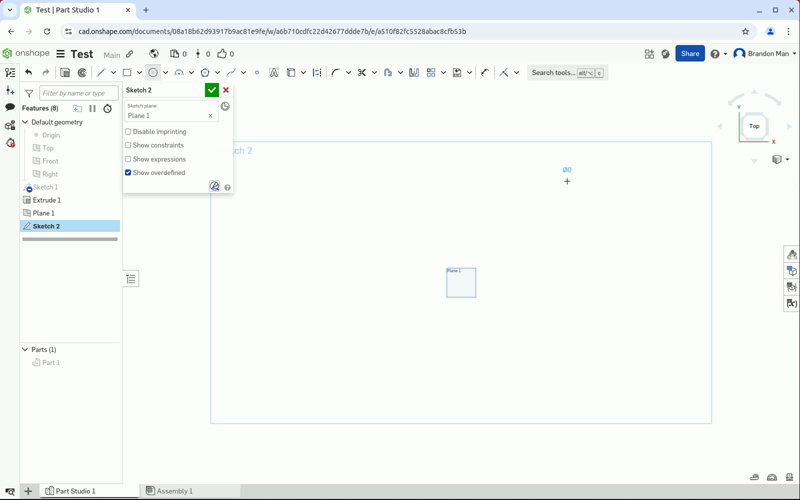
mouse_move(570, 180)
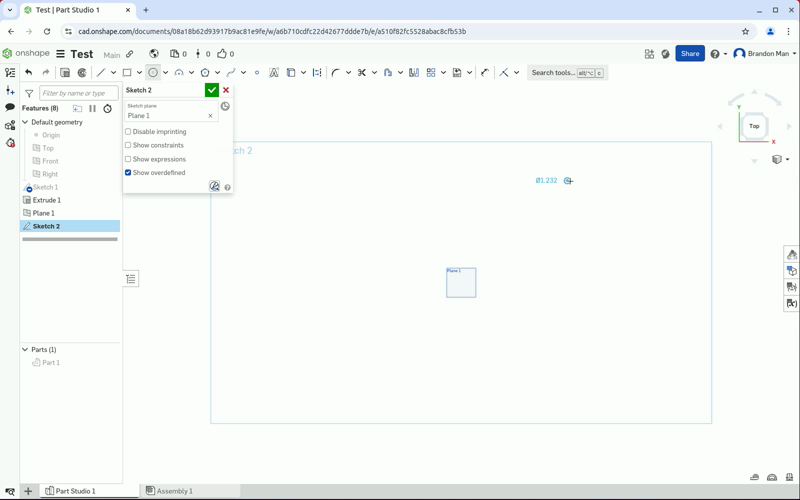
click(570, 180)
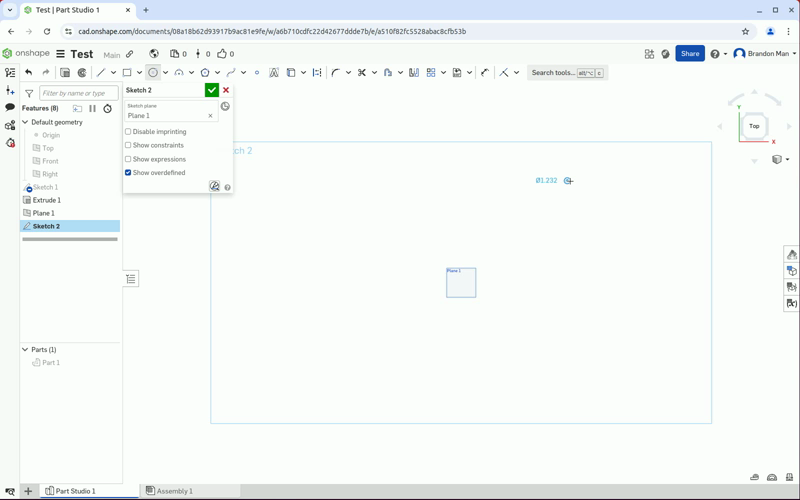
key(esc)
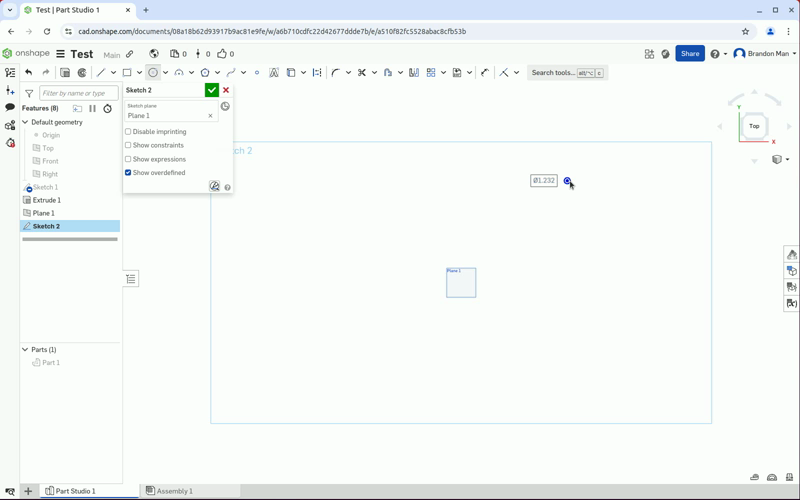
mouse_move(566, 178)
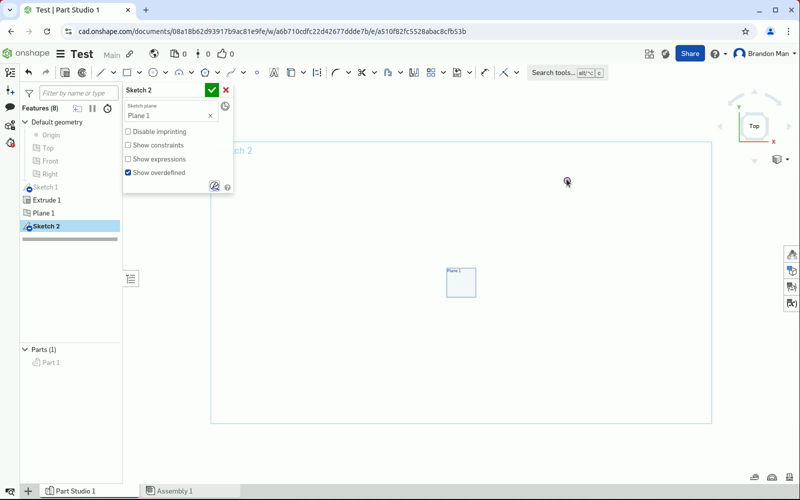
scroll(6)
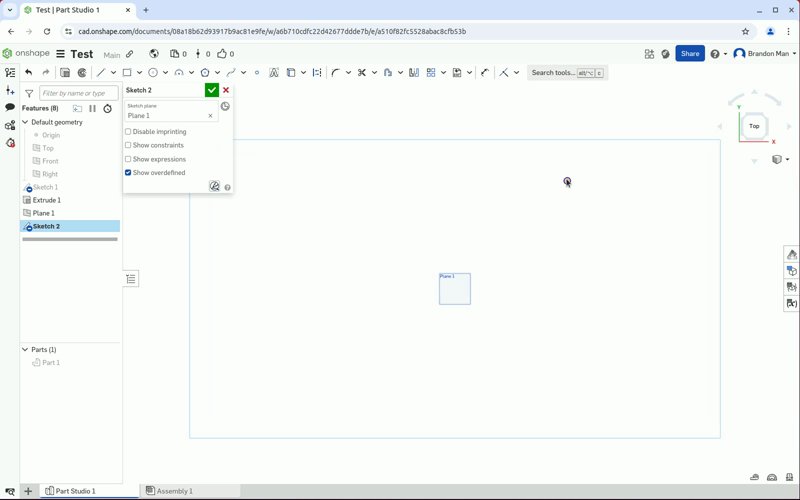
scroll(6)
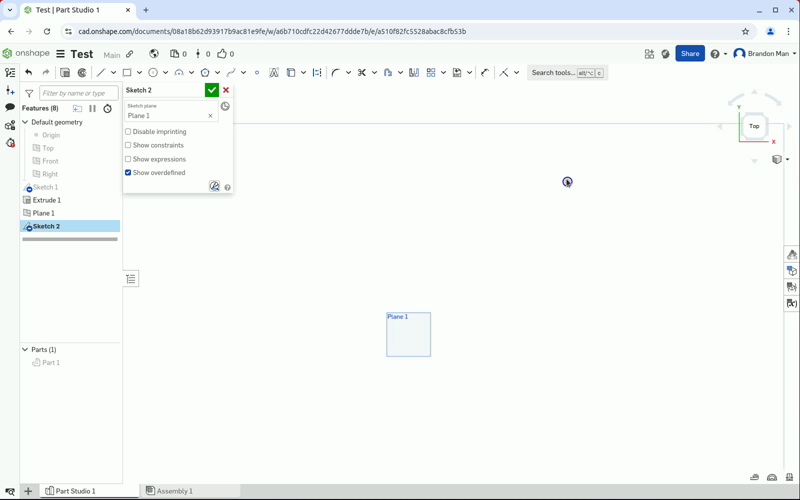
scroll(6)
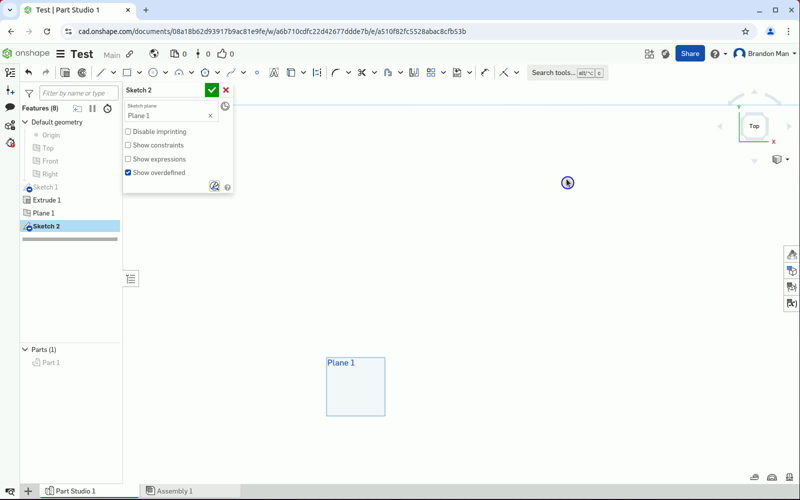
scroll(6)
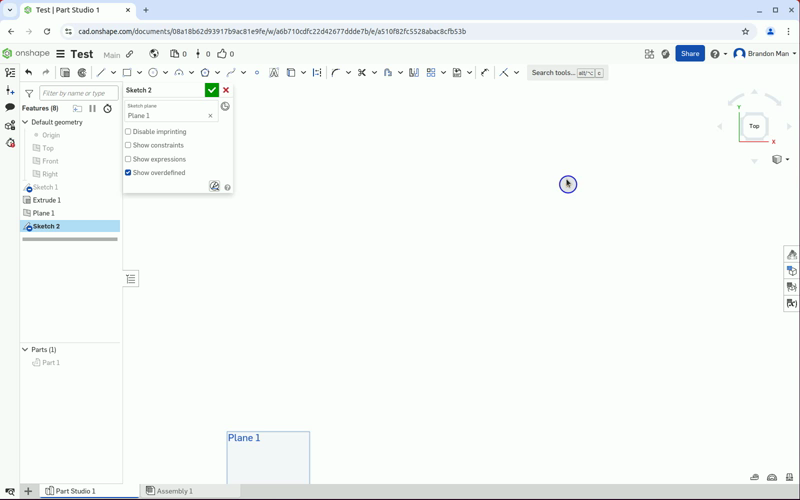
scroll(6)
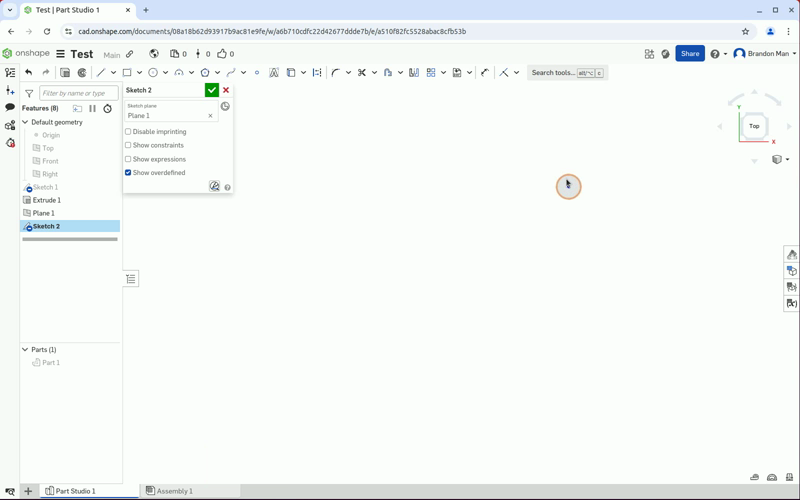
scroll(6)
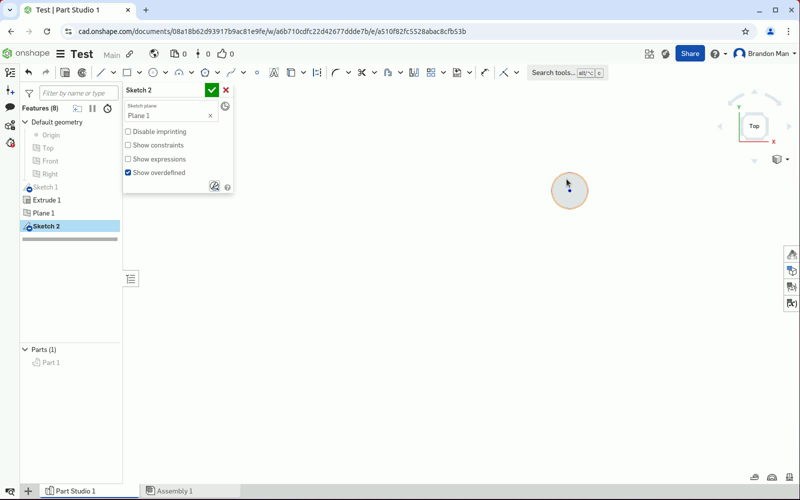
scroll(6)
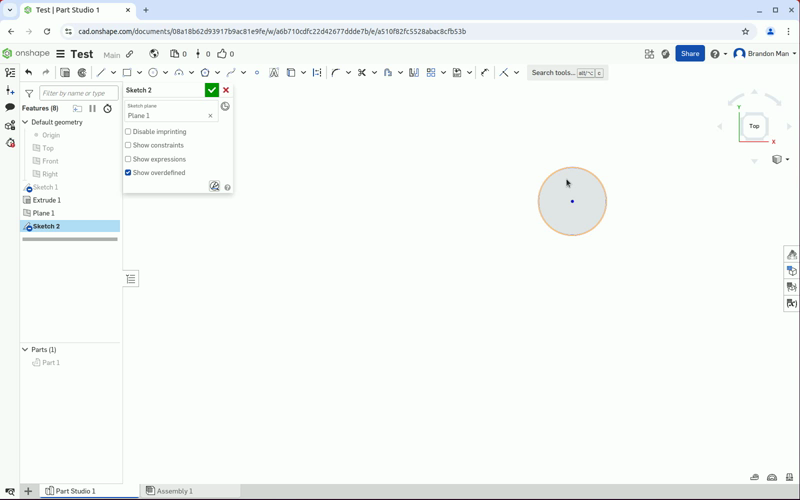
click(566, 178)
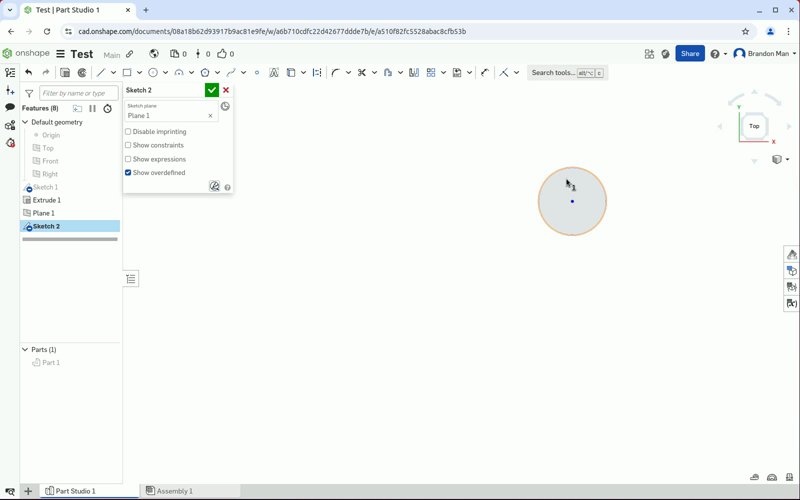
scroll(-6)
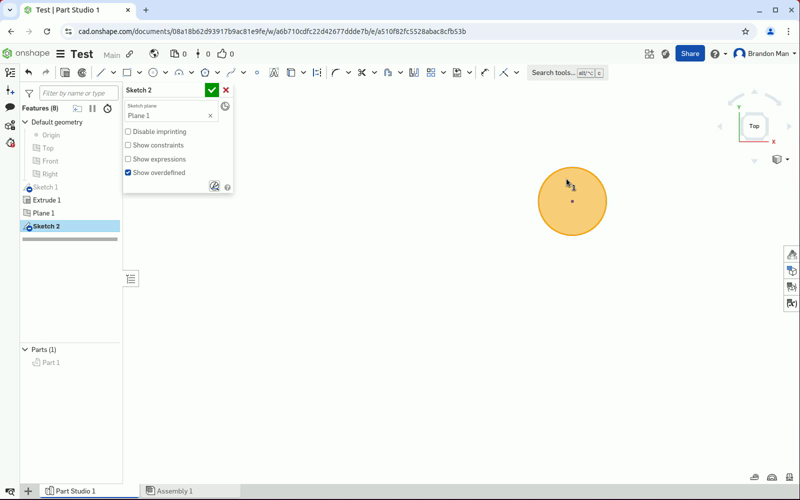
scroll(-6)
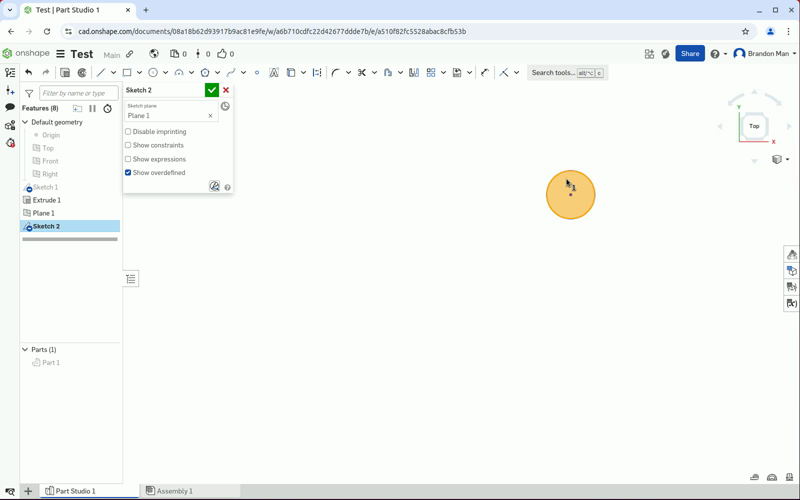
scroll(-6)
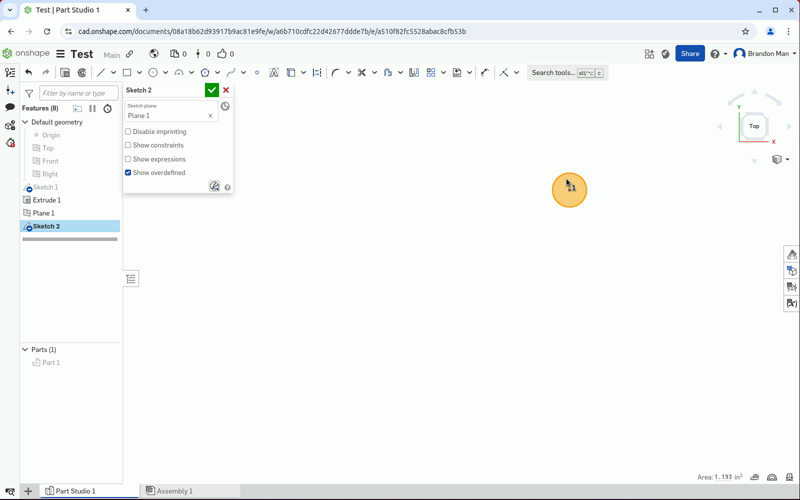
scroll(-6)
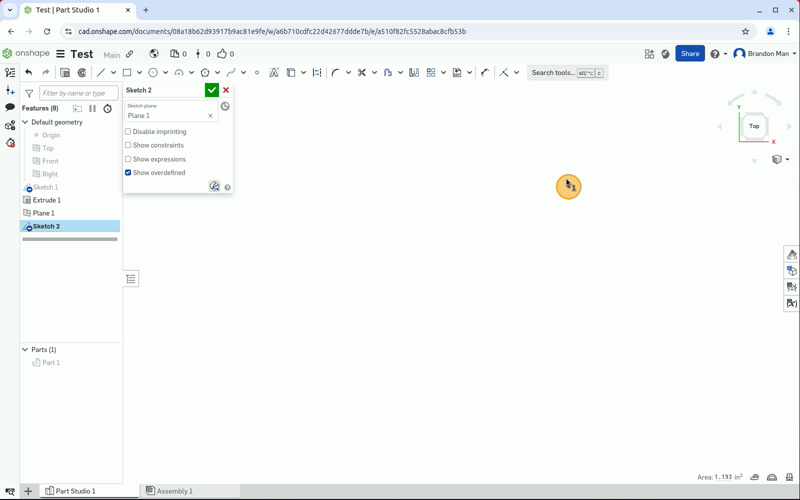
scroll(-6)
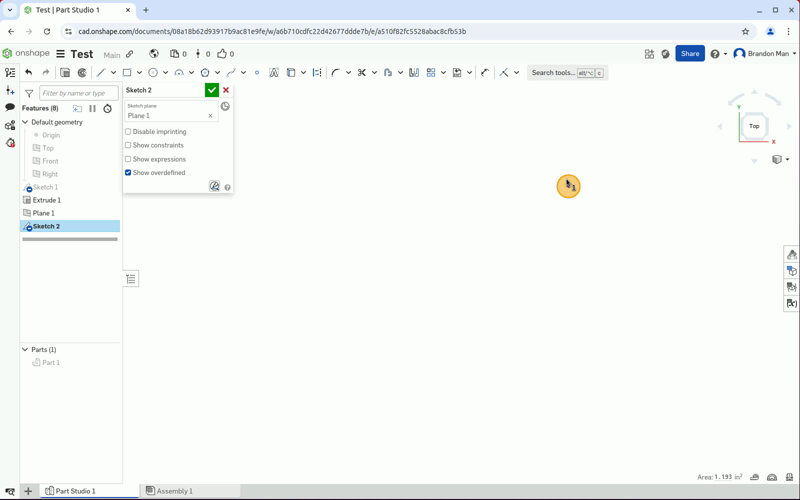
scroll(-6)
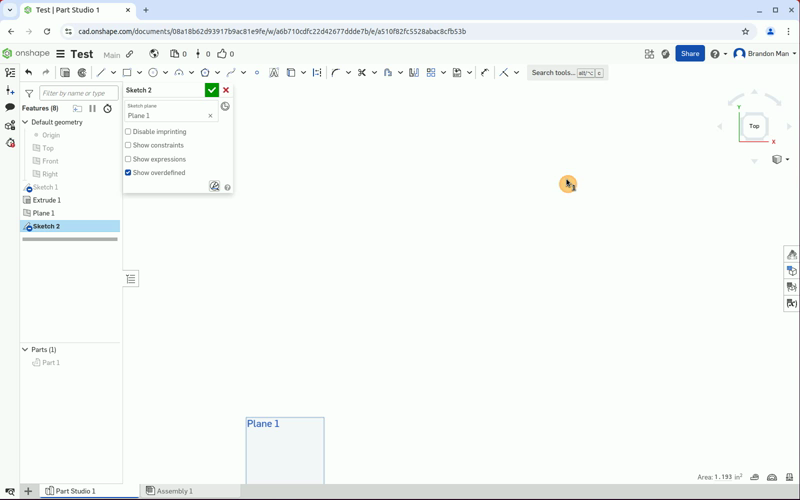
scroll(-6)
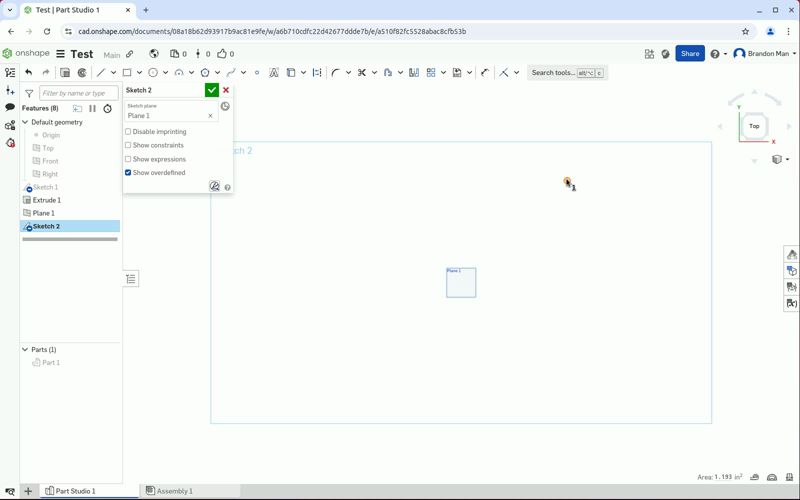
mouse_move(73, 352)
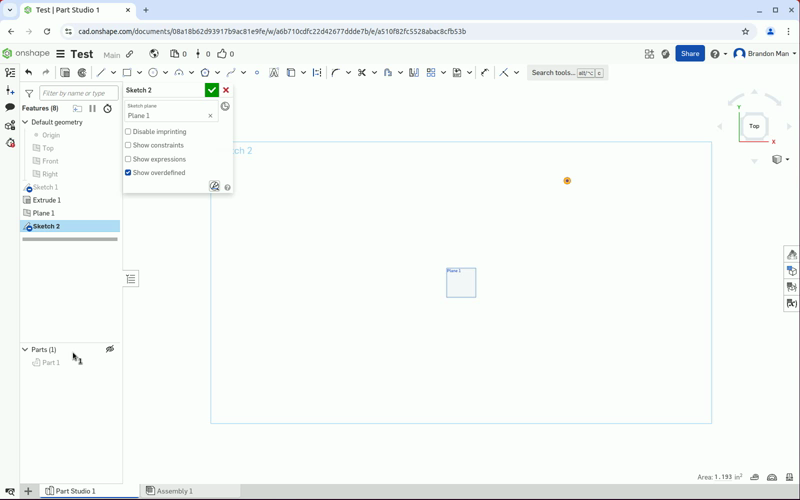
key(shift+y)
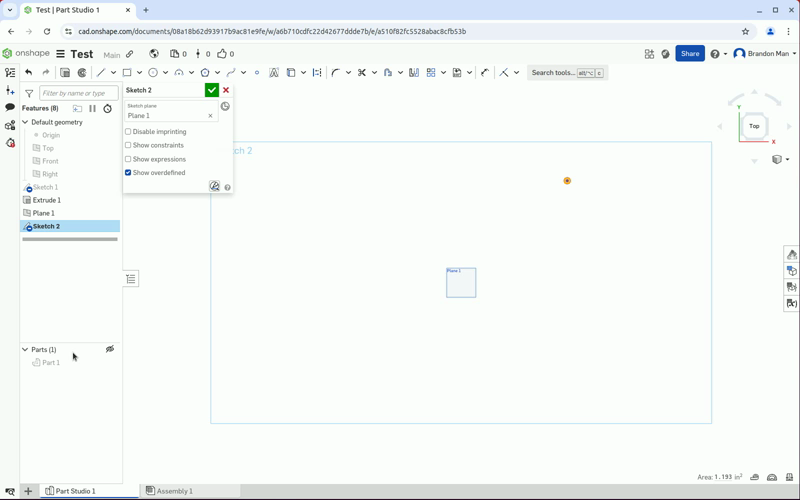
key(shift+e)
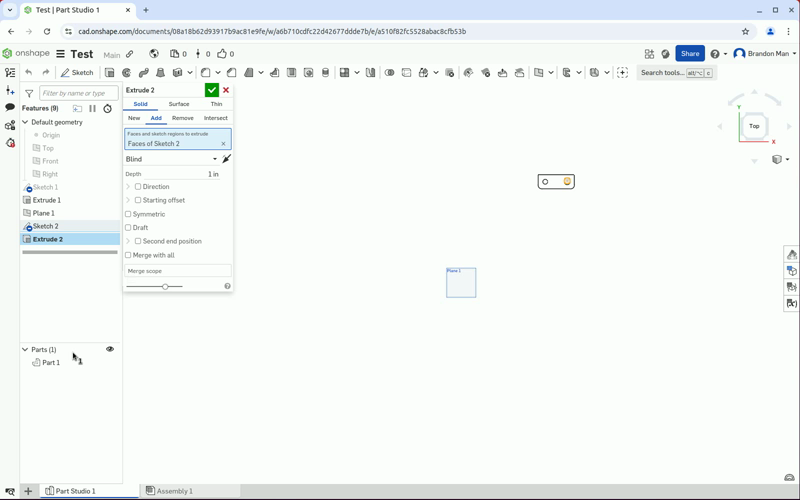
mouse_move(143, 106)
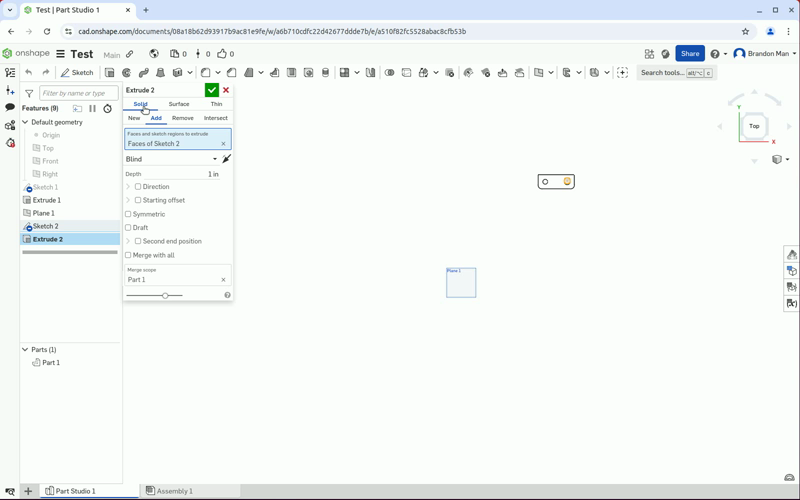
click(143, 106)
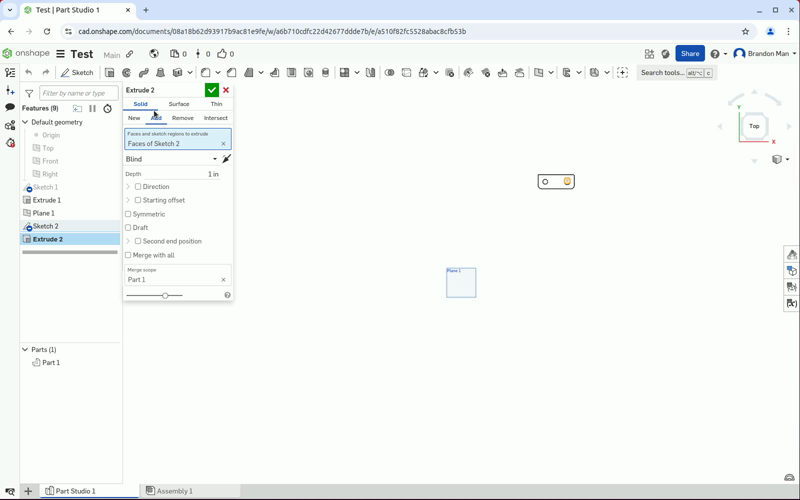
mouse_move(186, 120)
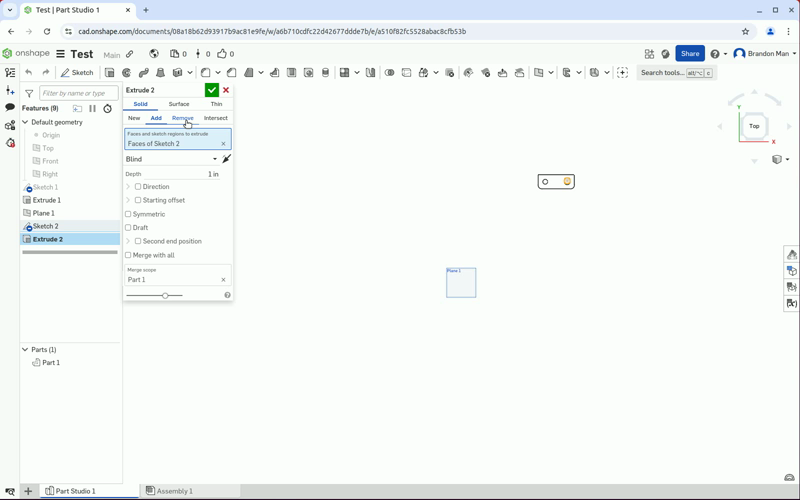
click(186, 120)
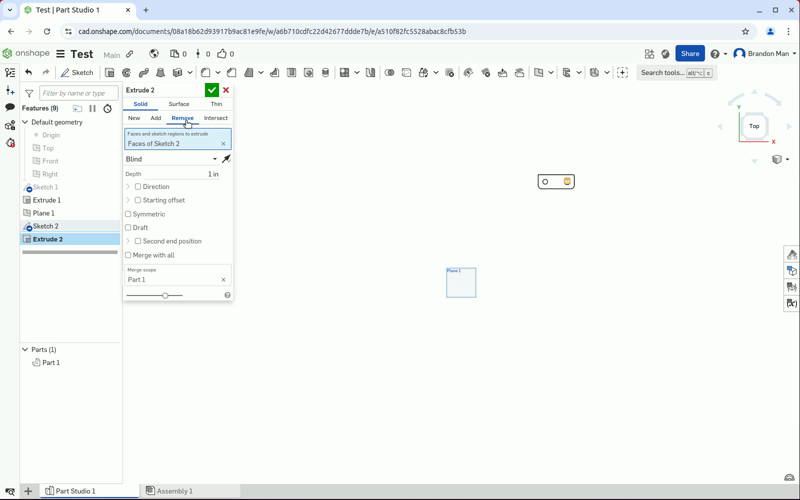
key(tab, 4)
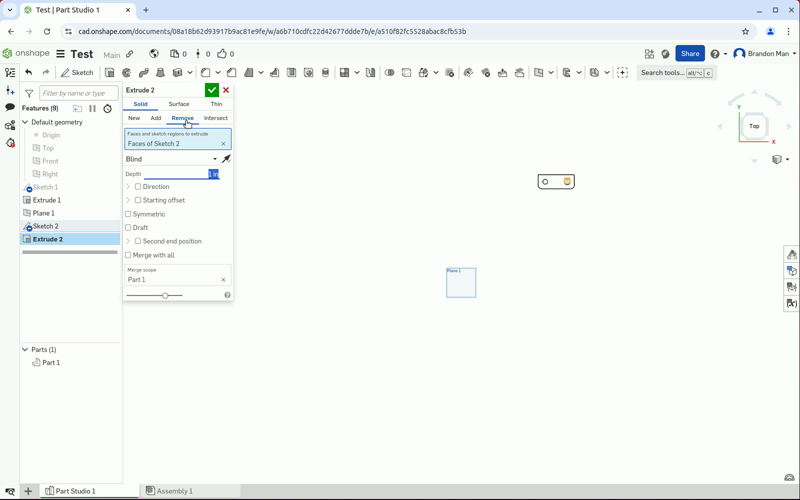
text(0.722)
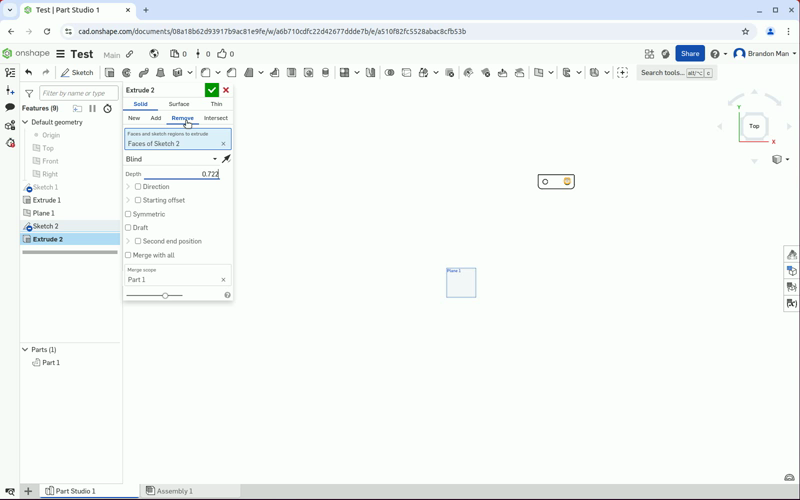
key(tab, 6)
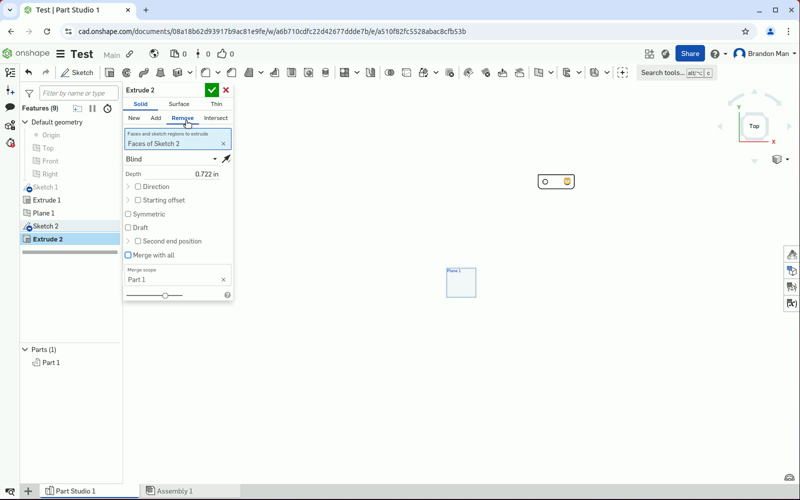
key(space)
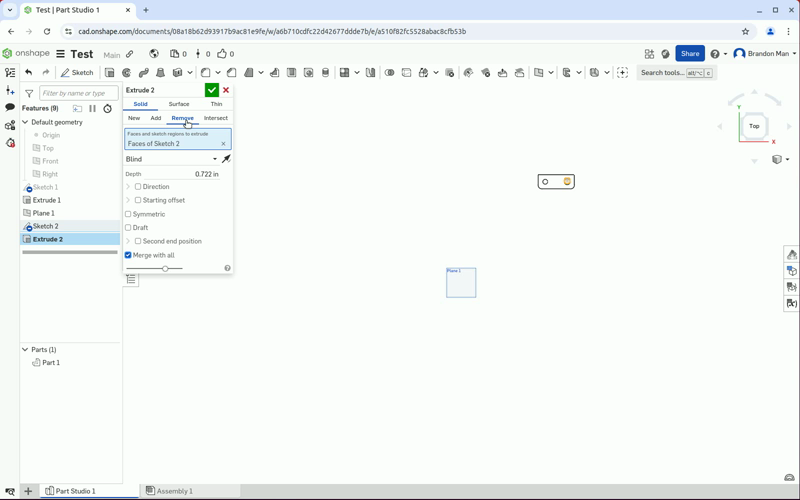
key(enter)
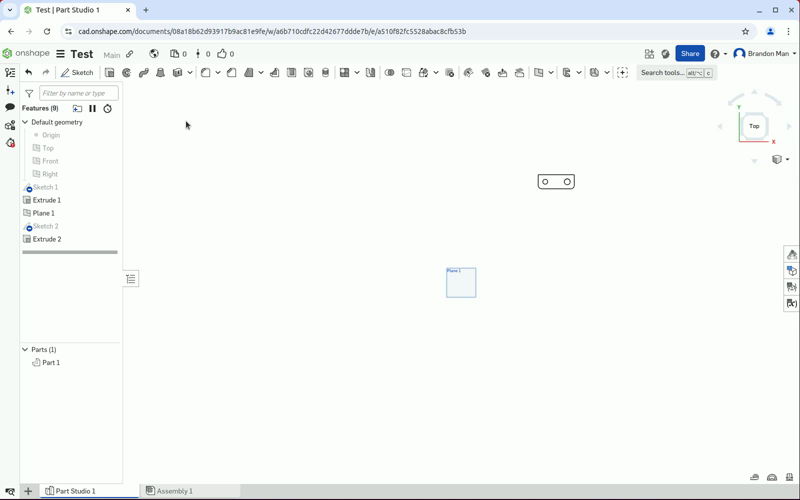
key(shift+h)
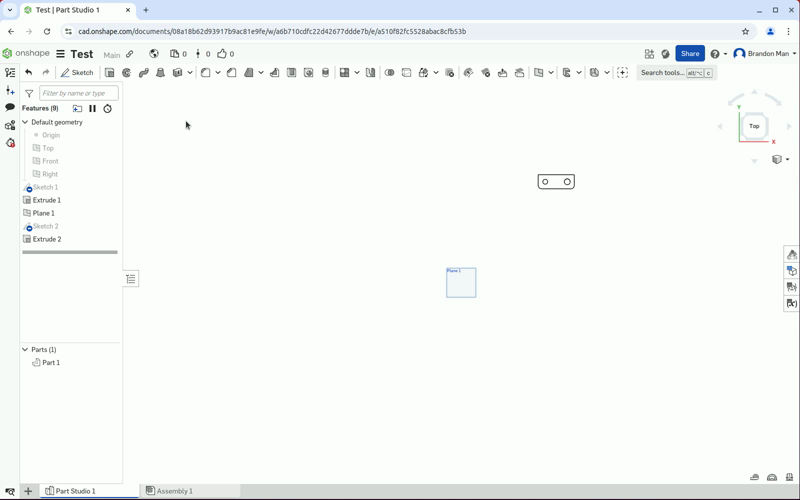
key(shift+h)
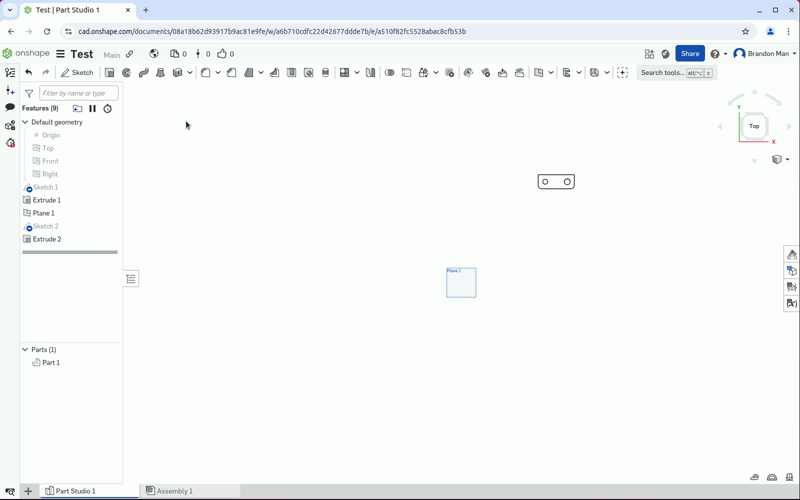
mouse_move(73, 189)
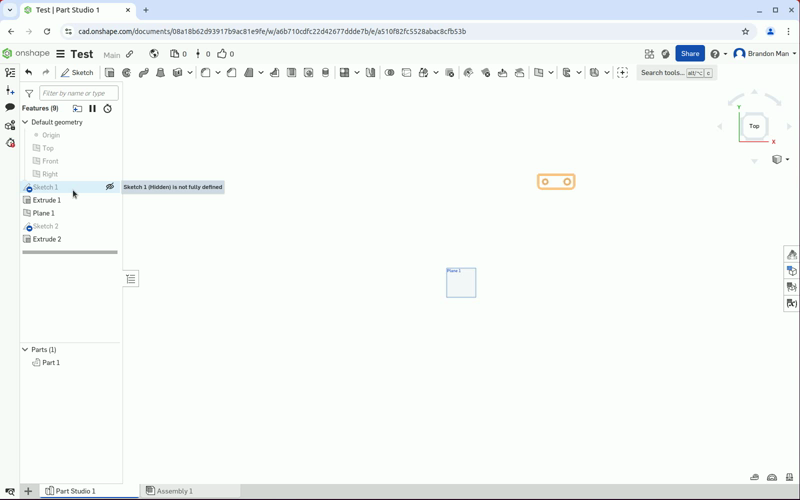
click(73, 189)
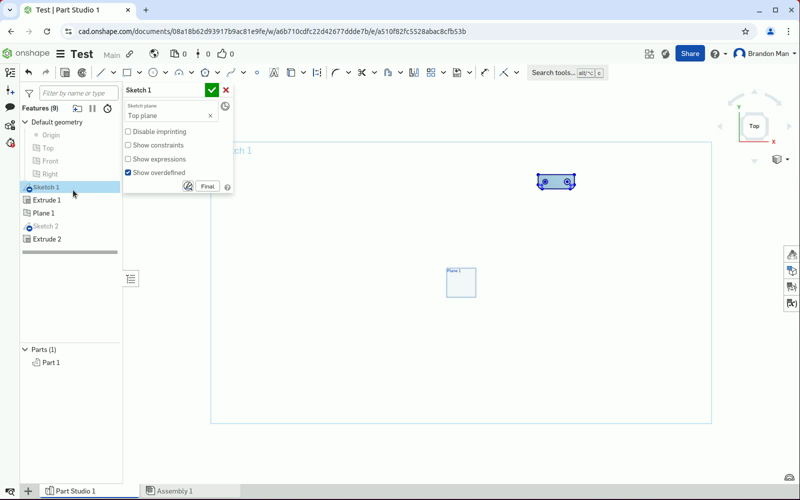
mouse_move(229, 92)
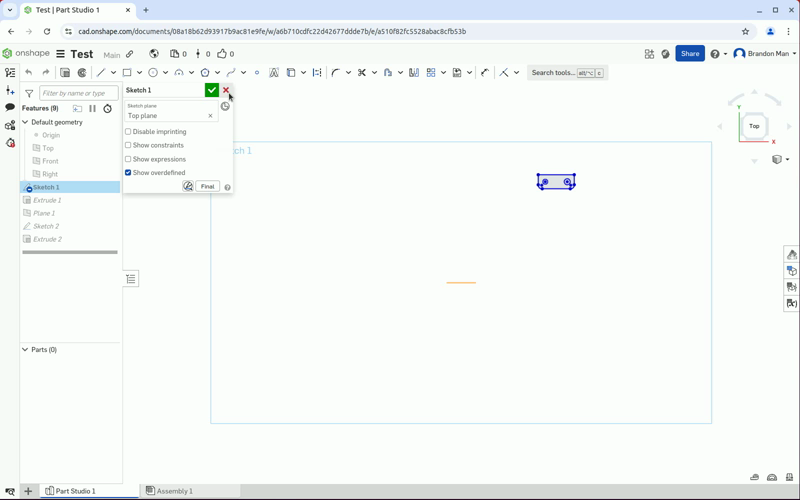
click(229, 92)
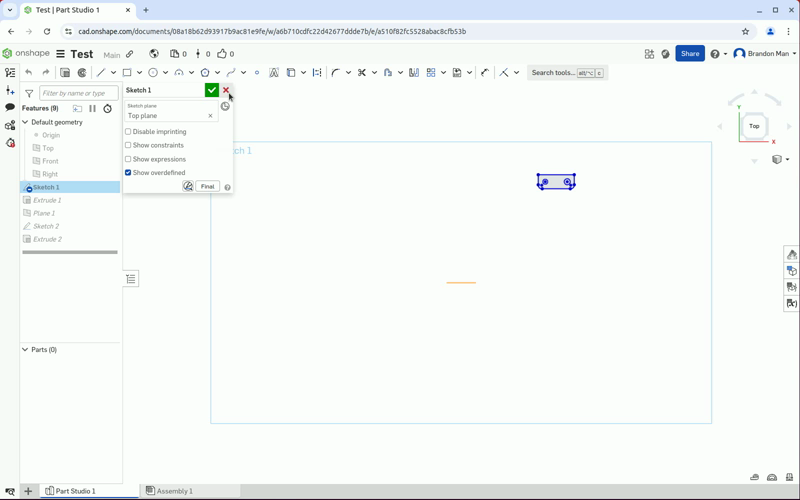
key(shift+s)
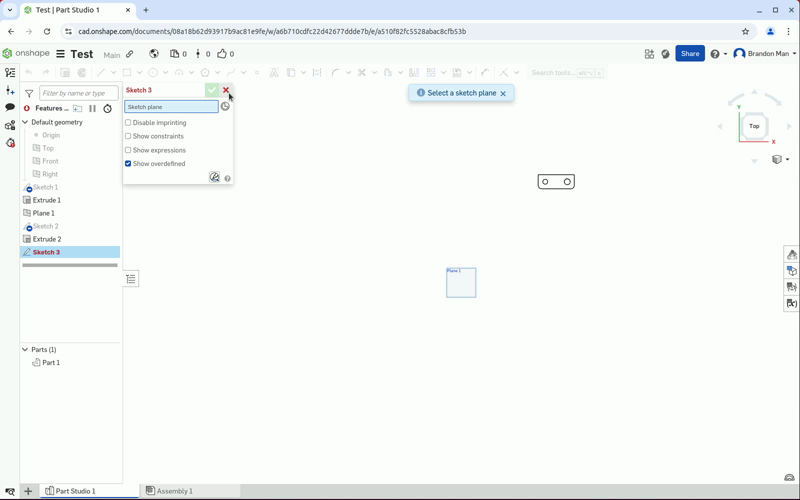
mouse_move(73, 215)
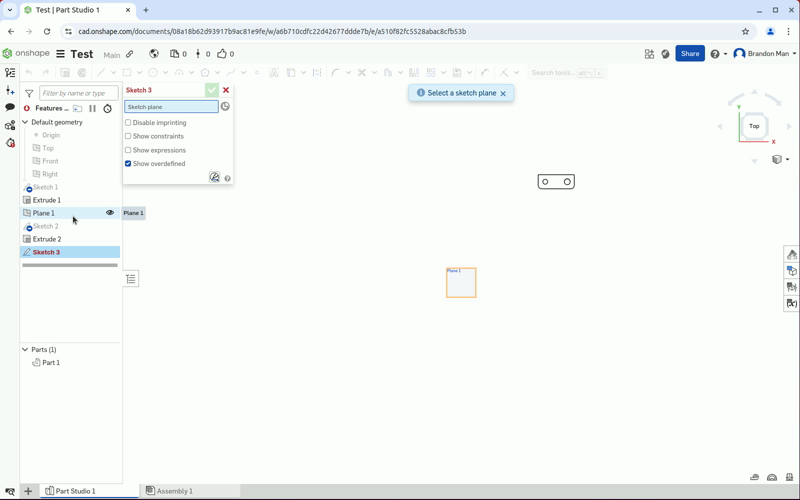
click(73, 215)
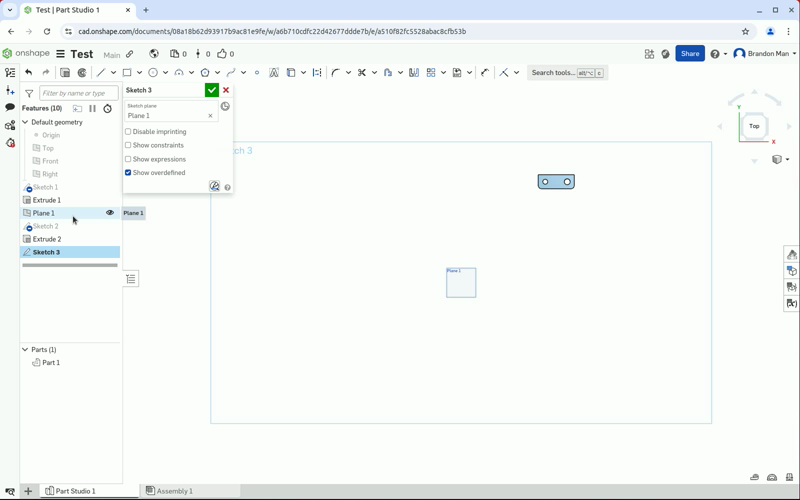
mouse_move(73, 352)
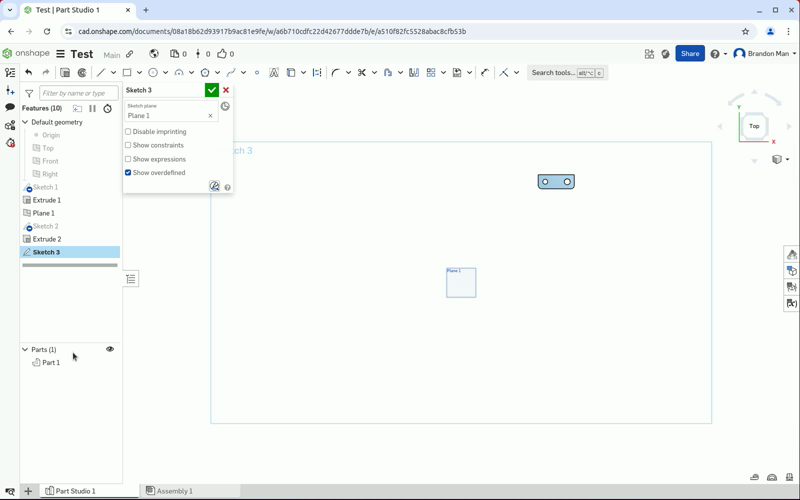
key(y)
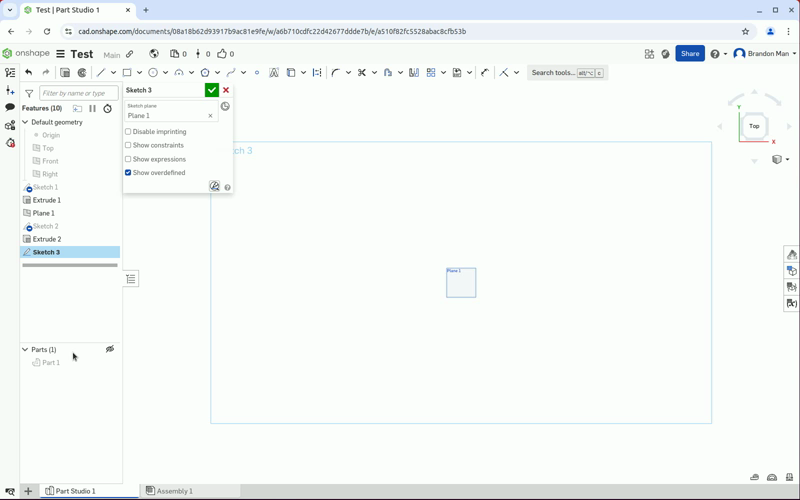
key(c)
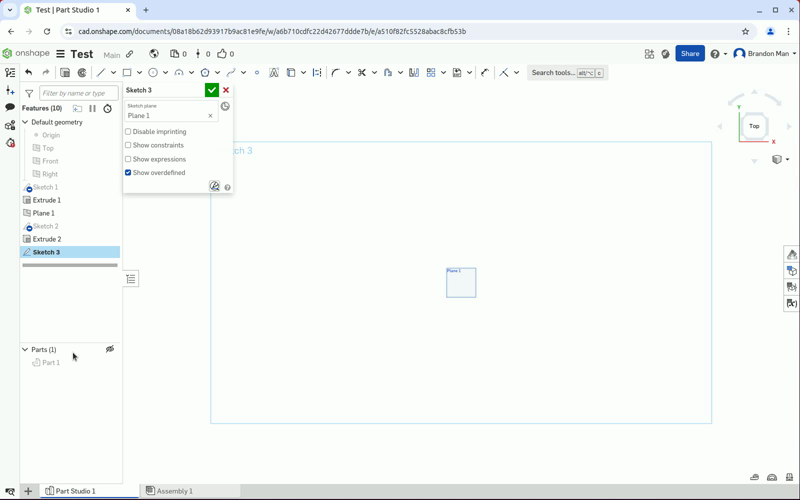
key_down(shift)
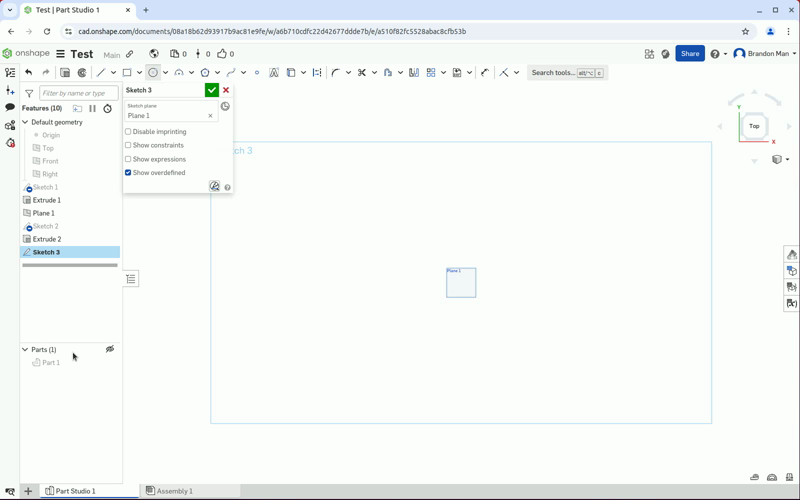
mouse_move(545, 180)
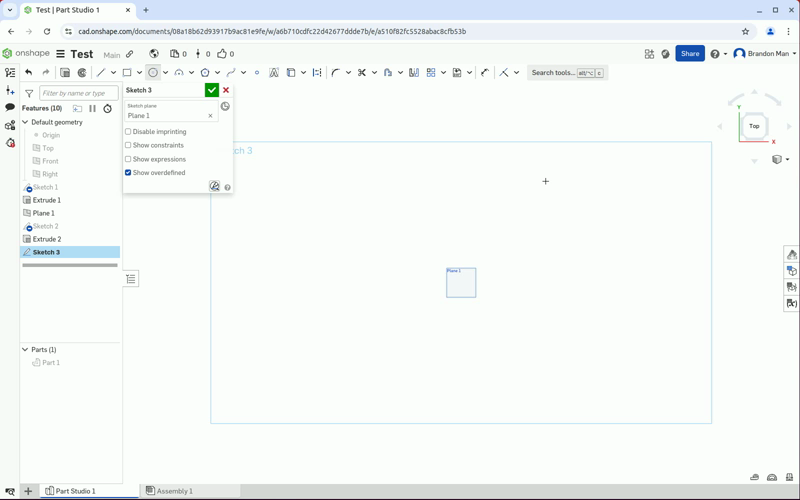
click(545, 180)
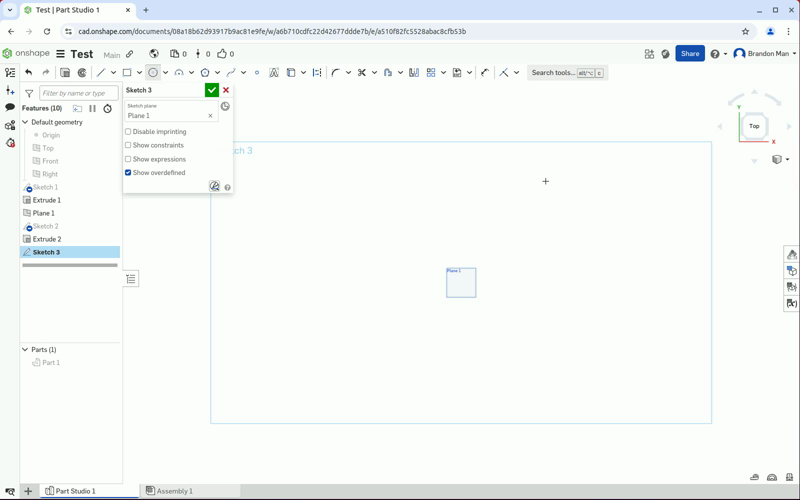
key_up(shift)
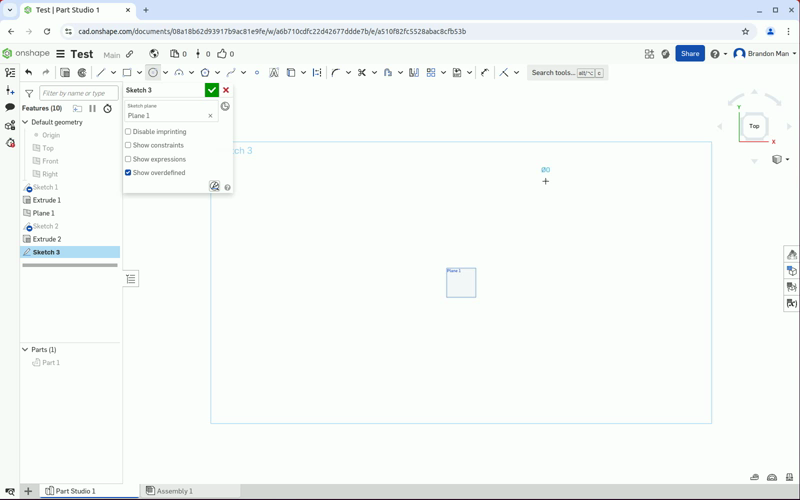
mouse_move(548, 180)
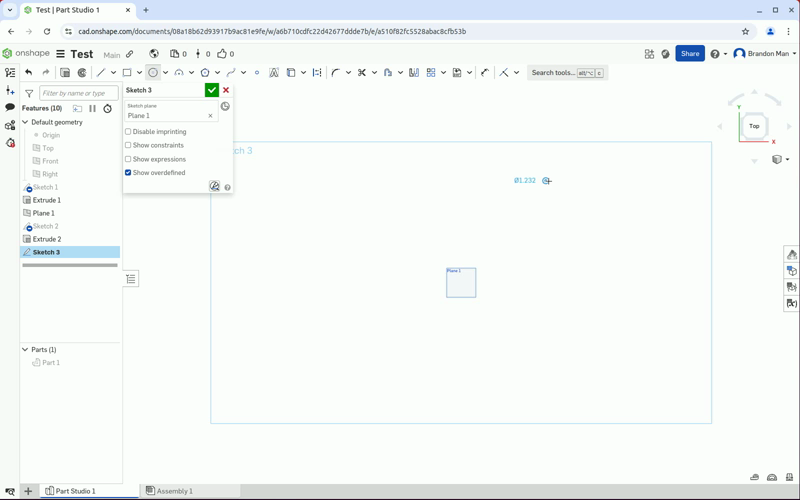
click(548, 180)
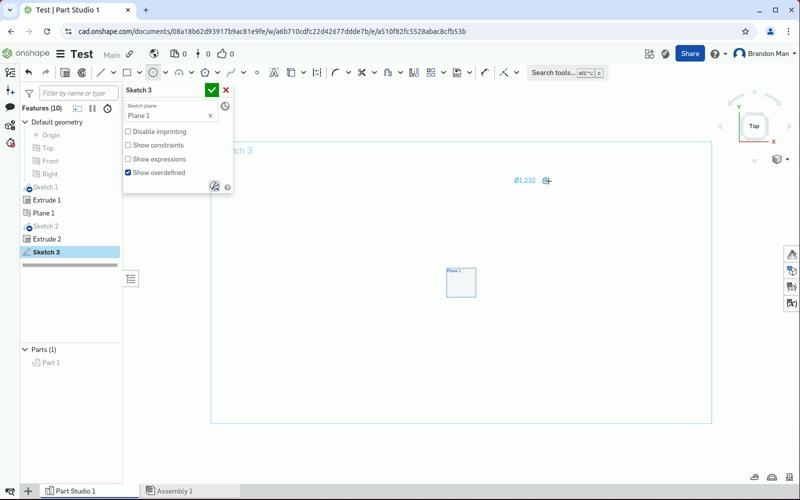
key(esc)
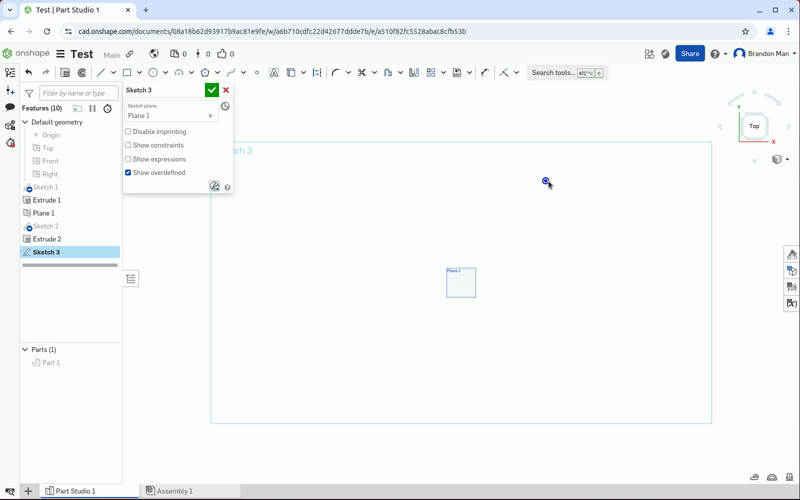
mouse_move(546, 178)
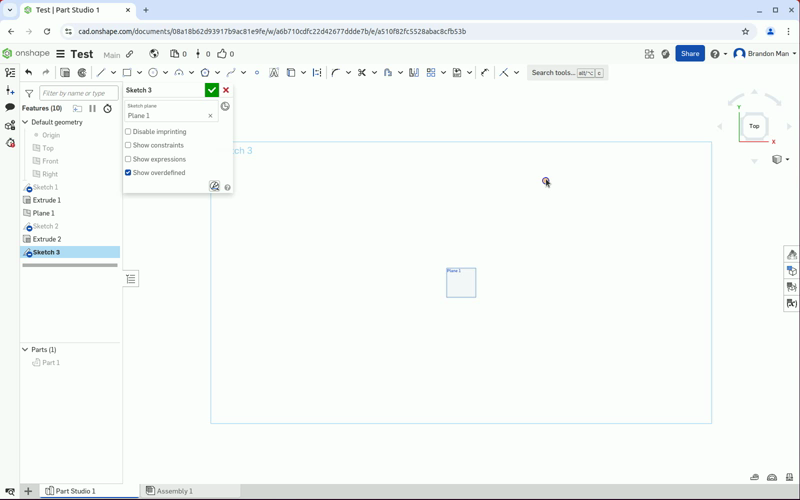
scroll(6)
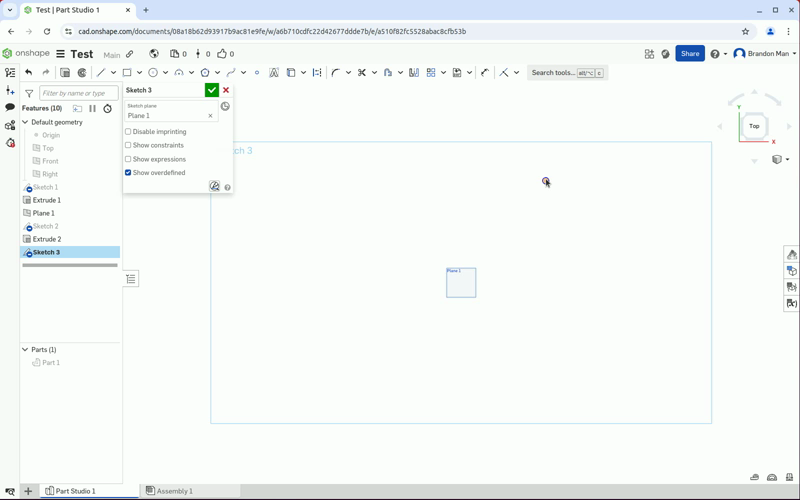
scroll(6)
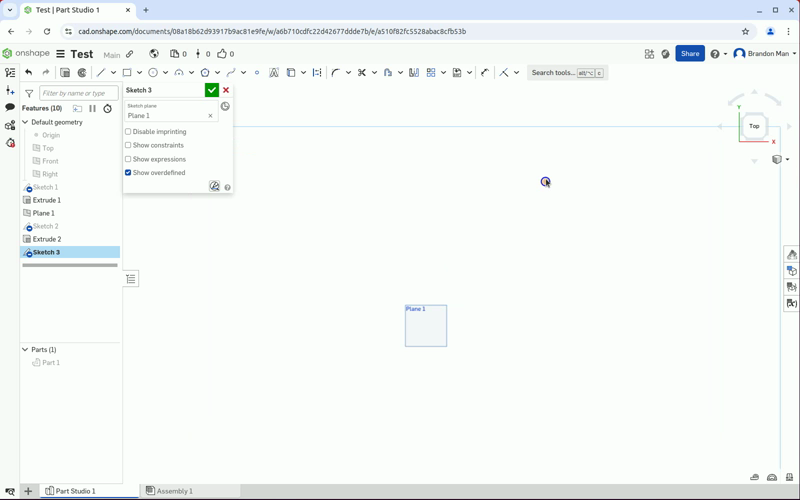
scroll(6)
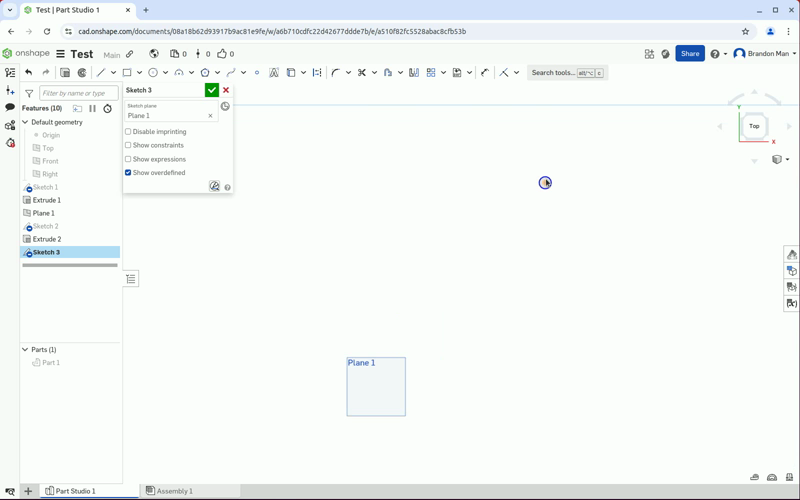
scroll(6)
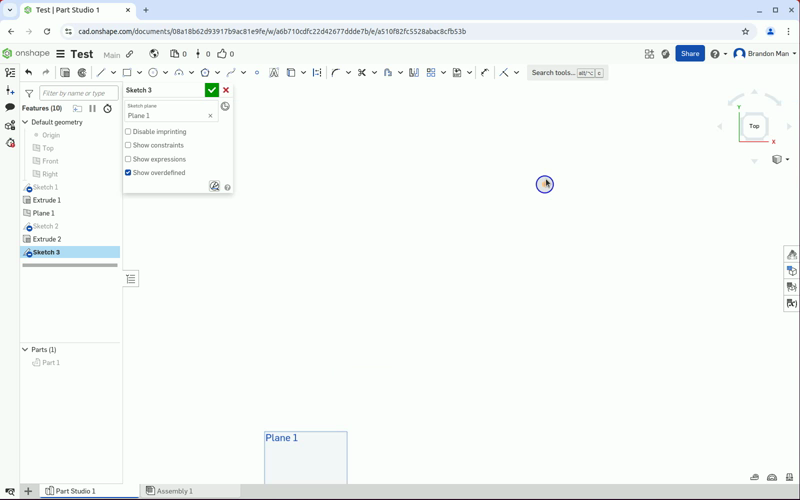
scroll(6)
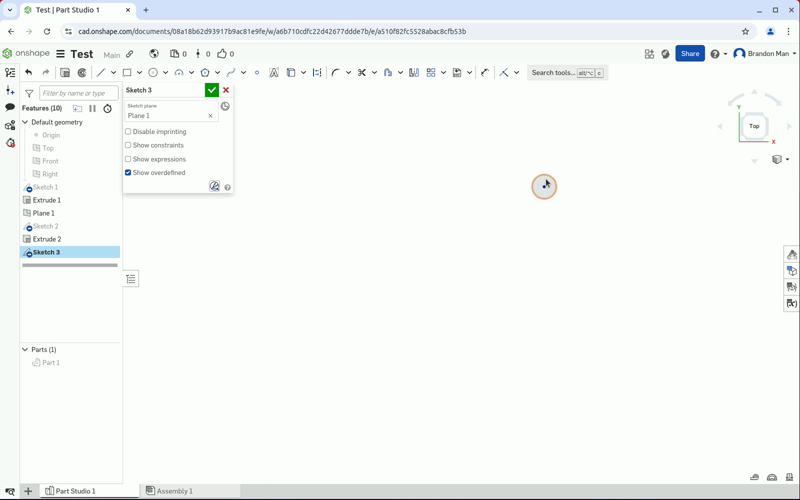
scroll(6)
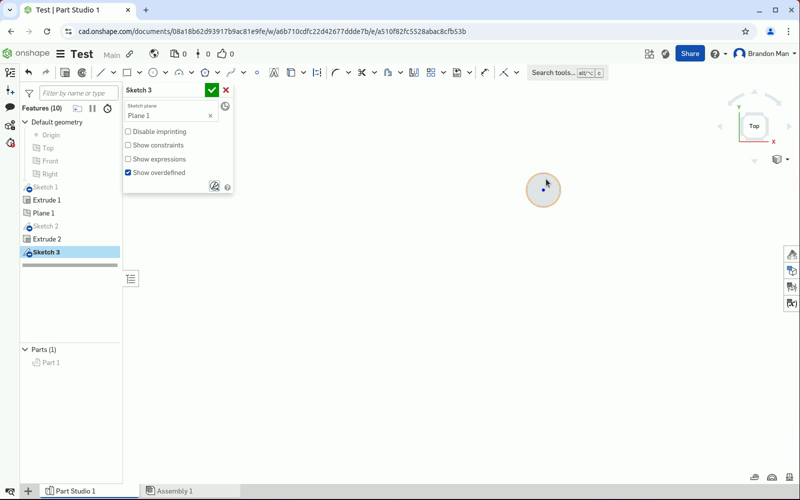
scroll(6)
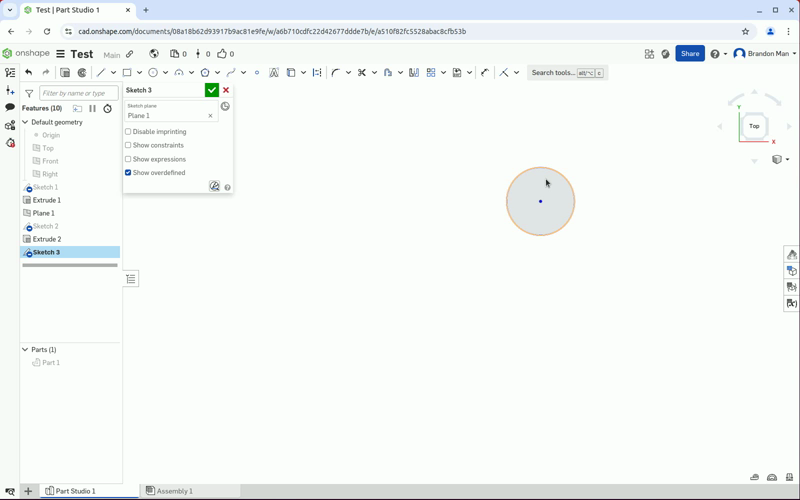
click(546, 178)
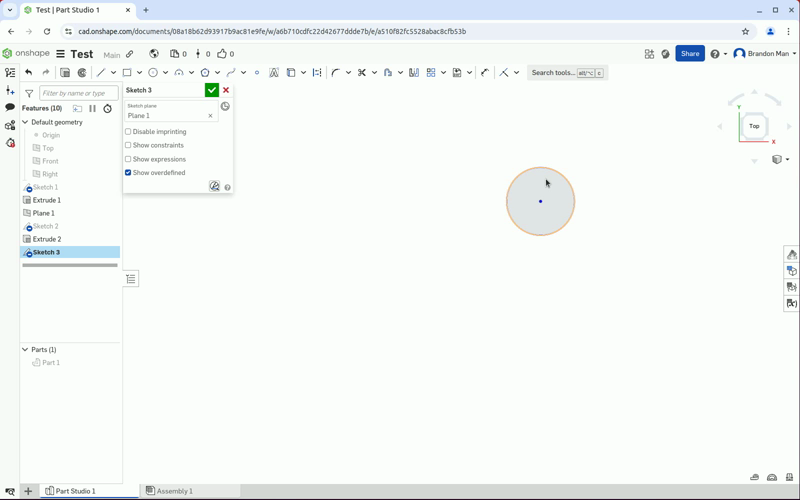
scroll(-6)
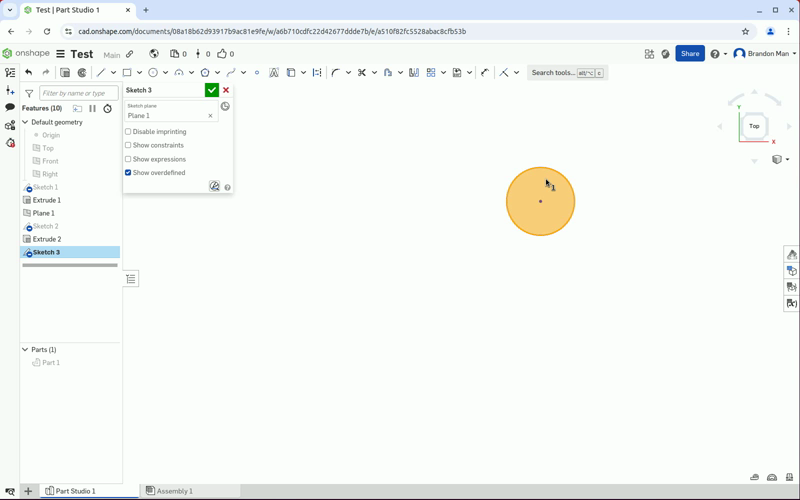
scroll(-6)
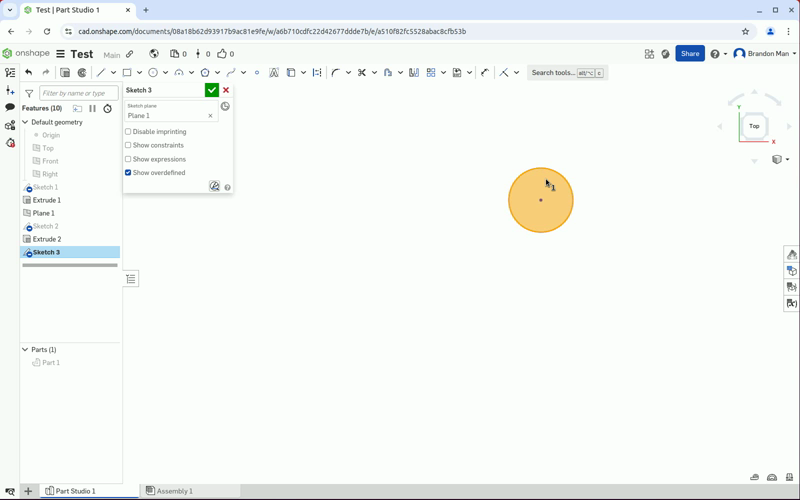
scroll(-6)
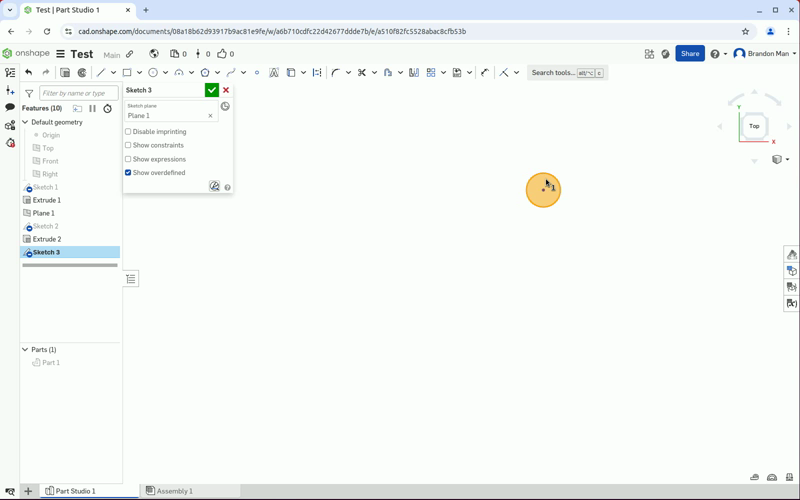
scroll(-6)
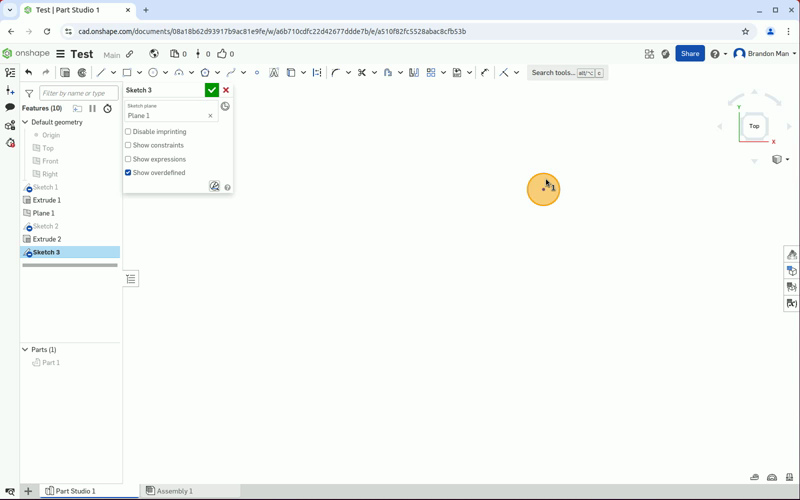
scroll(-6)
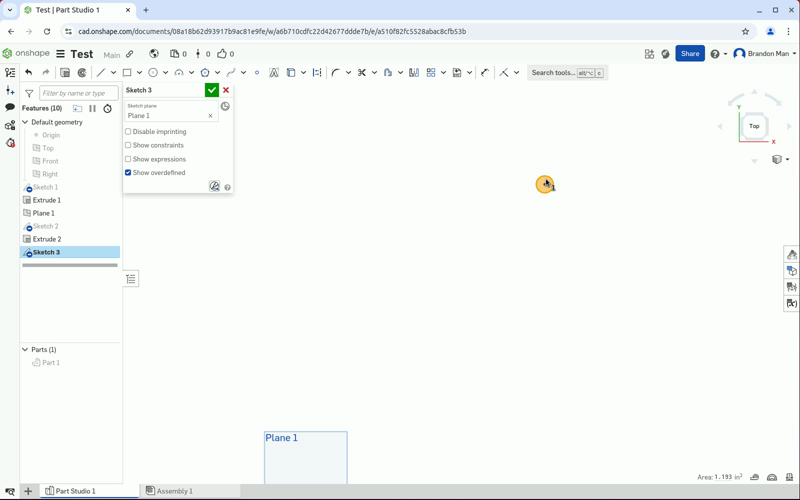
scroll(-6)
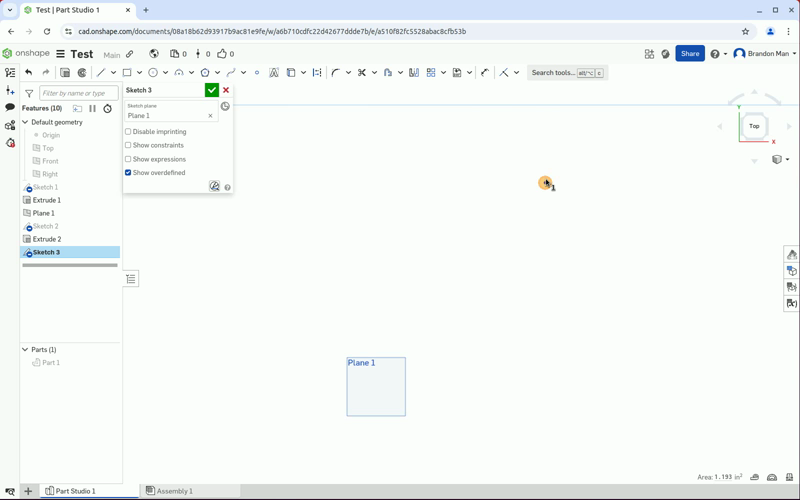
scroll(-6)
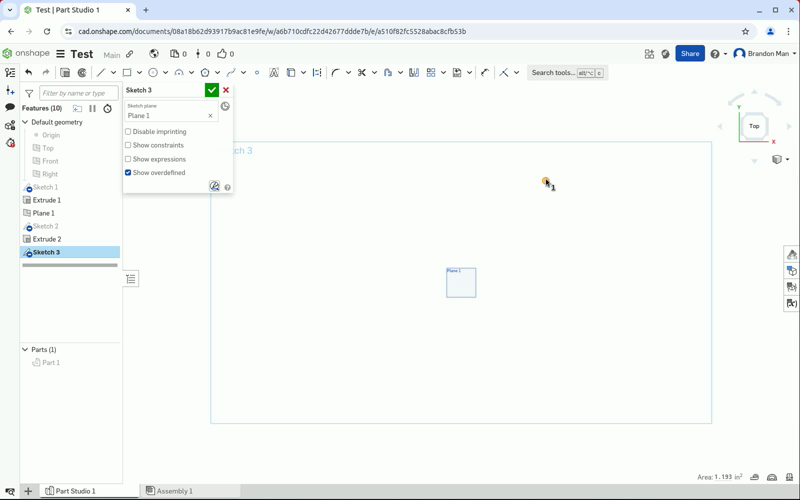
mouse_move(73, 352)
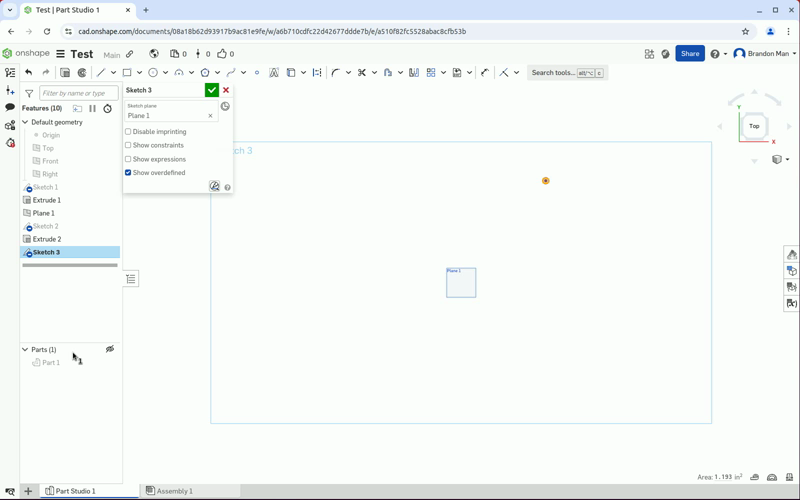
key(shift+y)
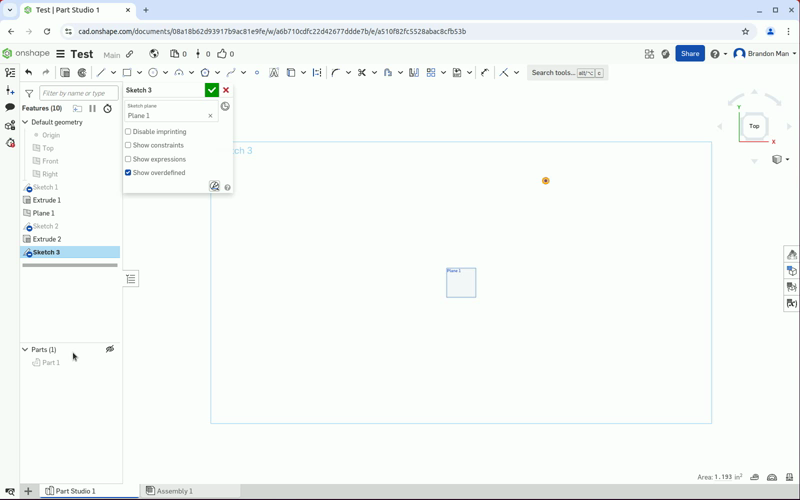
key(shift+e)
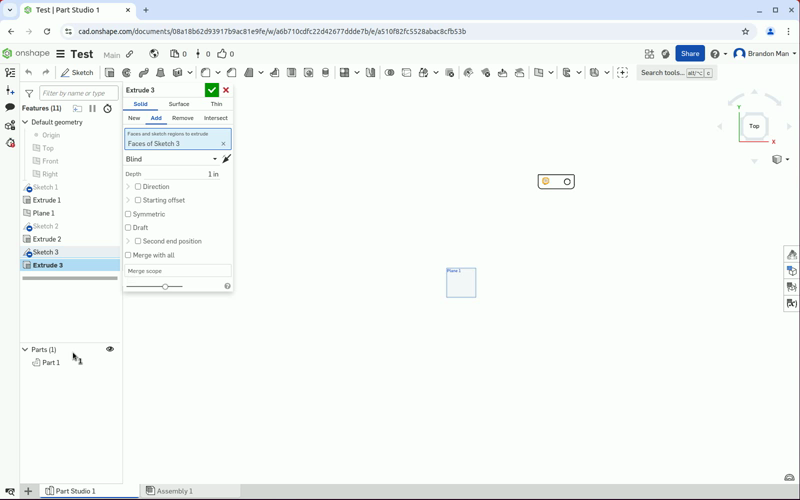
mouse_move(143, 106)
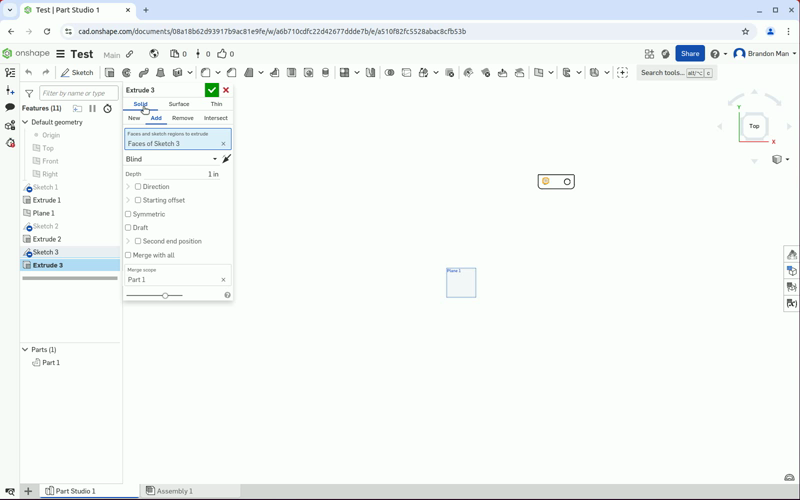
click(143, 106)
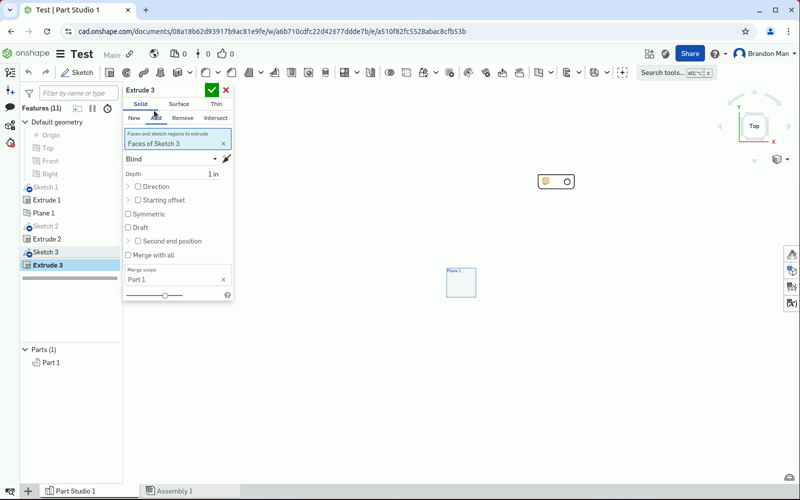
mouse_move(186, 120)
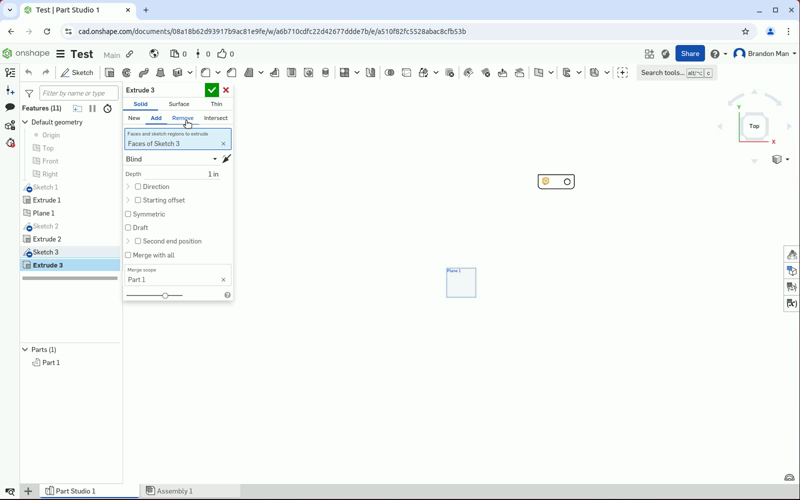
click(186, 120)
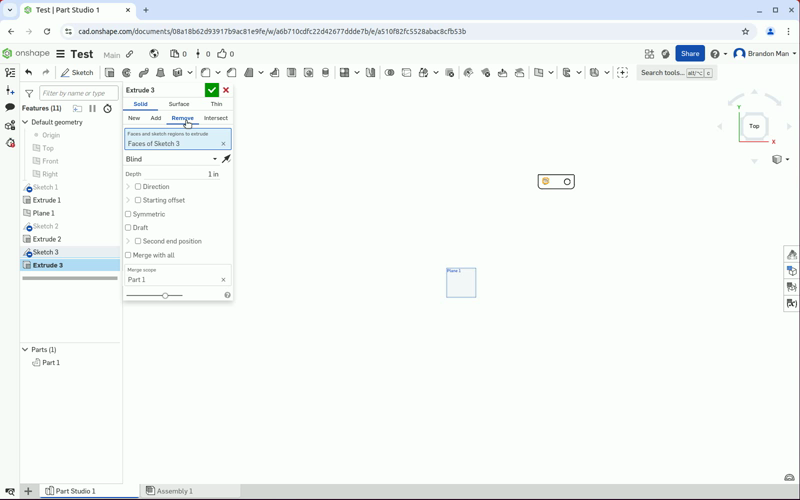
key(tab, 4)
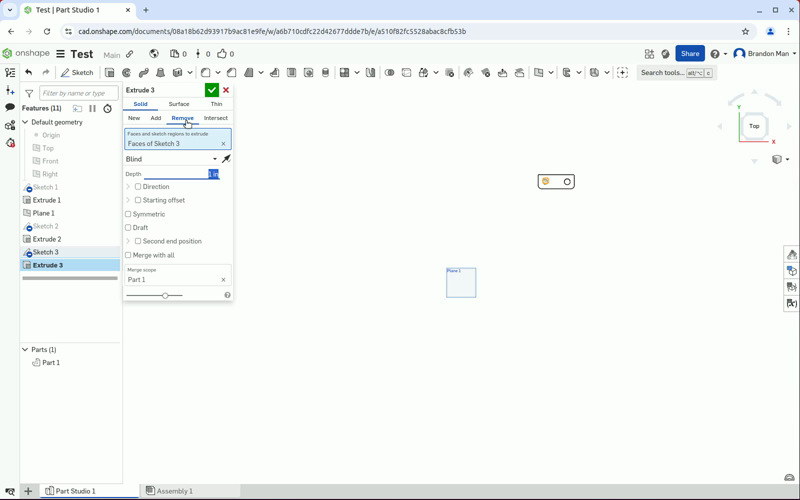
text(0.722)
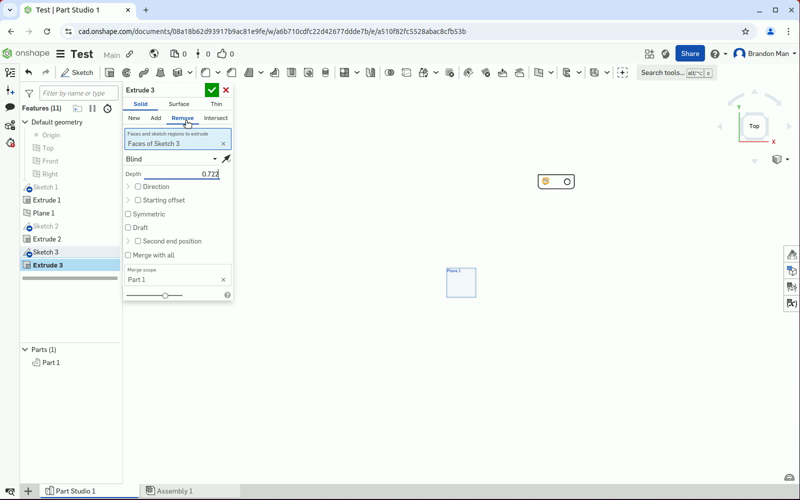
key(tab, 6)
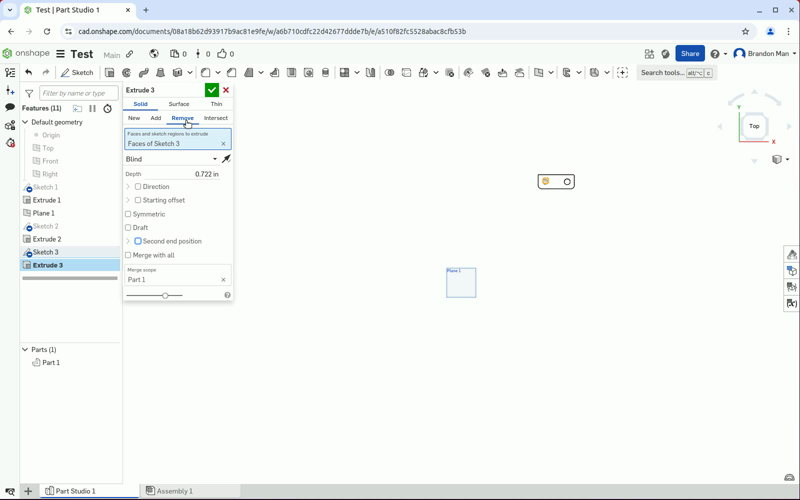
key(space)
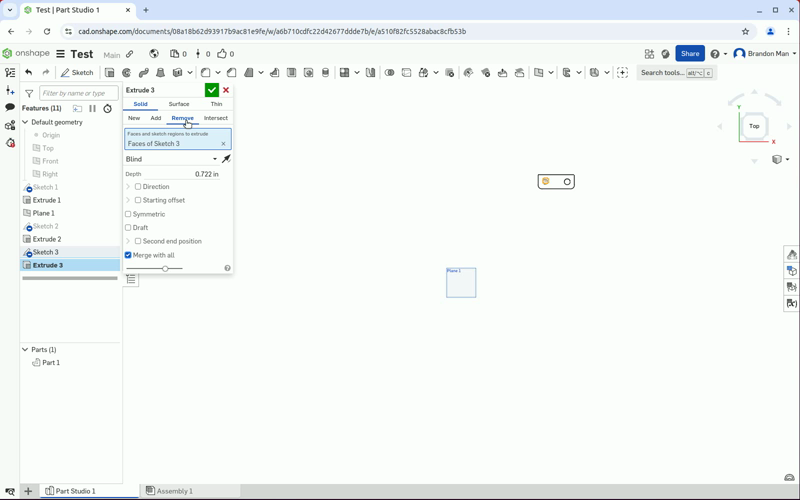
key(enter)
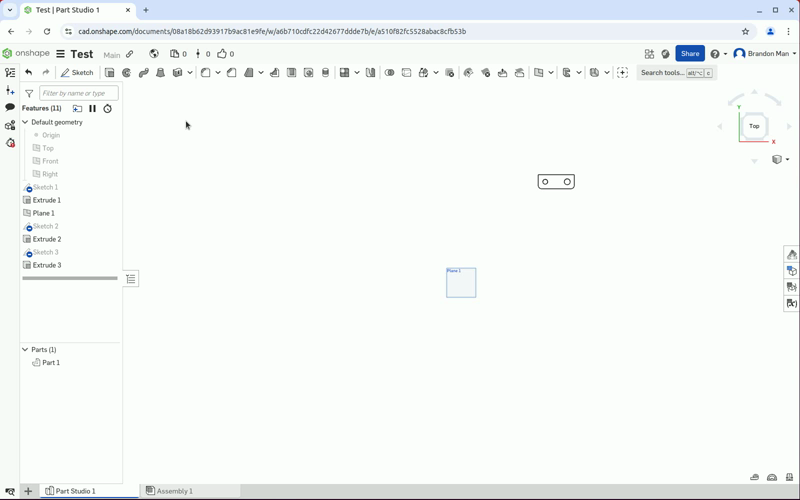
key(shift+h)
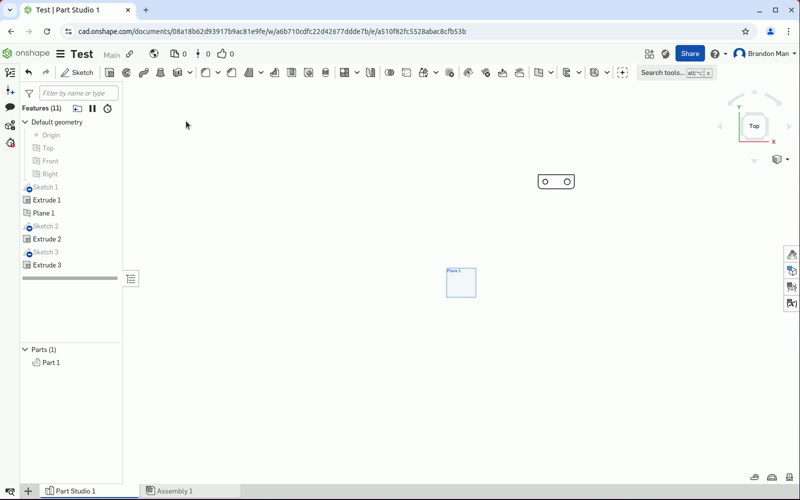
key(shift+h)
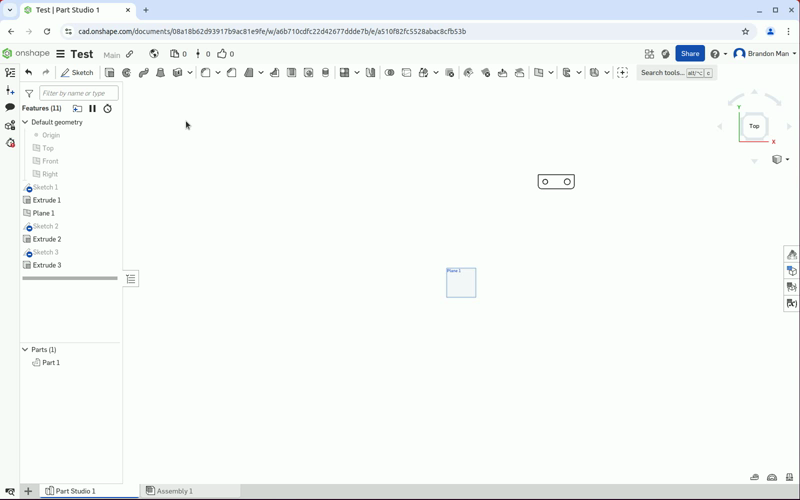
mouse_move(73, 189)
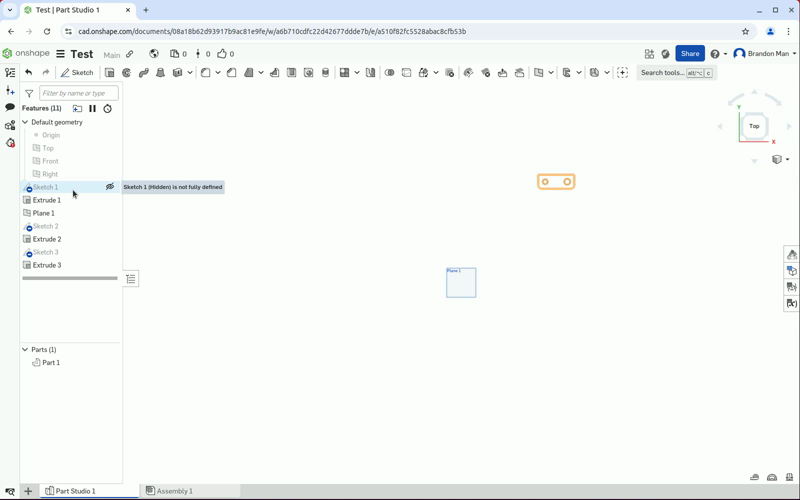
click(73, 189)
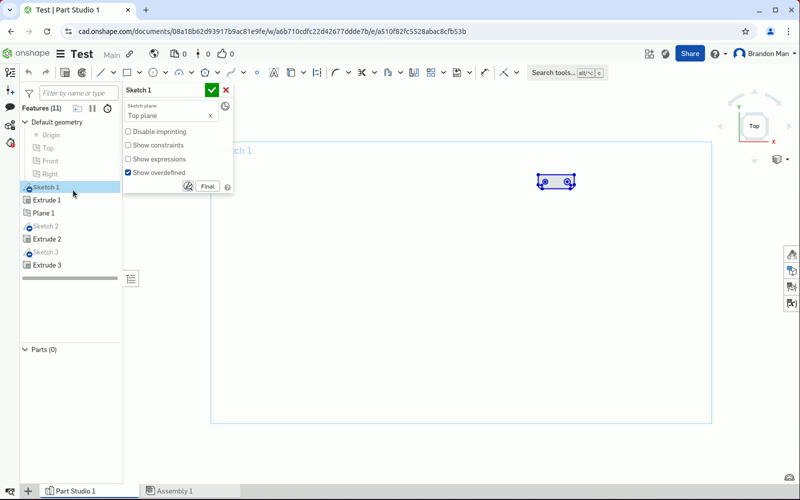
mouse_move(229, 92)
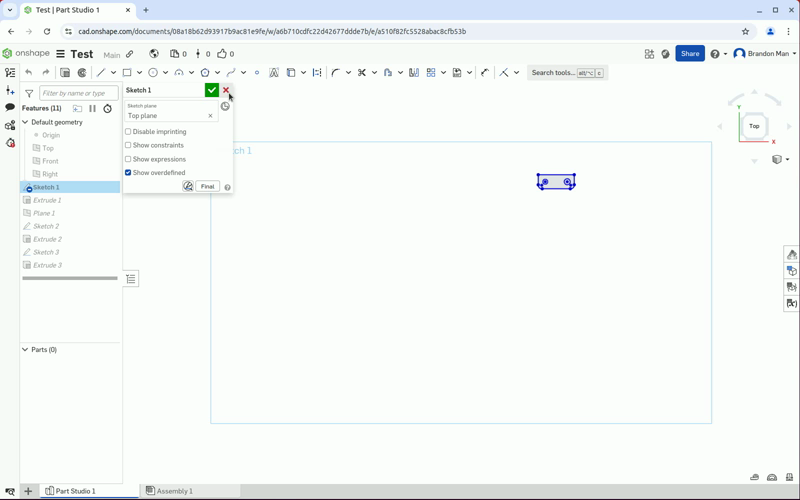
click(229, 92)
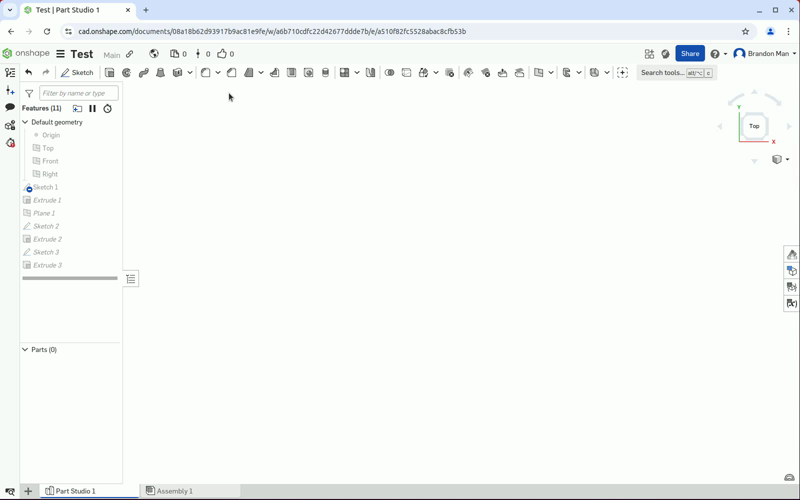
key(shift+s)
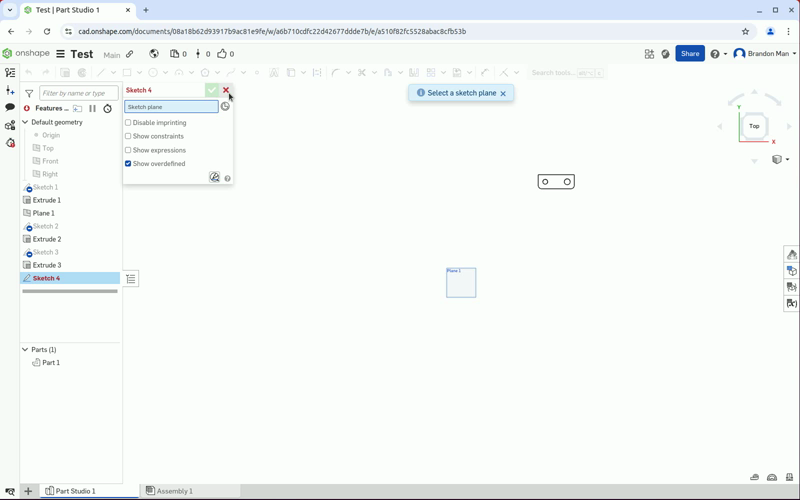
mouse_move(73, 215)
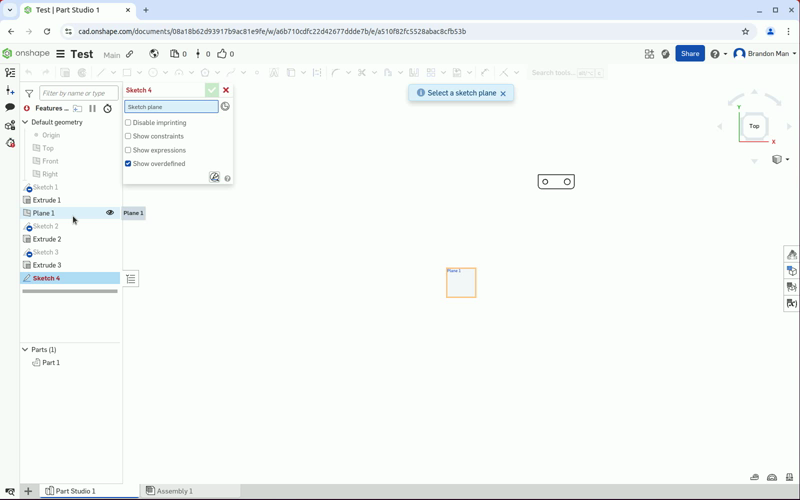
click(73, 215)
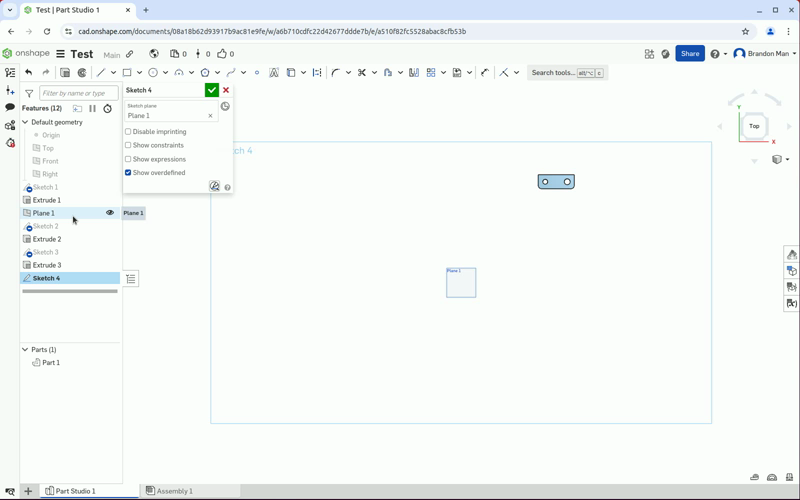
mouse_move(73, 352)
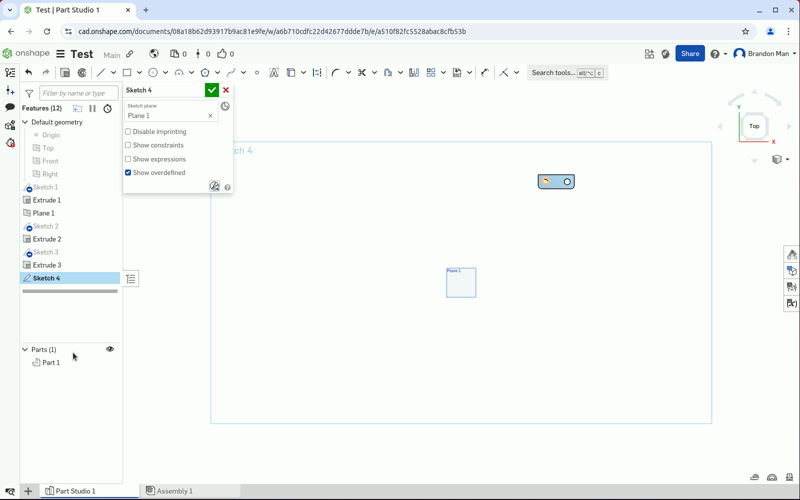
key(y)
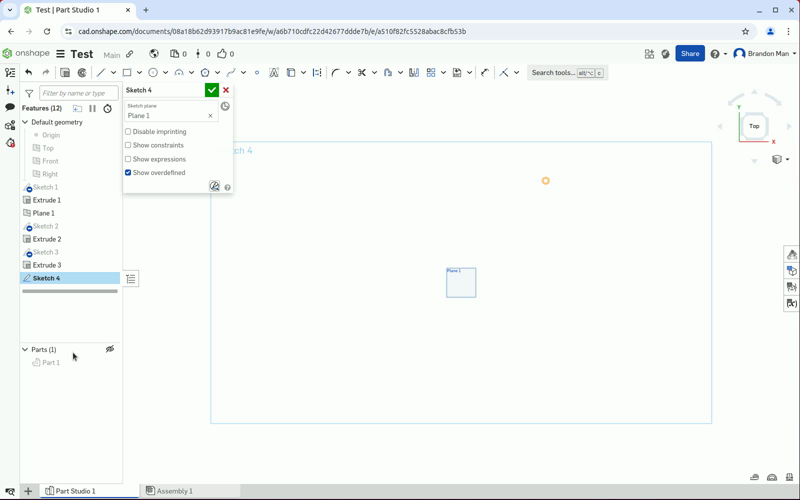
key(c)
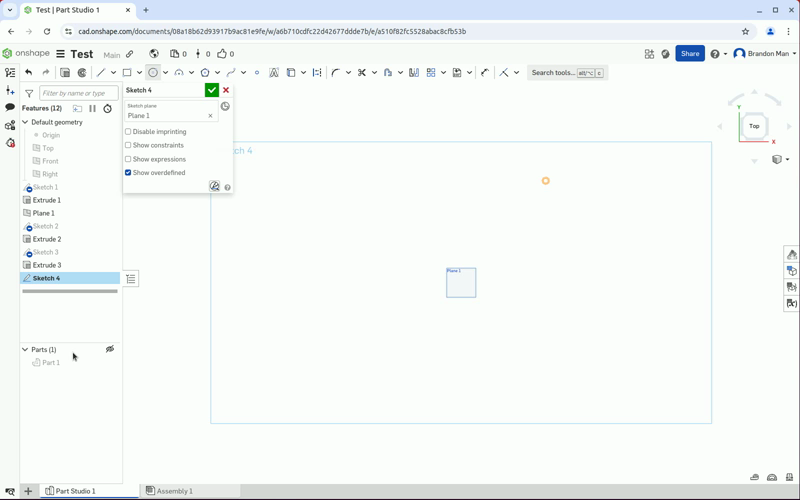
key_down(shift)
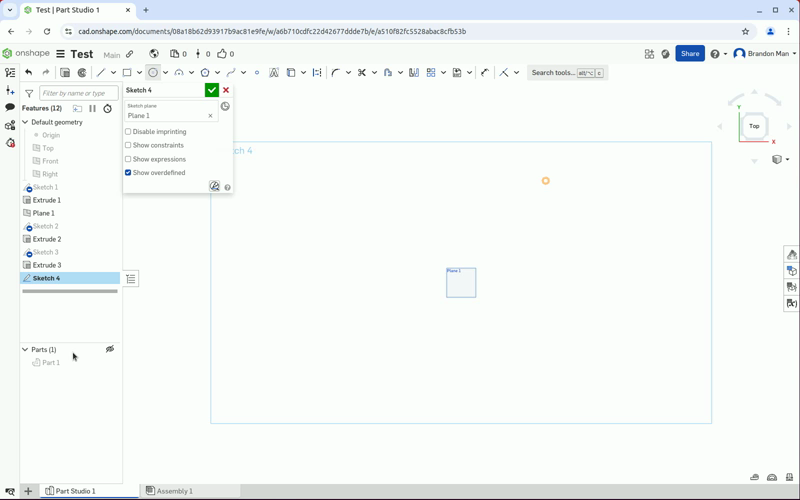
mouse_move(567, 180)
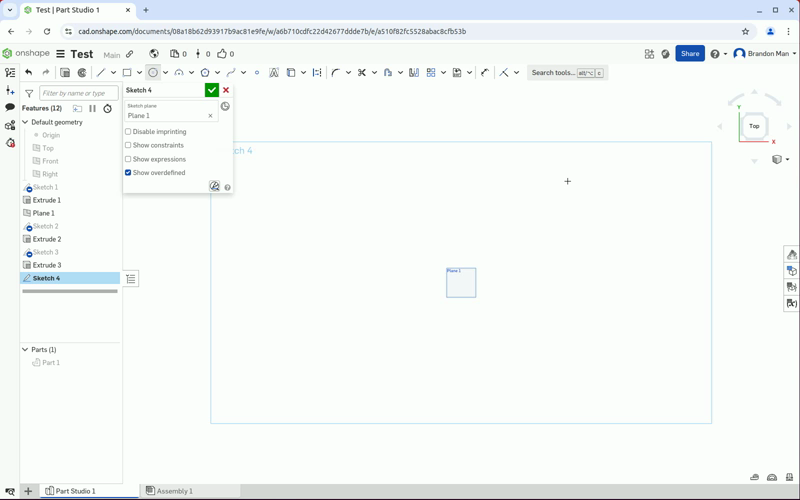
click(567, 180)
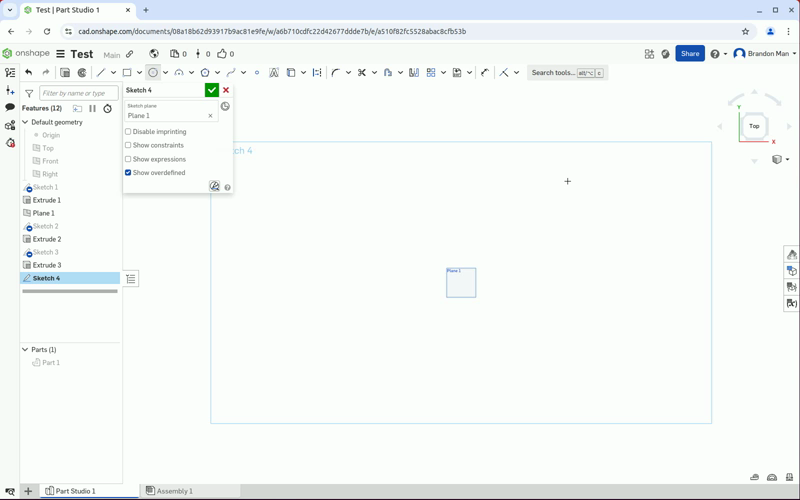
key_up(shift)
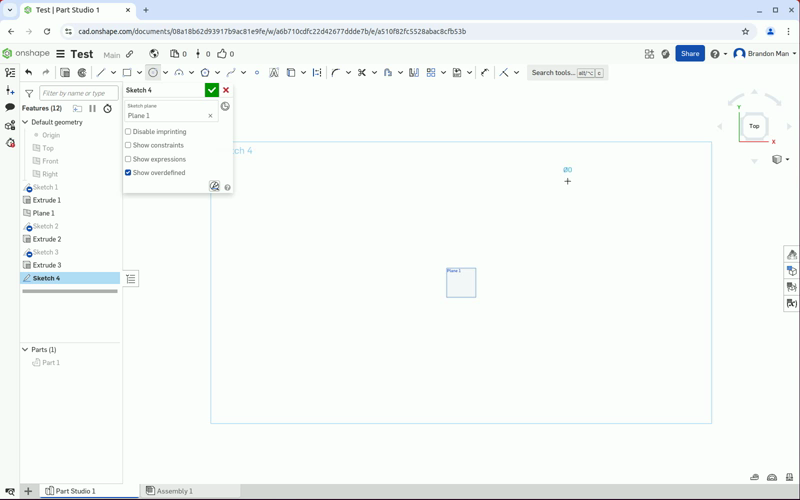
mouse_move(573, 180)
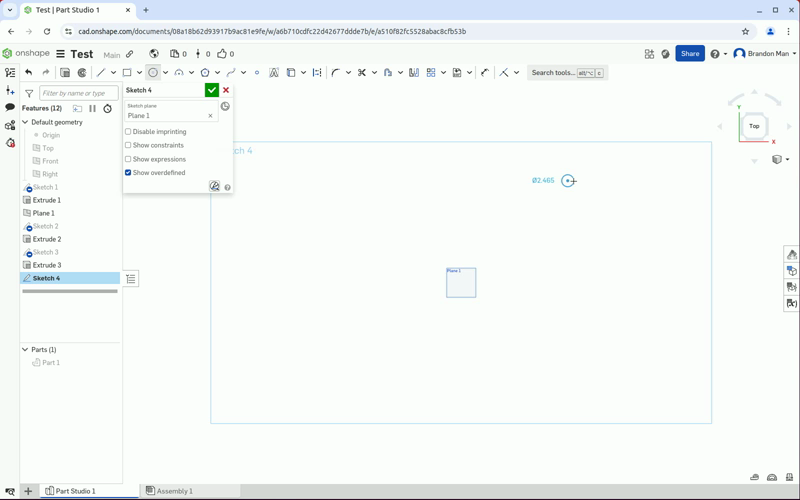
click(573, 180)
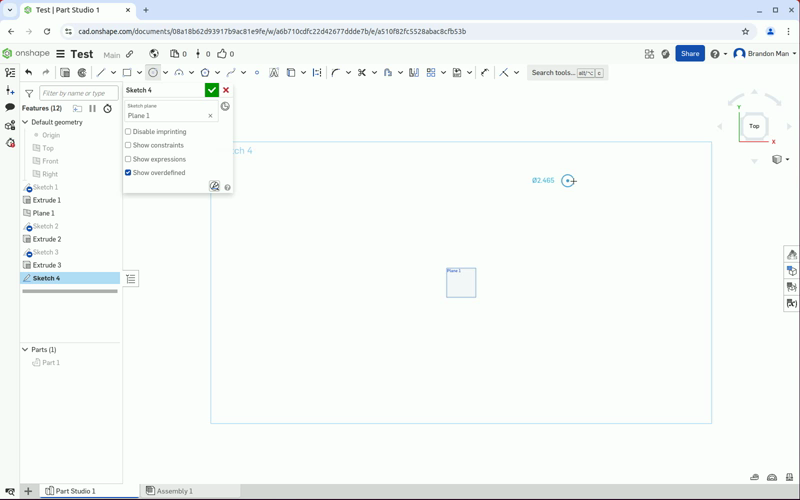
key(esc)
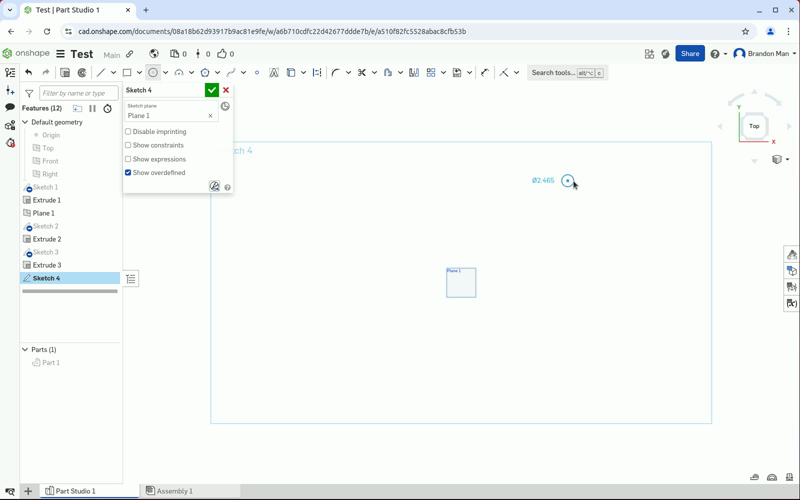
key(c)
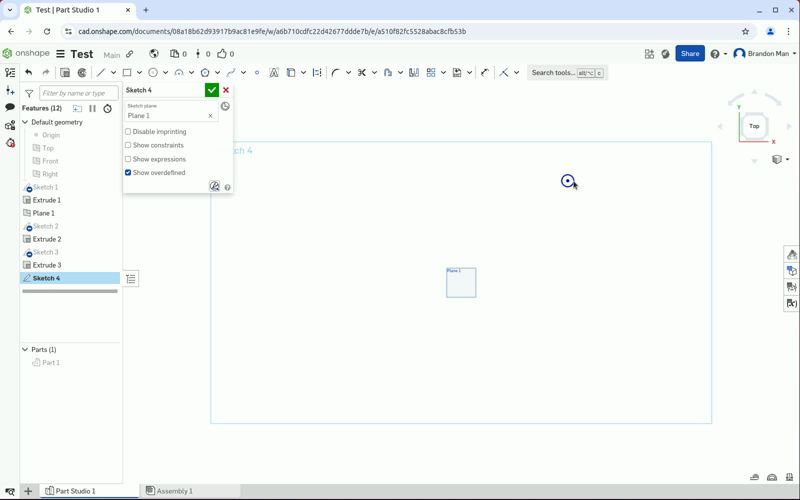
key_down(shift)
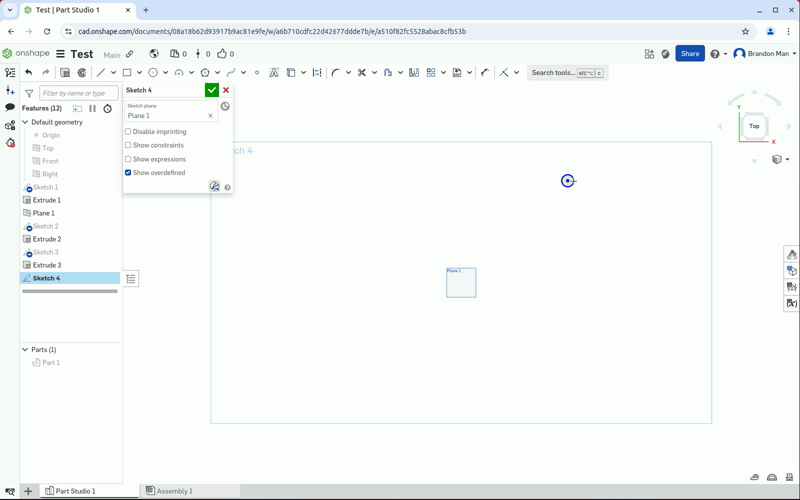
mouse_move(567, 180)
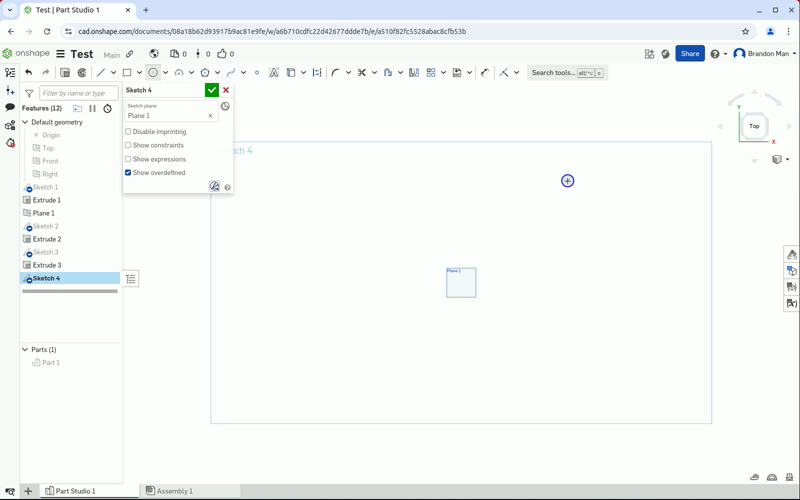
click(567, 180)
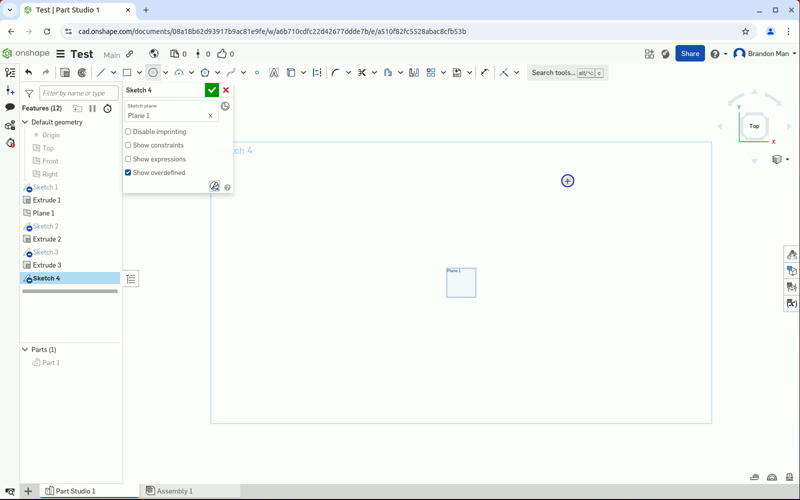
key_up(shift)
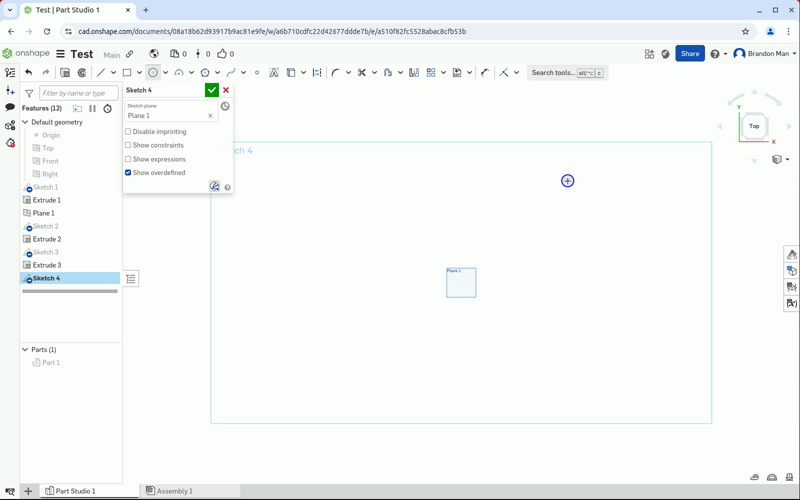
mouse_move(570, 180)
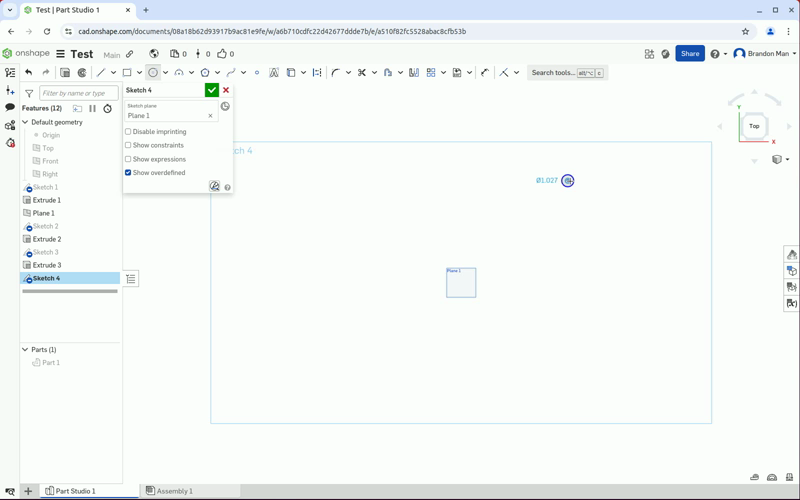
scroll(6)
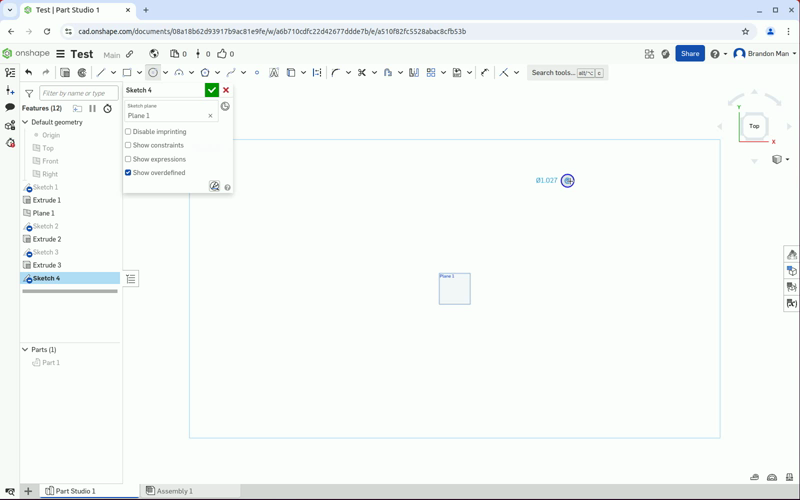
scroll(6)
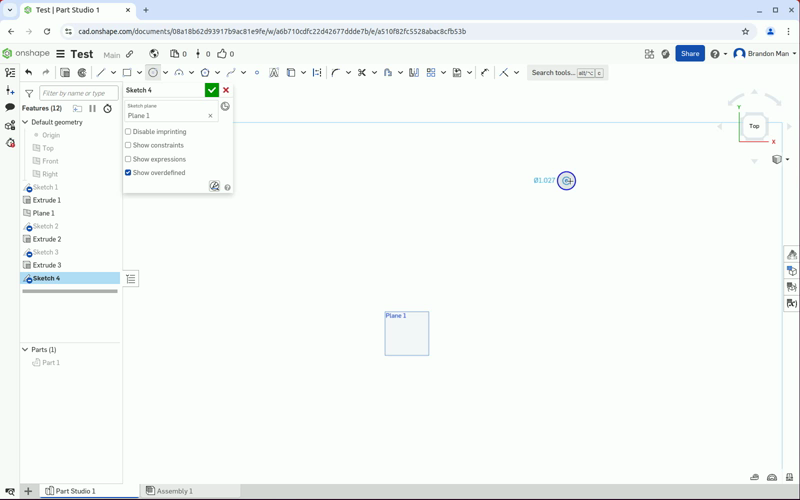
scroll(6)
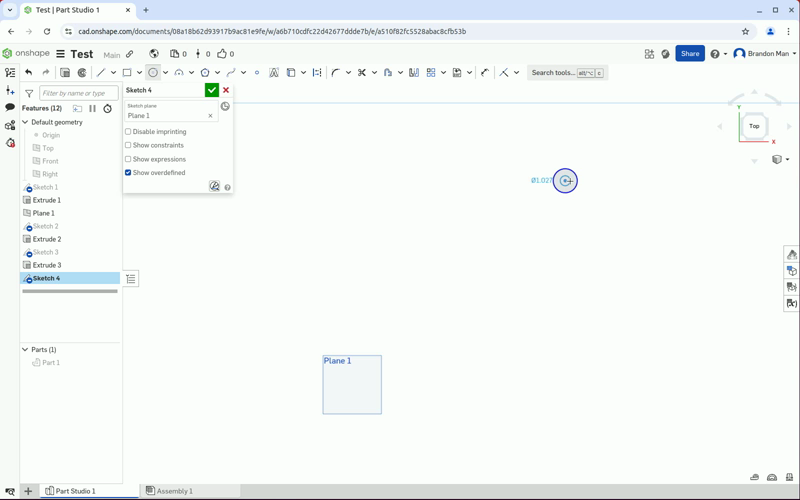
scroll(6)
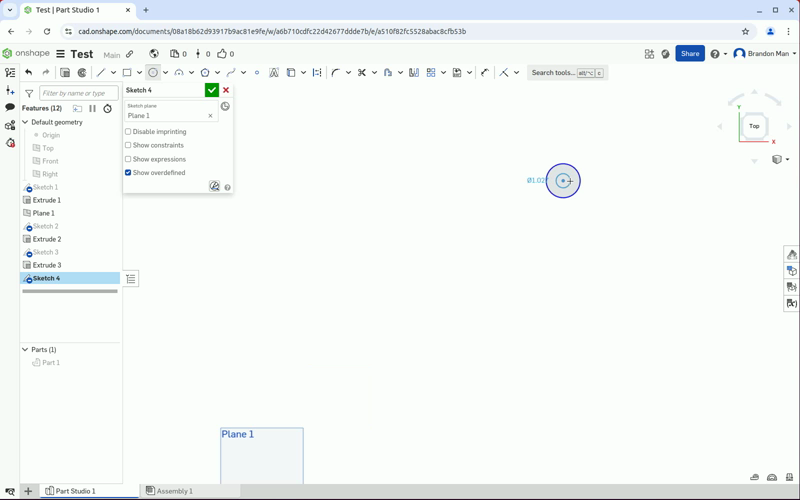
scroll(6)
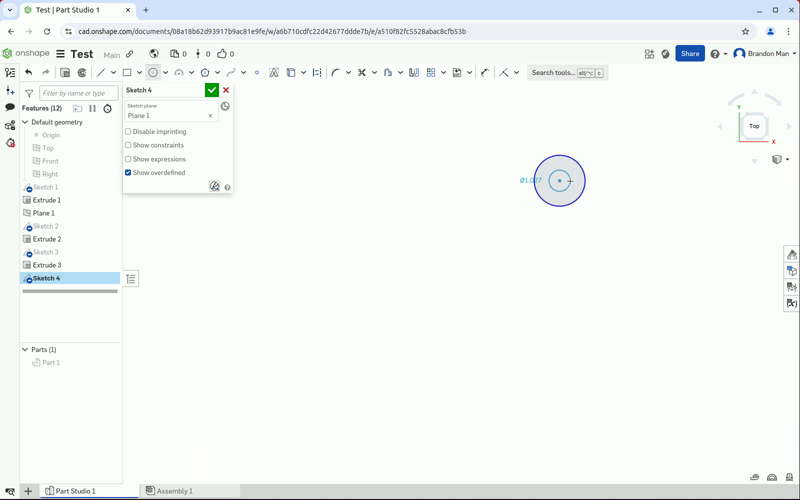
scroll(6)
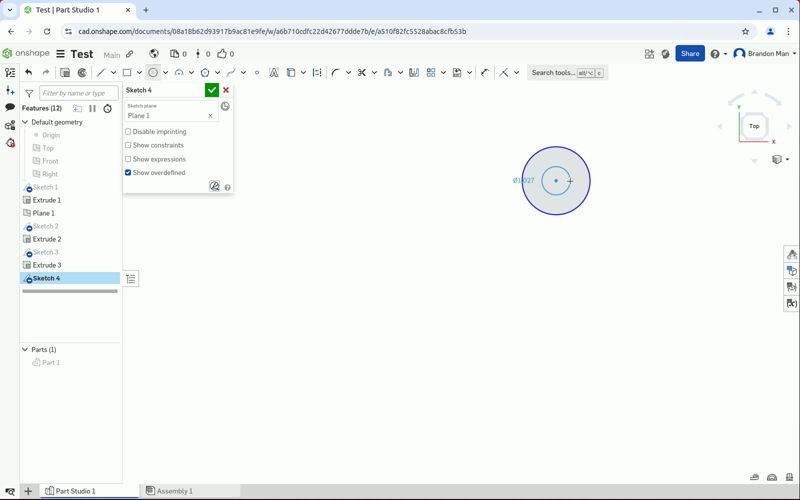
scroll(6)
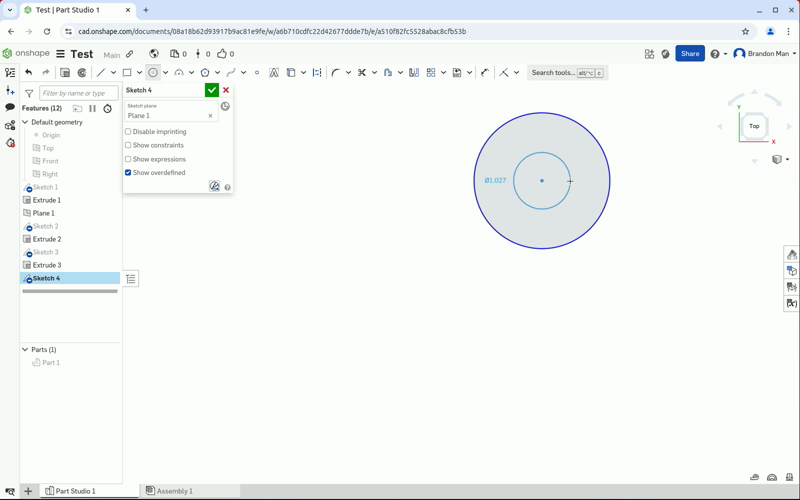
click(570, 180)
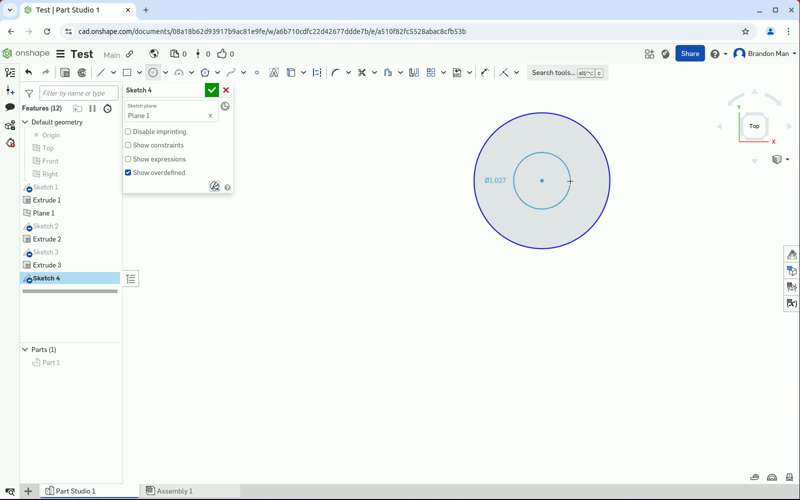
scroll(-6)
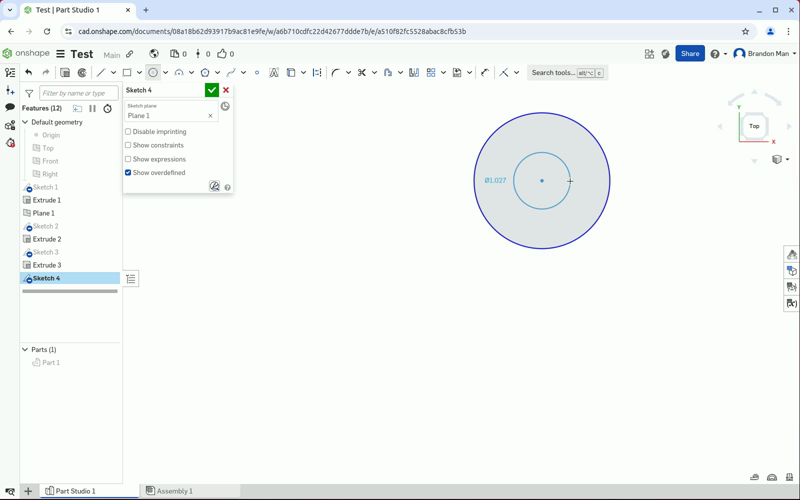
scroll(-6)
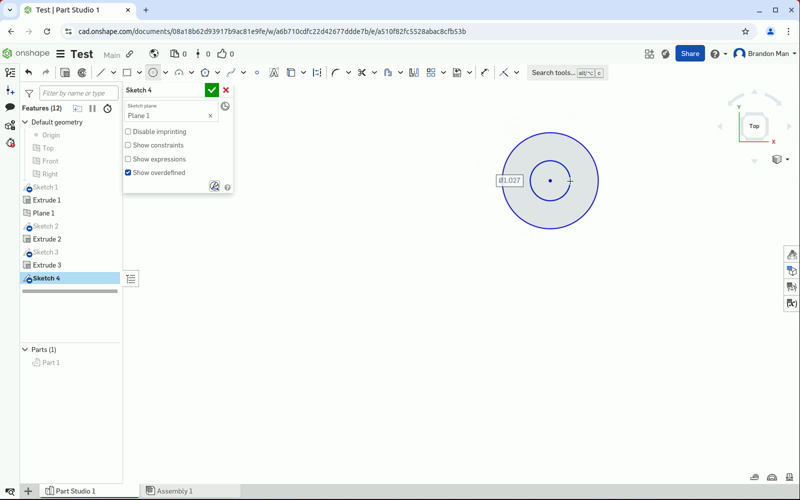
scroll(-6)
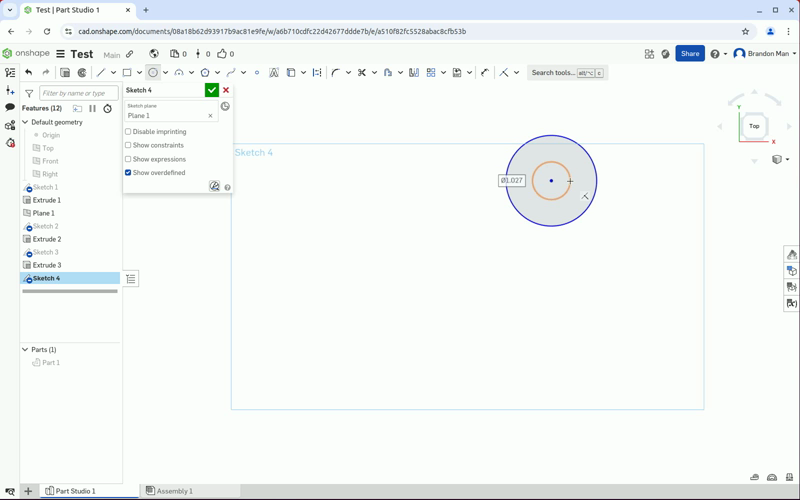
scroll(-6)
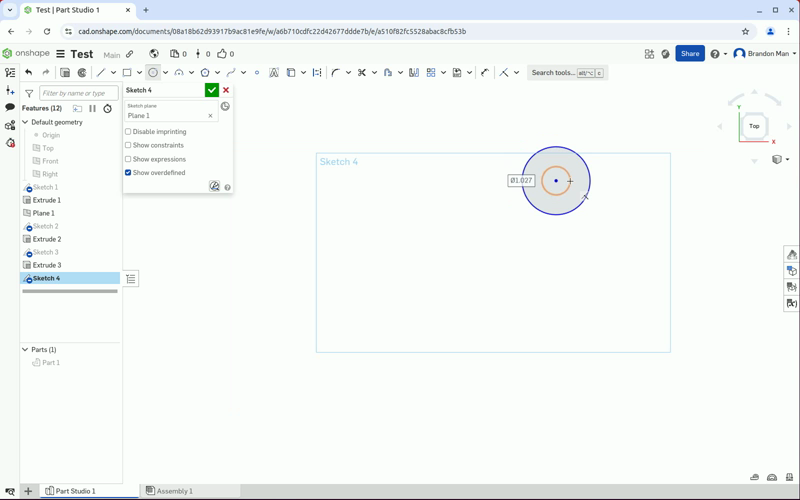
scroll(-6)
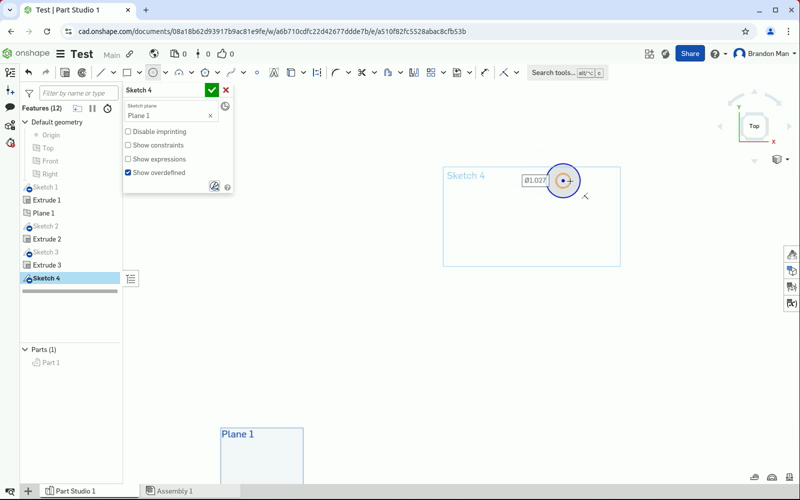
scroll(-6)
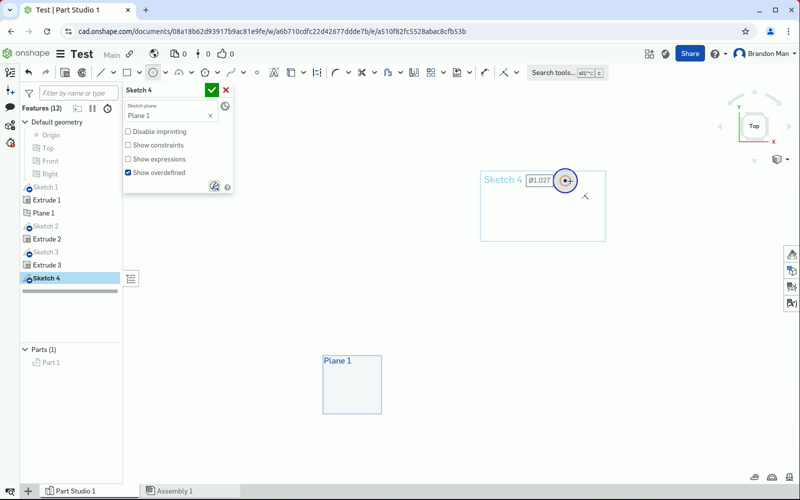
scroll(-6)
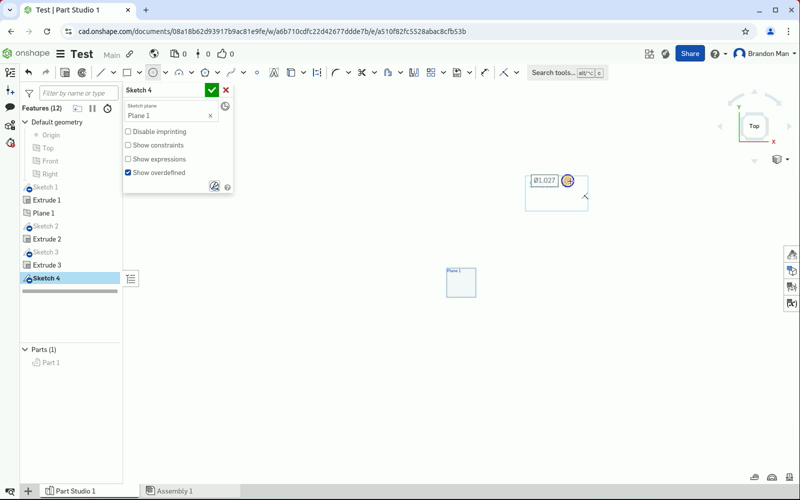
key(esc)
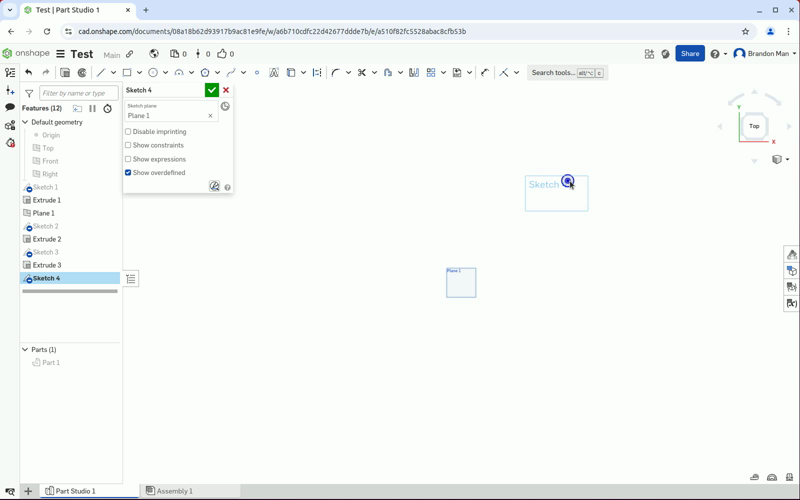
mouse_move(567, 185)
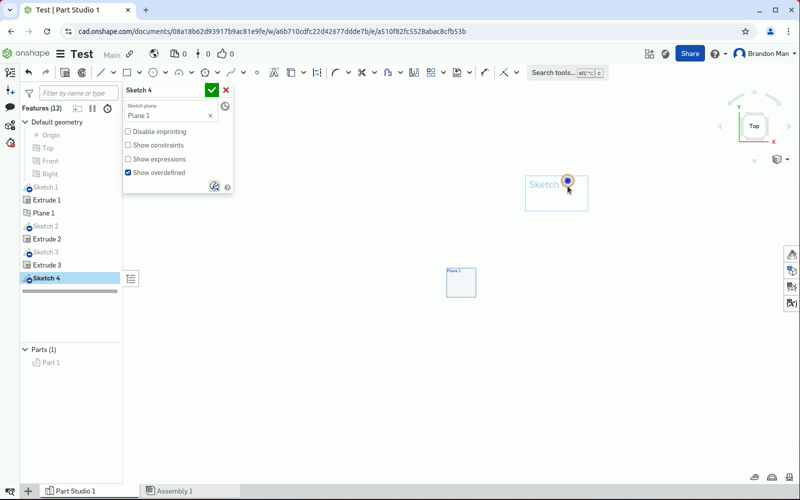
scroll(6)
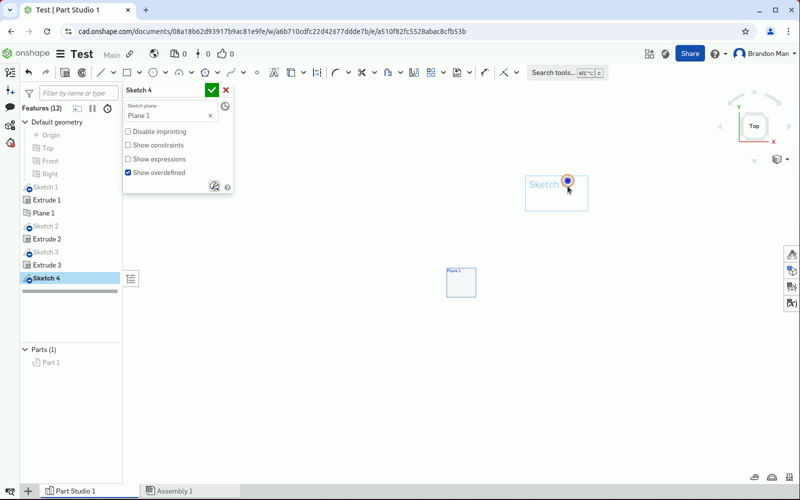
scroll(6)
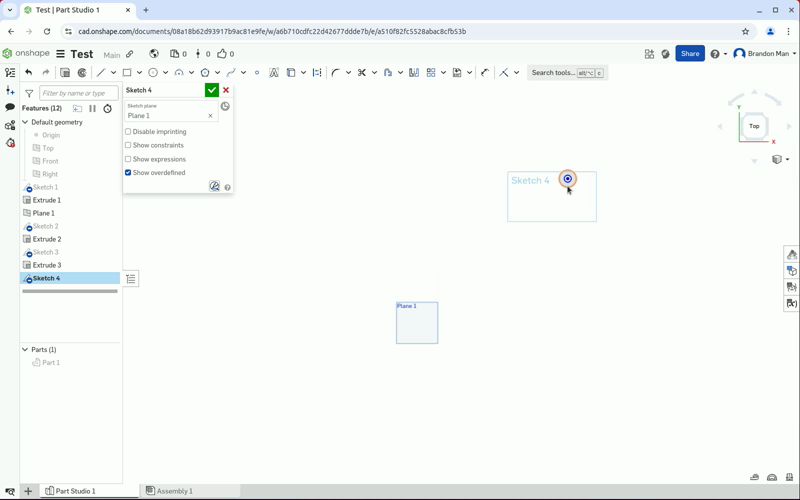
scroll(6)
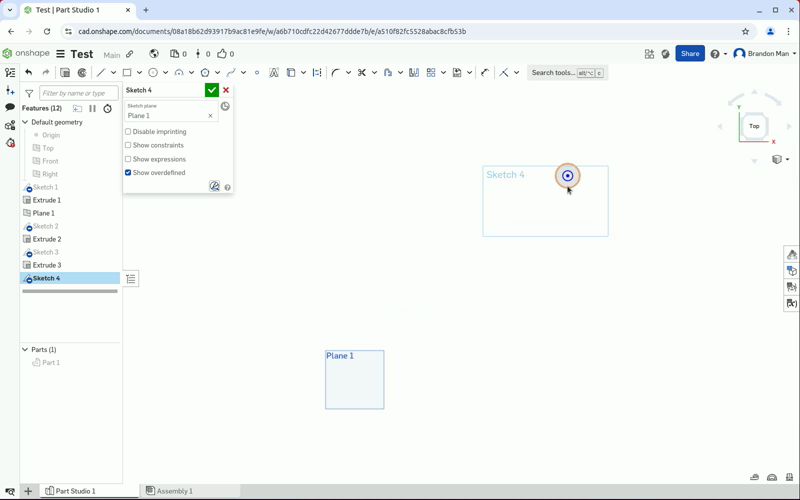
scroll(6)
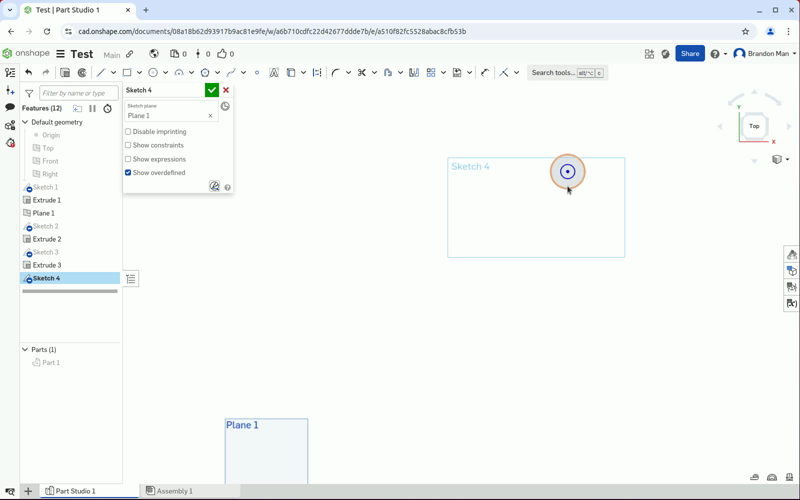
scroll(6)
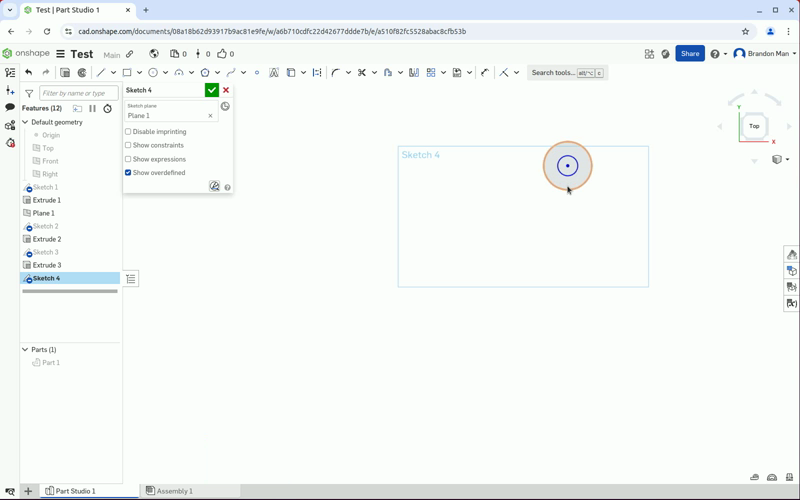
scroll(6)
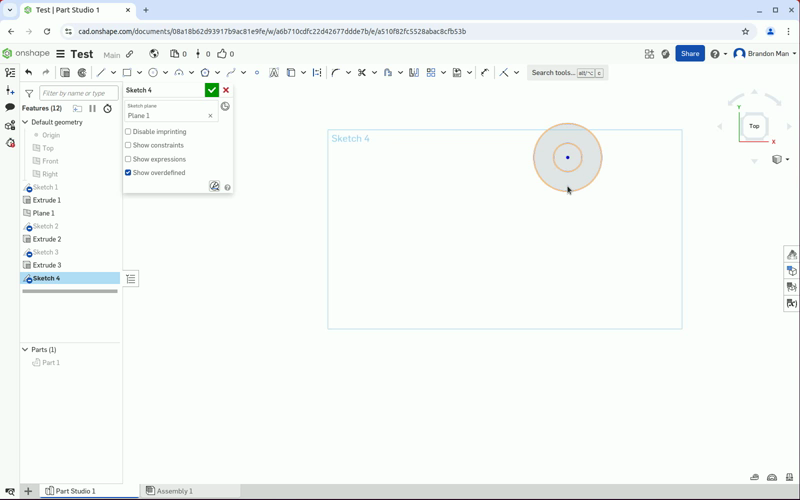
scroll(6)
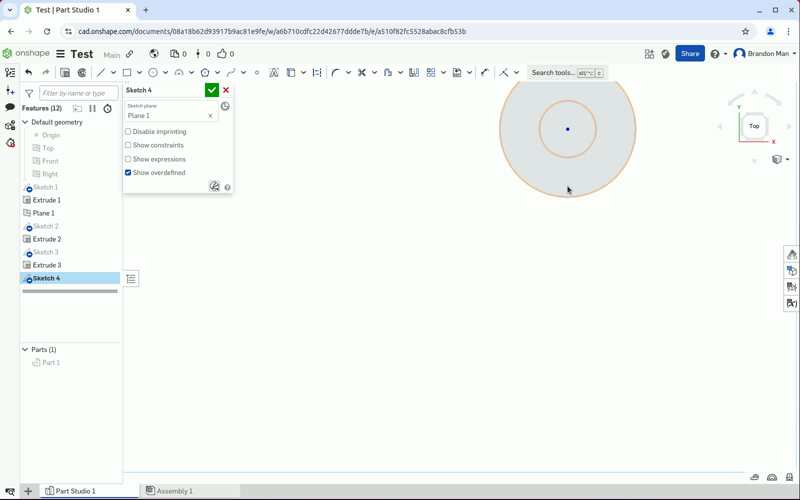
click(567, 185)
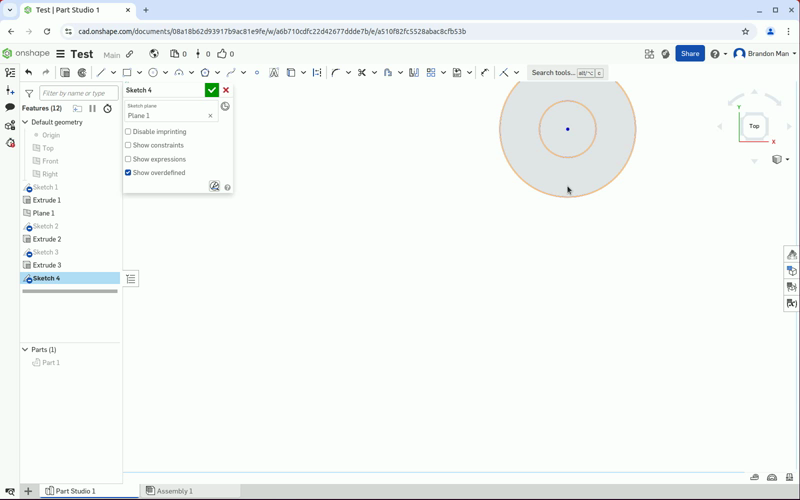
scroll(-6)
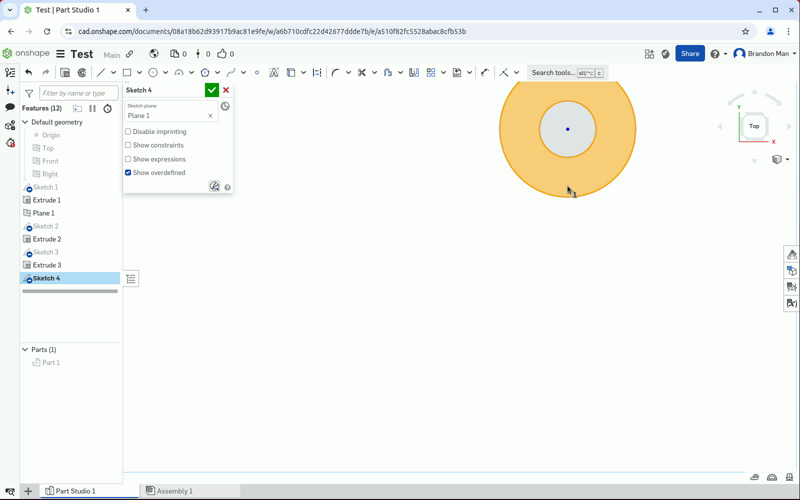
scroll(-6)
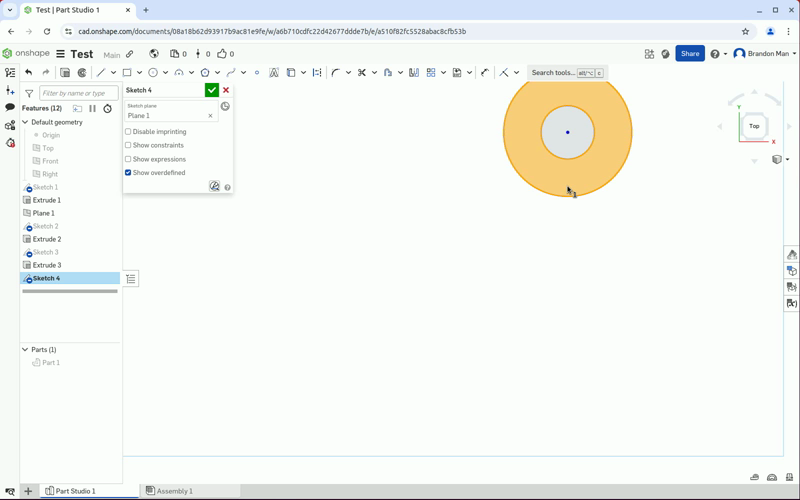
scroll(-6)
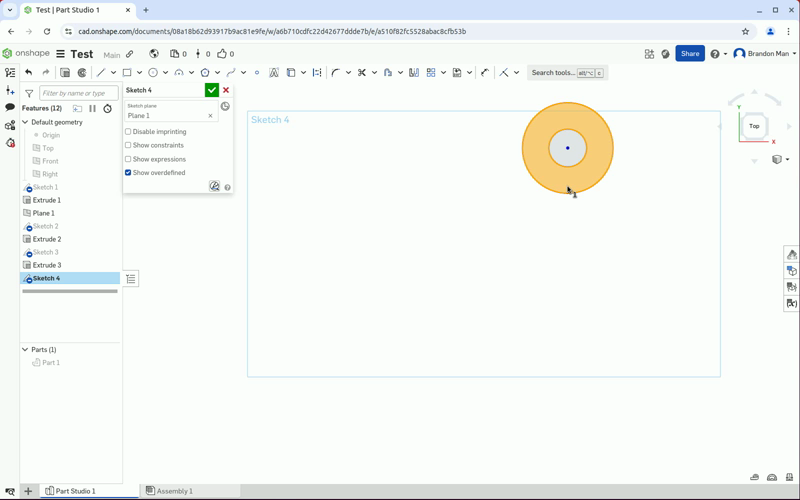
scroll(-6)
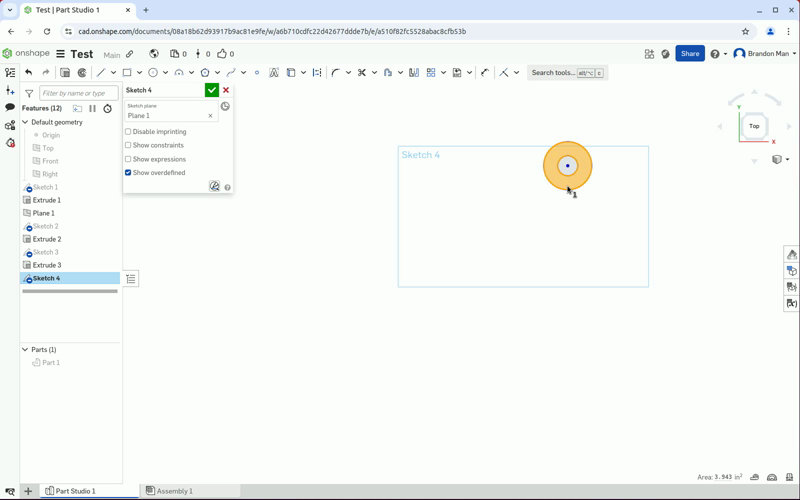
scroll(-6)
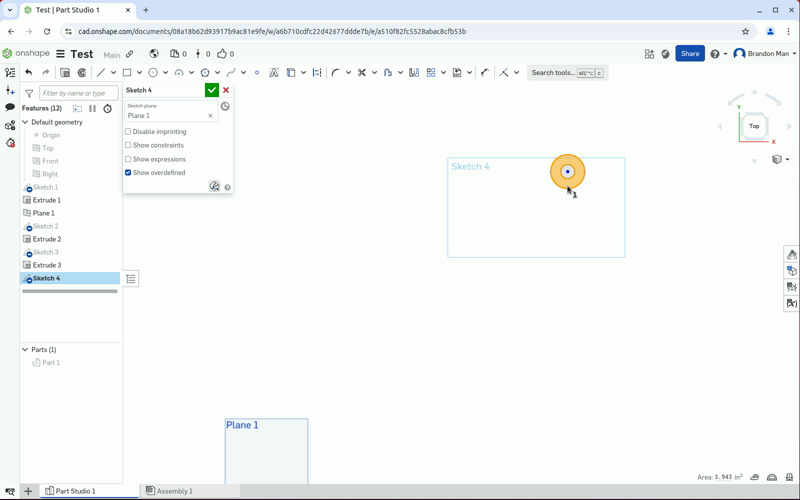
scroll(-6)
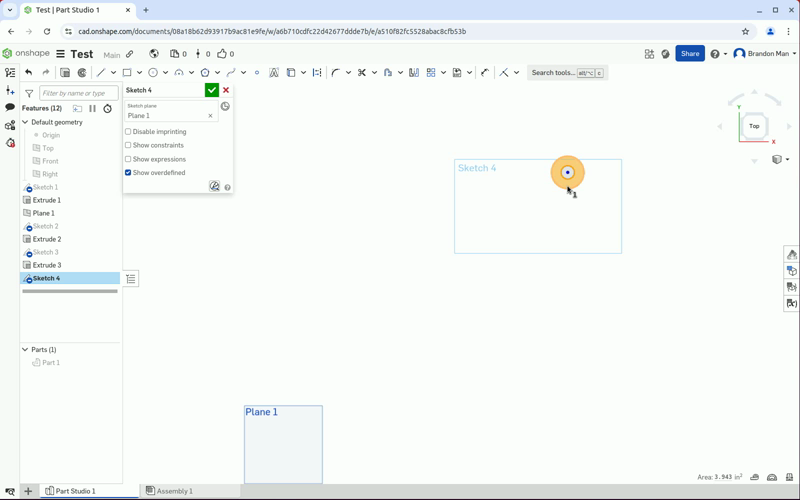
scroll(-6)
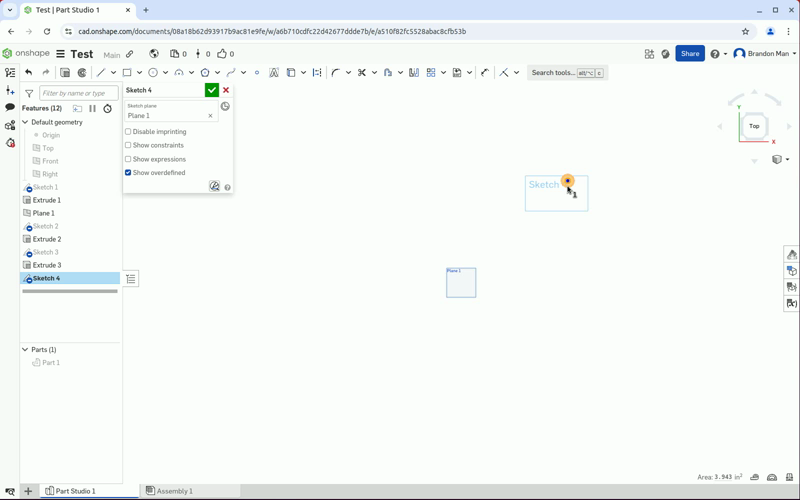
mouse_move(73, 352)
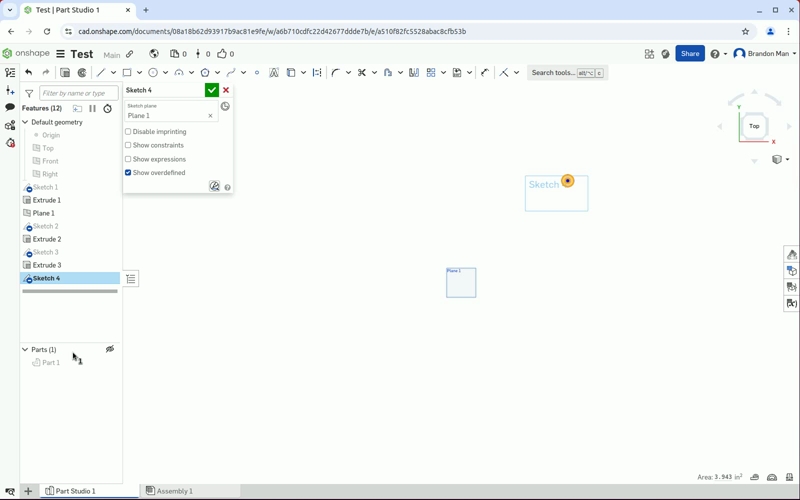
key(shift+y)
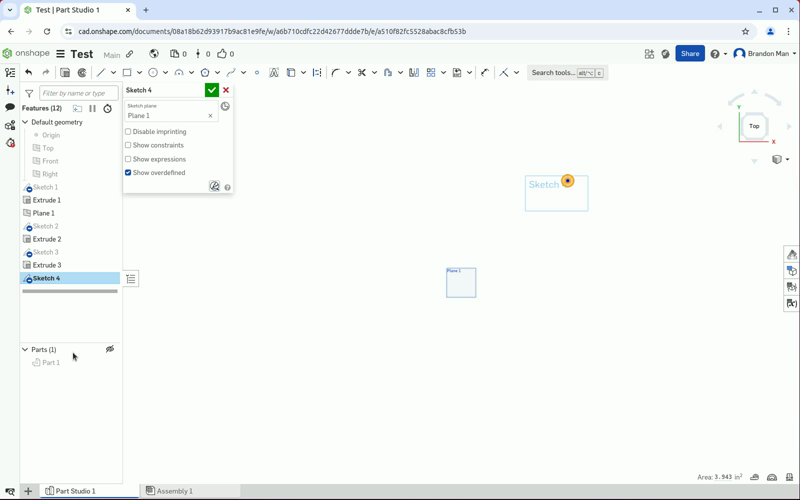
key(shift+e)
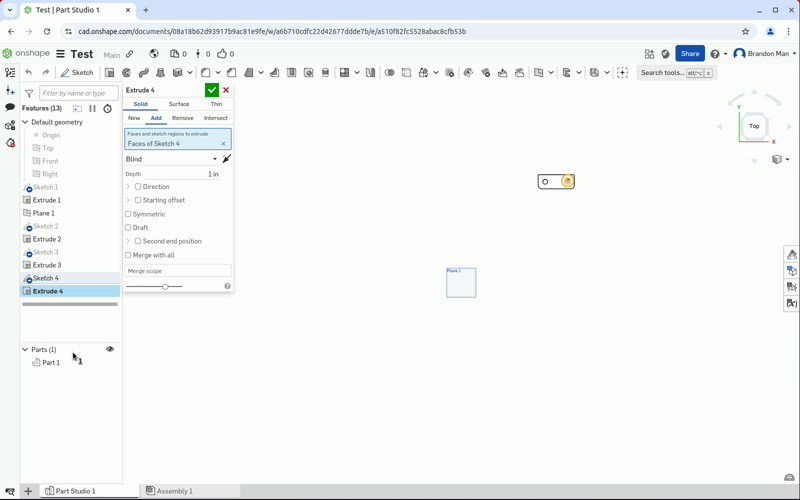
mouse_move(143, 106)
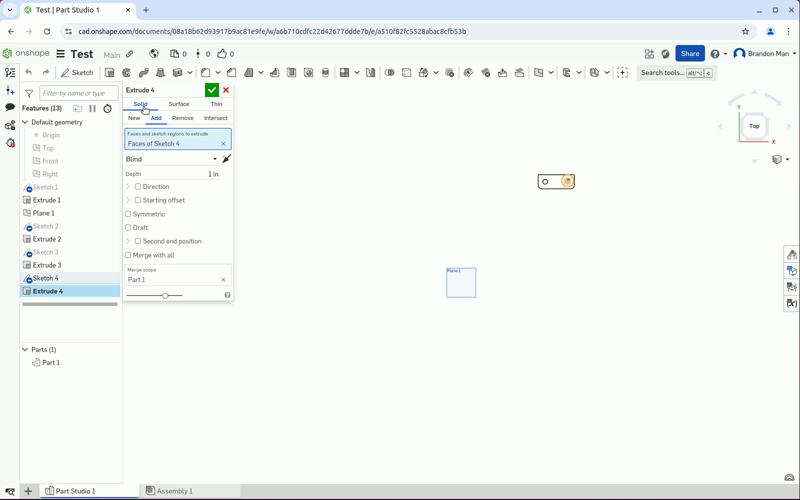
click(143, 106)
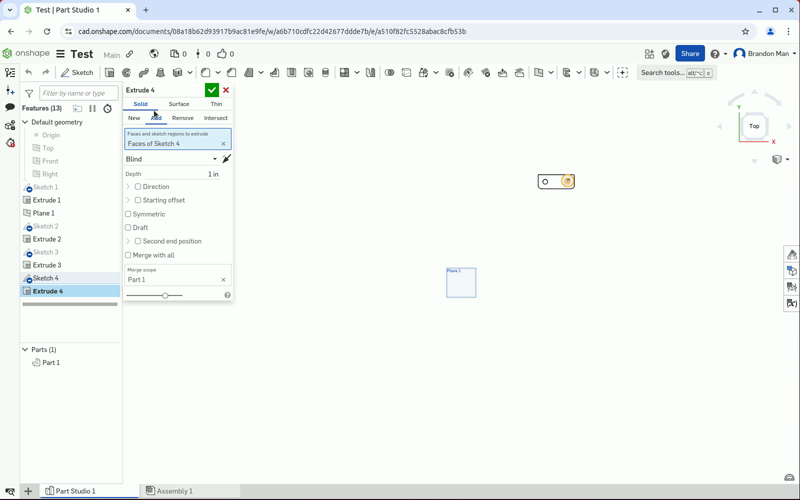
mouse_move(186, 120)
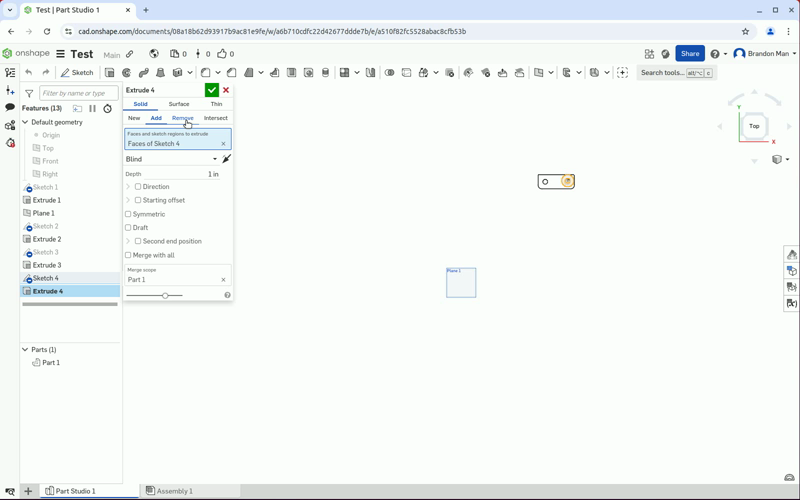
click(186, 120)
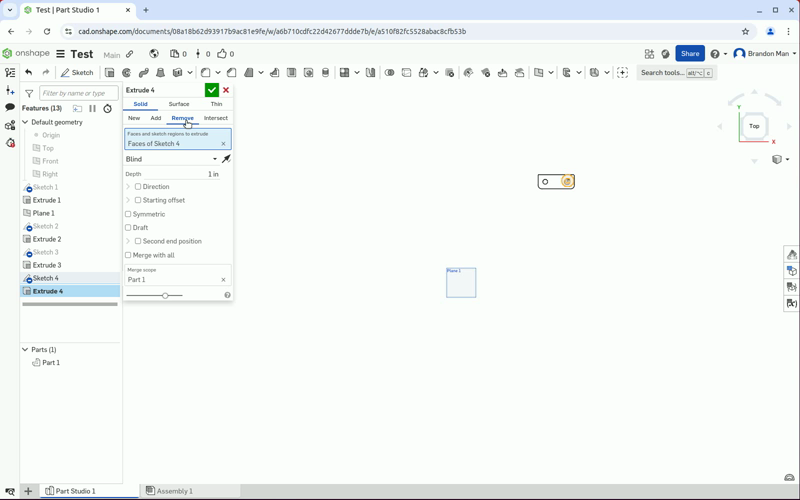
key(tab, 4)
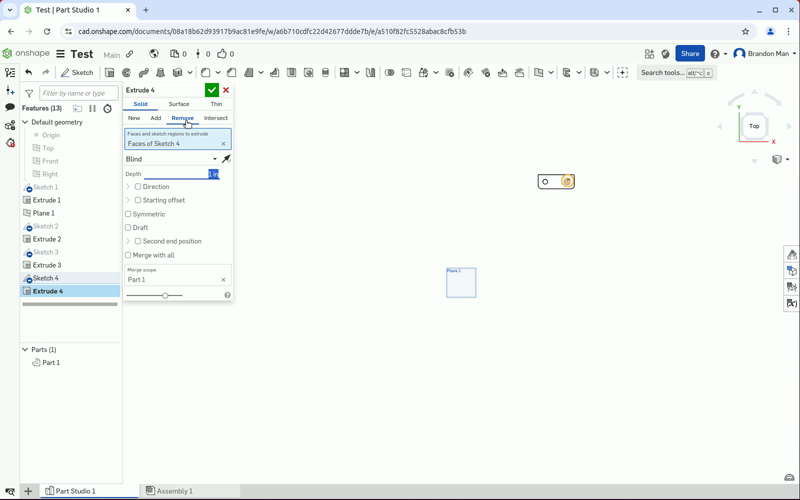
text(0.722)
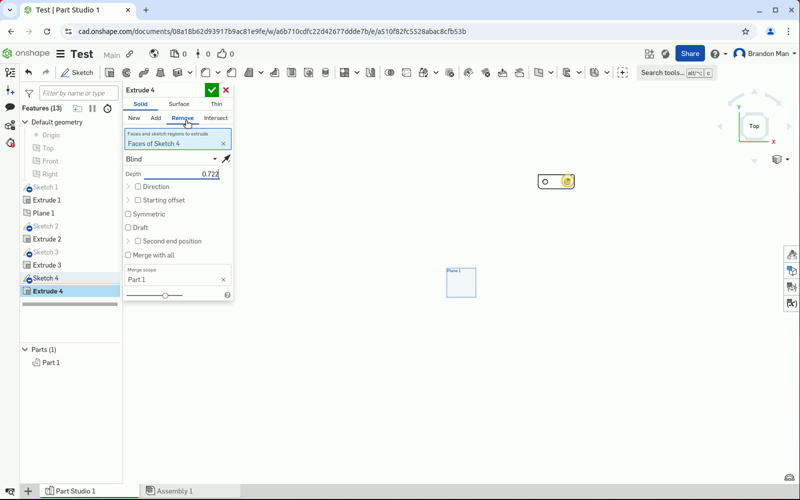
key(tab, 6)
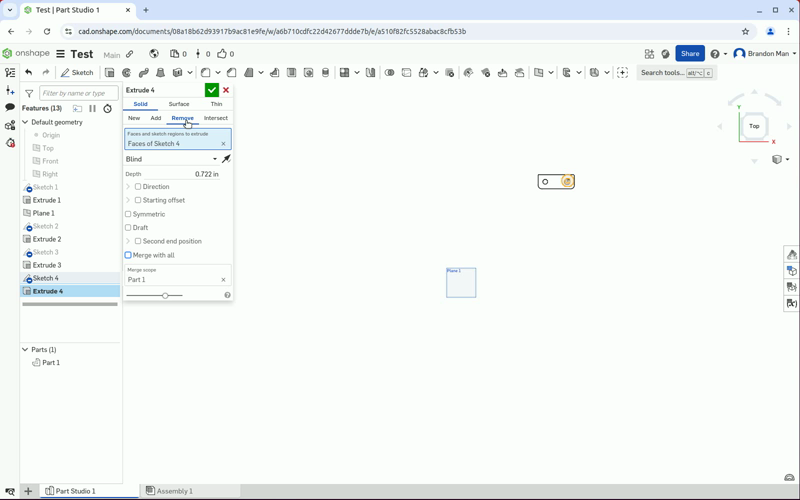
key(space)
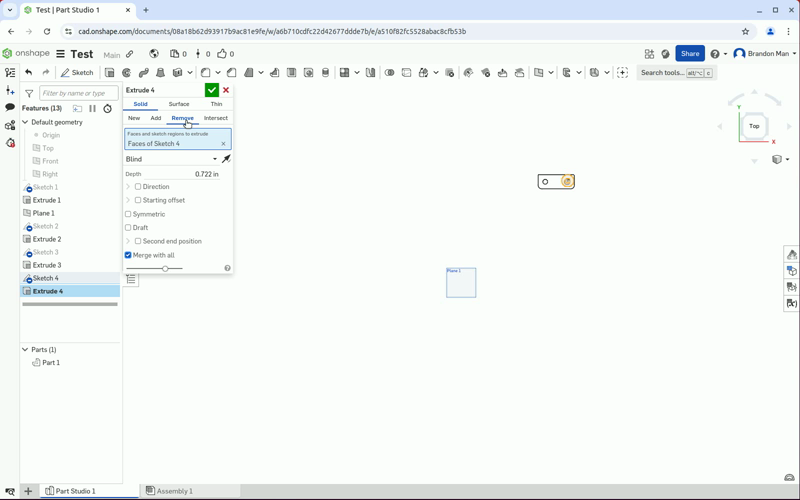
key(enter)
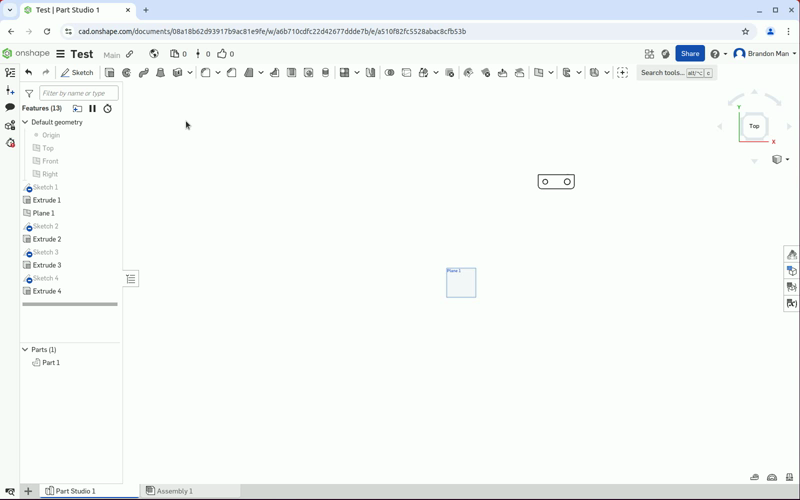
key(shift+h)
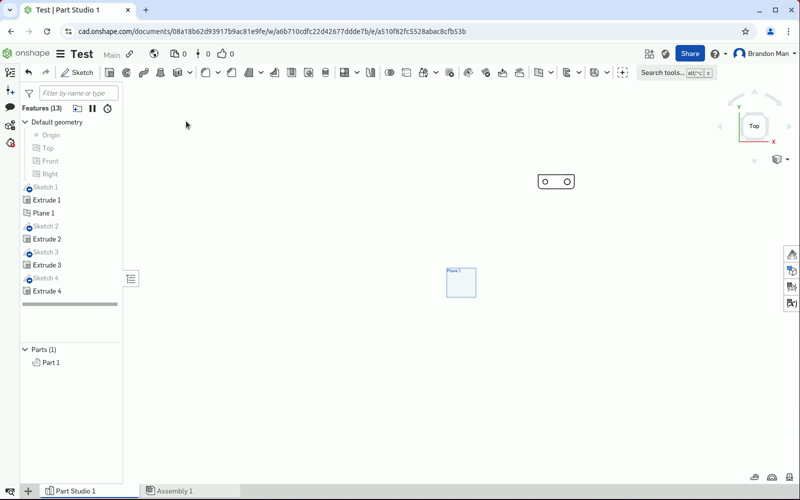
key(shift+h)
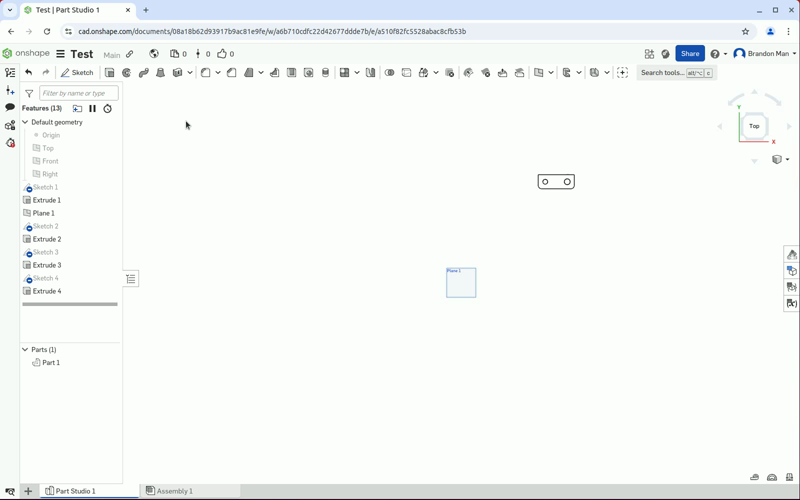
mouse_move(73, 189)
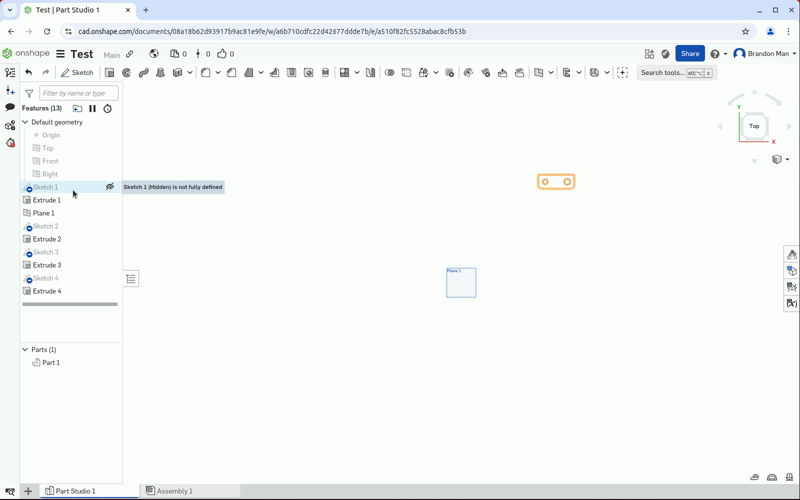
click(73, 189)
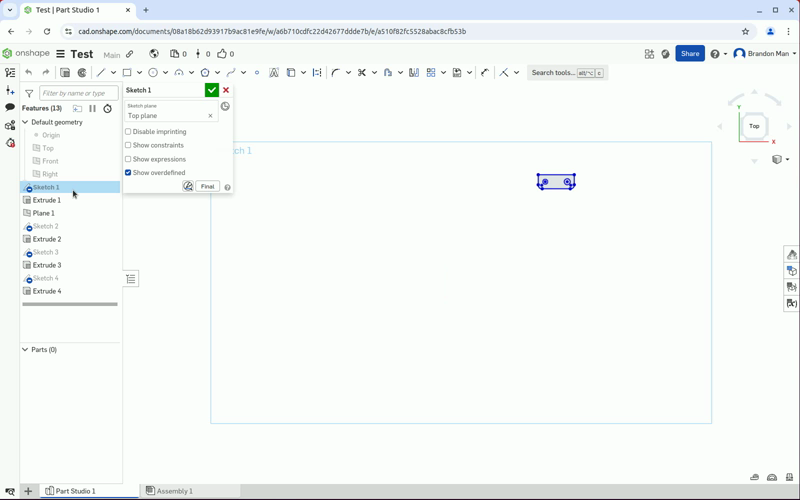
mouse_move(229, 92)
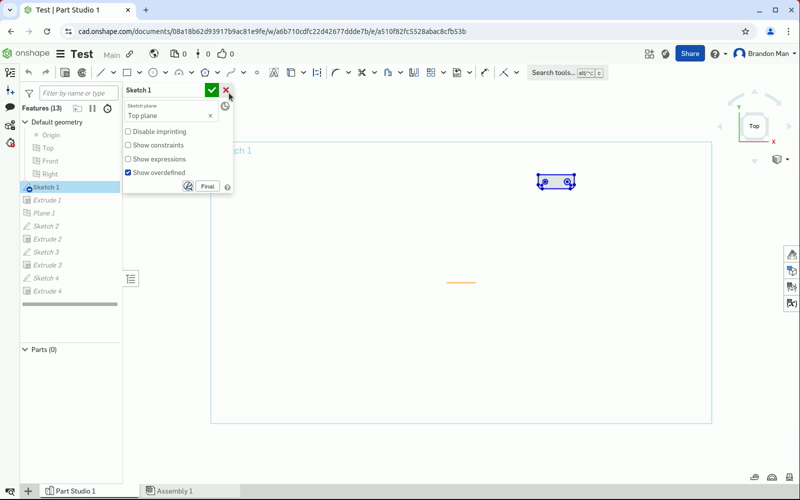
click(229, 92)
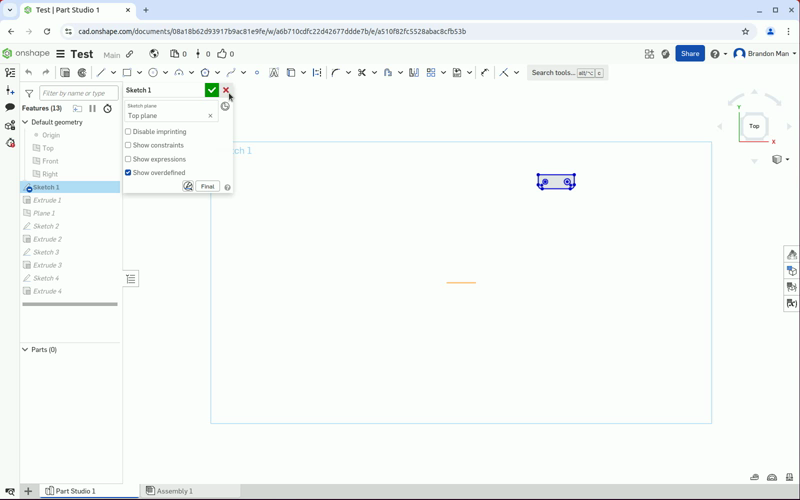
key(shift+s)
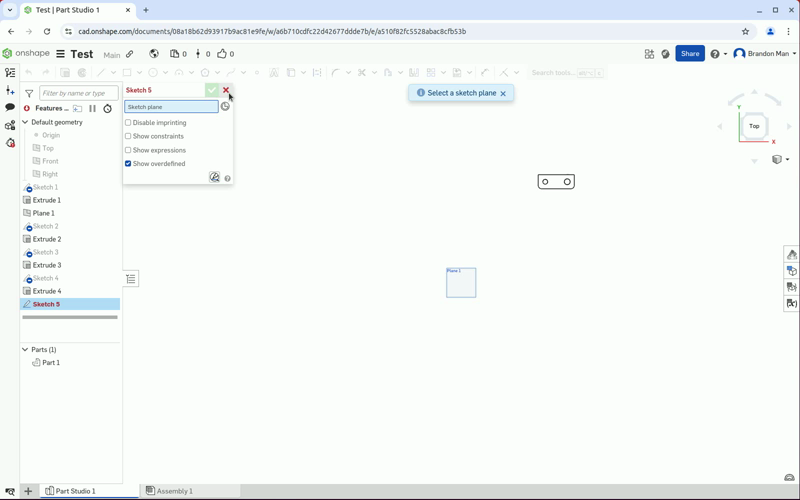
mouse_move(73, 215)
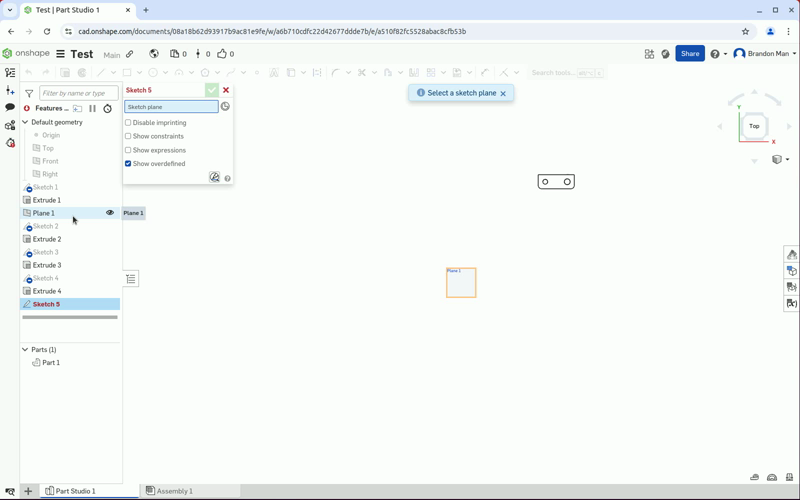
click(73, 215)
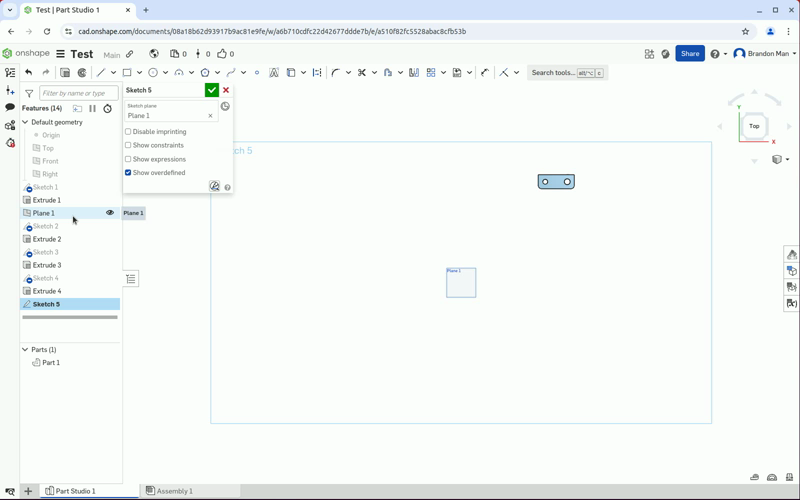
mouse_move(73, 352)
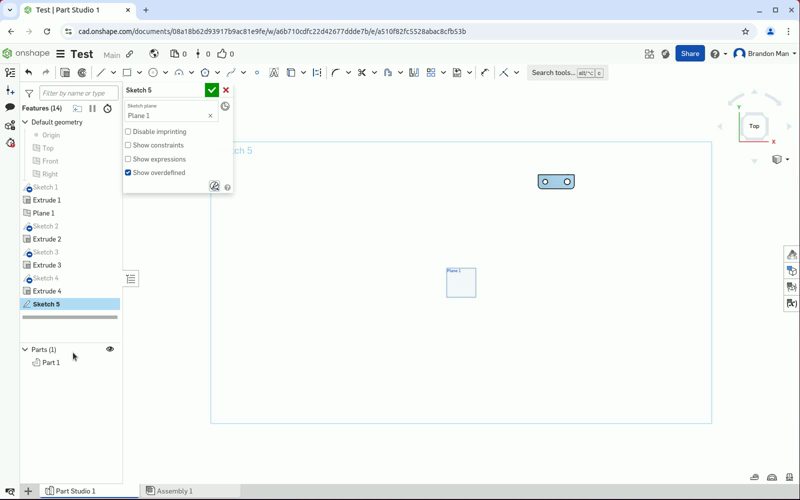
key(y)
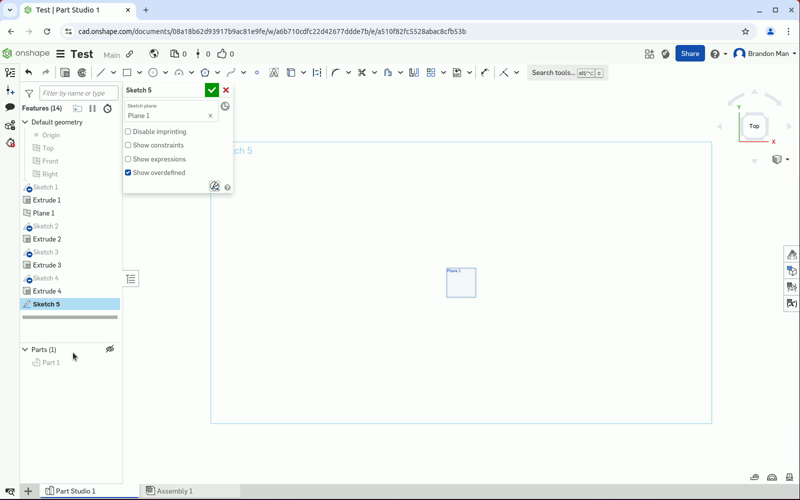
key(c)
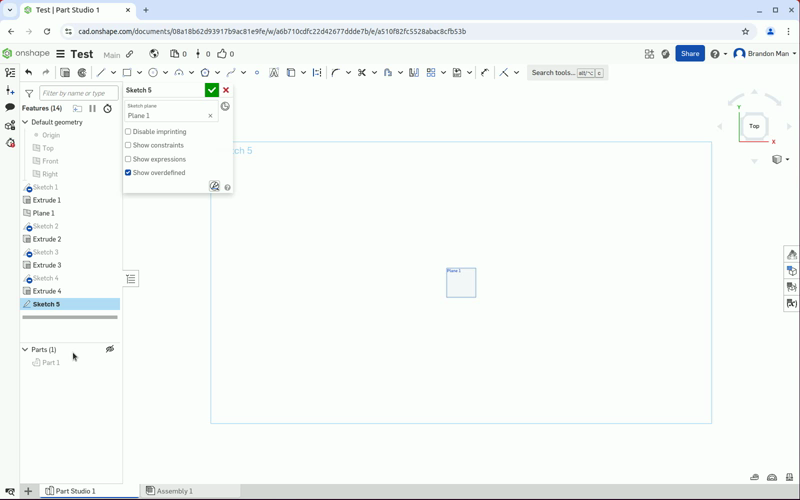
key_down(shift)
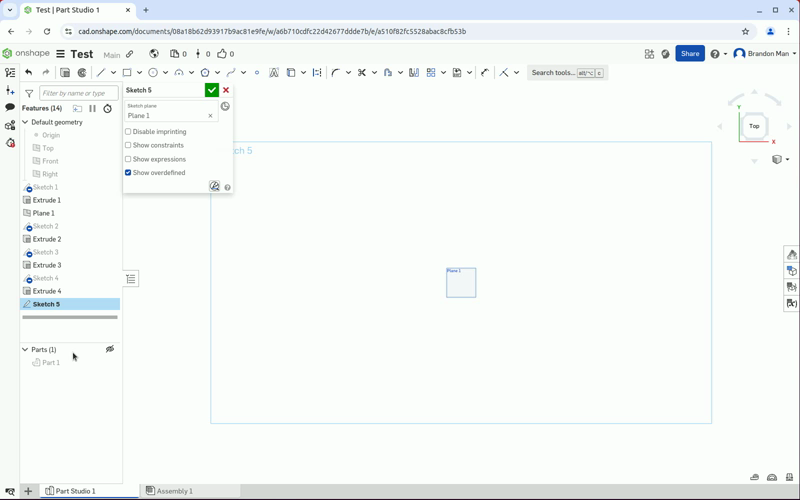
mouse_move(546, 180)
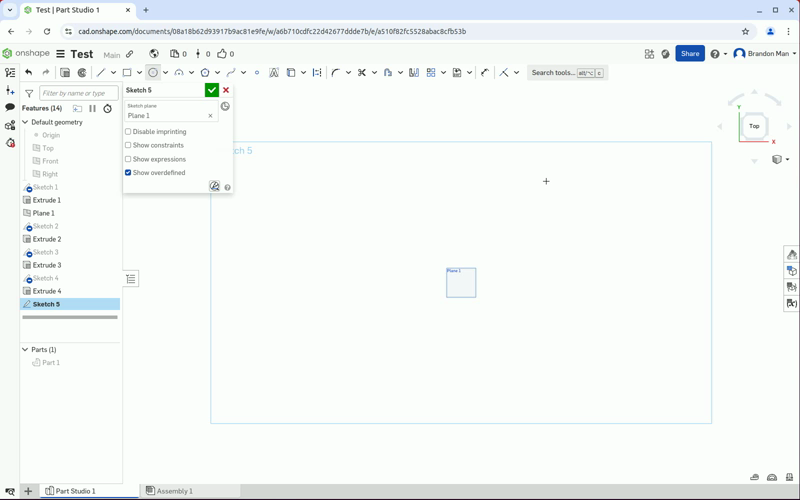
click(546, 180)
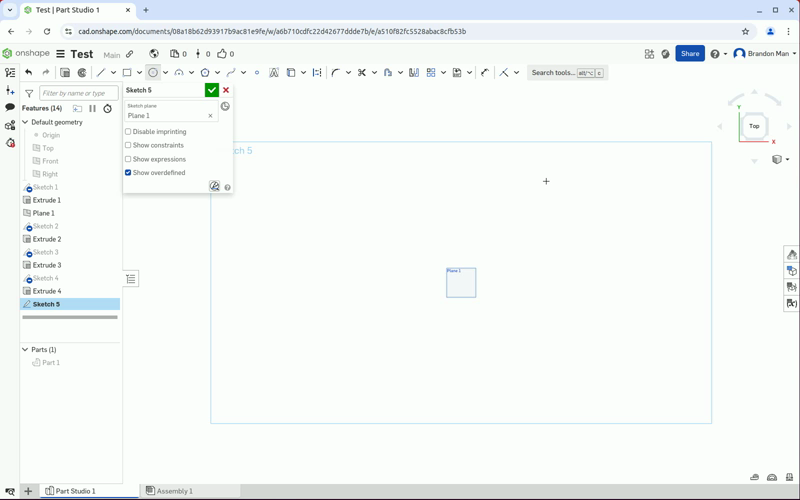
key_up(shift)
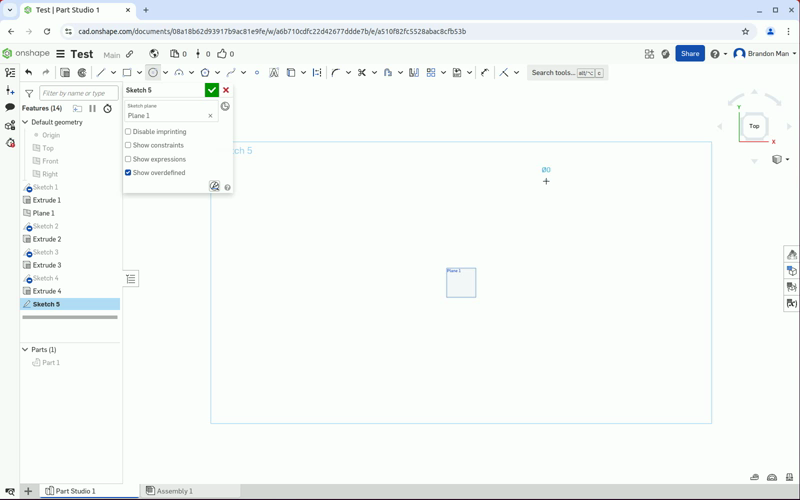
mouse_move(552, 180)
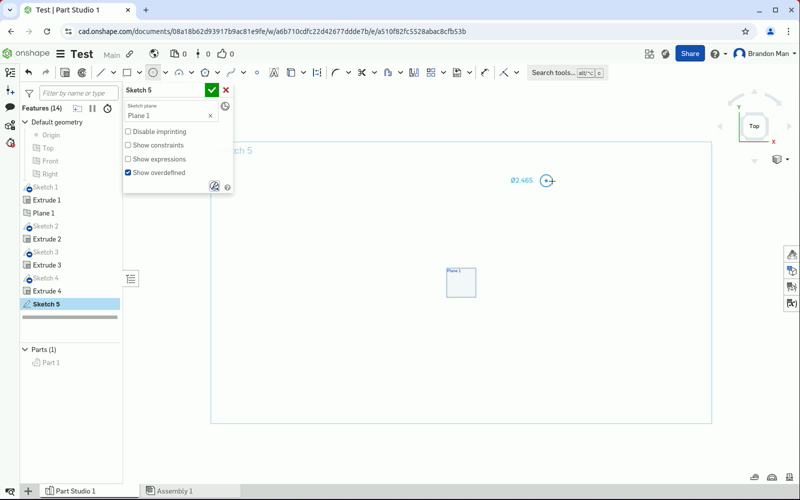
click(552, 180)
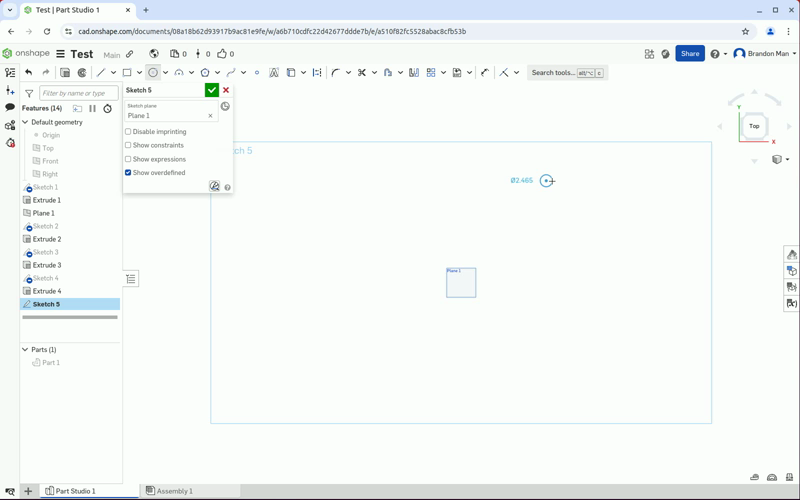
key(esc)
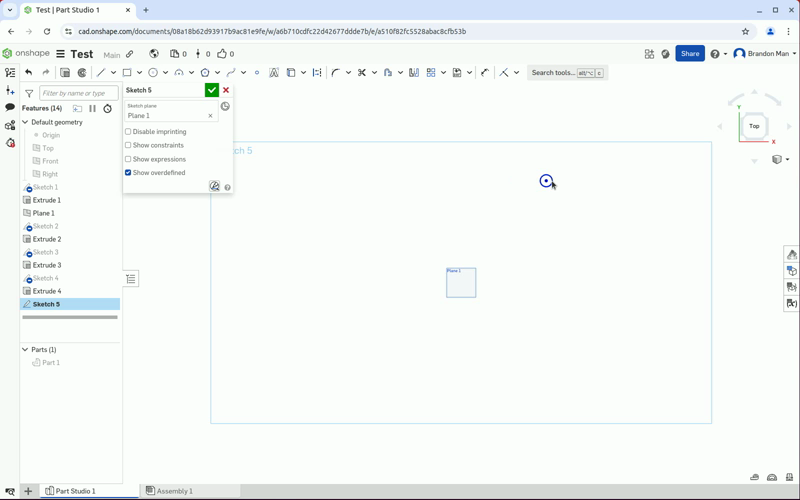
key(c)
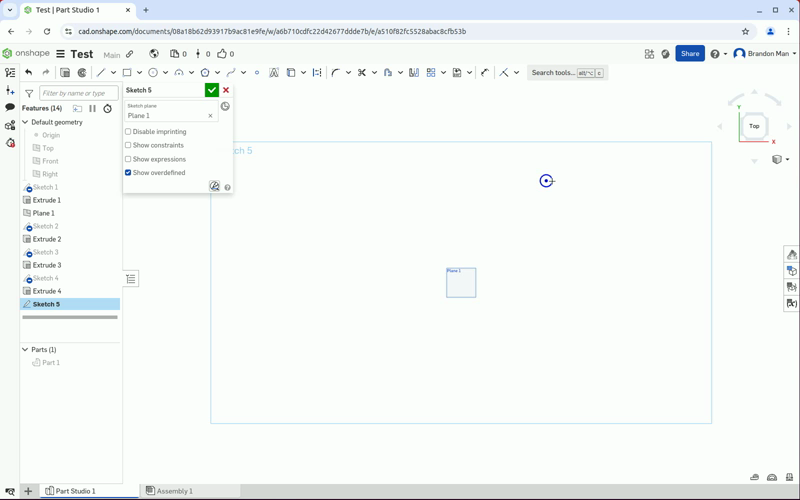
key_down(shift)
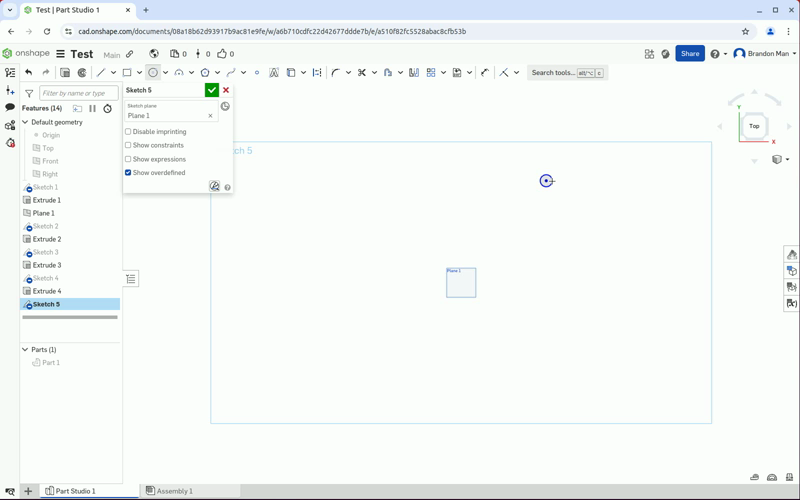
mouse_move(546, 180)
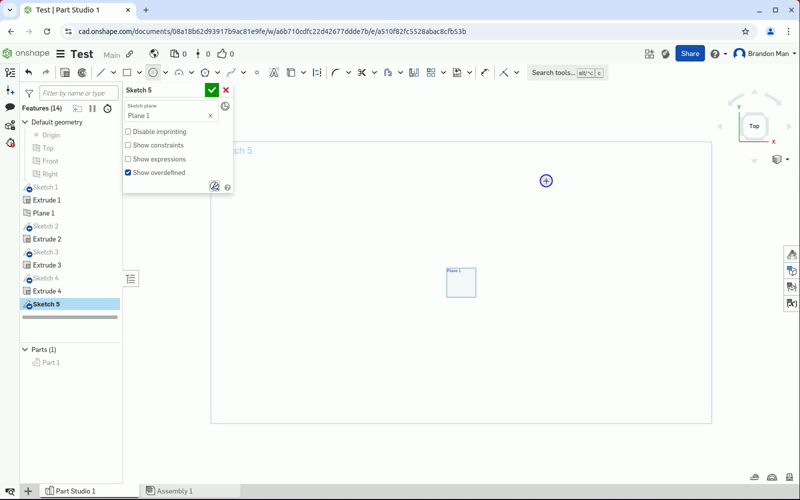
click(546, 180)
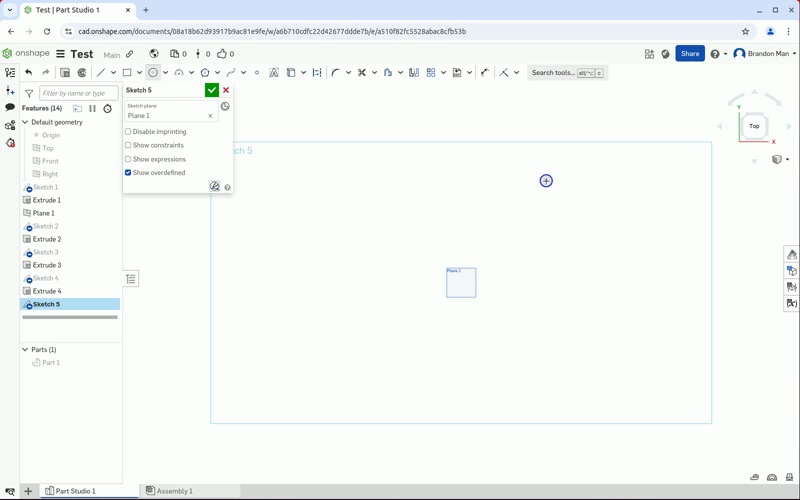
key_up(shift)
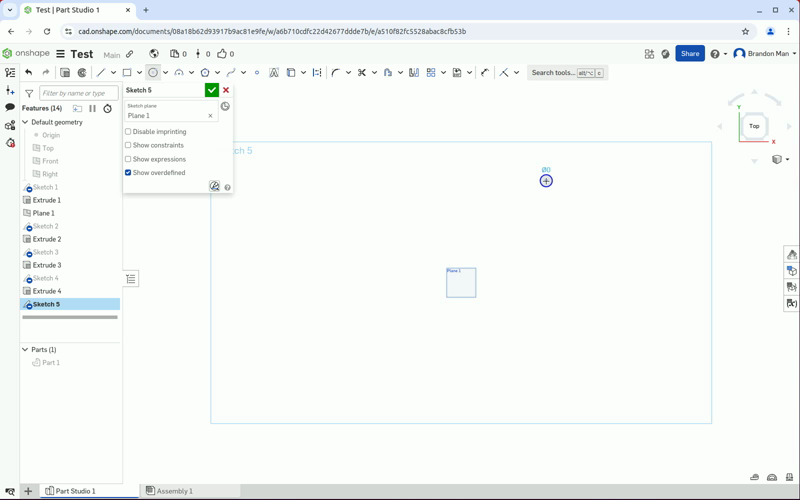
mouse_move(549, 180)
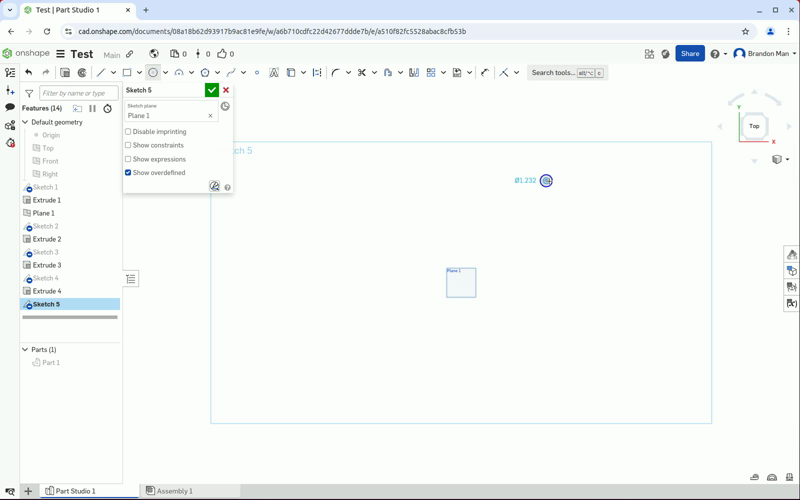
scroll(6)
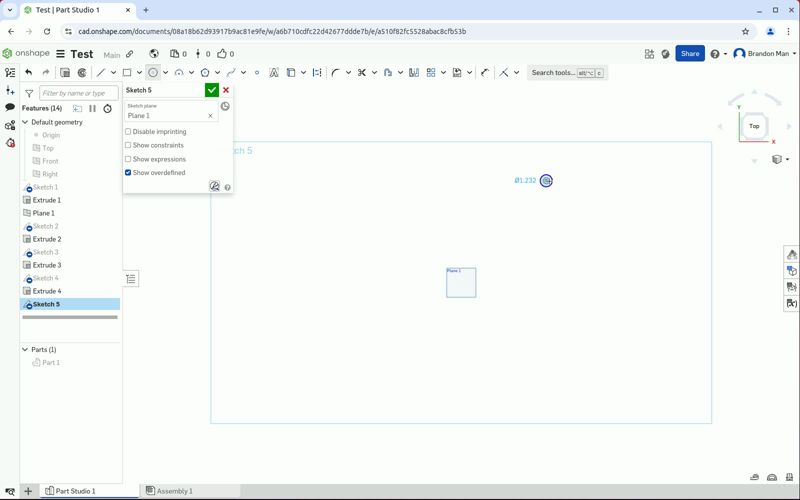
scroll(6)
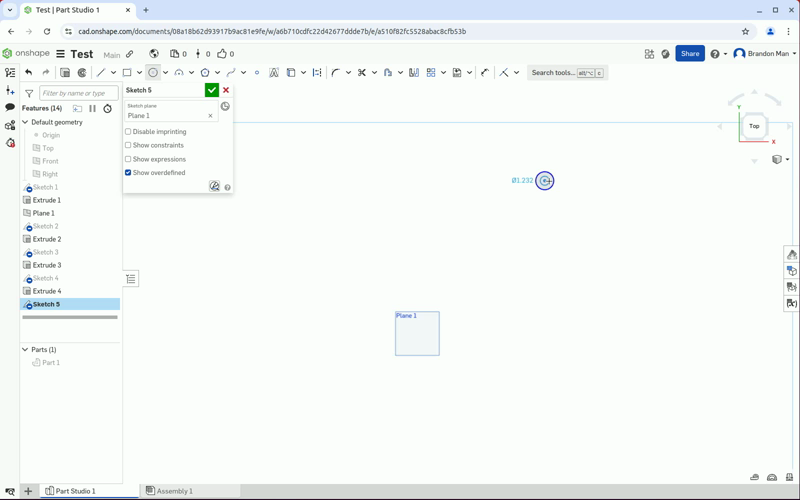
scroll(6)
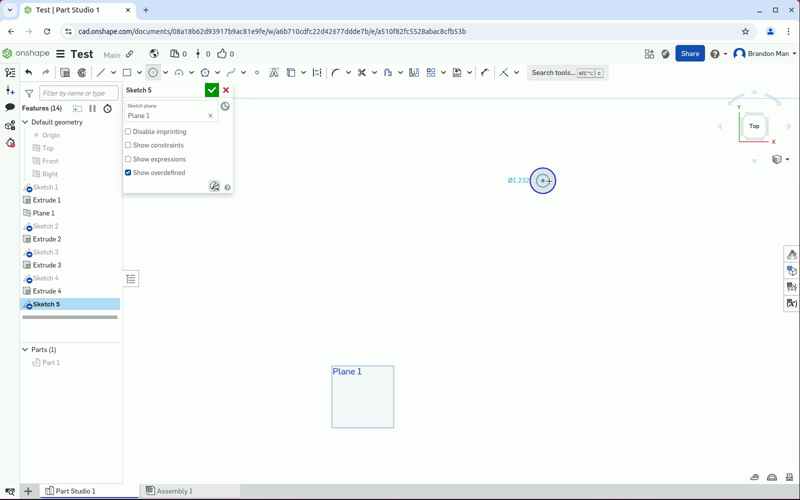
scroll(6)
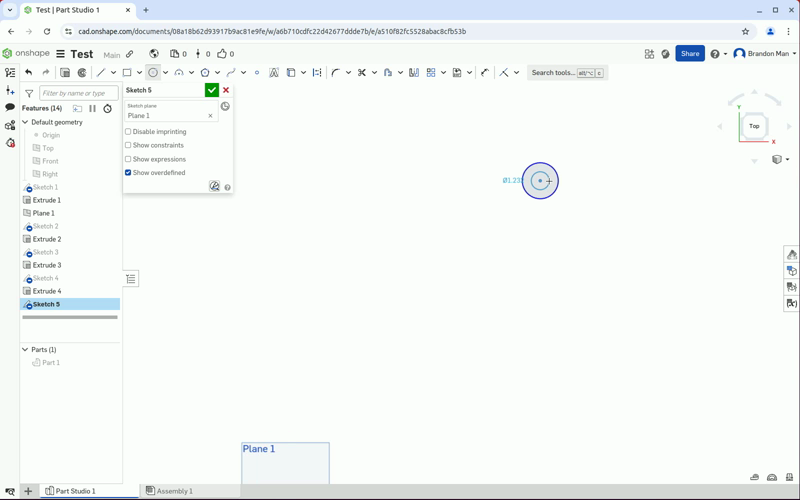
scroll(6)
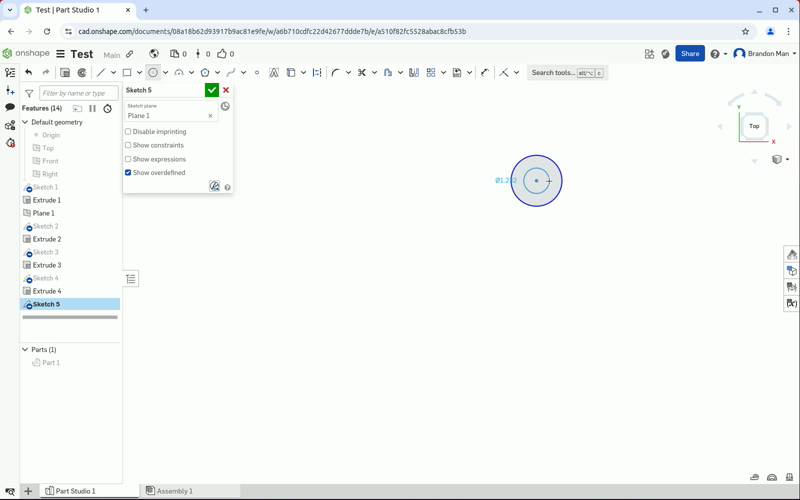
scroll(6)
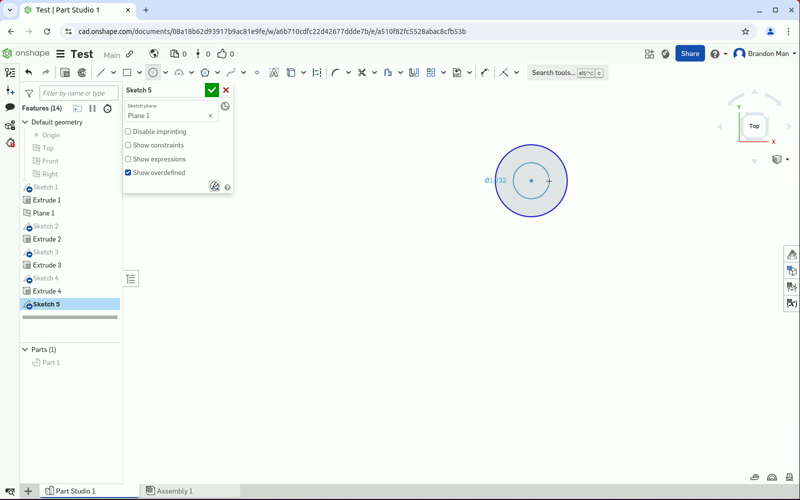
scroll(6)
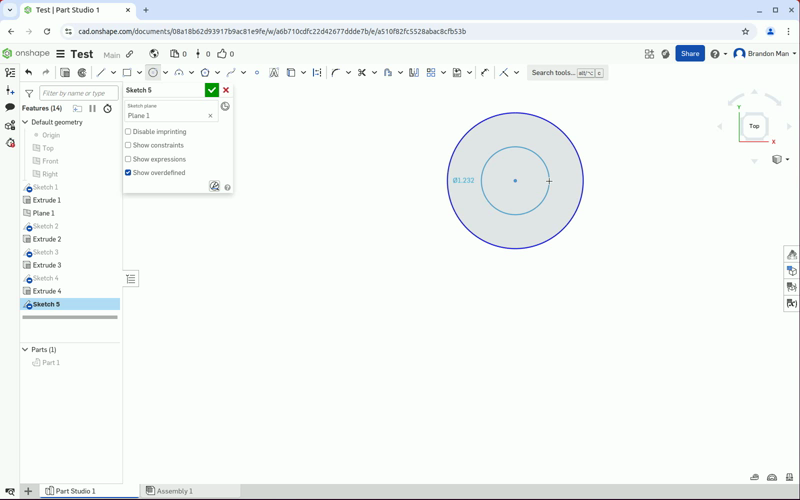
click(549, 180)
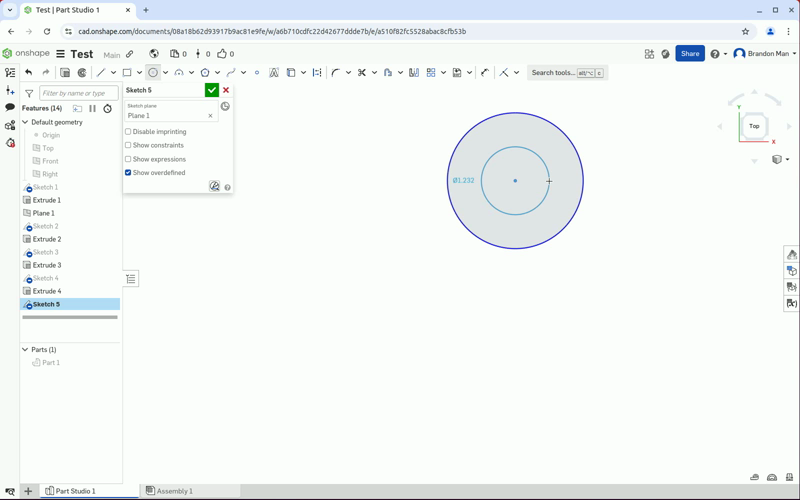
scroll(-6)
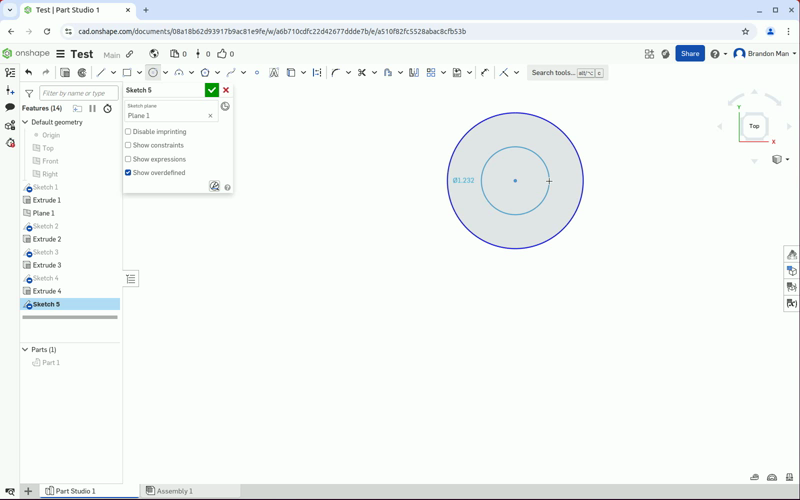
scroll(-6)
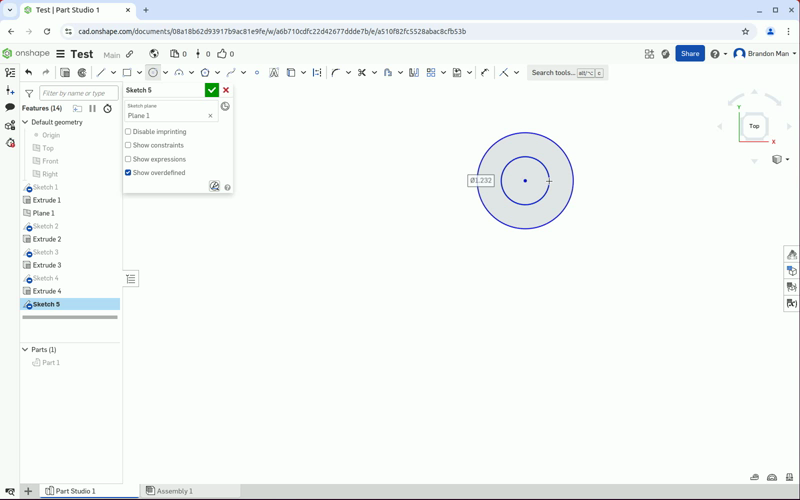
scroll(-6)
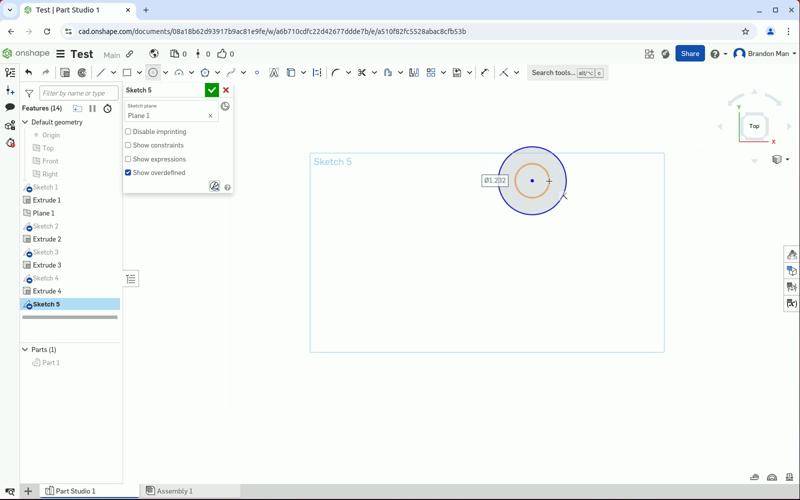
scroll(-6)
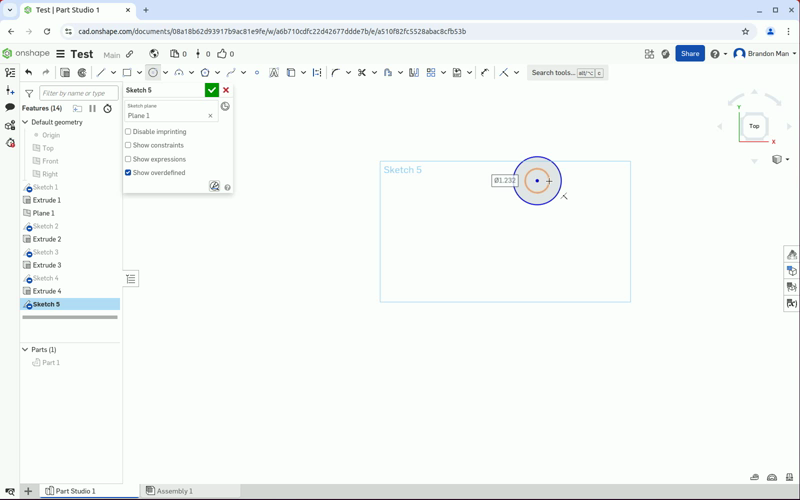
scroll(-6)
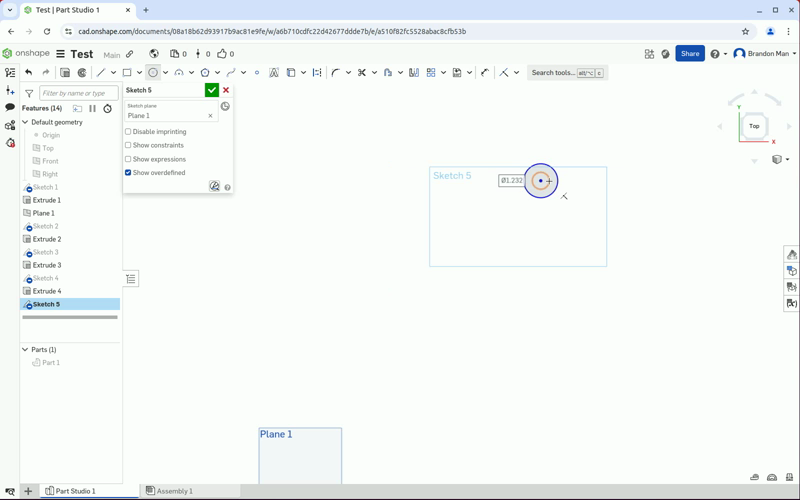
scroll(-6)
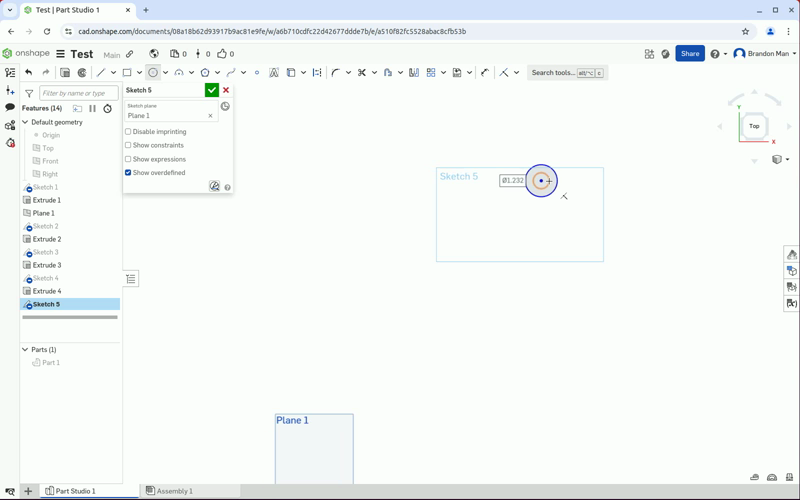
scroll(-6)
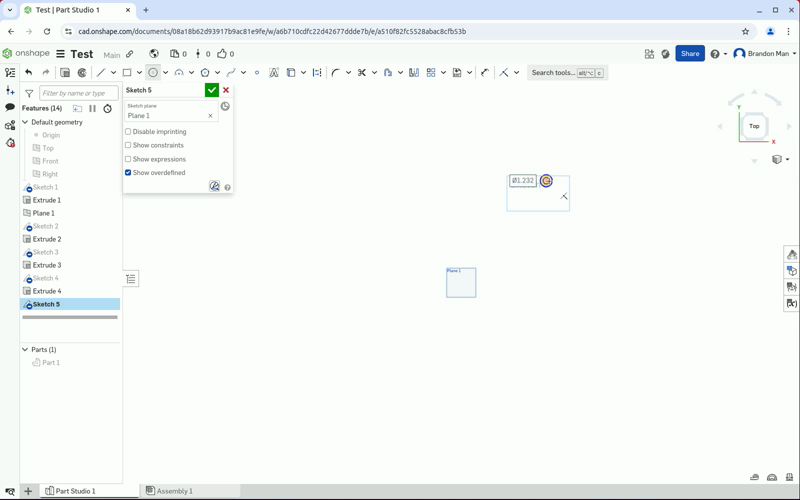
key(esc)
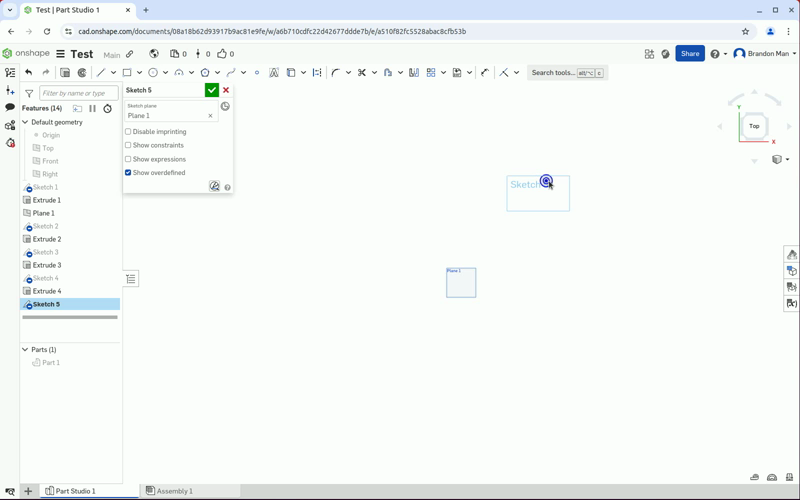
mouse_move(544, 186)
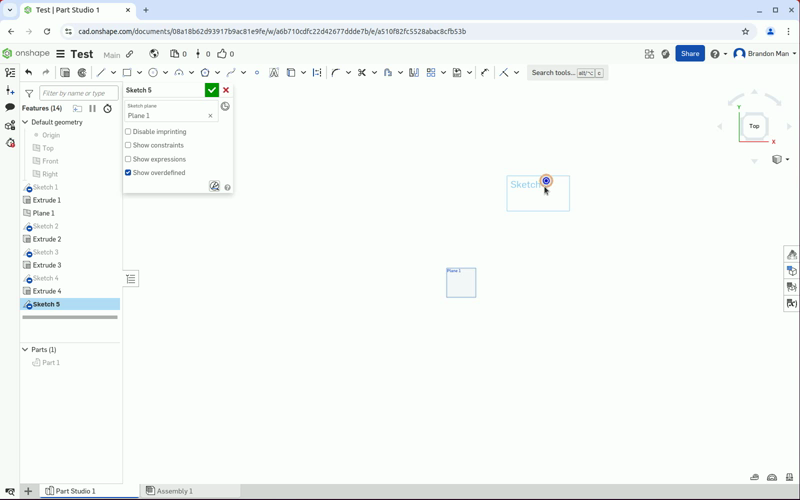
scroll(6)
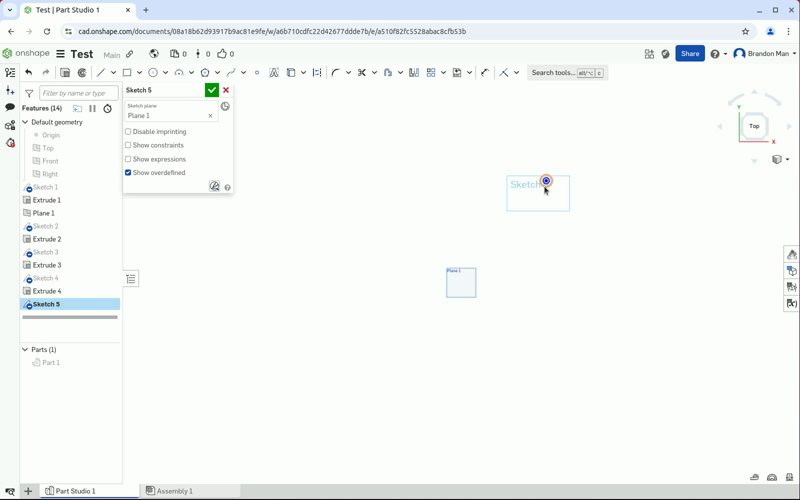
scroll(6)
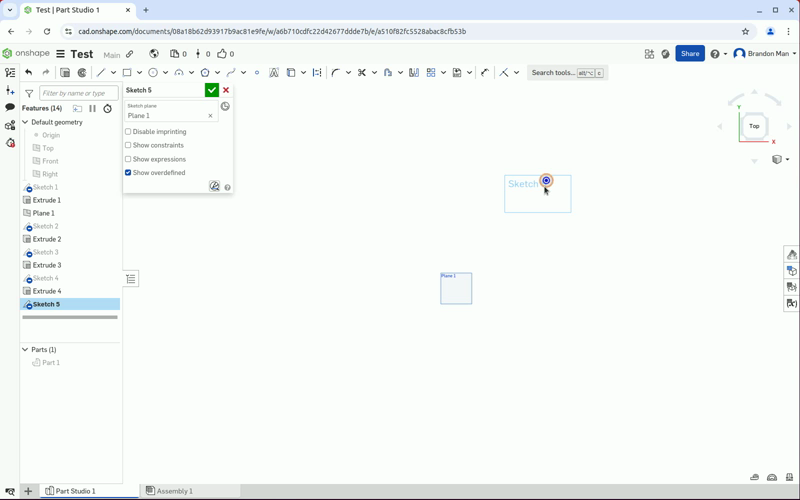
scroll(6)
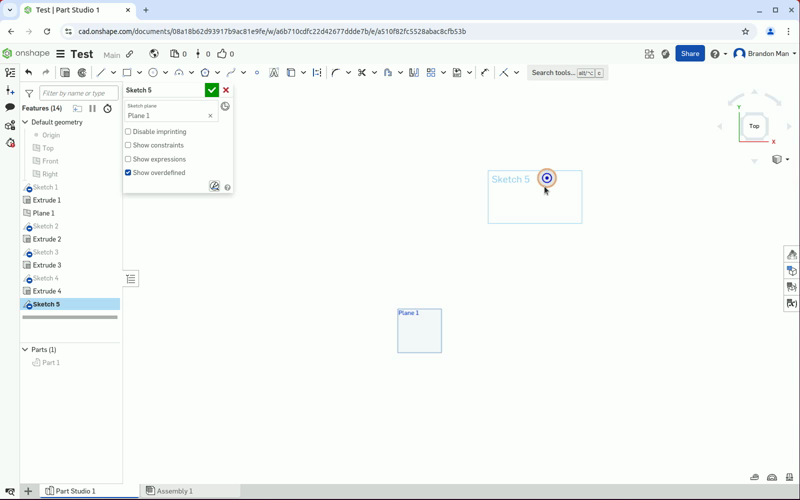
scroll(6)
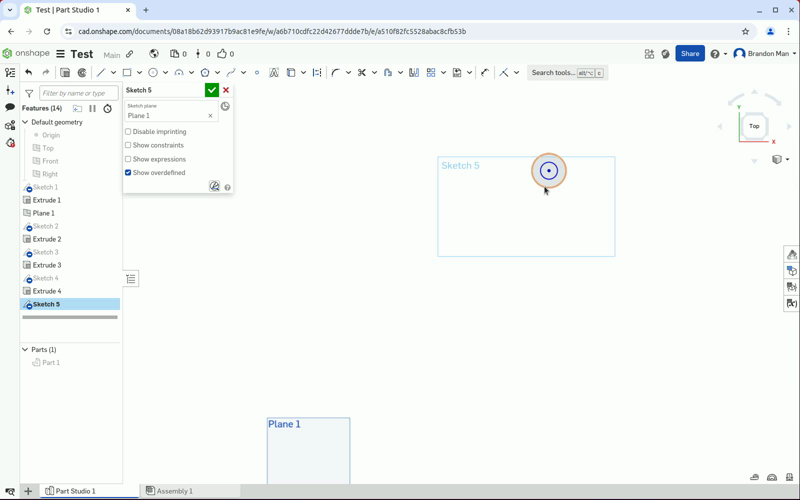
scroll(6)
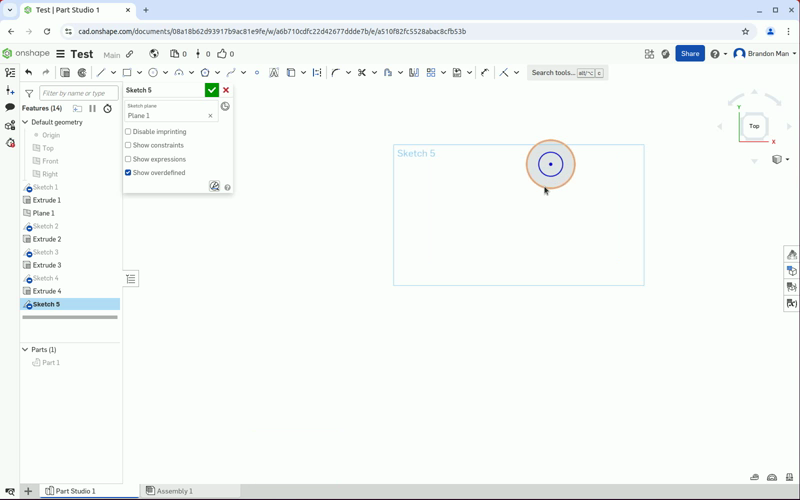
scroll(6)
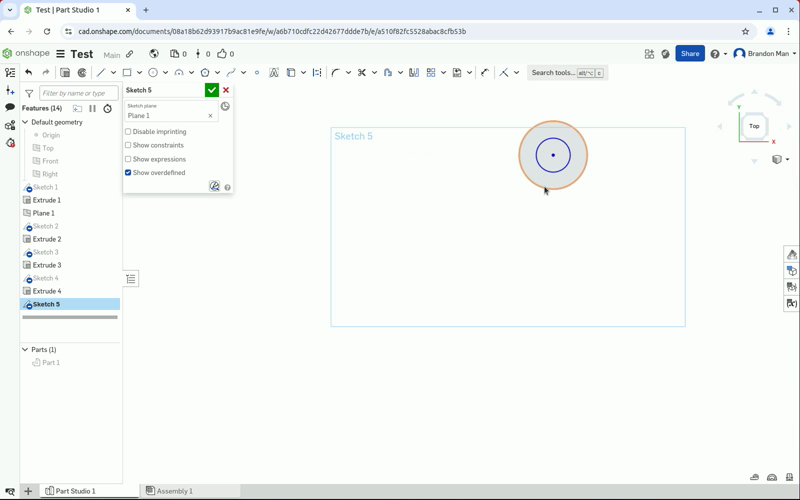
scroll(6)
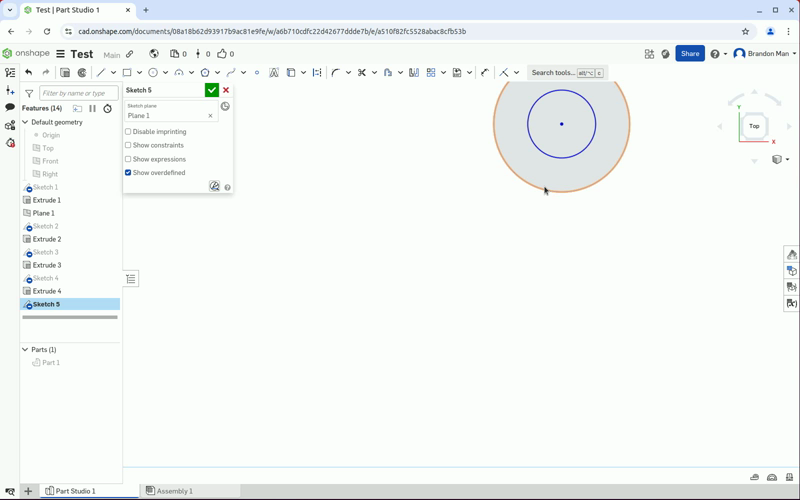
click(544, 186)
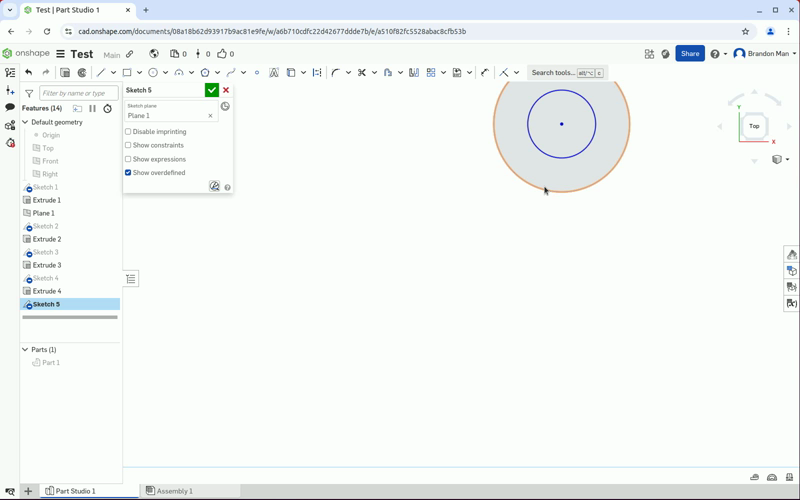
scroll(-6)
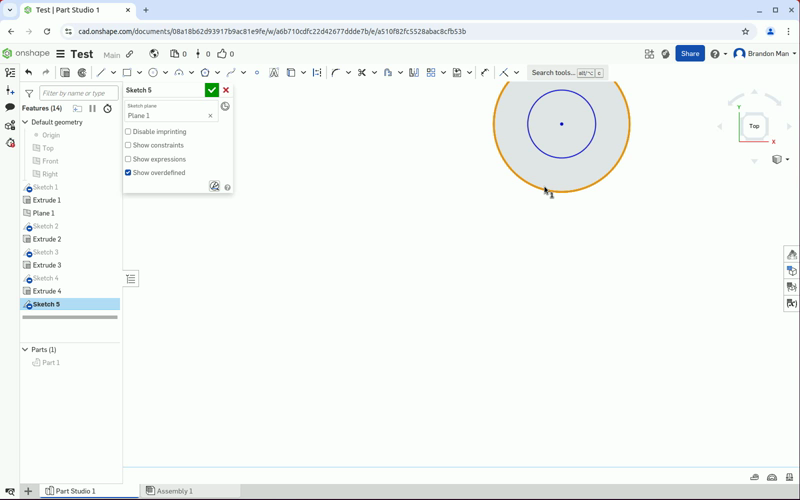
scroll(-6)
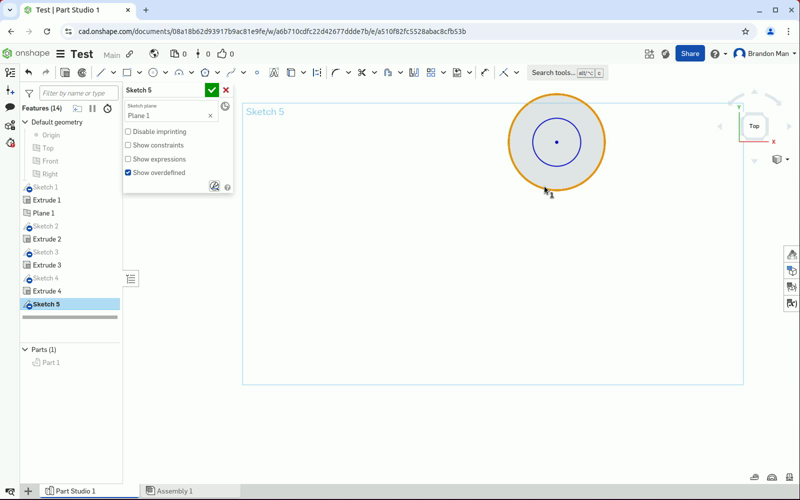
scroll(-6)
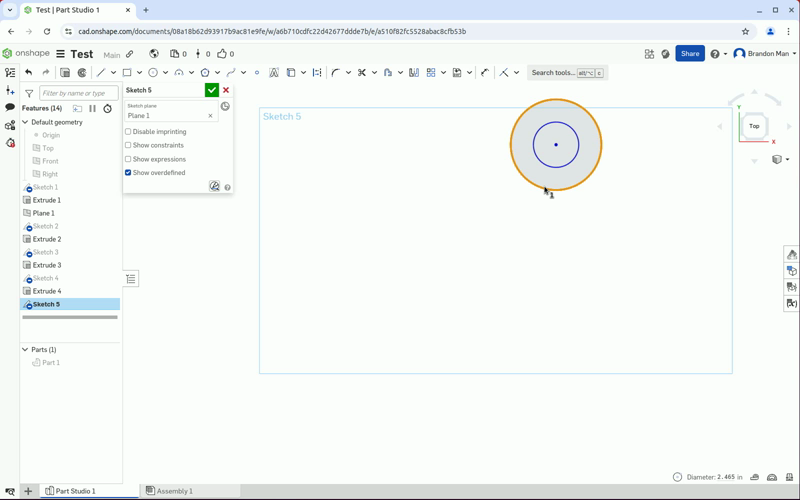
scroll(-6)
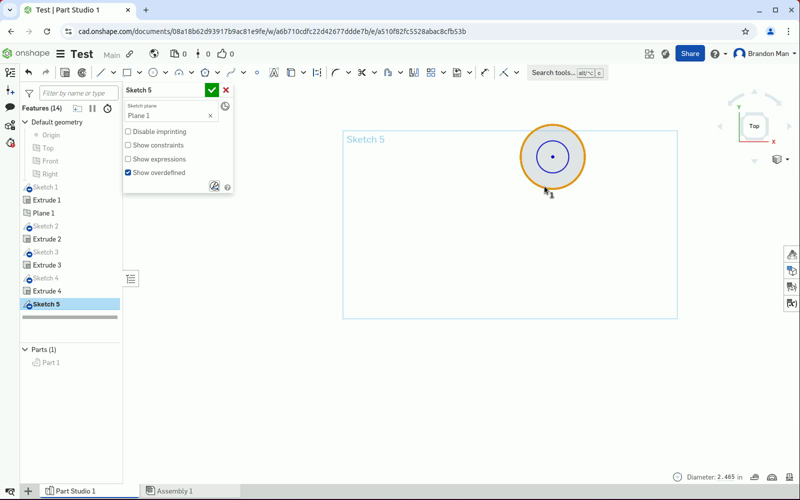
scroll(-6)
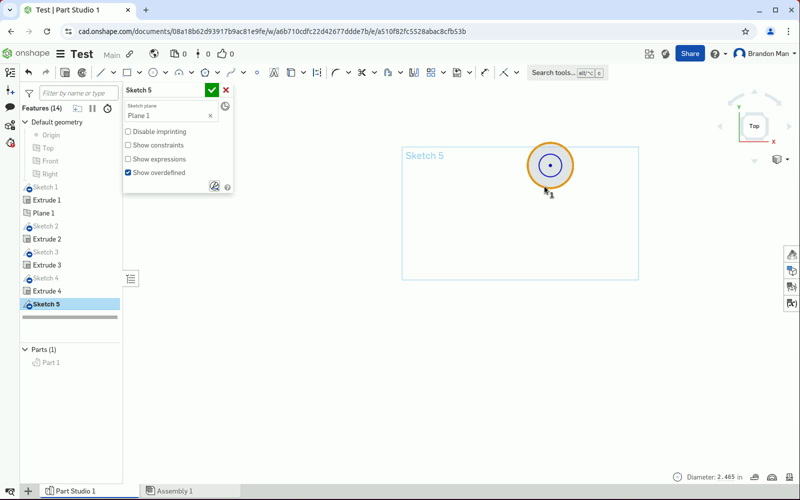
scroll(-6)
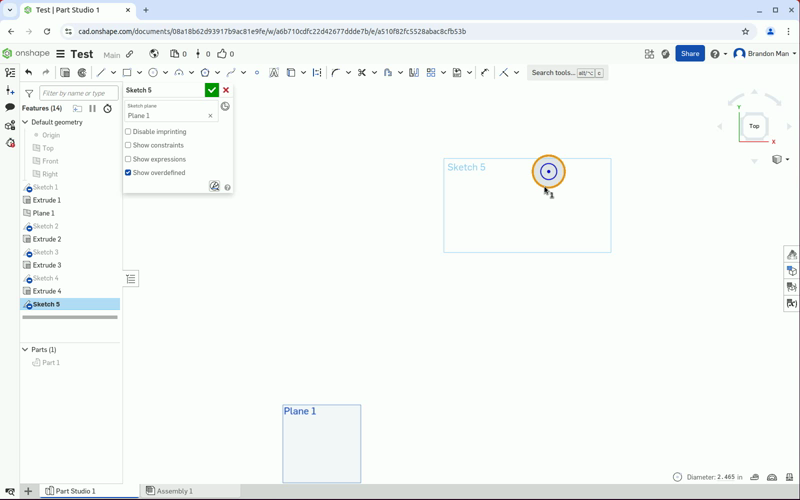
scroll(-6)
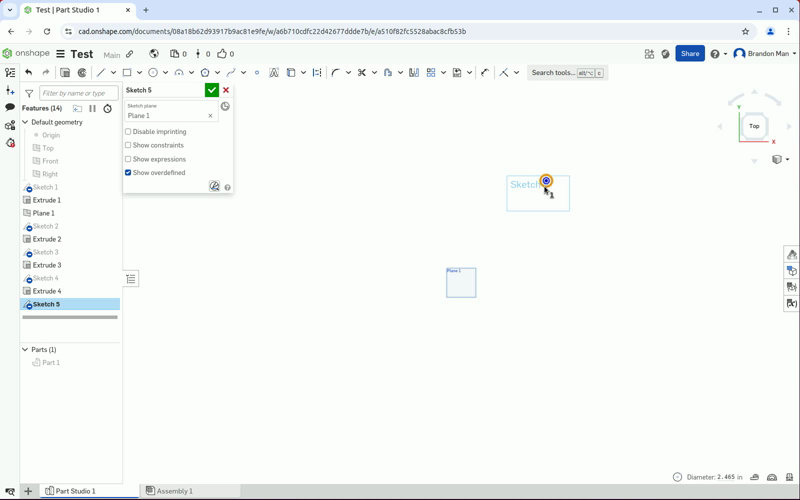
mouse_move(73, 352)
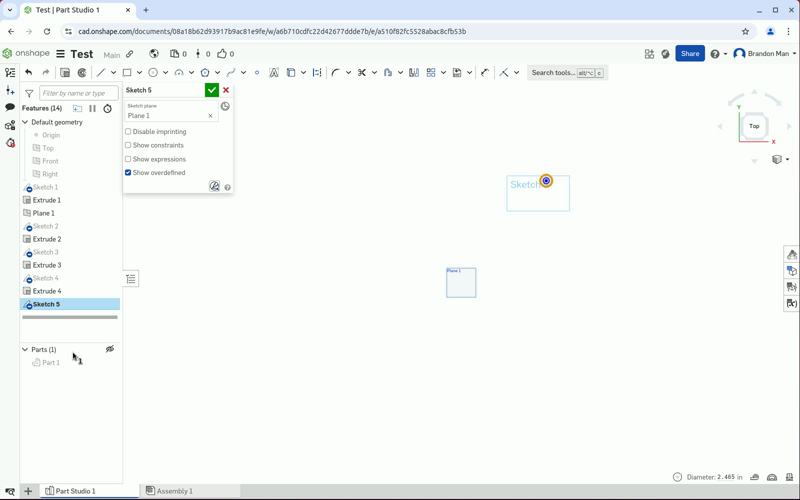
key(shift+y)
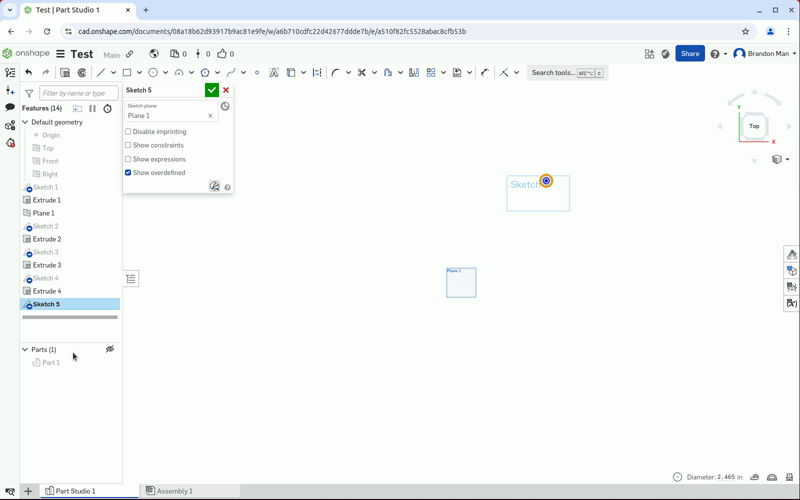
key(shift+e)
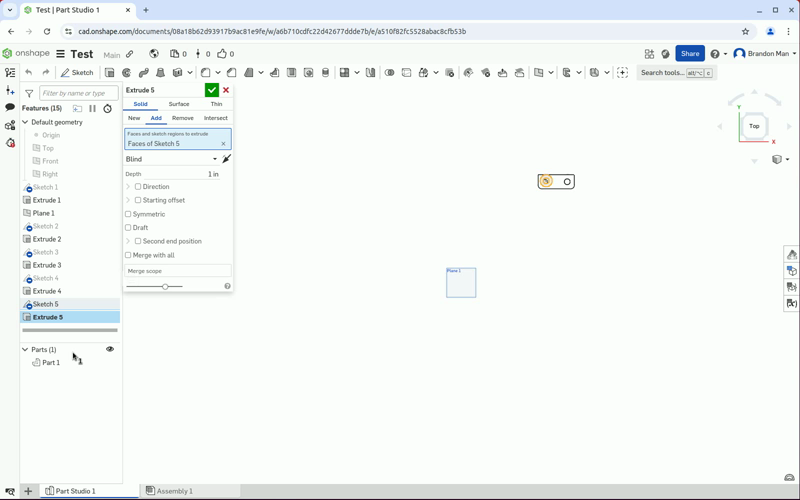
mouse_move(143, 106)
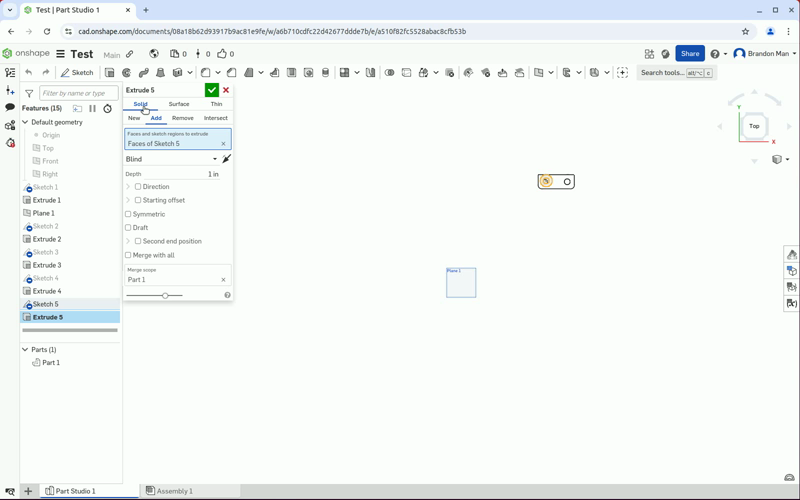
click(143, 106)
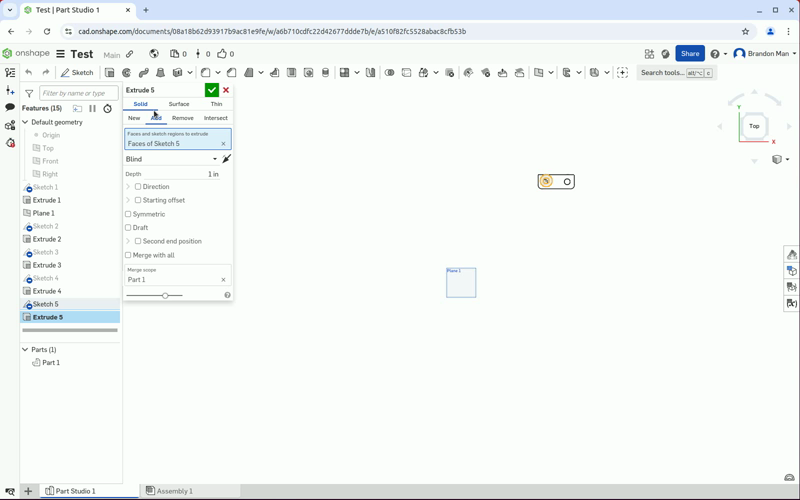
mouse_move(186, 120)
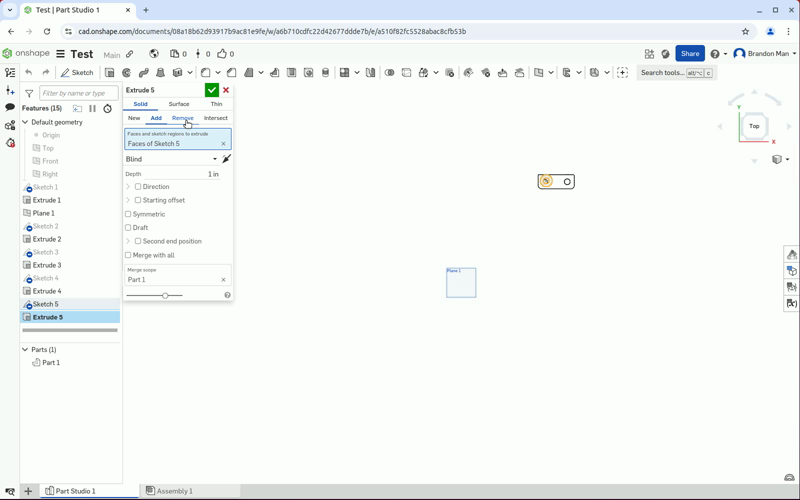
click(186, 120)
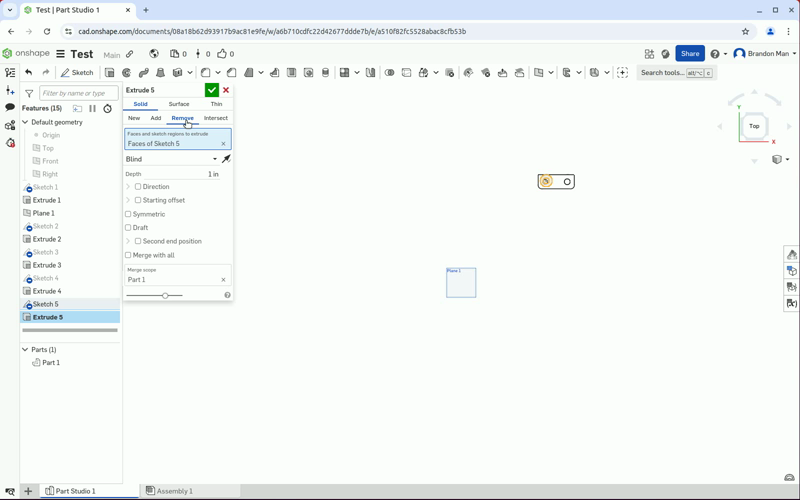
key(tab, 4)
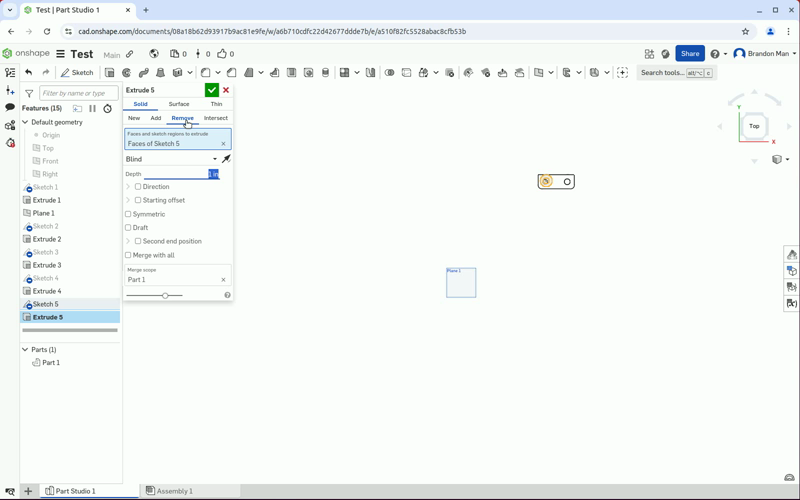
text(0.722)
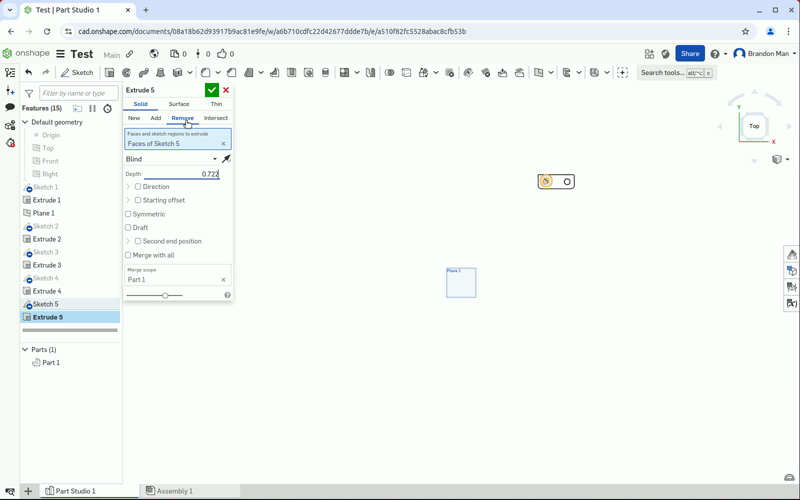
key(tab, 6)
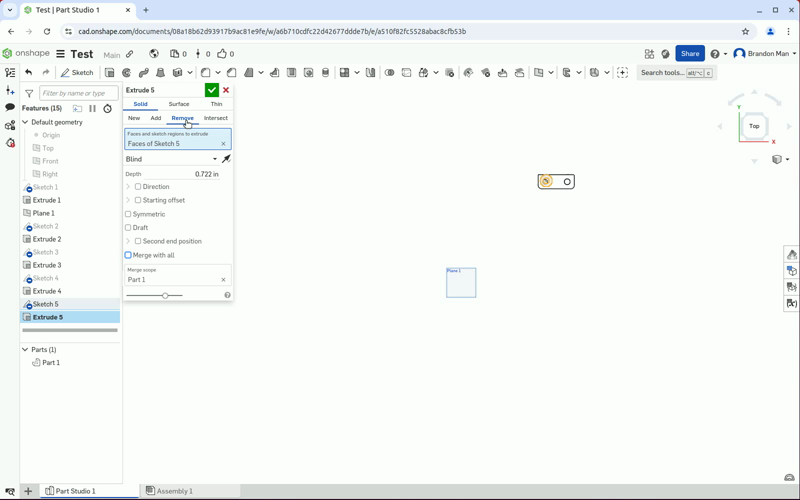
key(space)
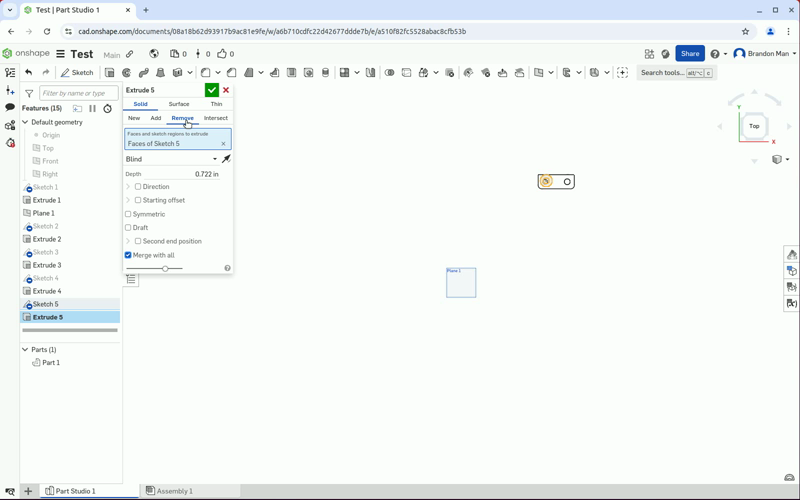
key(enter)
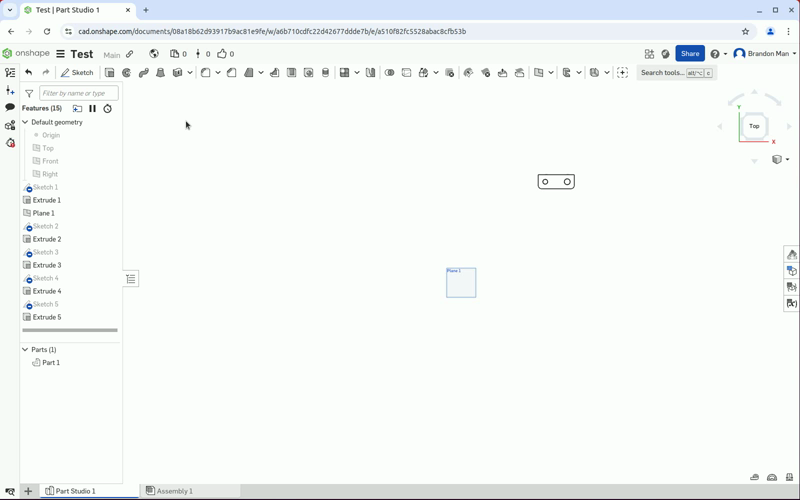
key(shift+h)
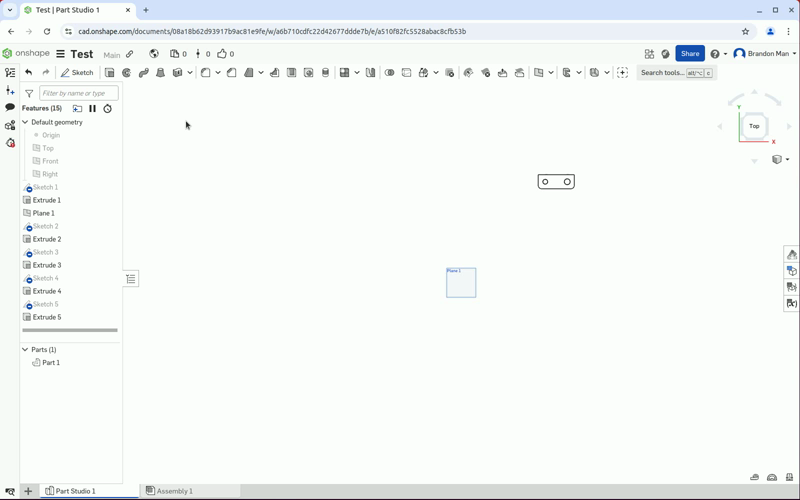
key(shift+h)
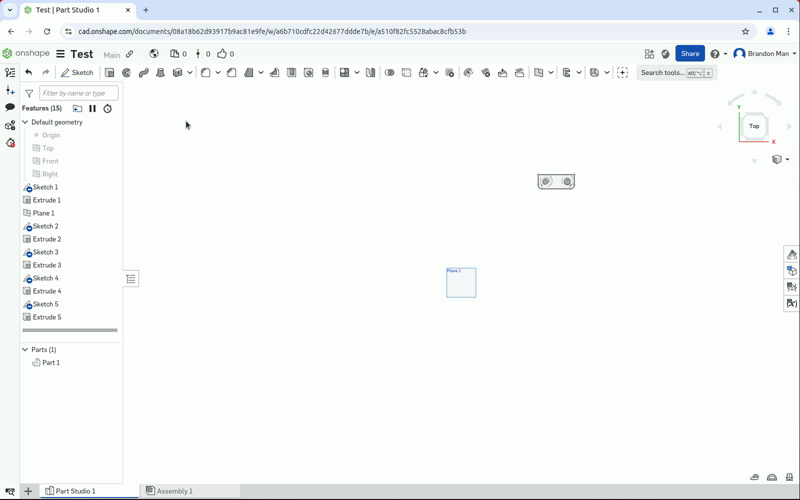
key(shift+7)
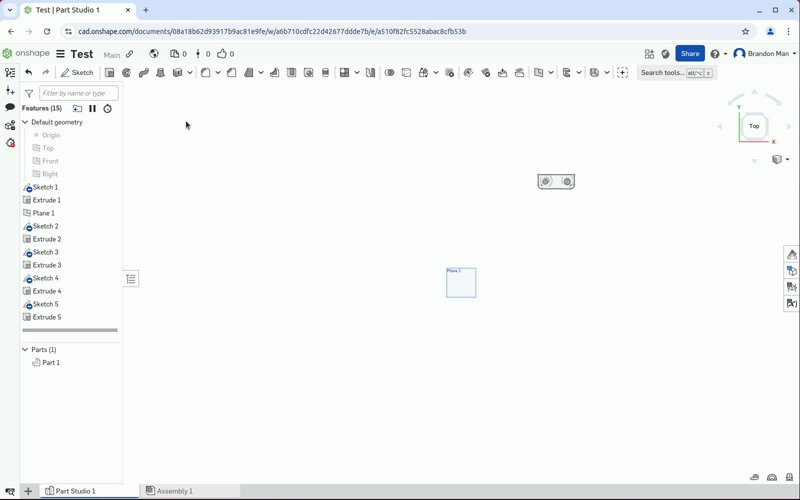
key(up, 3)
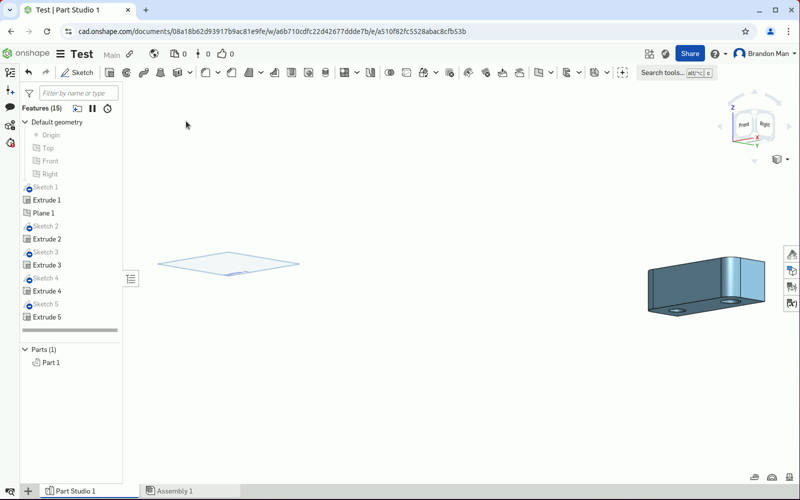
key(left, 3)
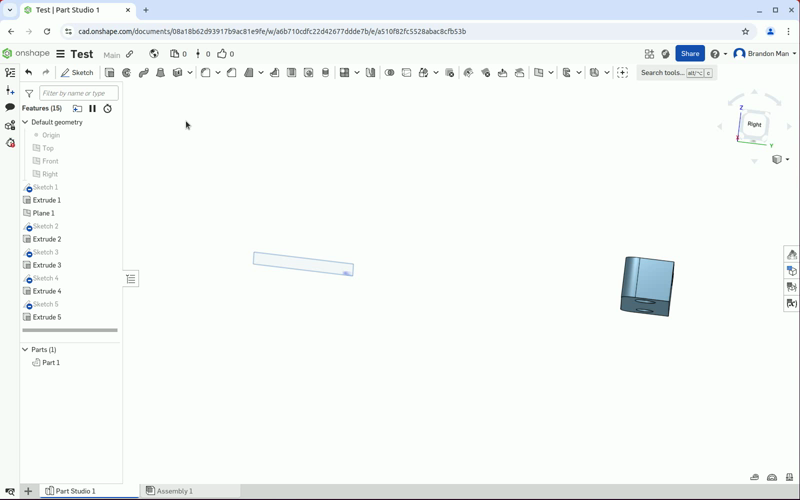
key(right, 3)
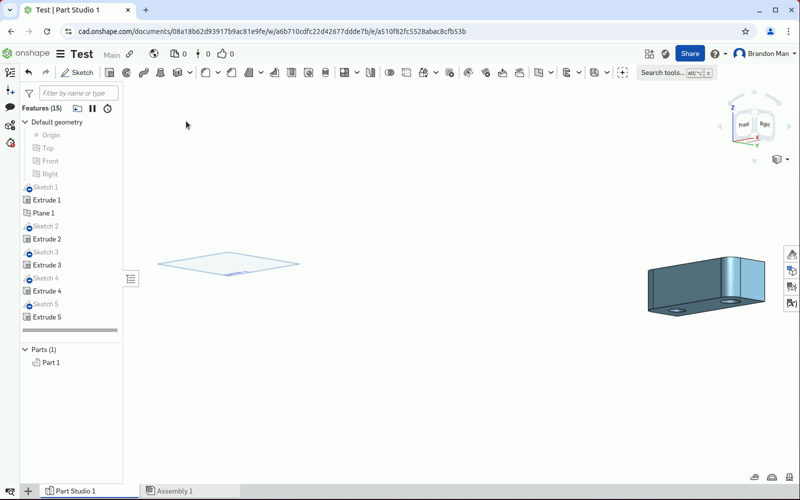
key(down, 3)
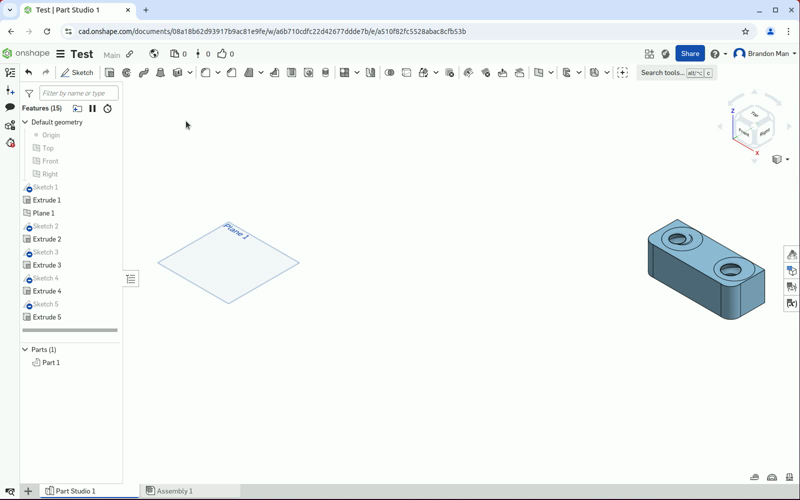
mouse_move(73, 189)
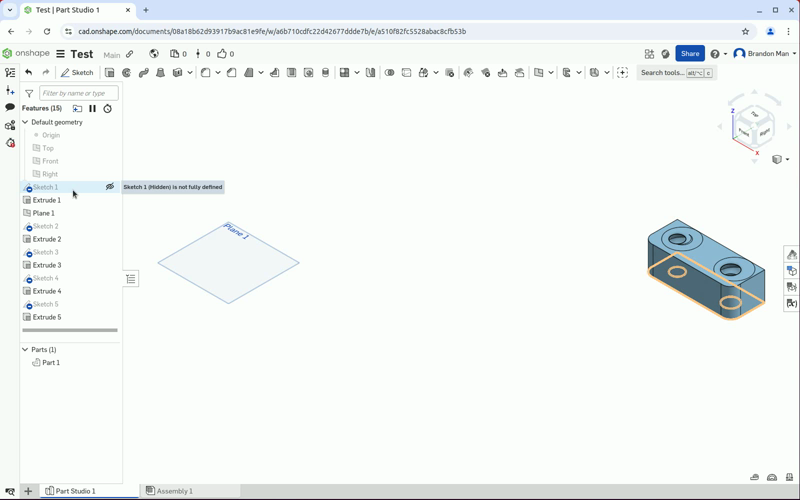
click(73, 189)